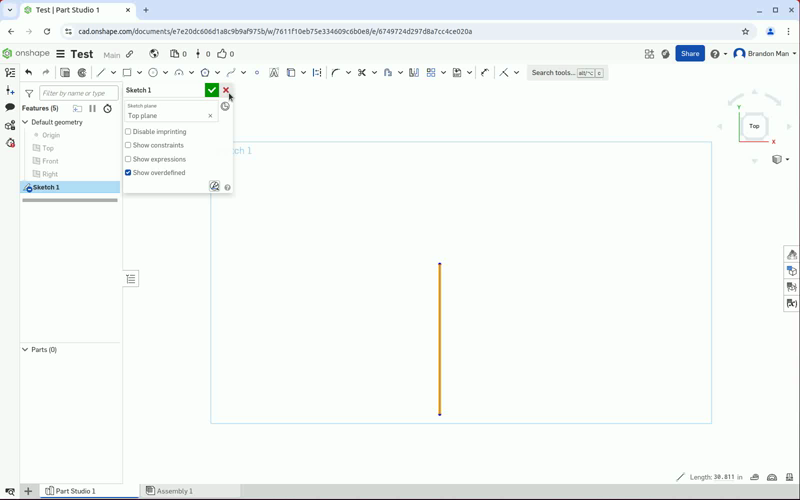
key(shift+h)
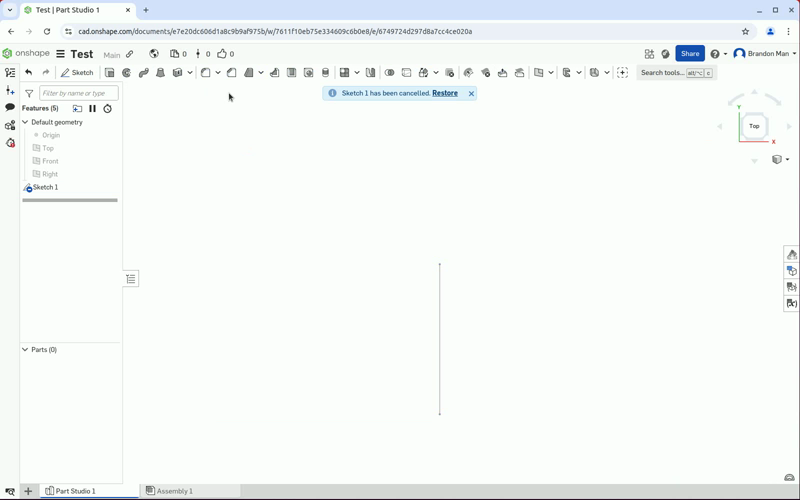
key(shift+s)
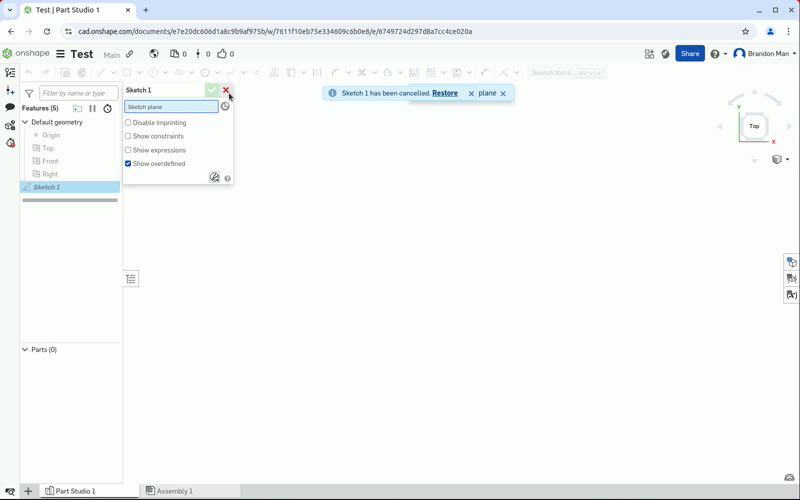
mouse_move(73, 150)
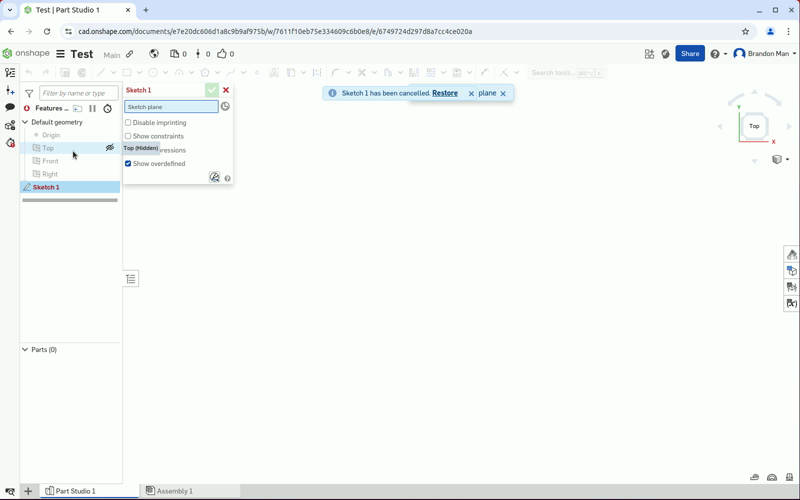
click(73, 150)
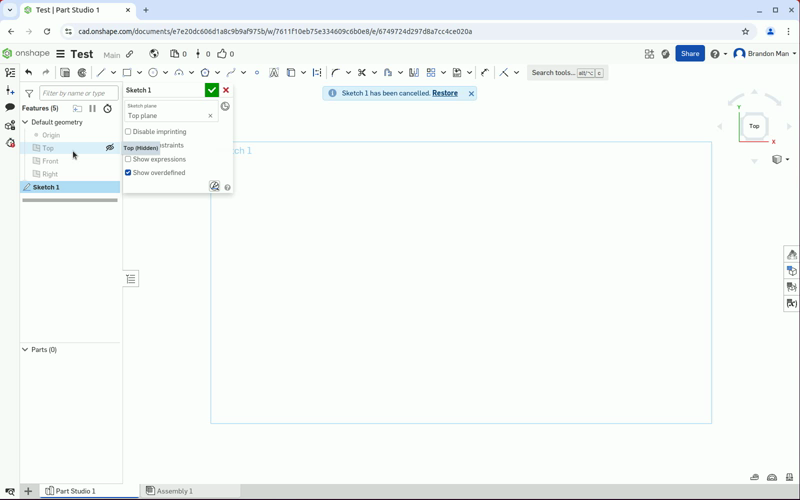
mouse_move(73, 352)
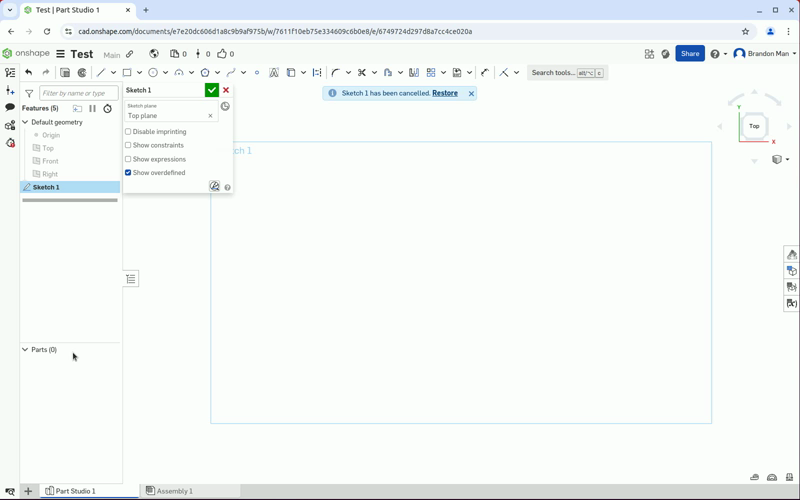
key(y)
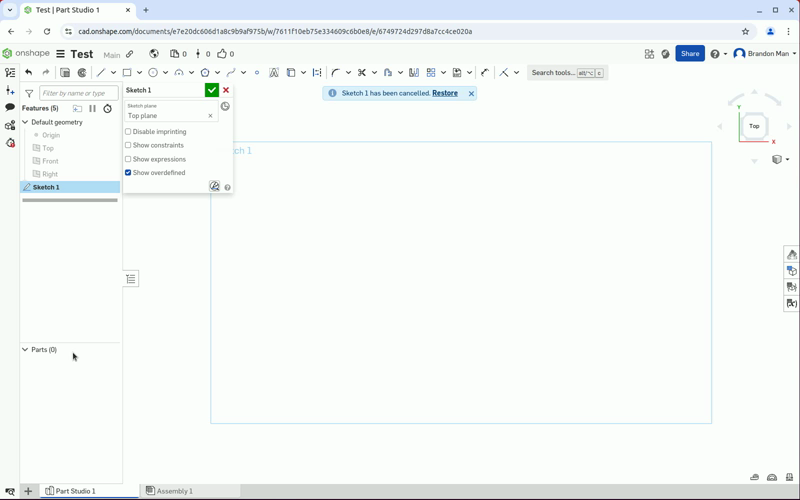
key(l)
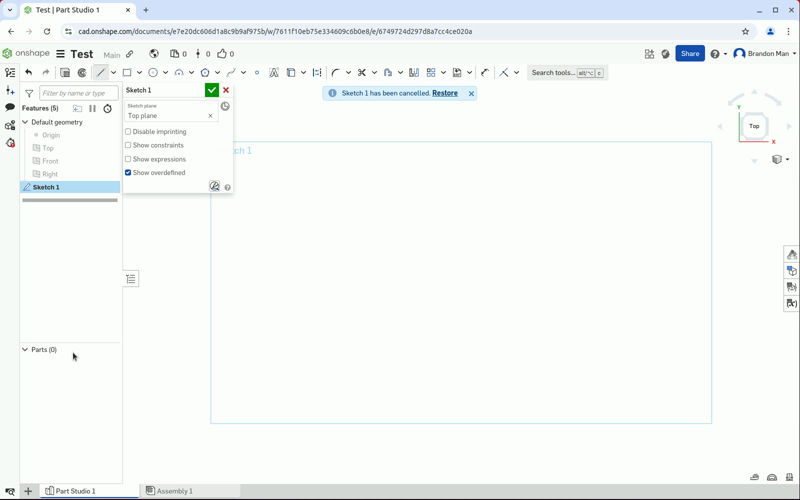
key_down(shift)
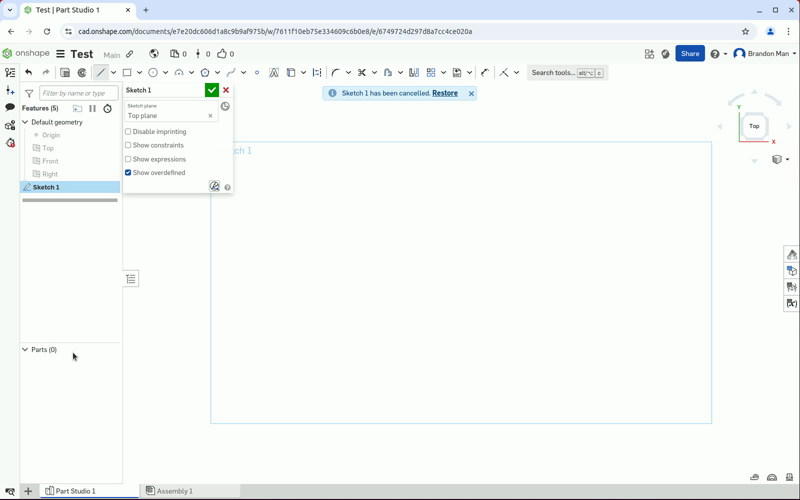
mouse_move(348, 395)
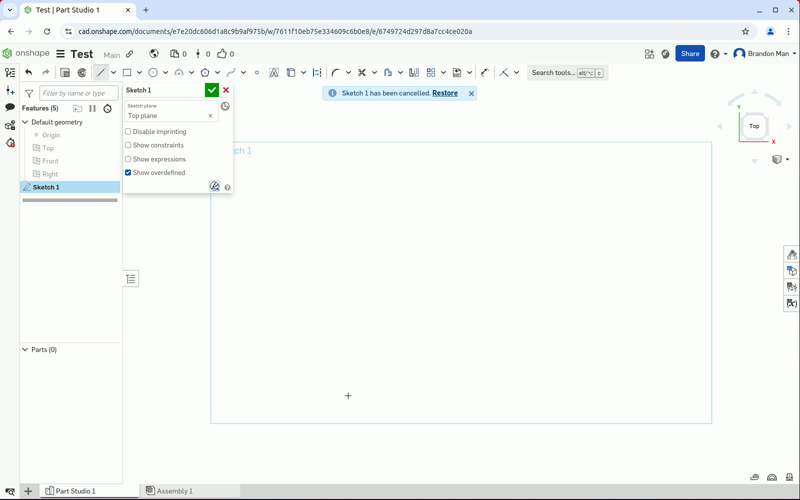
click(348, 395)
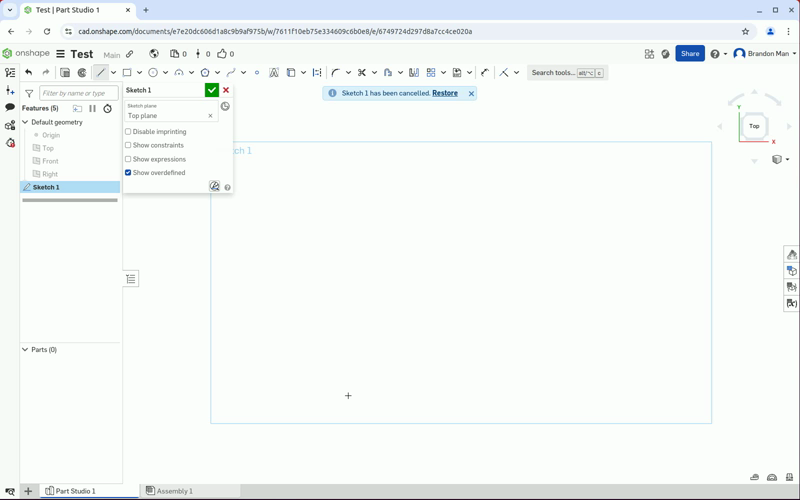
key_up(shift)
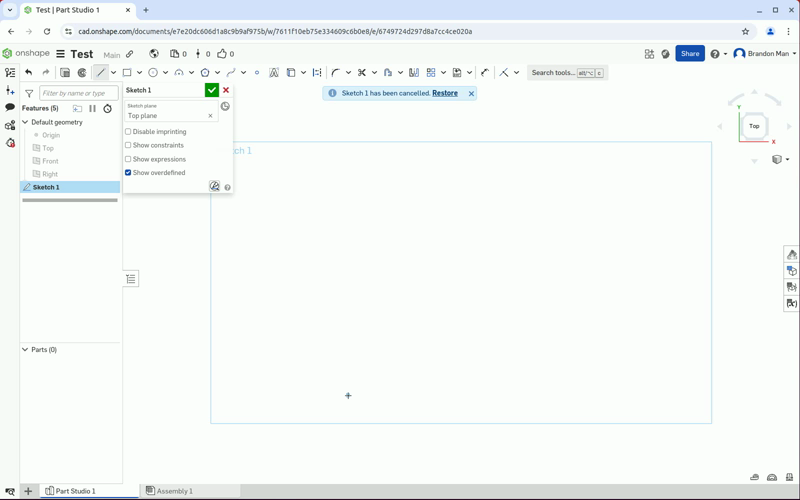
key_down(shift)
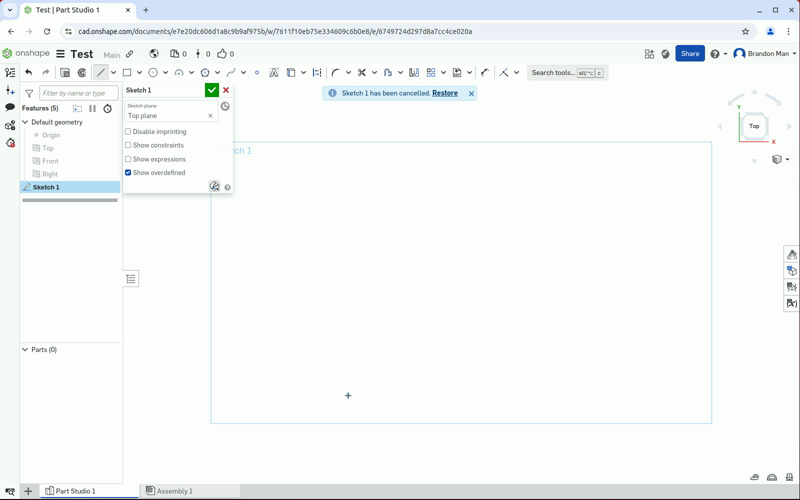
mouse_move(378, 395)
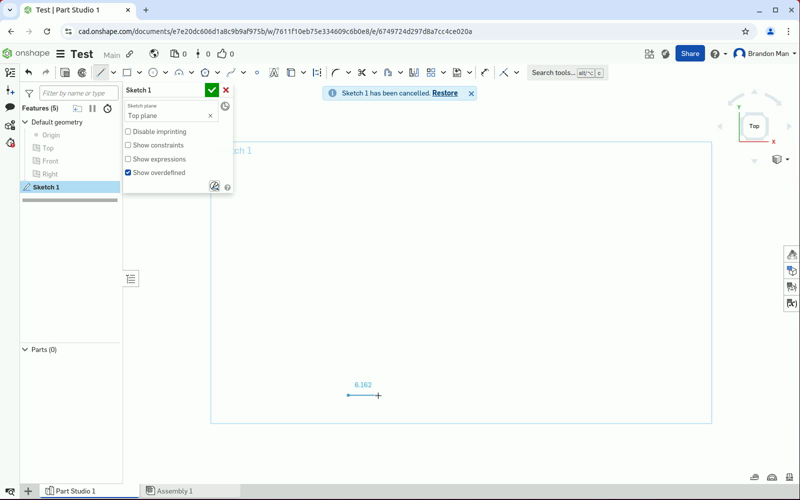
mouse_move(353, 390)
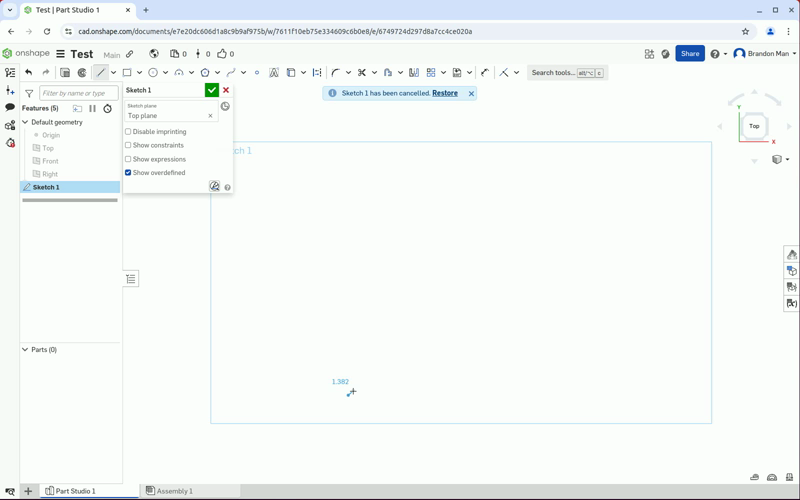
scroll(6)
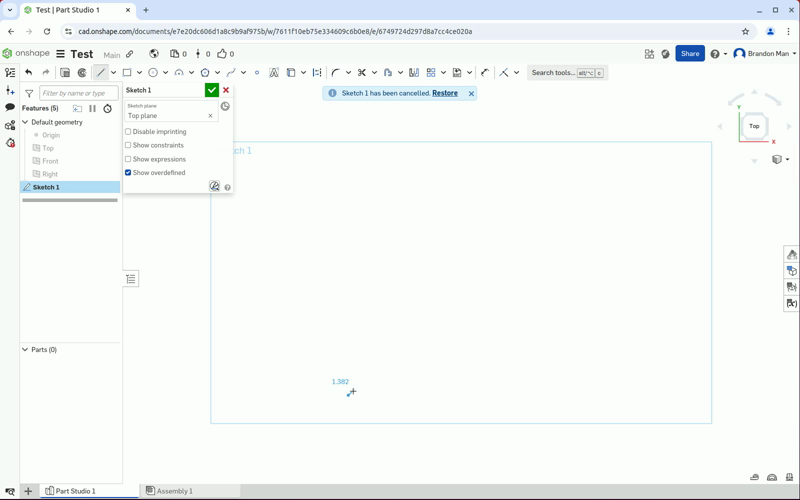
scroll(6)
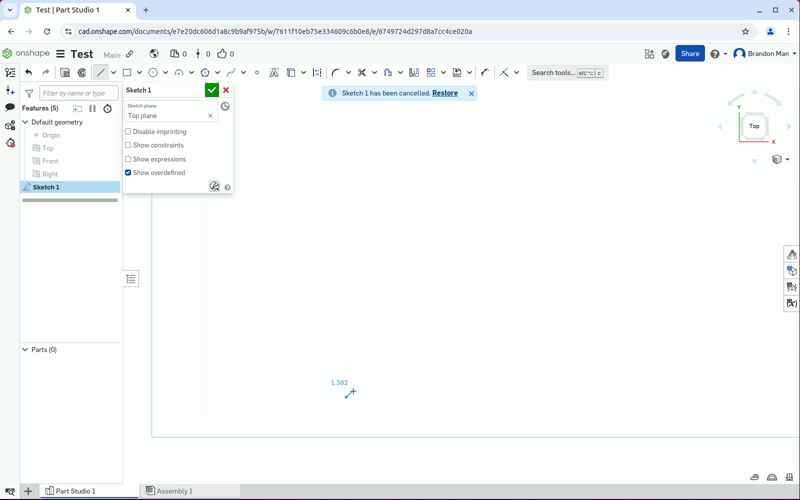
scroll(6)
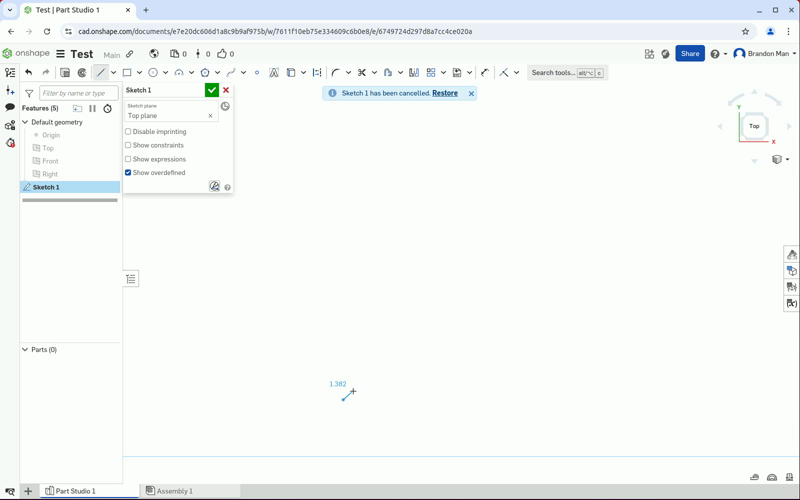
scroll(6)
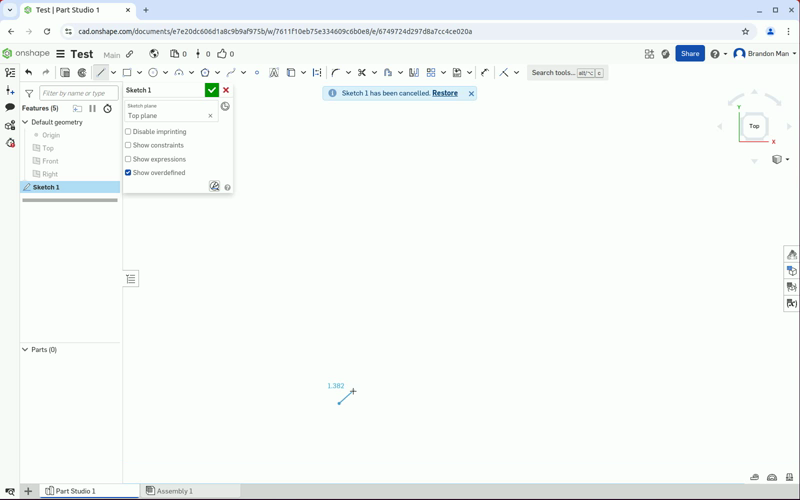
scroll(6)
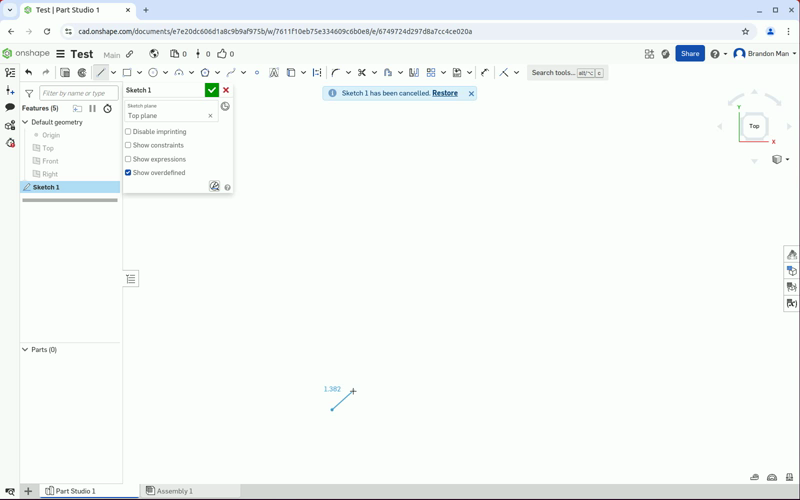
scroll(6)
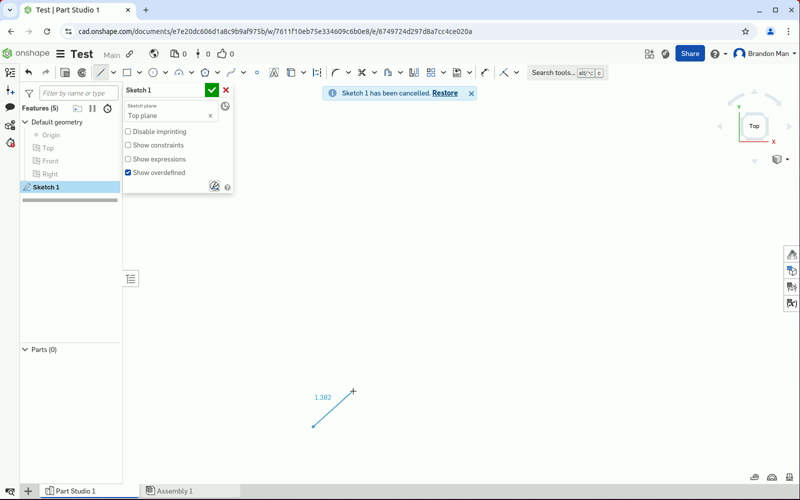
scroll(6)
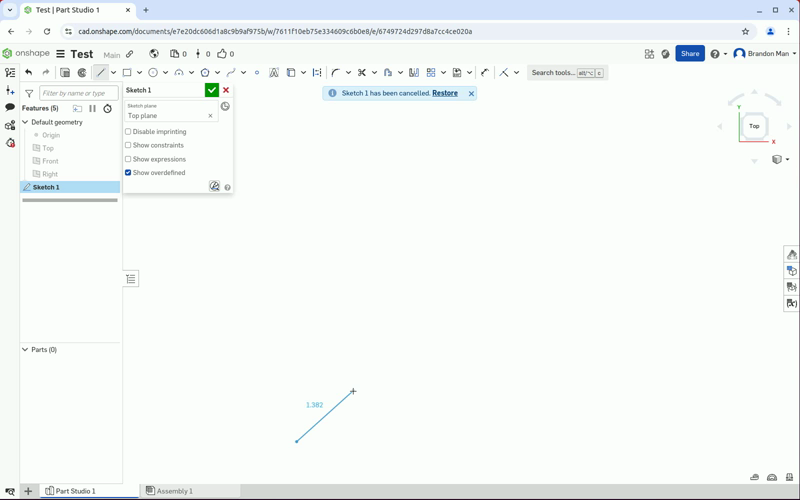
click(353, 390)
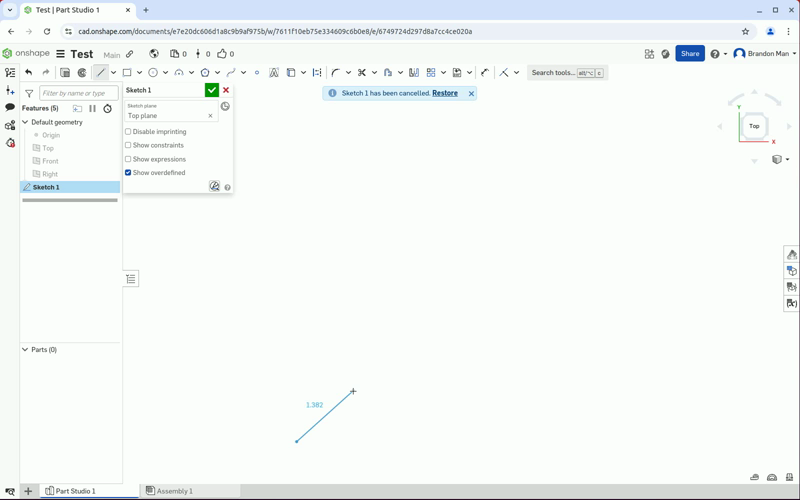
scroll(-6)
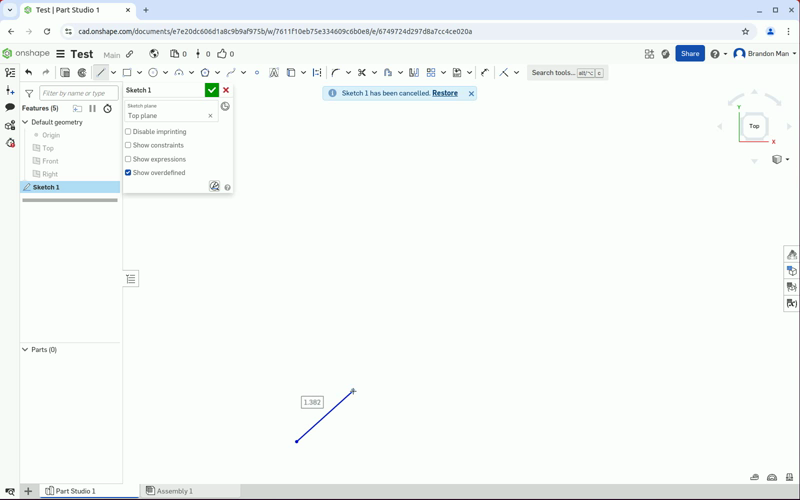
scroll(-6)
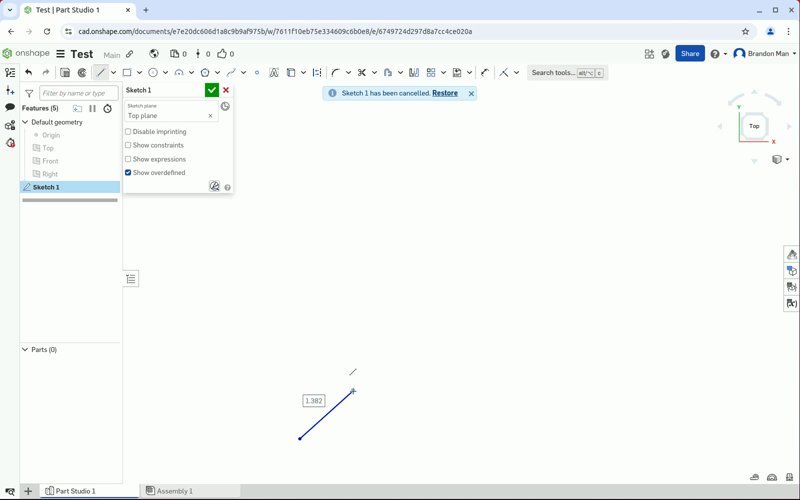
scroll(-6)
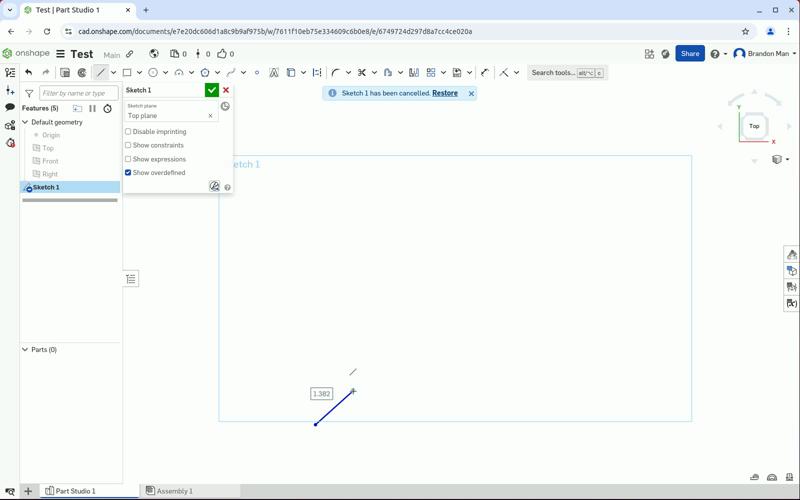
scroll(-6)
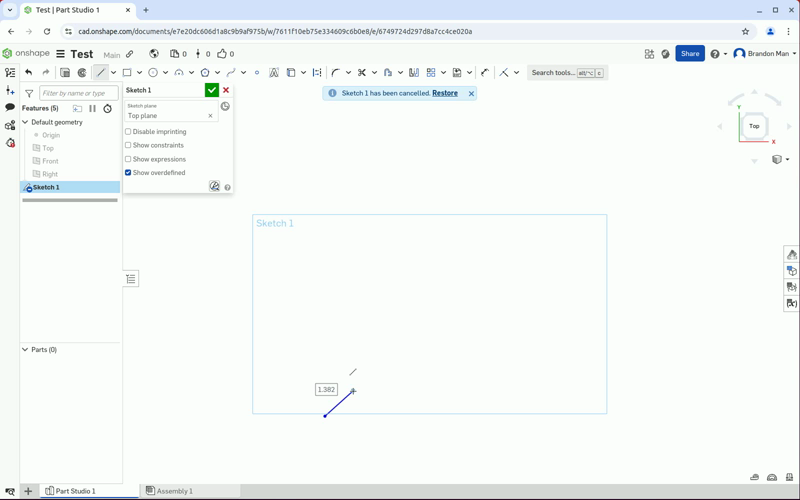
scroll(-6)
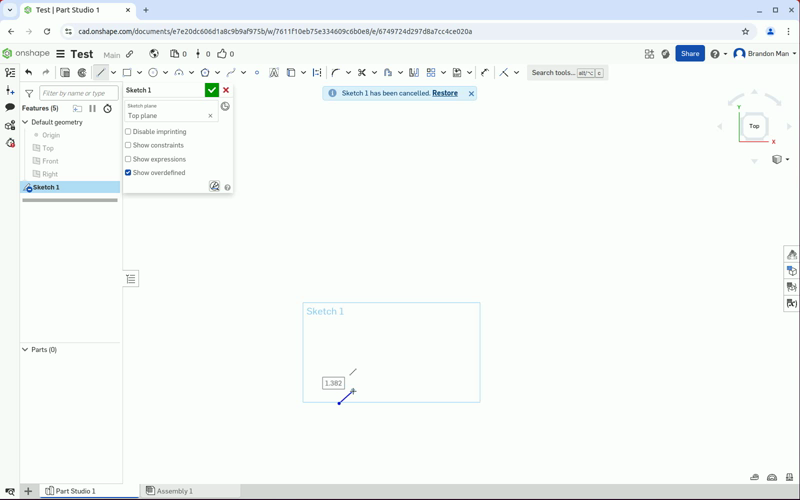
scroll(-6)
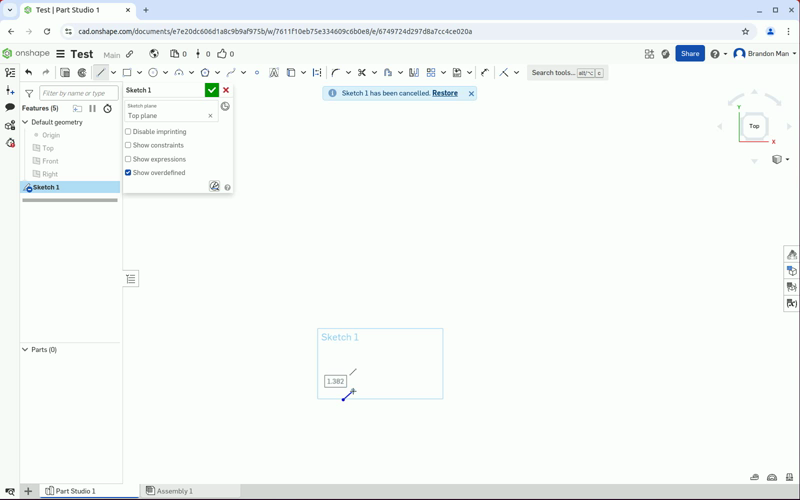
scroll(-6)
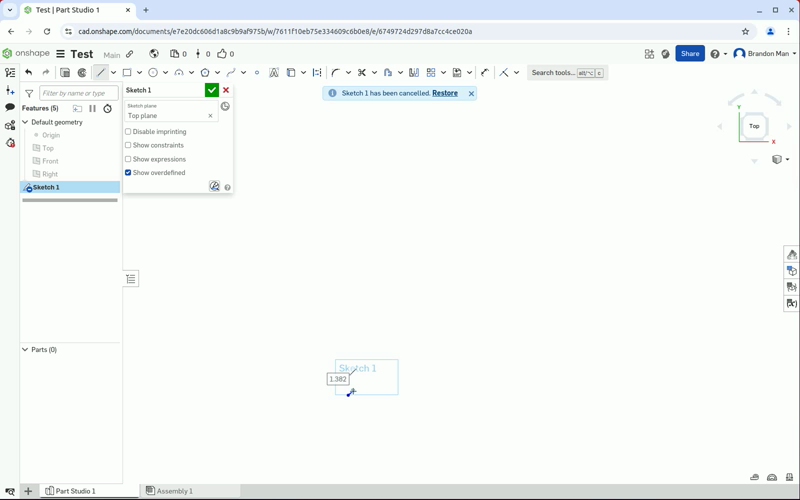
key_up(shift)
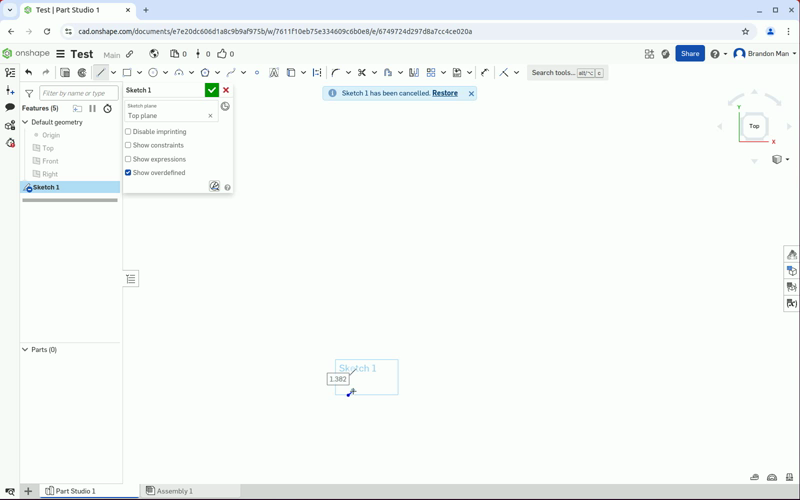
key(esc)
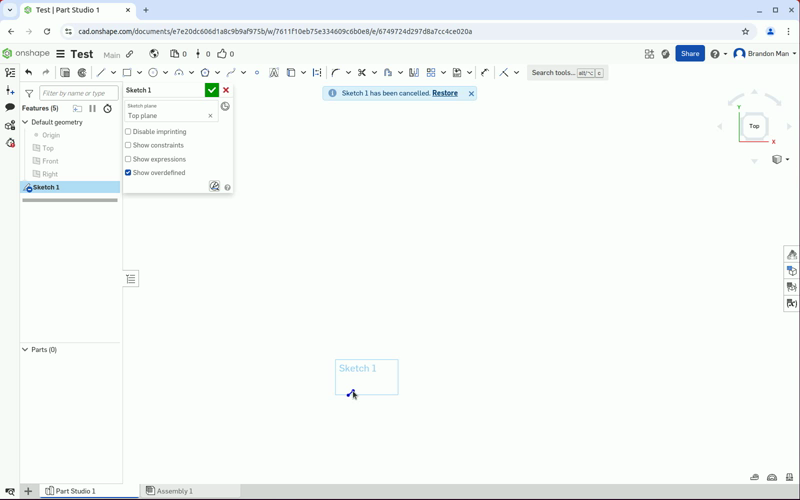
key(a)
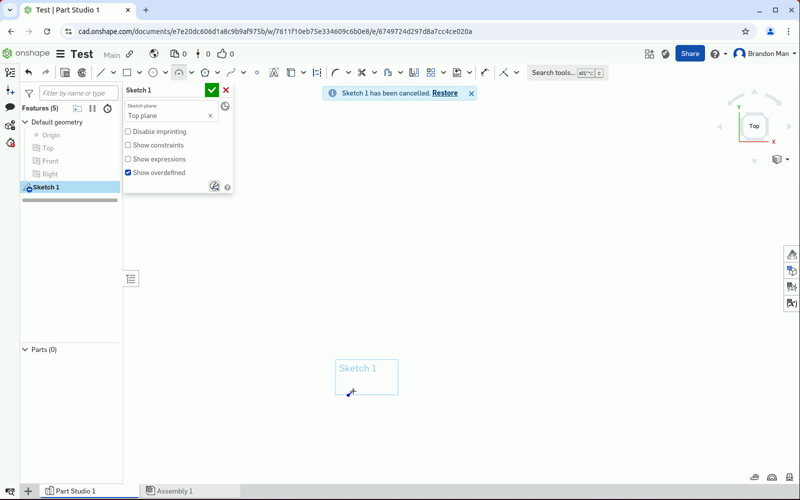
mouse_move(353, 390)
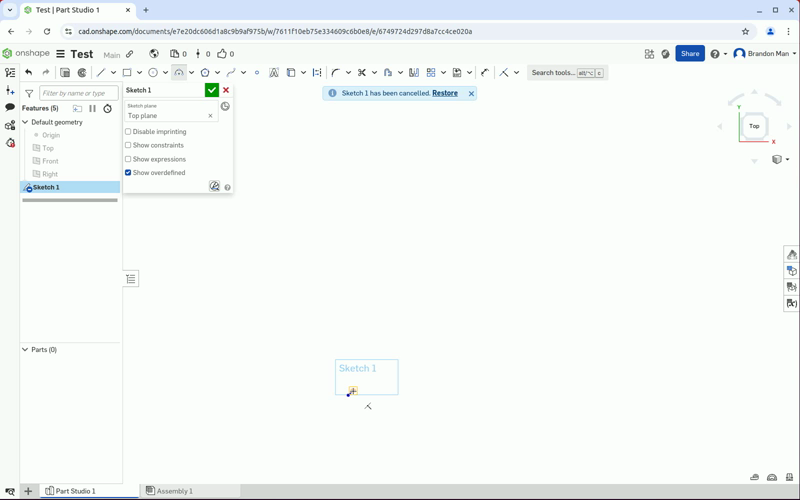
click(353, 390)
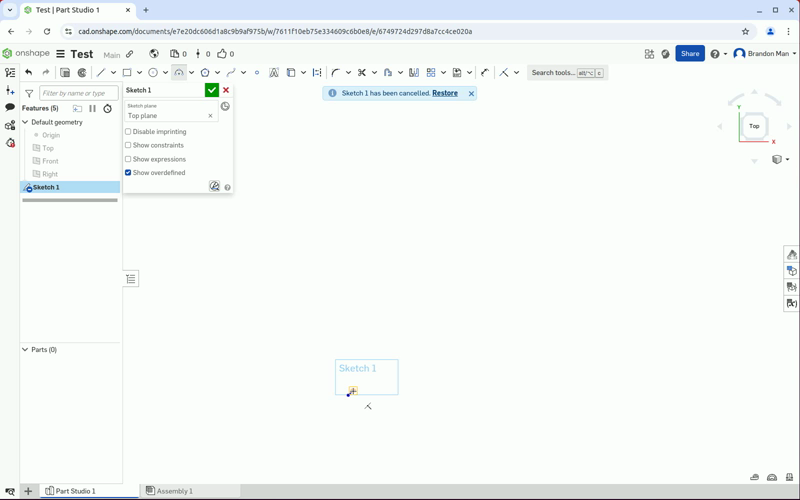
key_down(shift)
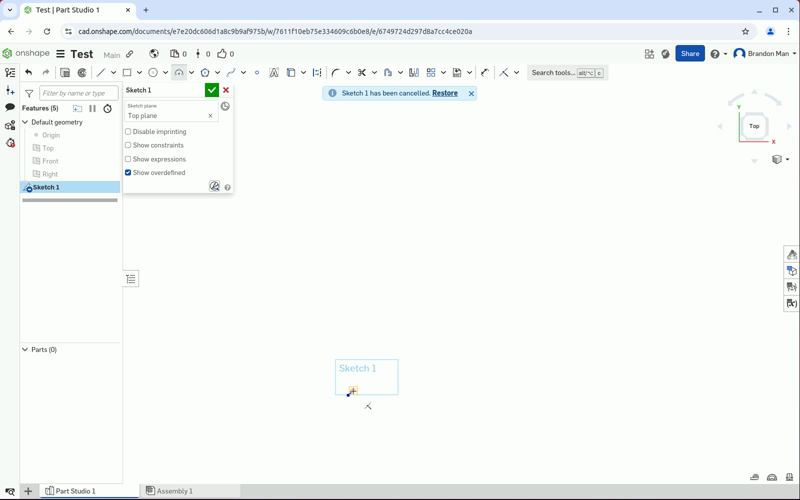
mouse_move(367, 376)
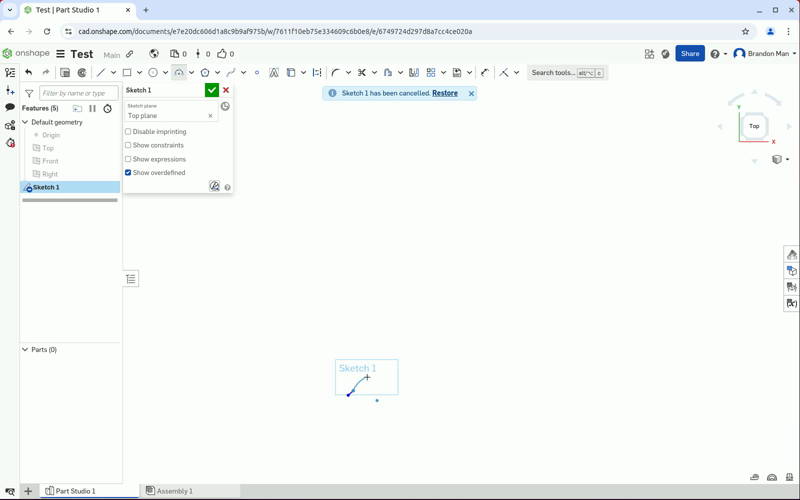
click(367, 376)
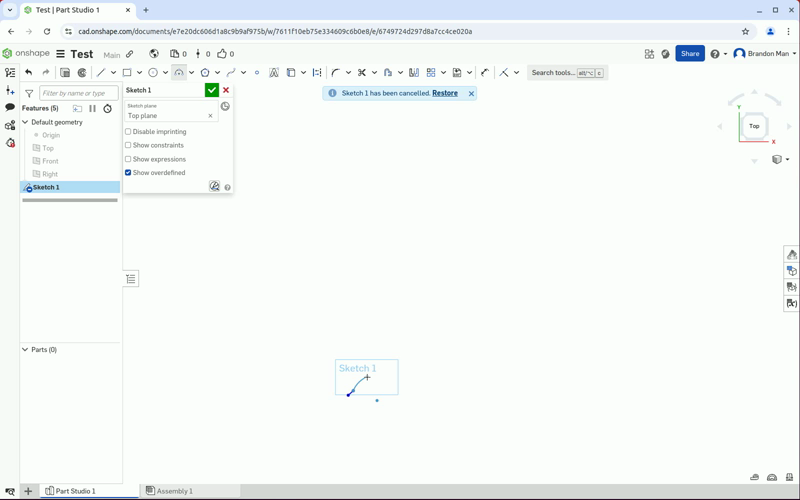
mouse_move(352, 375)
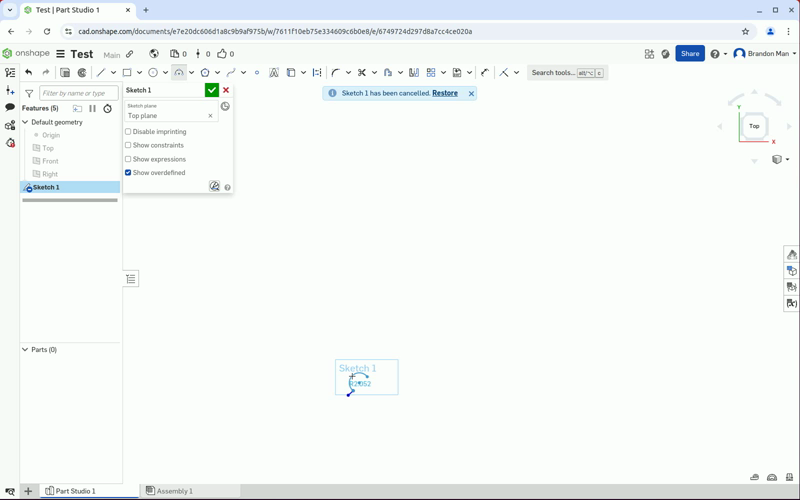
click(352, 375)
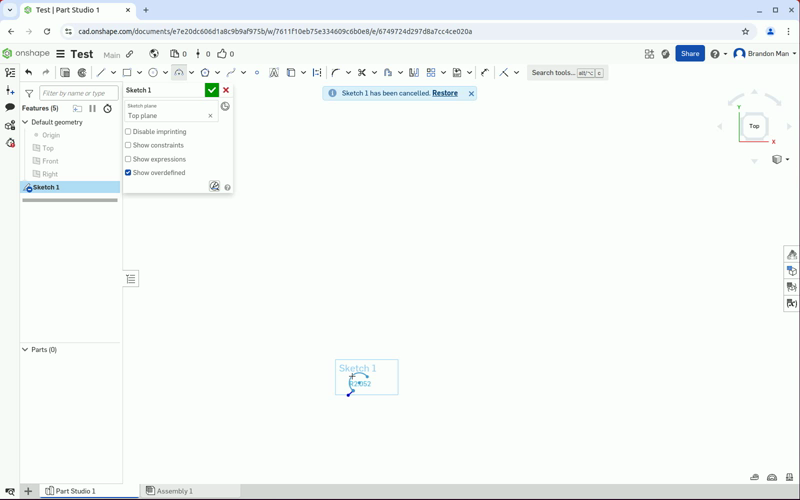
key_up(shift)
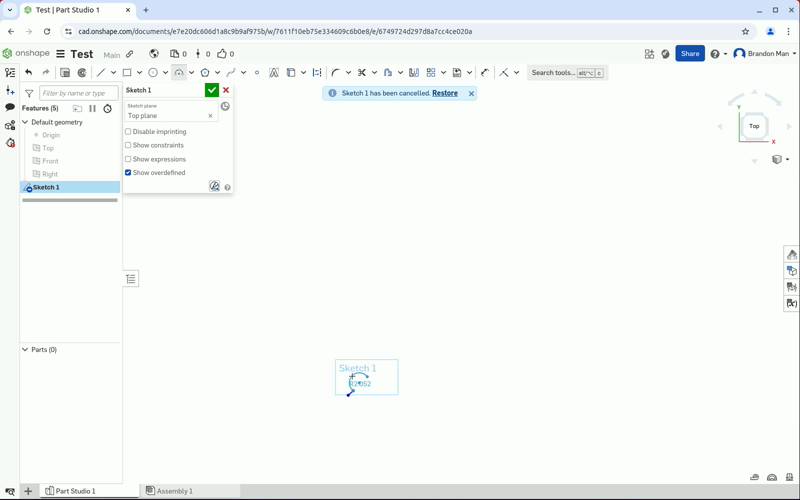
key(esc)
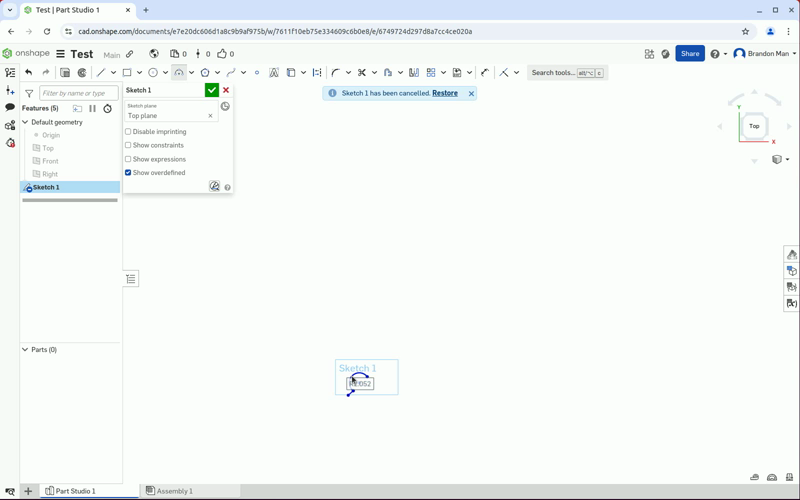
key(l)
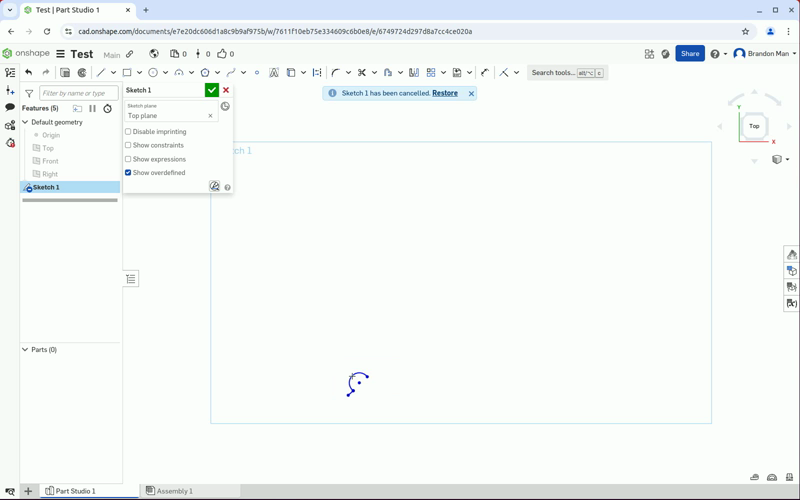
mouse_move(367, 376)
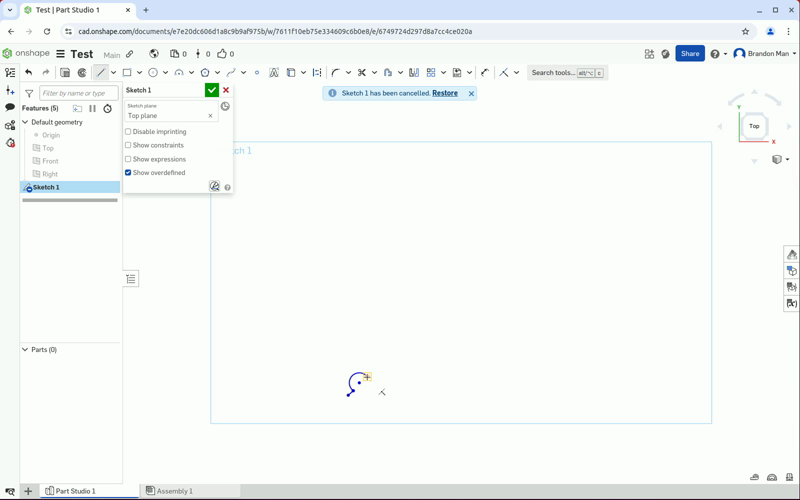
click(367, 376)
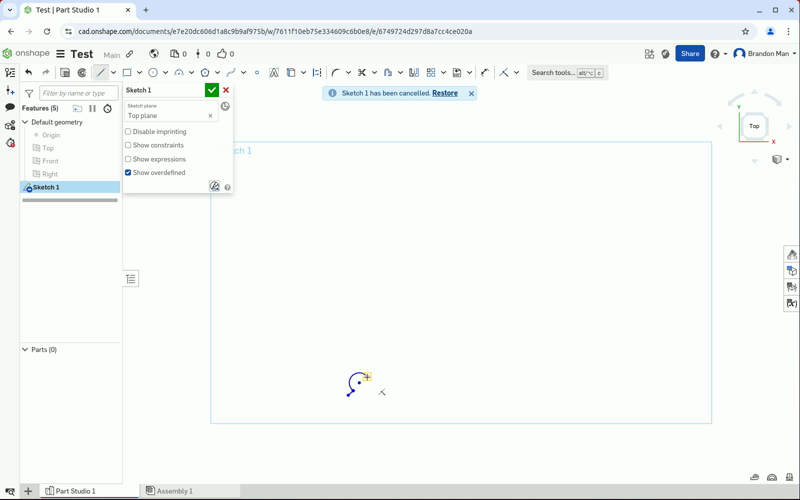
key_down(shift)
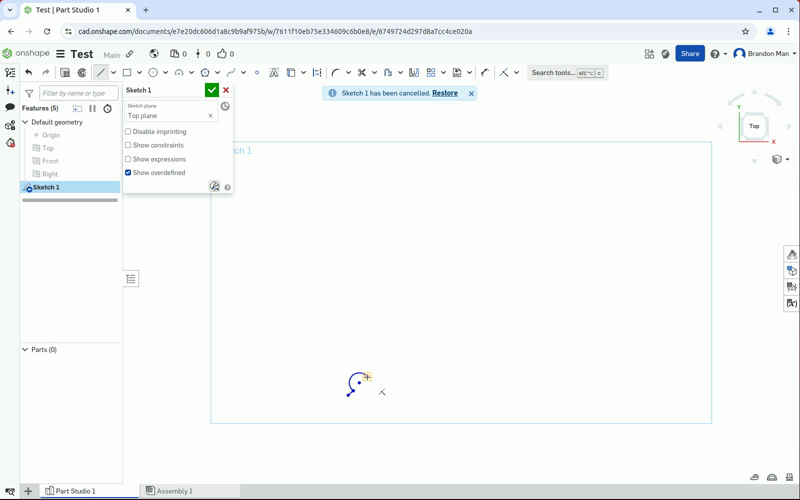
mouse_move(397, 376)
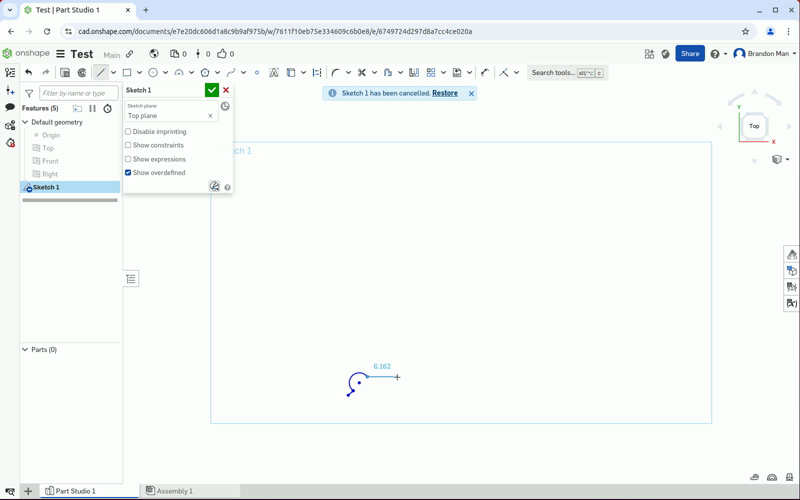
mouse_move(371, 371)
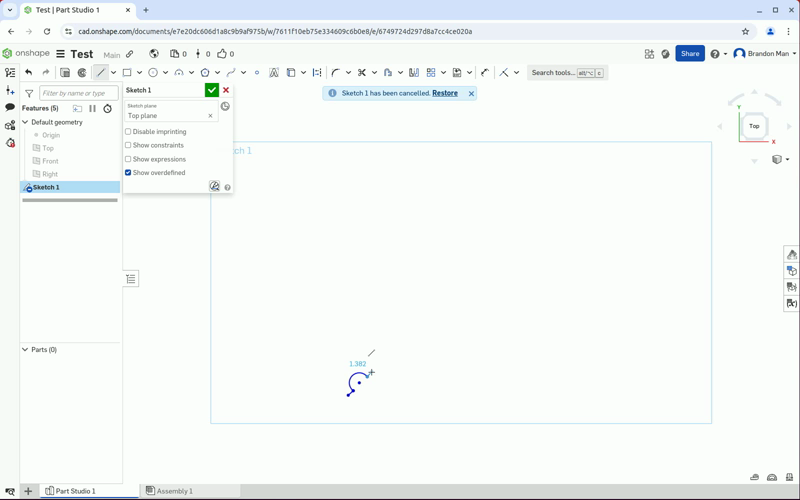
scroll(6)
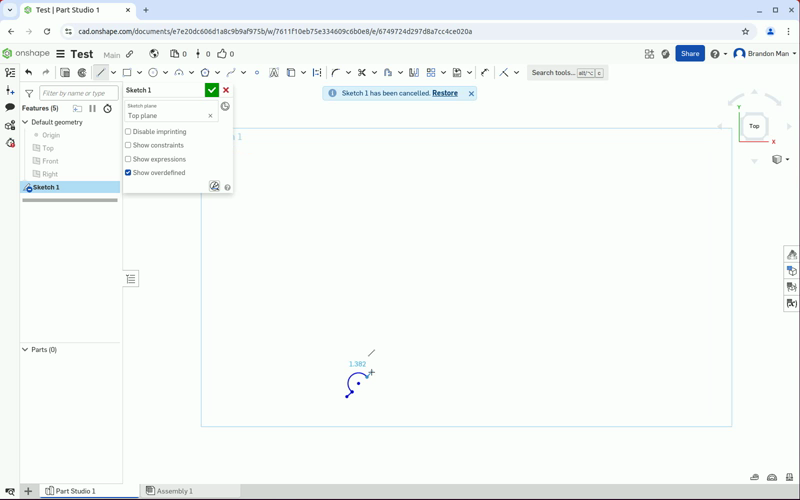
scroll(6)
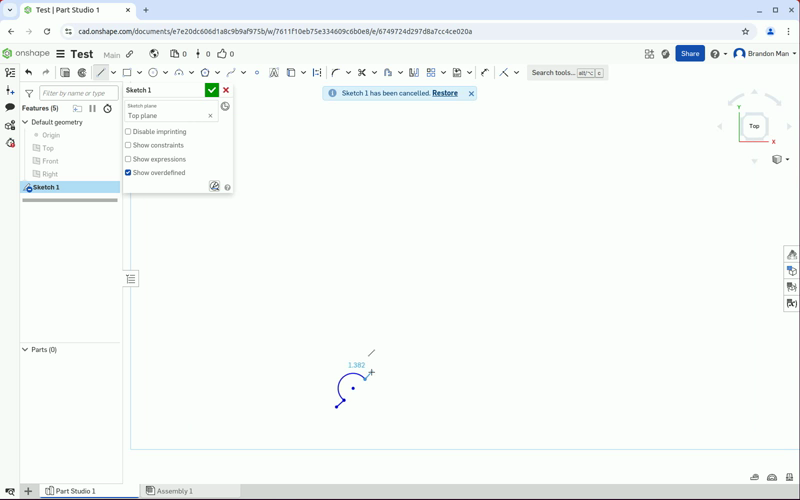
scroll(6)
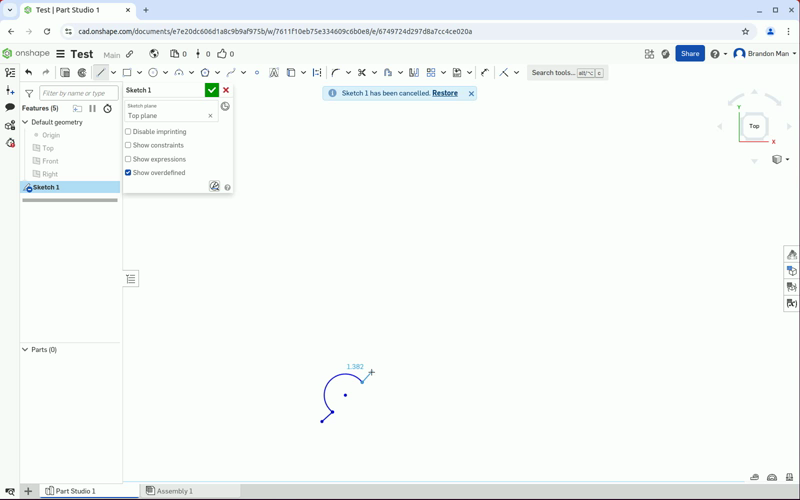
scroll(6)
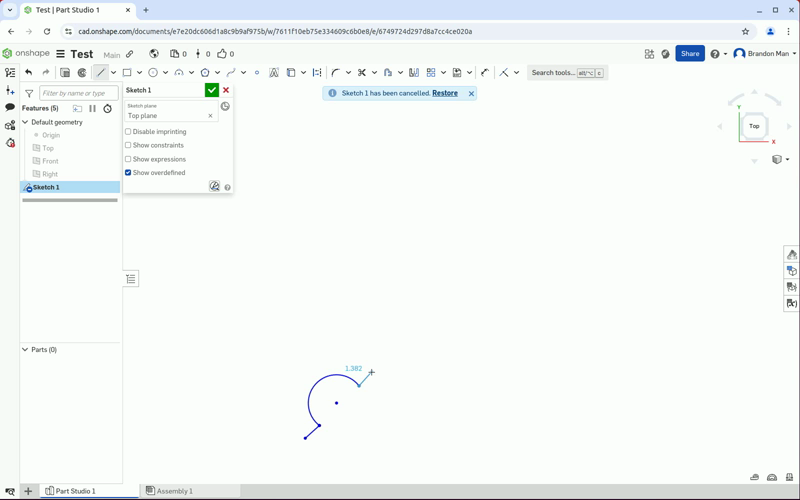
scroll(6)
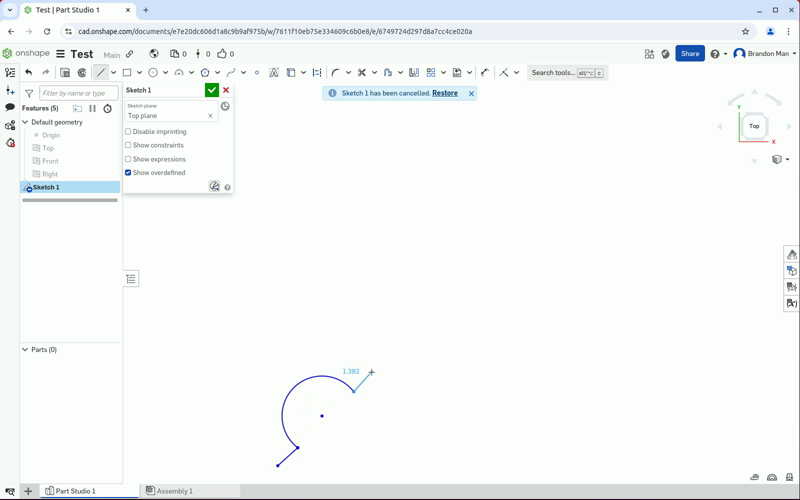
scroll(6)
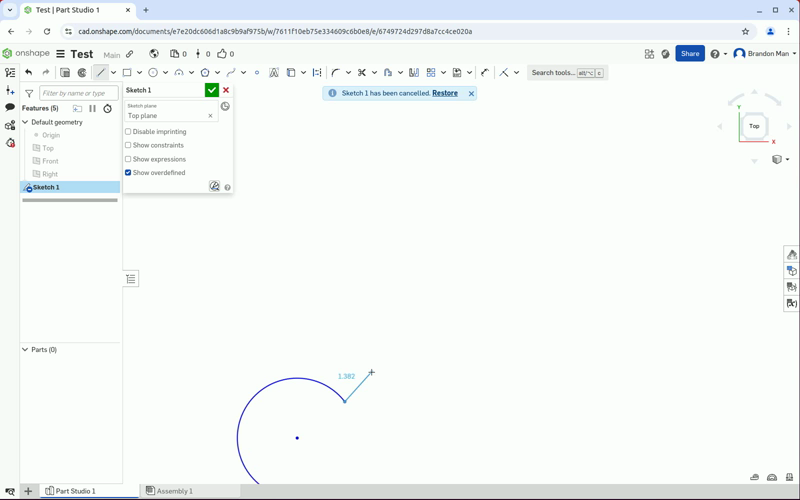
scroll(6)
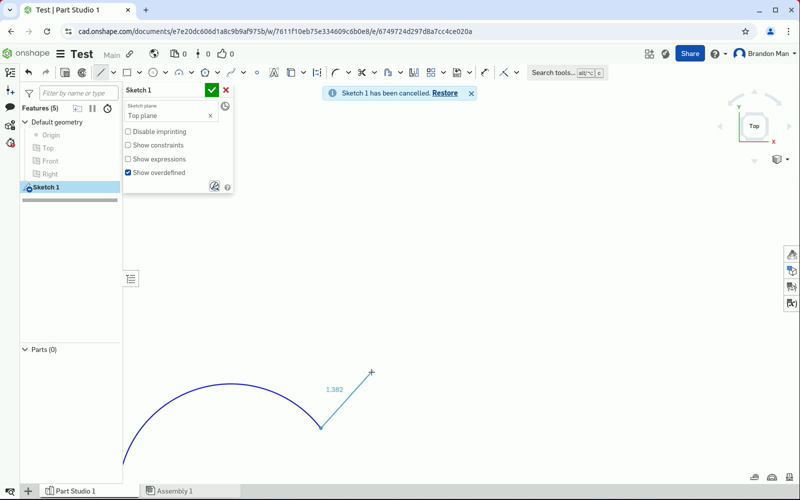
click(371, 371)
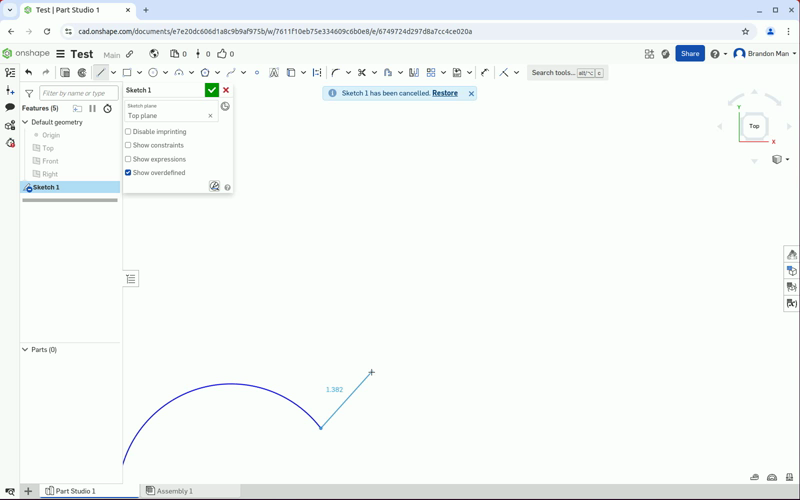
scroll(-6)
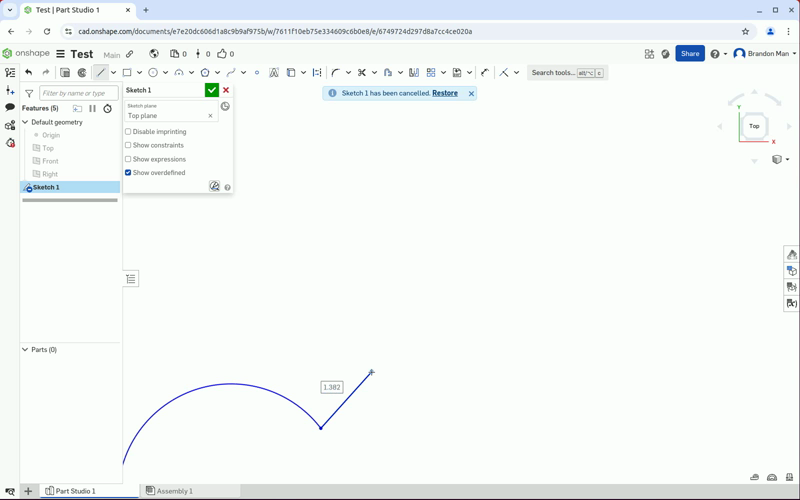
scroll(-6)
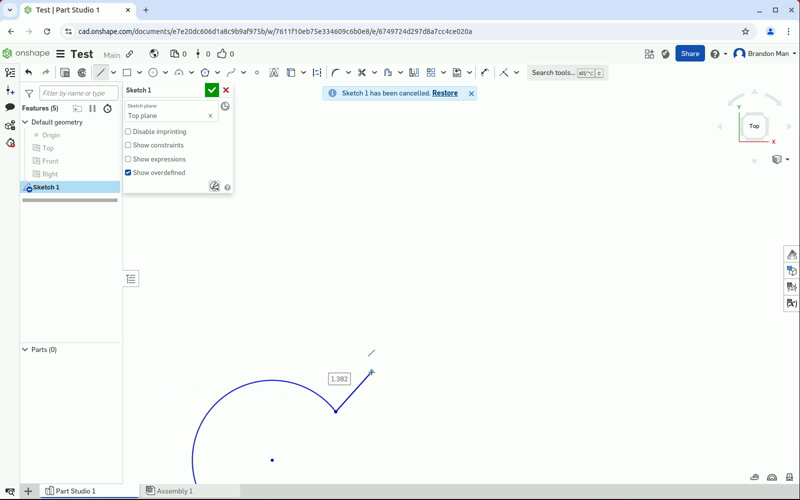
scroll(-6)
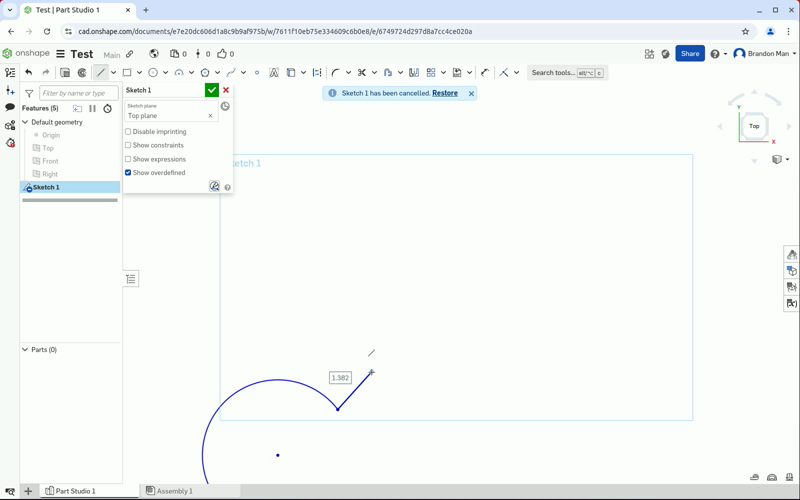
scroll(-6)
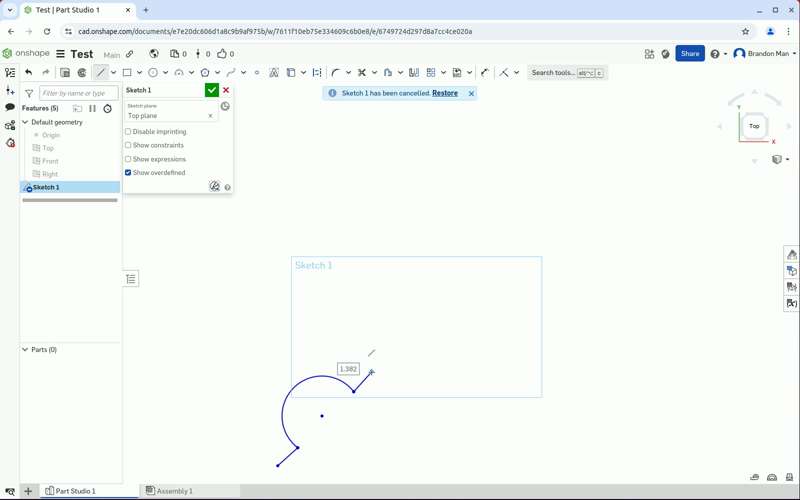
scroll(-6)
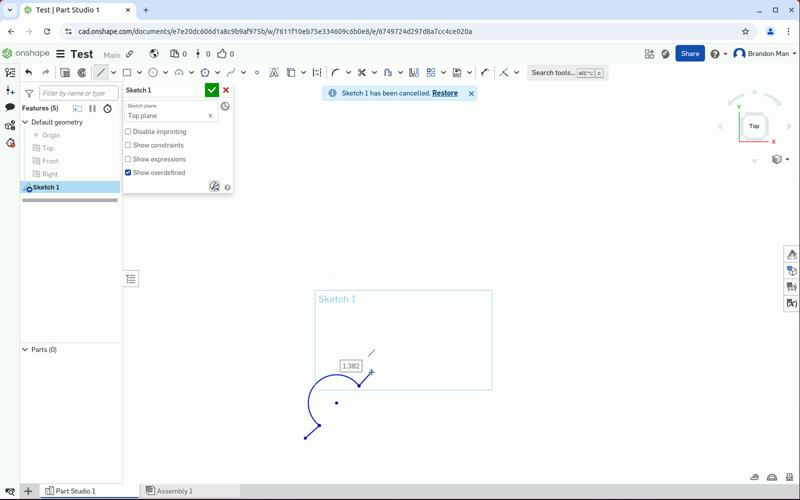
scroll(-6)
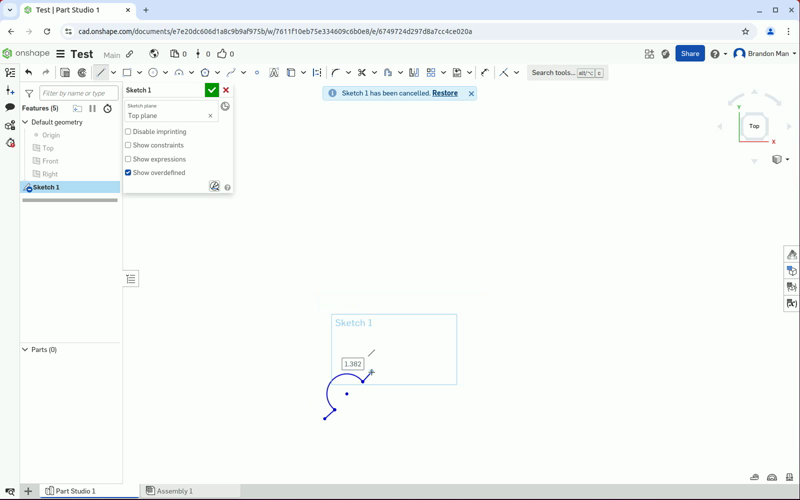
scroll(-6)
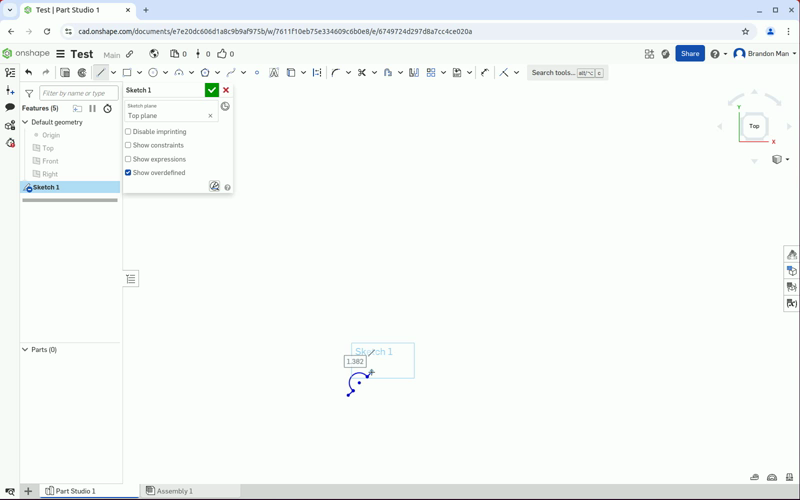
key_up(shift)
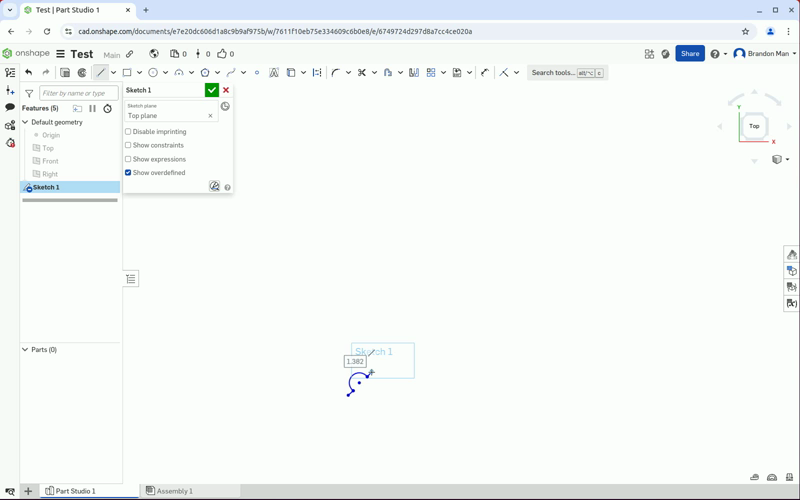
key_down(shift)
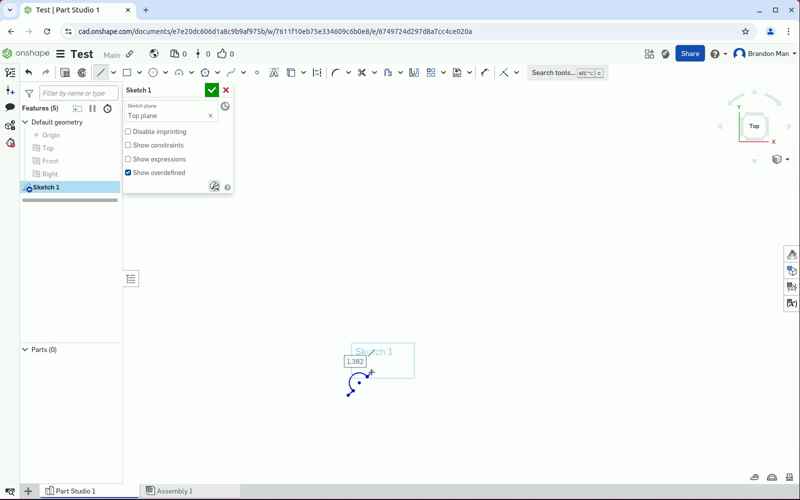
mouse_move(371, 195)
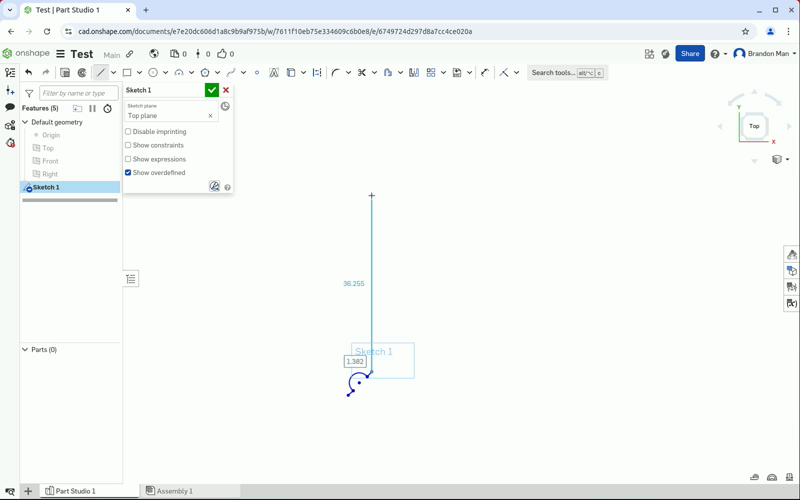
click(371, 195)
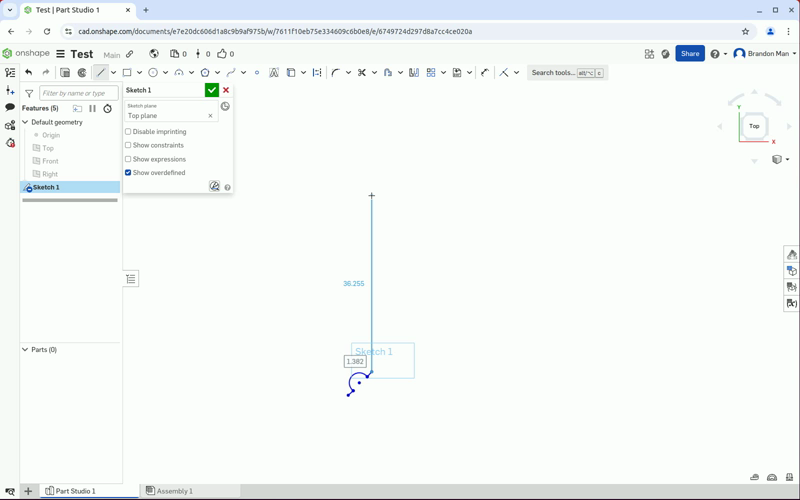
key_up(shift)
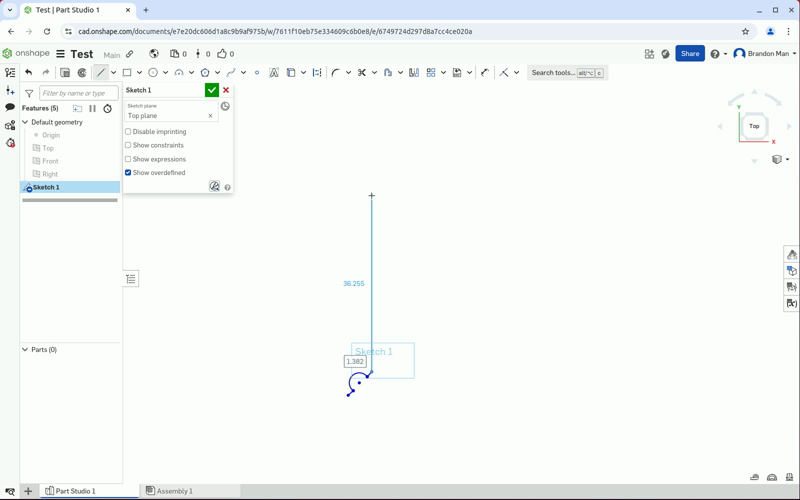
key_down(shift)
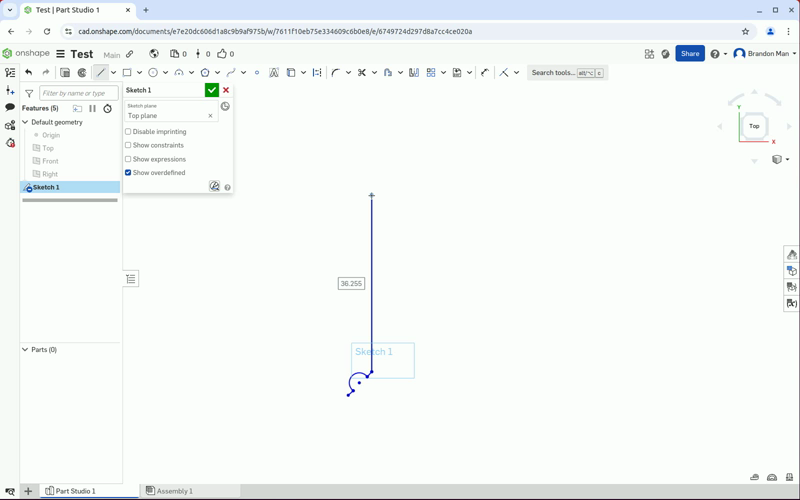
mouse_move(401, 195)
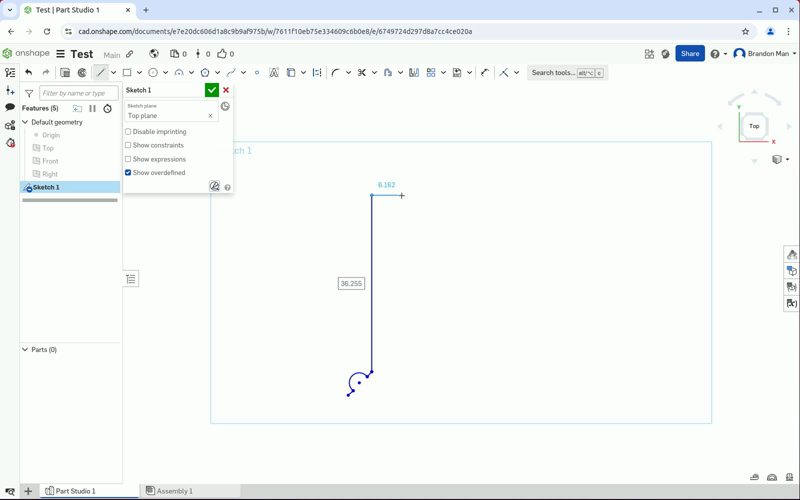
mouse_move(367, 190)
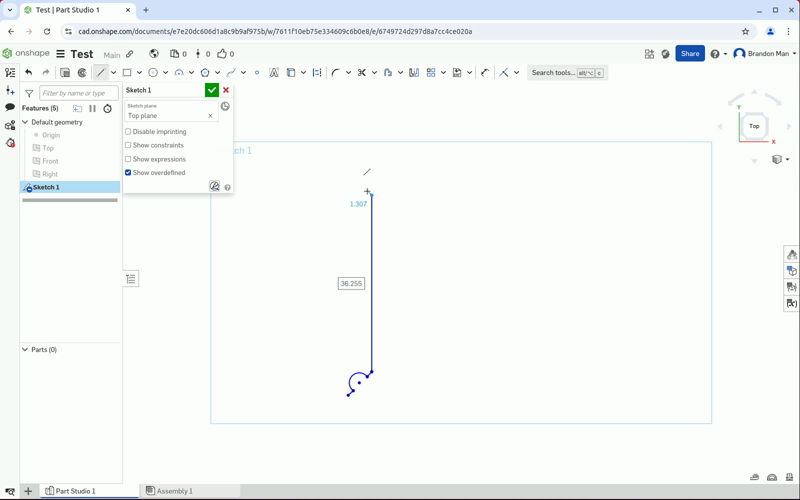
scroll(6)
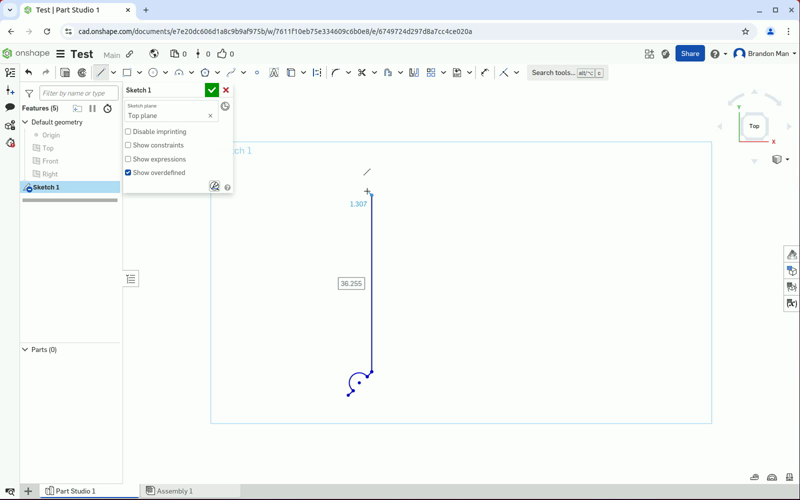
scroll(6)
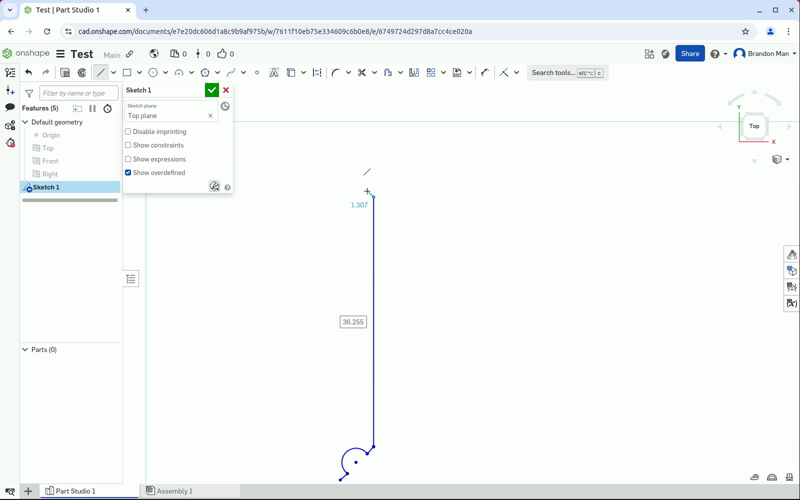
scroll(6)
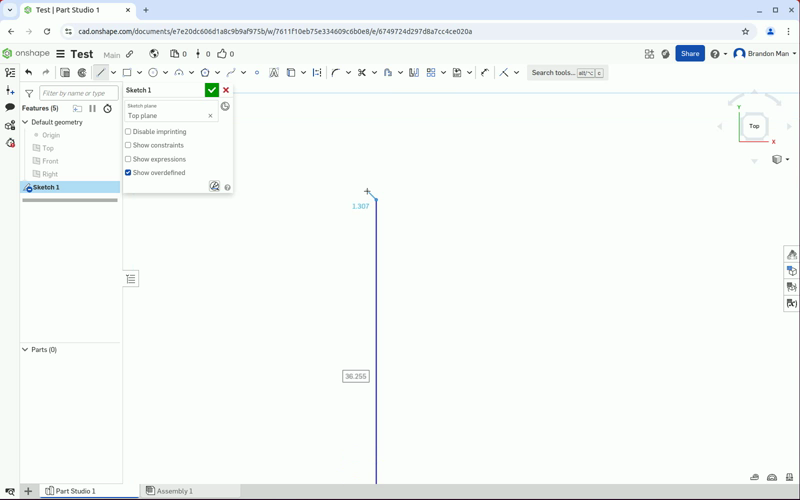
scroll(6)
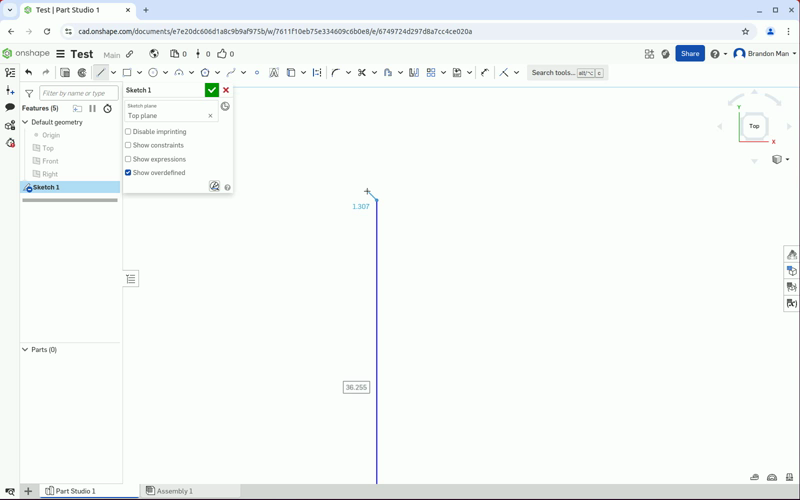
scroll(6)
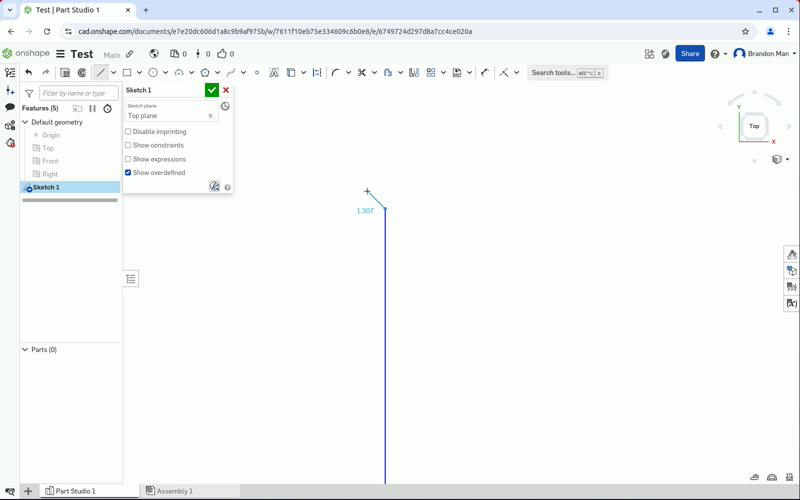
scroll(6)
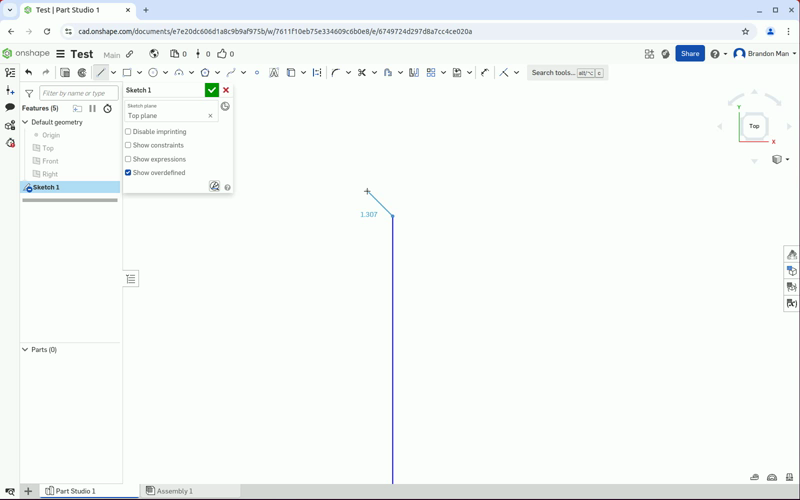
scroll(6)
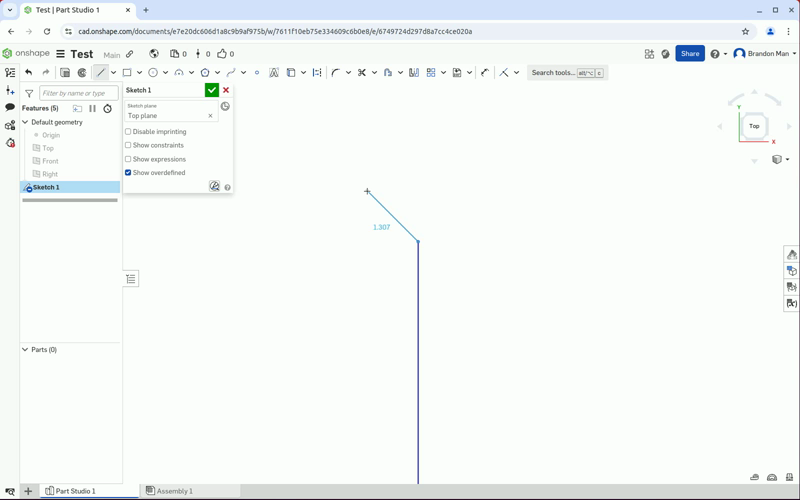
click(367, 190)
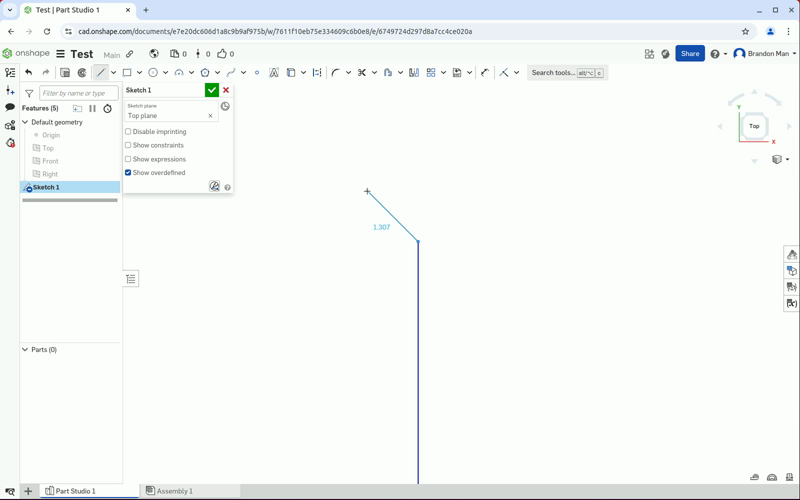
scroll(-6)
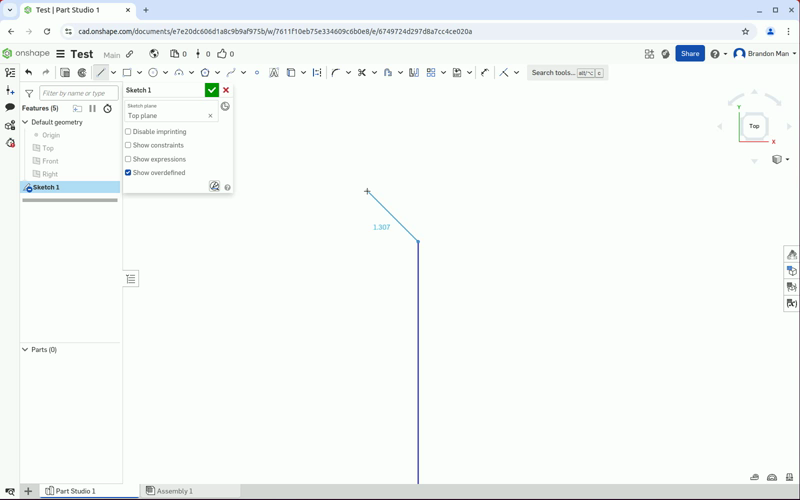
scroll(-6)
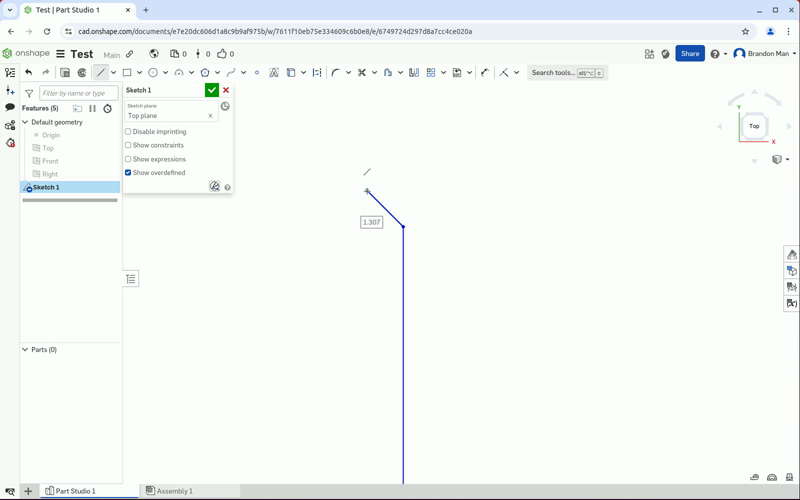
scroll(-6)
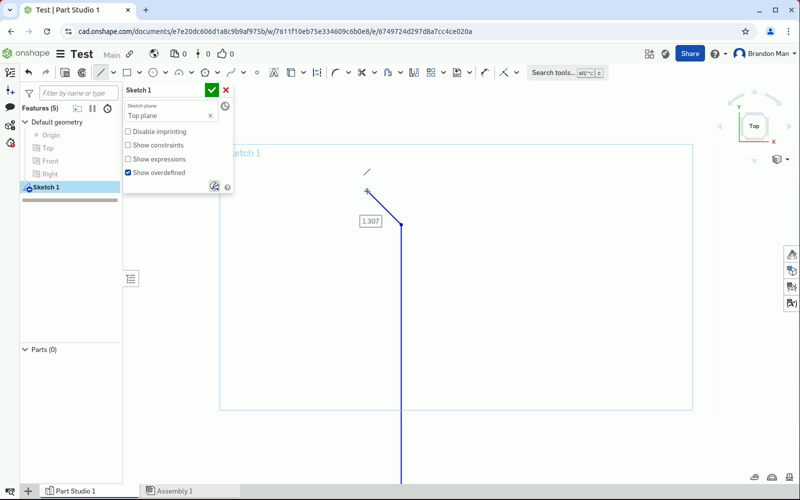
scroll(-6)
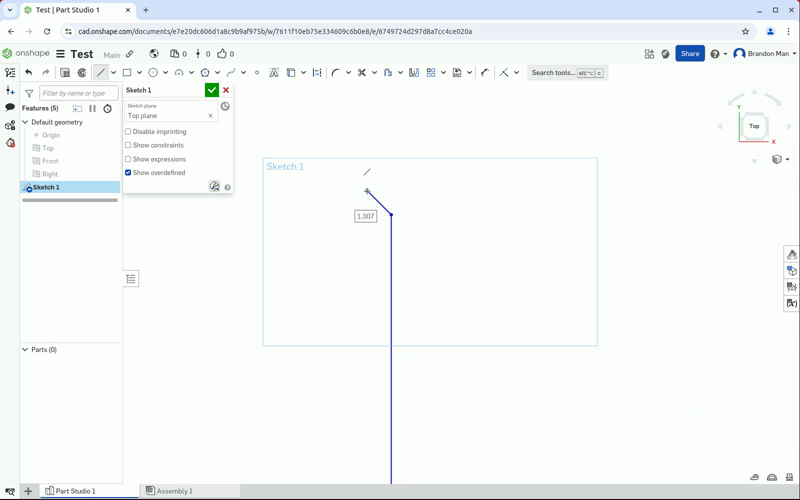
scroll(-6)
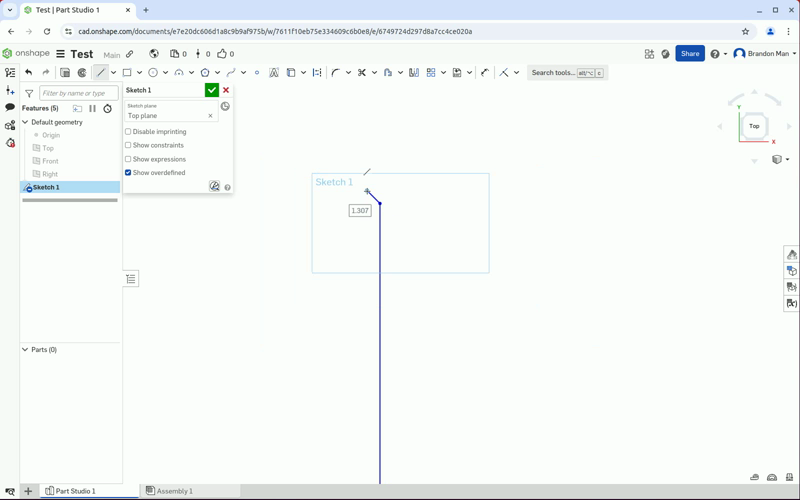
scroll(-6)
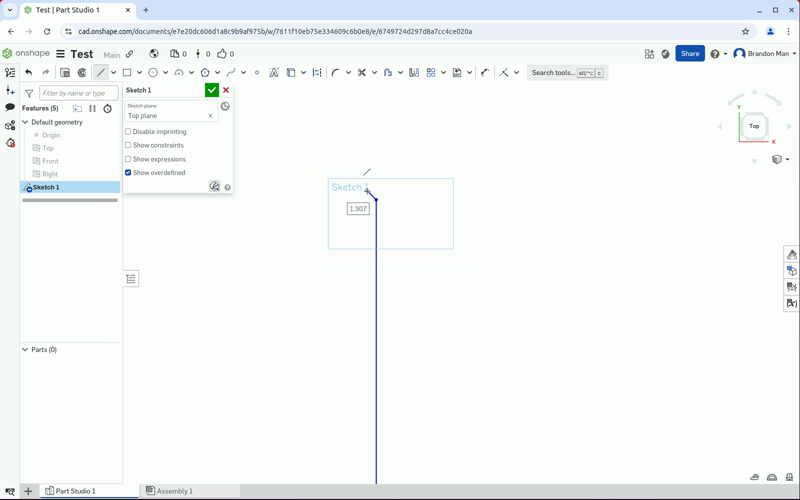
scroll(-6)
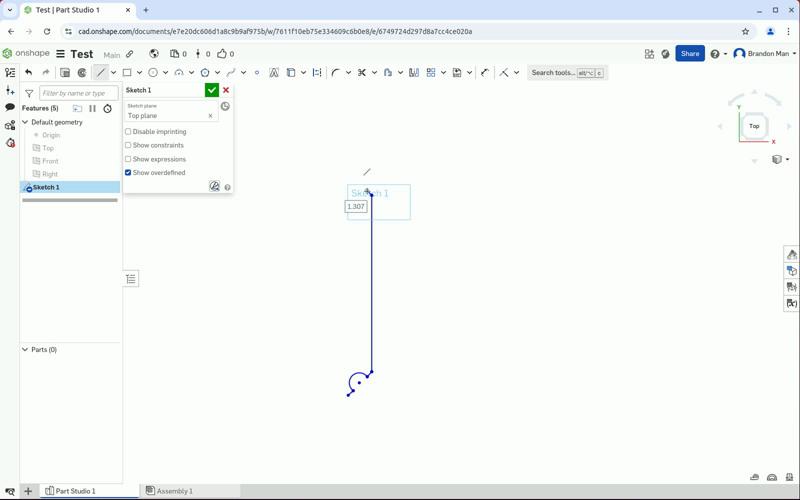
key_up(shift)
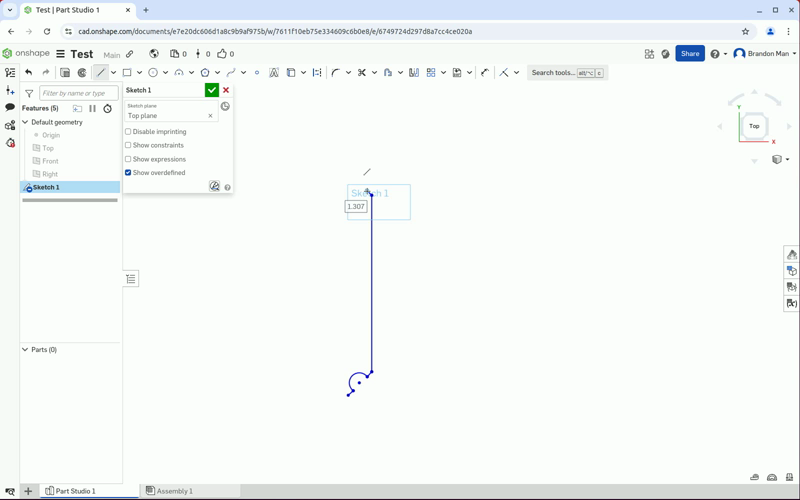
key(esc)
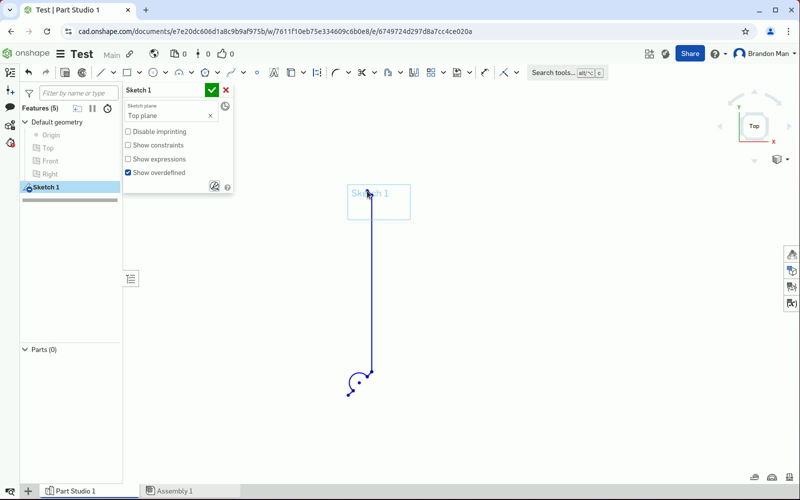
key(a)
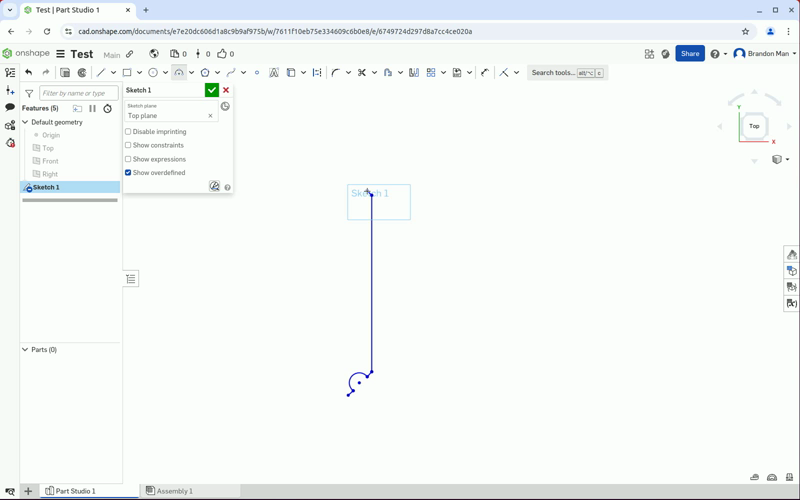
mouse_move(367, 190)
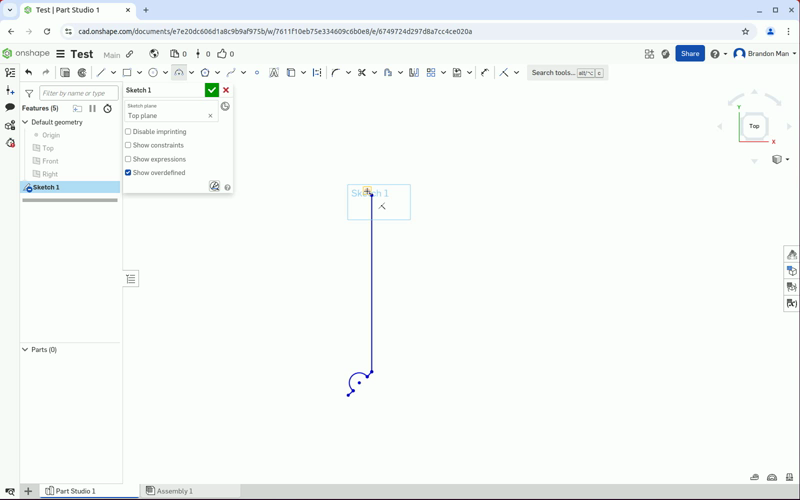
click(367, 190)
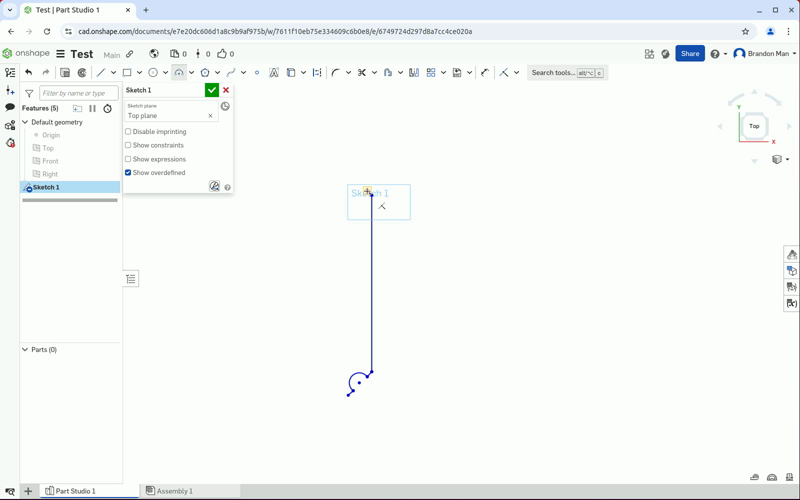
key_down(shift)
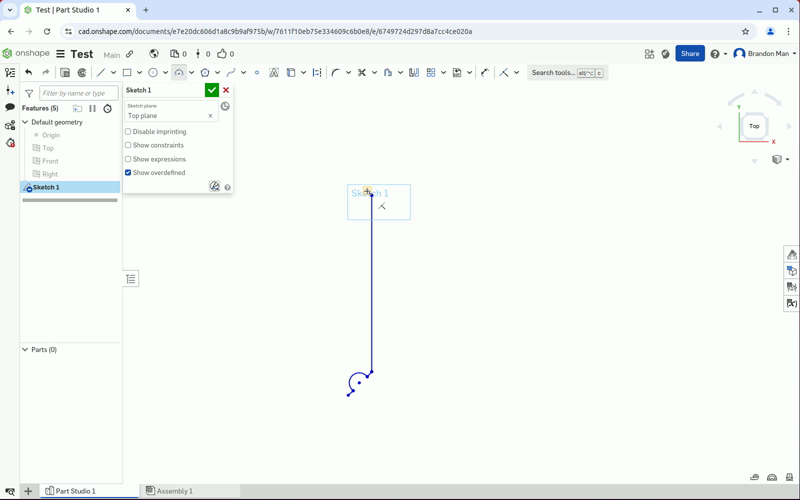
mouse_move(353, 176)
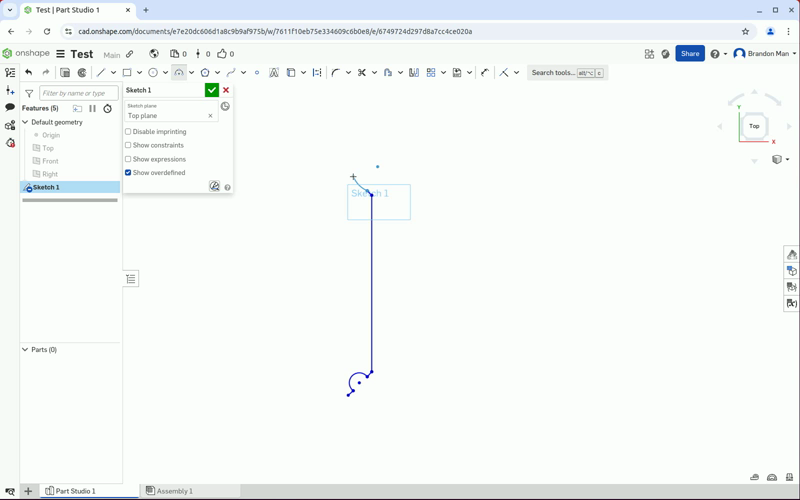
click(353, 176)
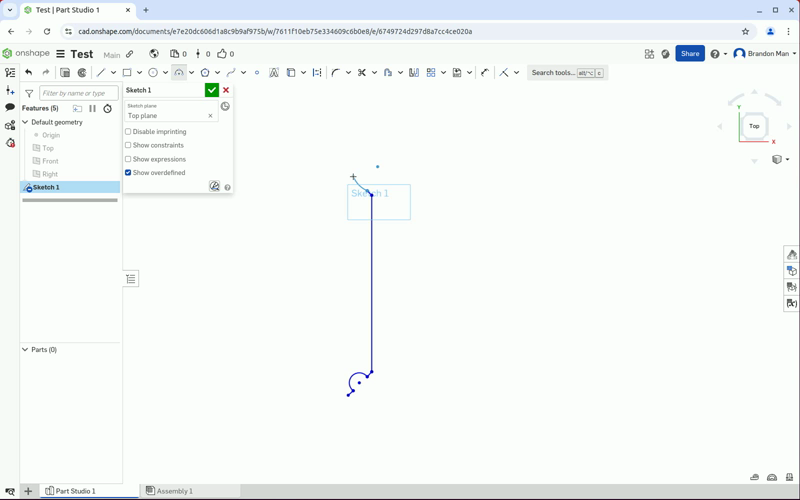
mouse_move(352, 191)
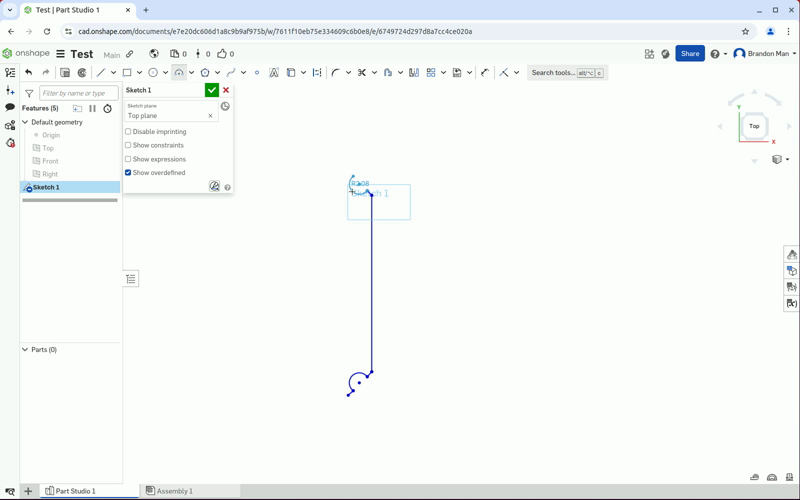
click(352, 191)
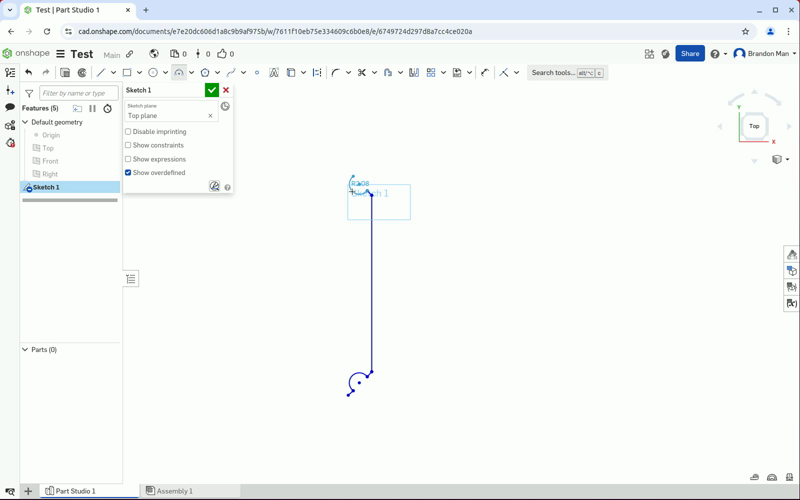
key_up(shift)
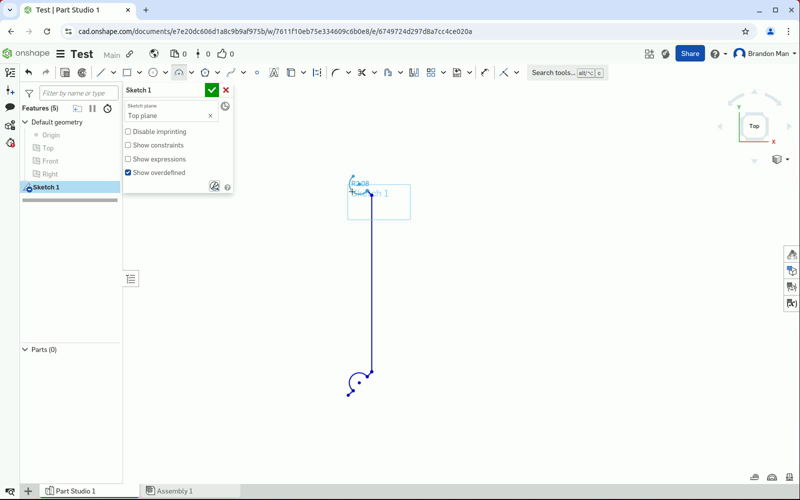
key(esc)
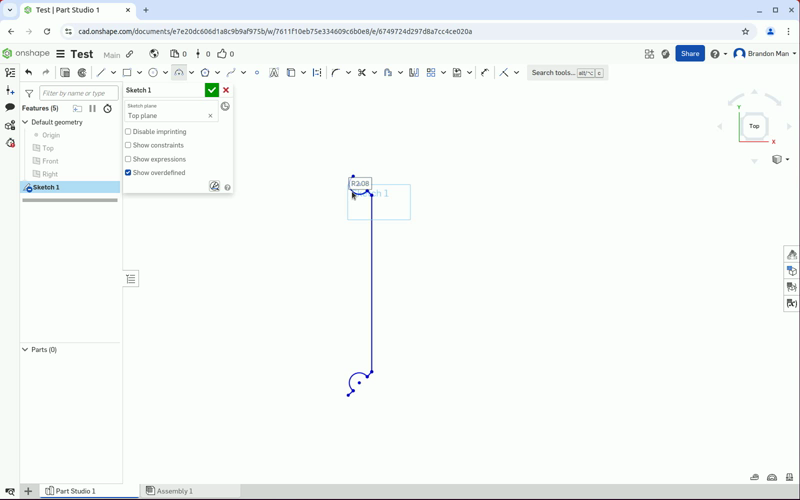
key(l)
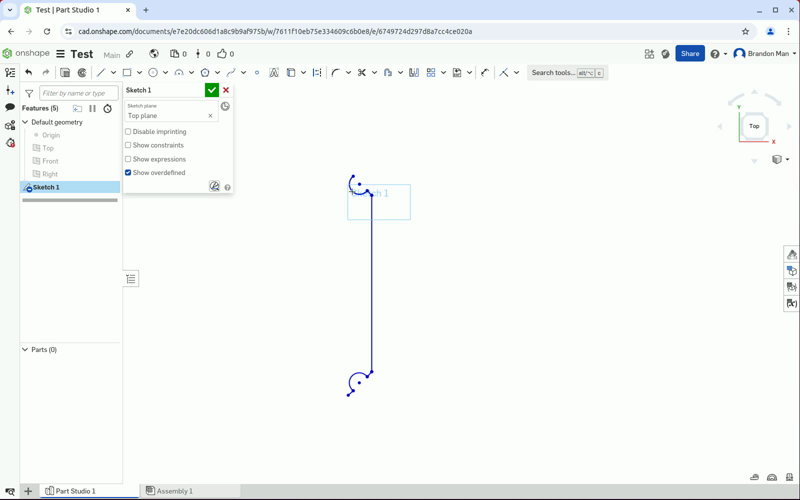
mouse_move(353, 176)
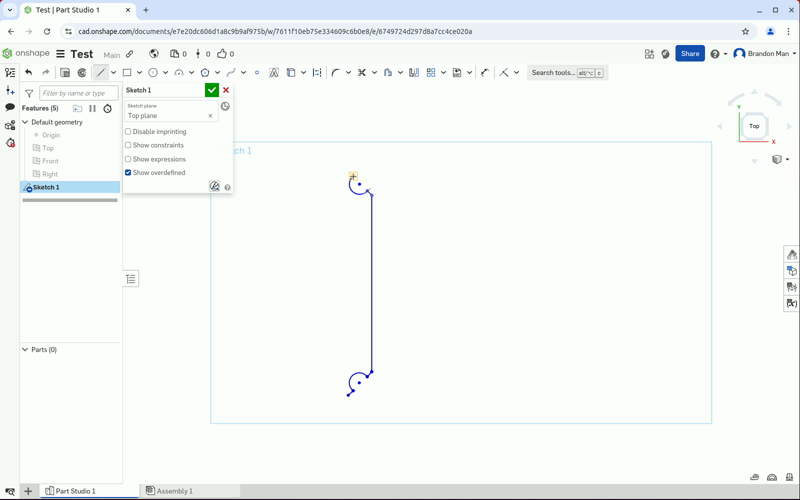
click(353, 176)
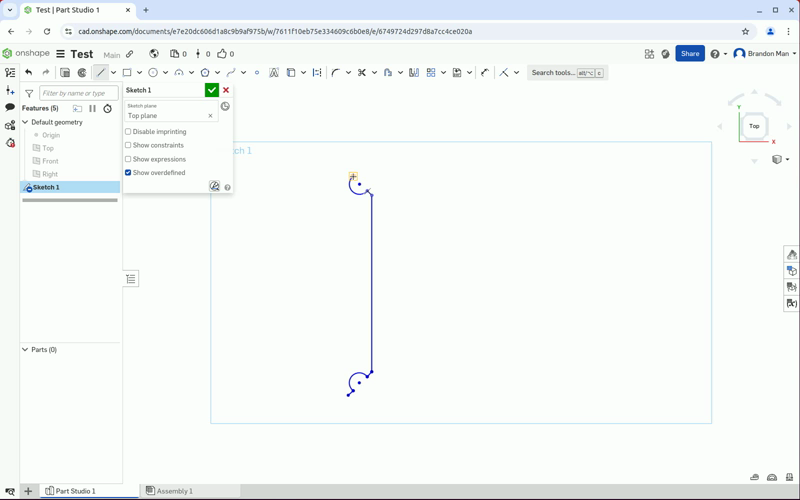
key_down(shift)
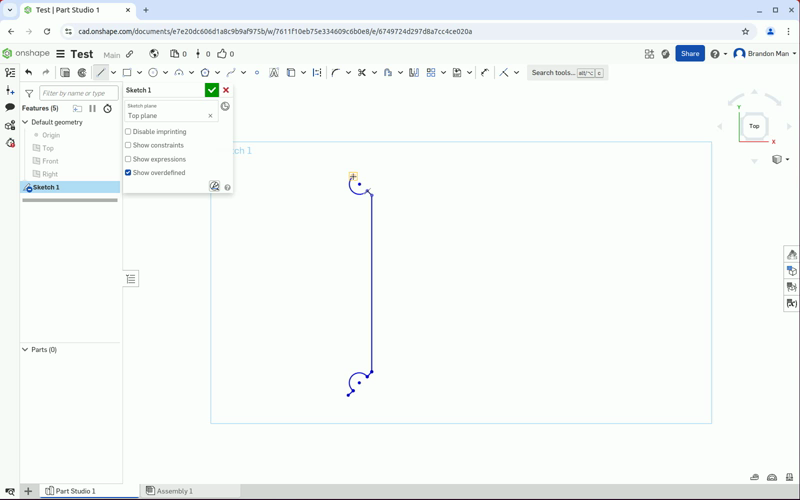
mouse_move(383, 176)
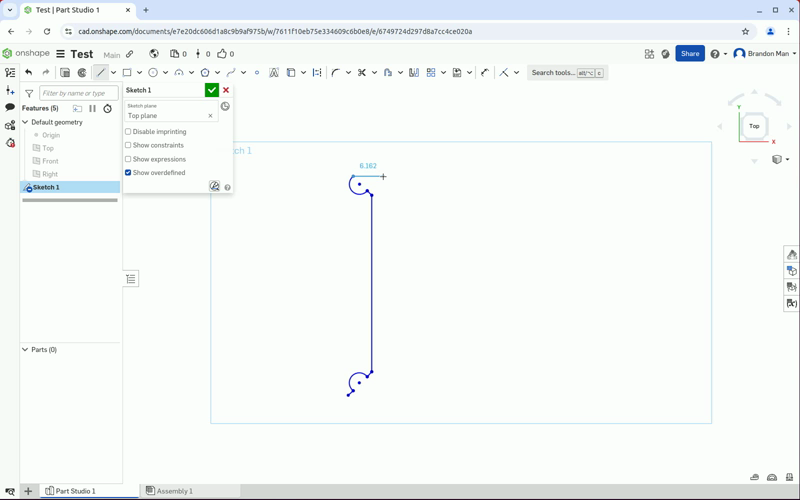
mouse_move(348, 171)
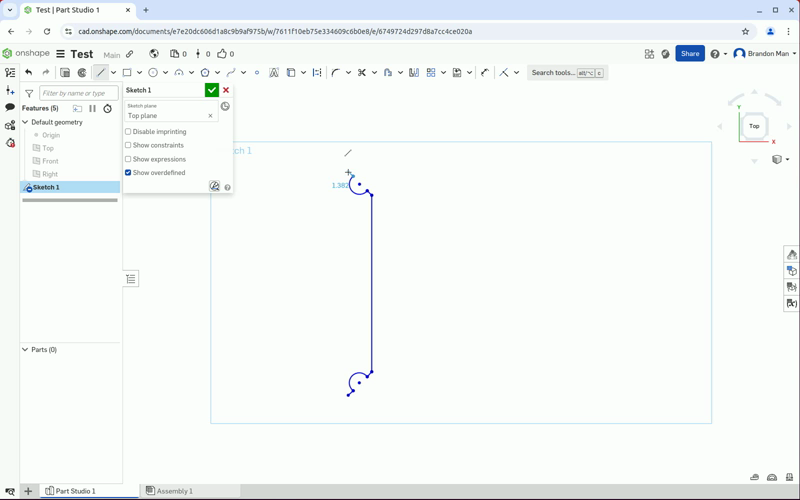
scroll(6)
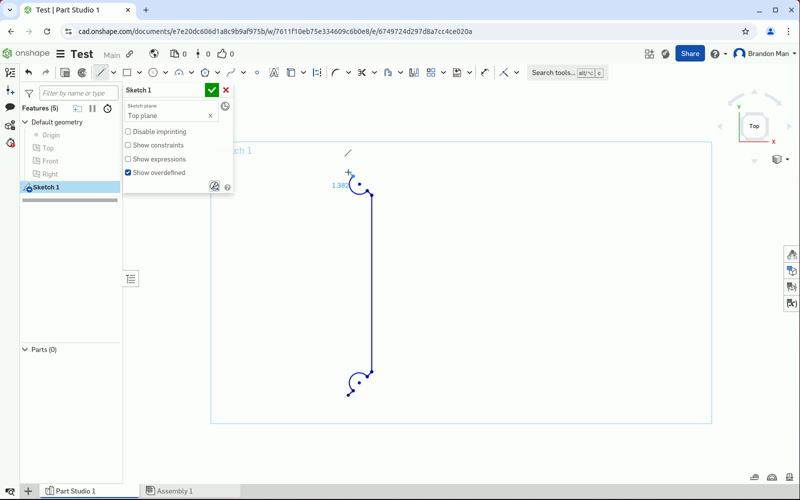
scroll(6)
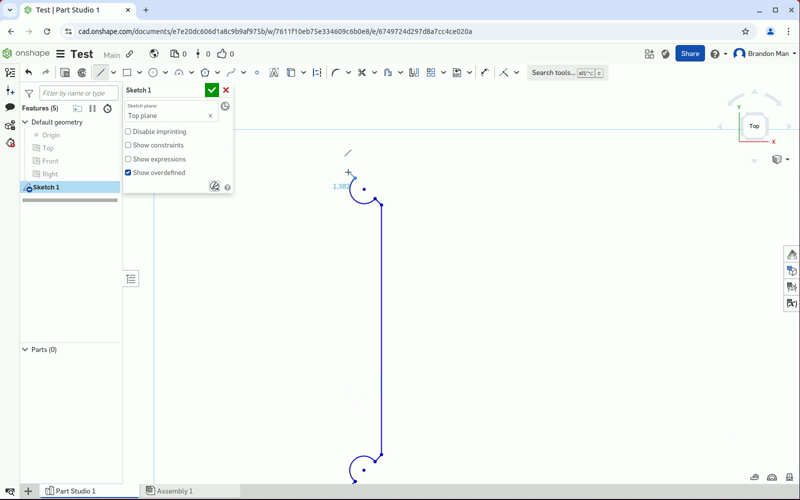
scroll(6)
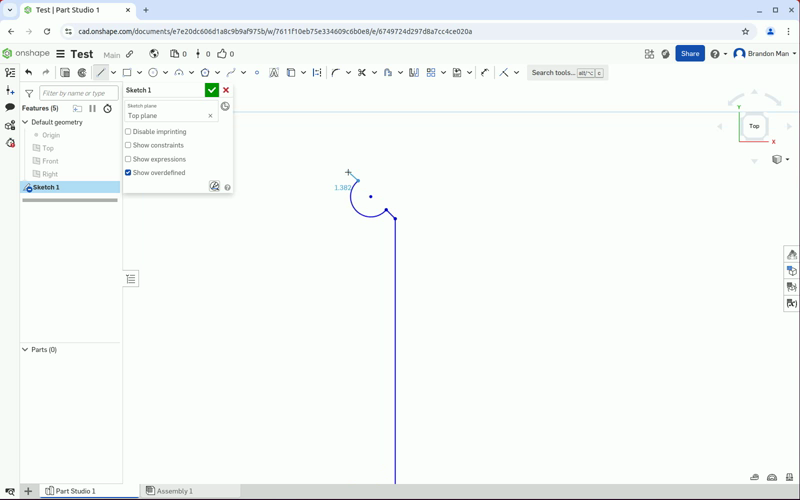
scroll(6)
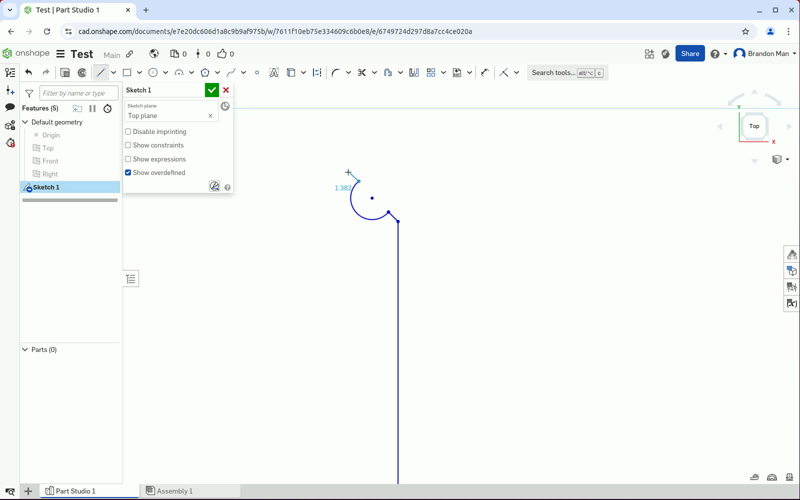
scroll(6)
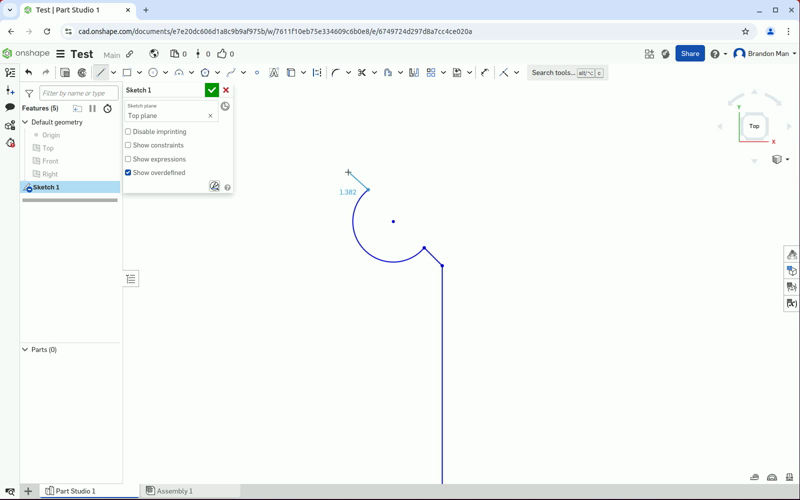
scroll(6)
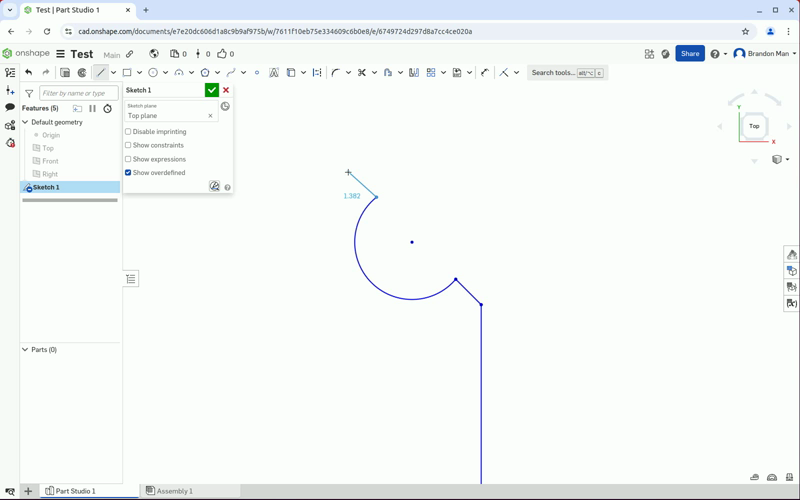
scroll(6)
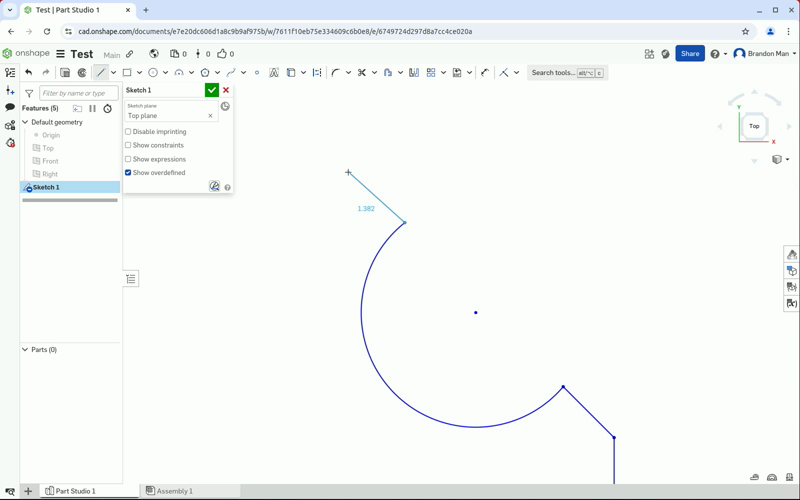
click(348, 171)
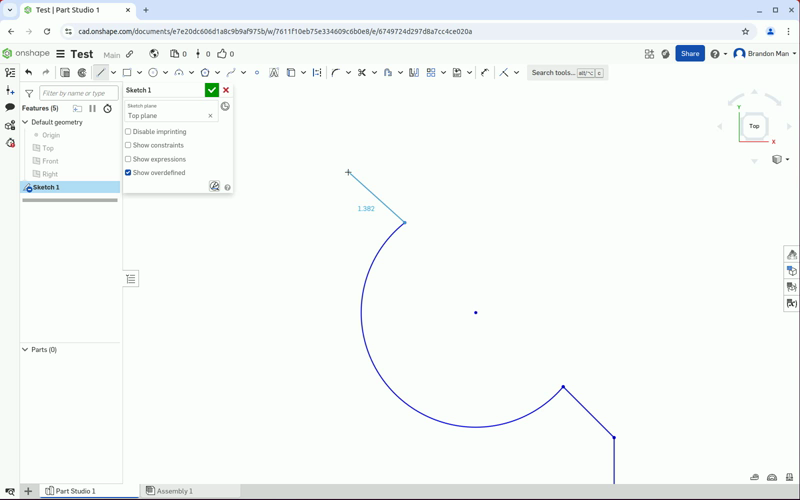
scroll(-6)
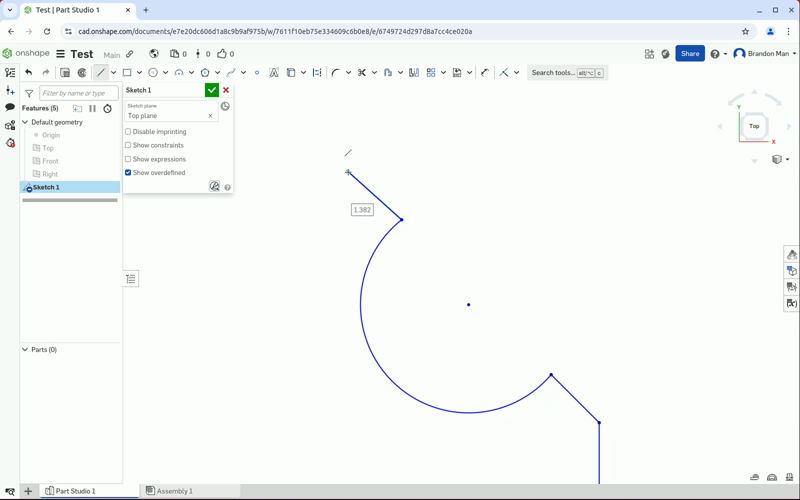
scroll(-6)
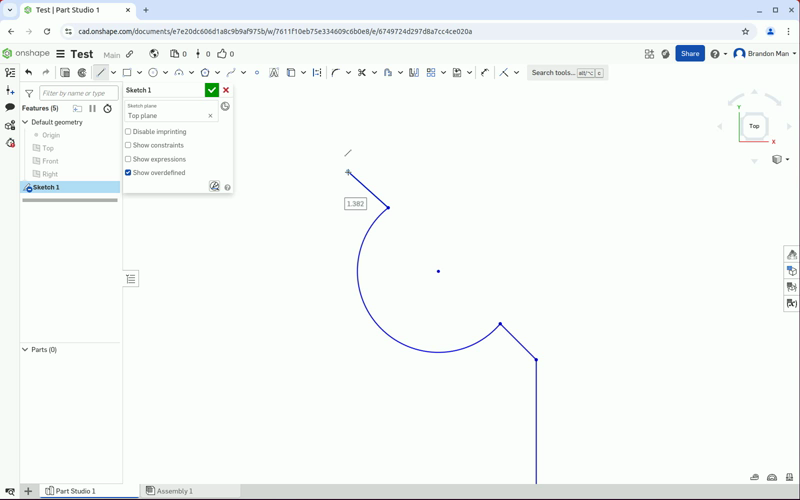
scroll(-6)
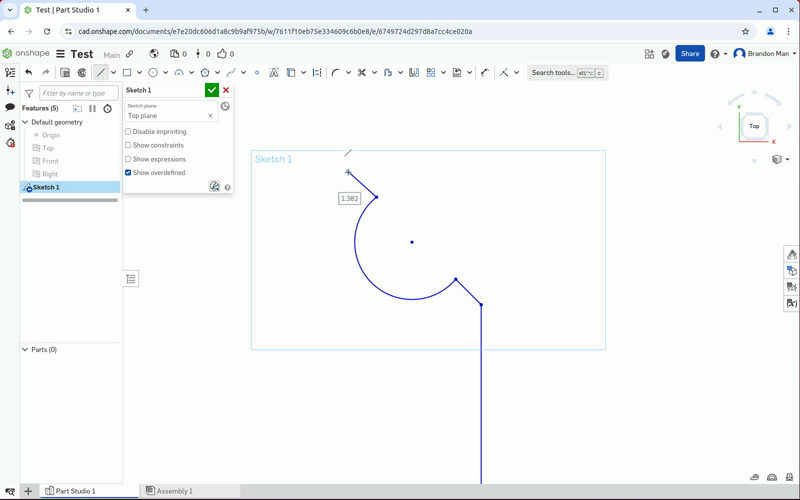
scroll(-6)
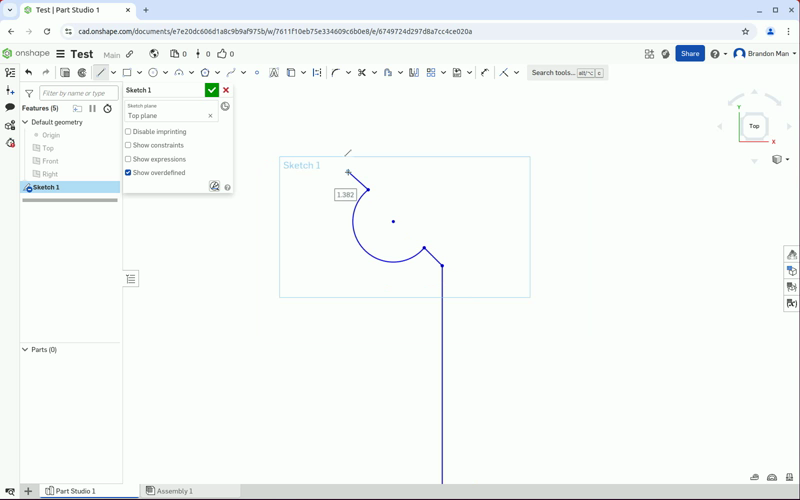
scroll(-6)
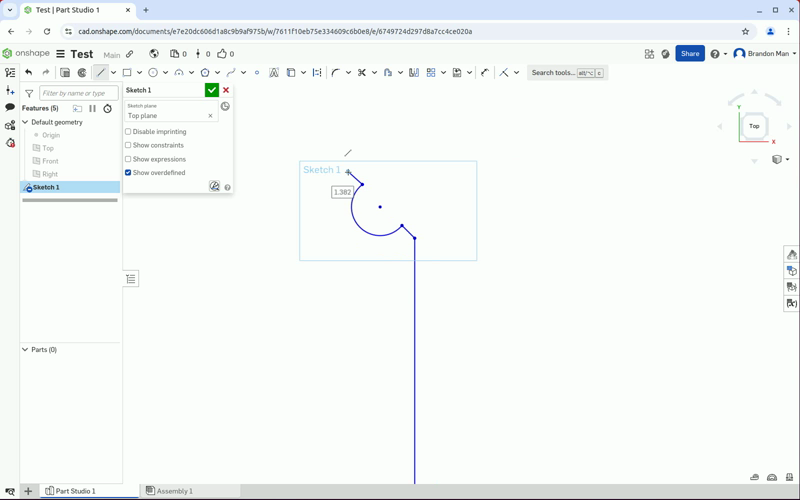
scroll(-6)
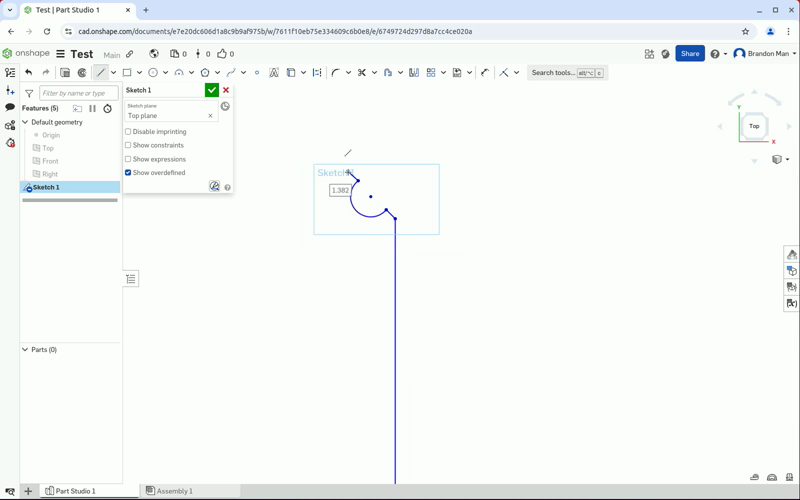
scroll(-6)
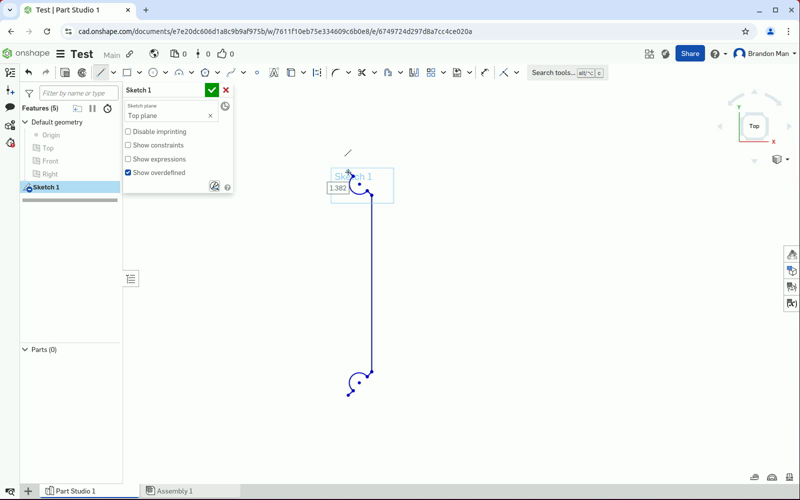
key_up(shift)
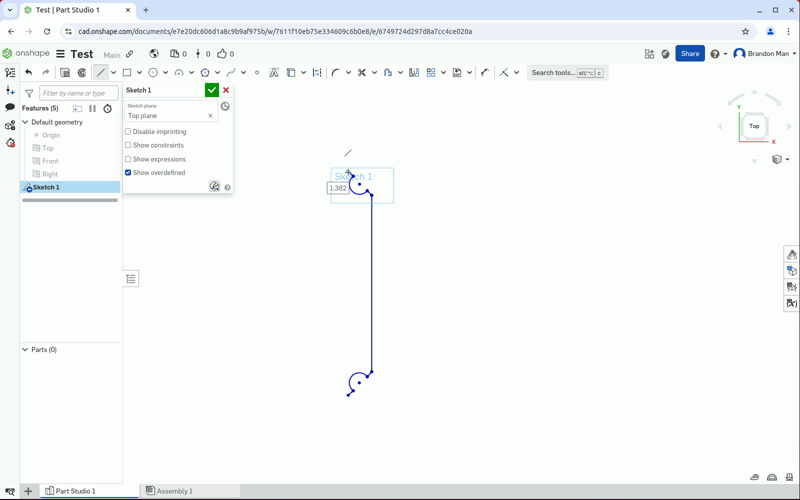
key_down(shift)
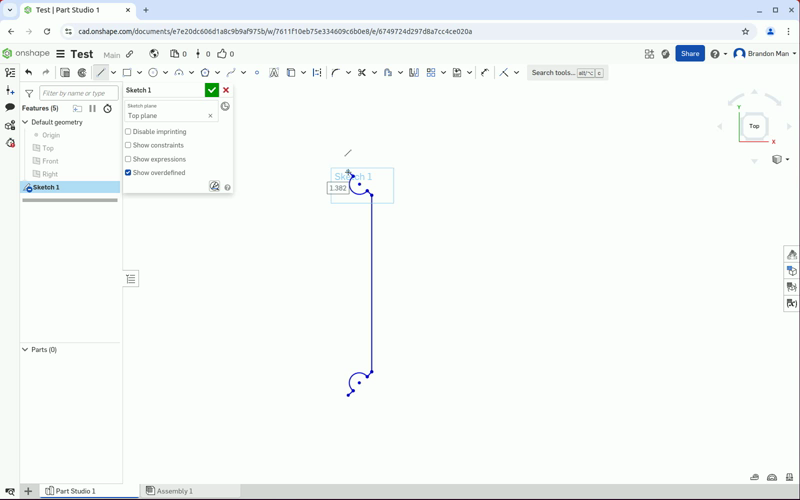
mouse_move(348, 395)
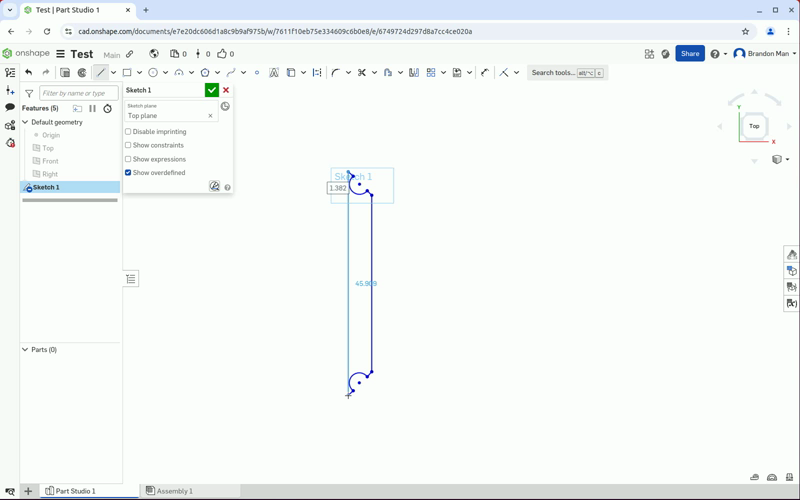
key_up(shift)
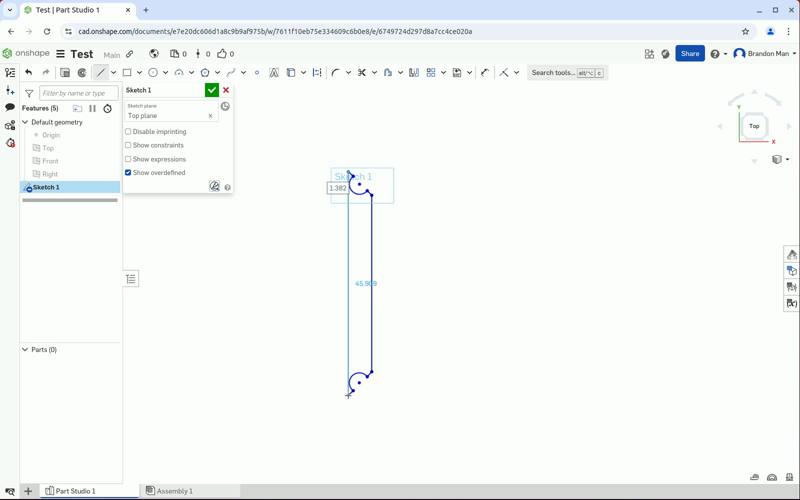
click(348, 395)
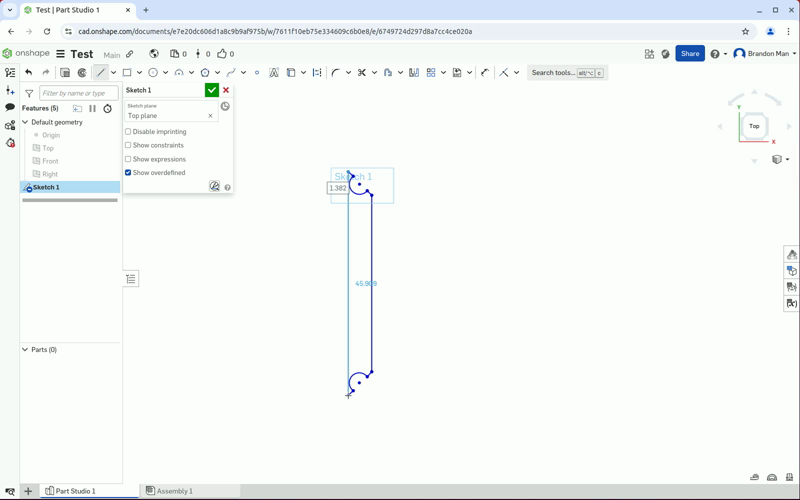
key(esc)
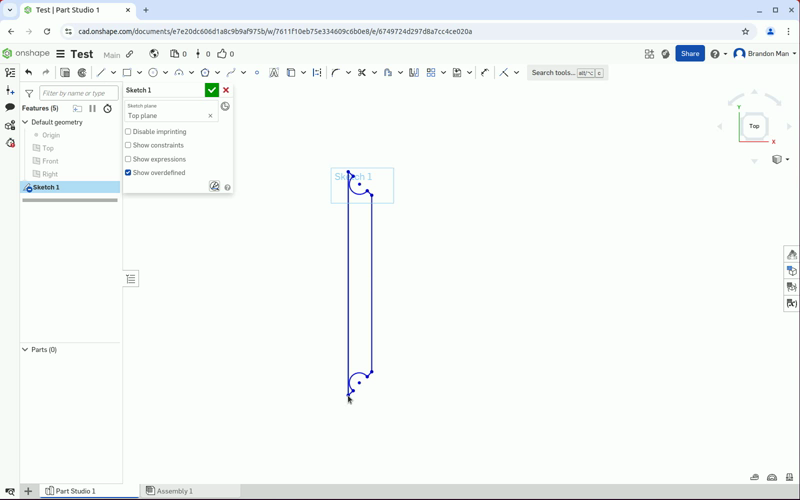
mouse_move(356, 333)
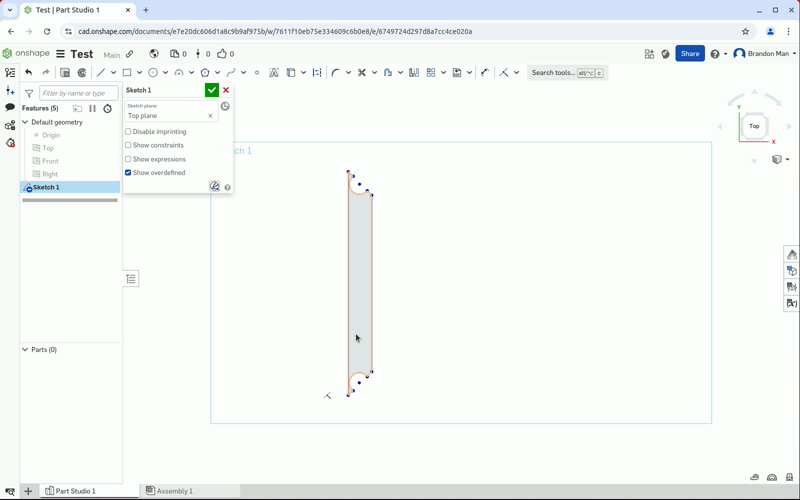
scroll(6)
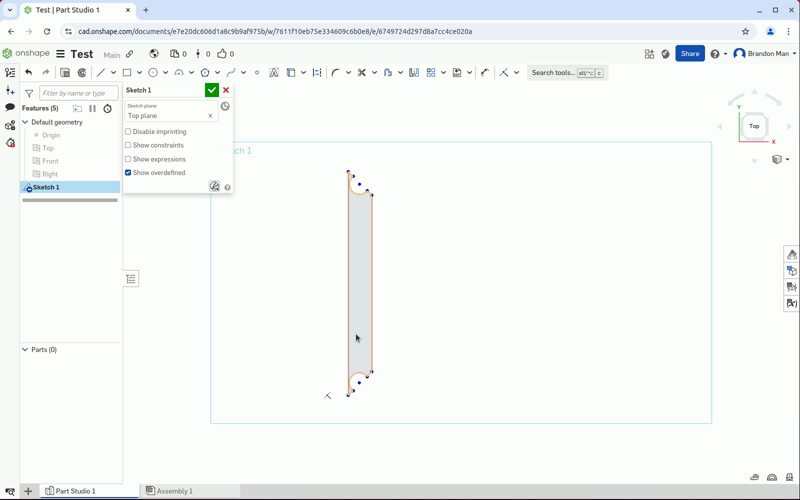
scroll(6)
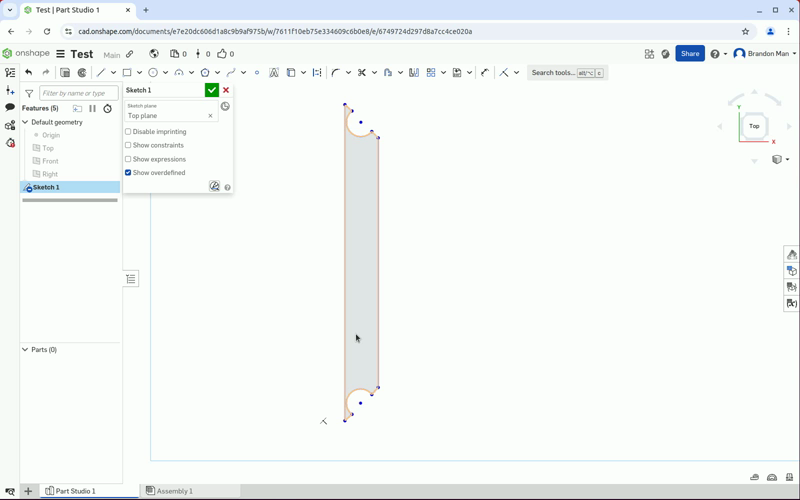
scroll(6)
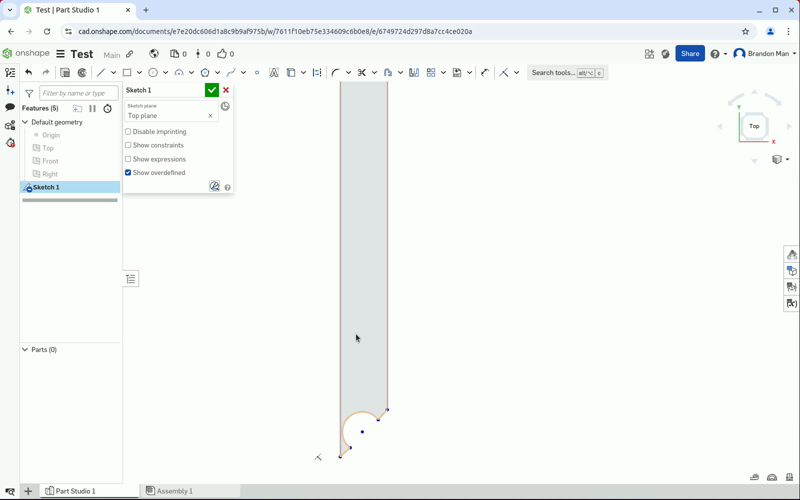
scroll(6)
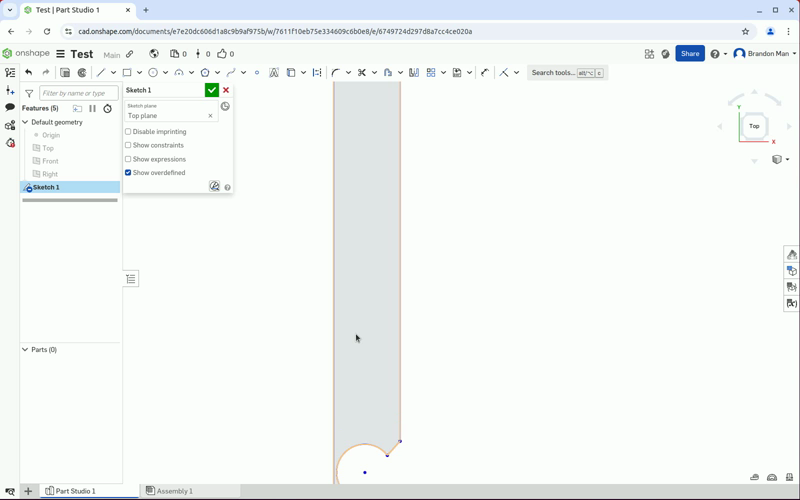
scroll(6)
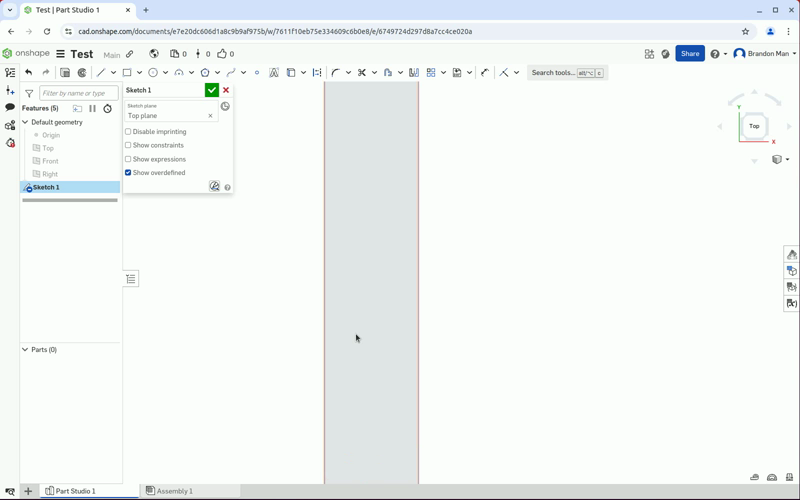
scroll(6)
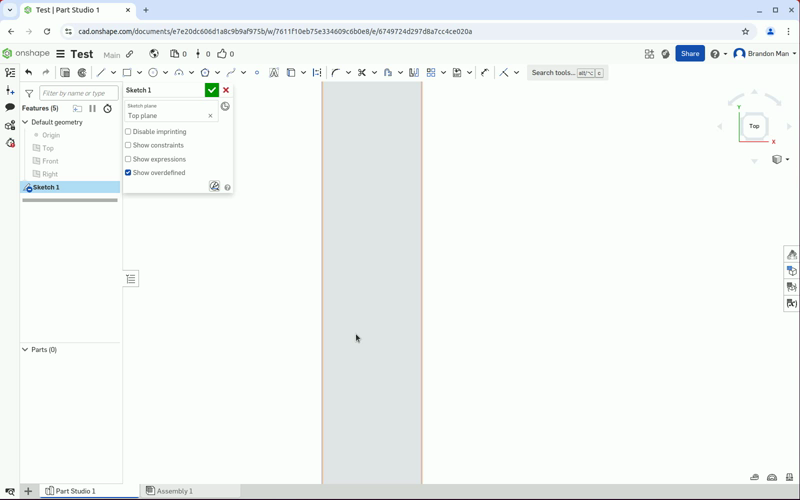
scroll(6)
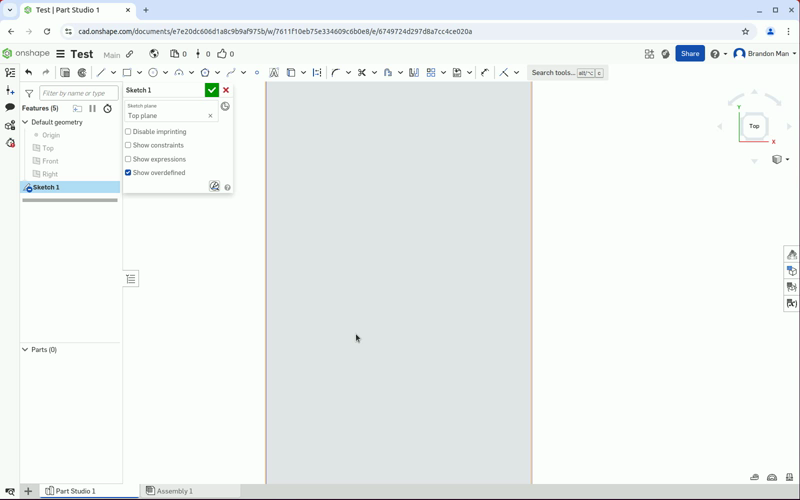
click(356, 333)
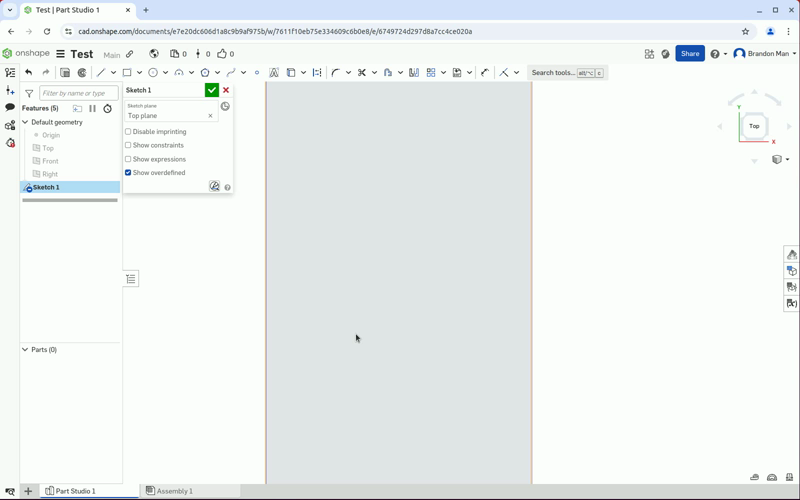
scroll(-6)
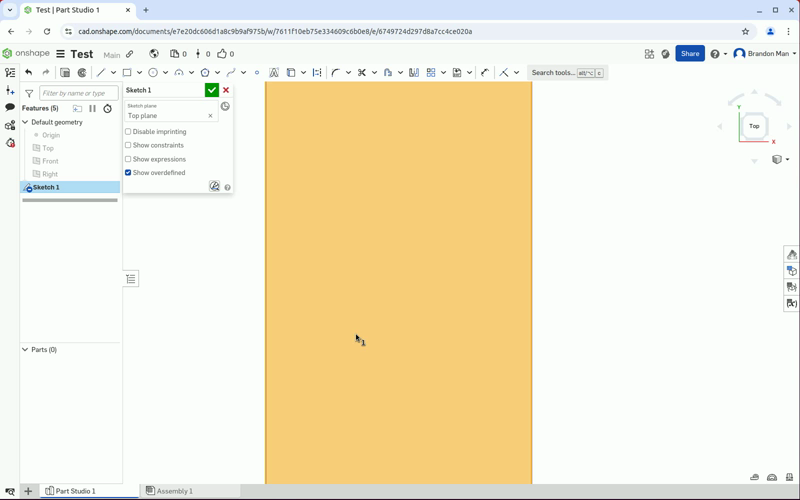
scroll(-6)
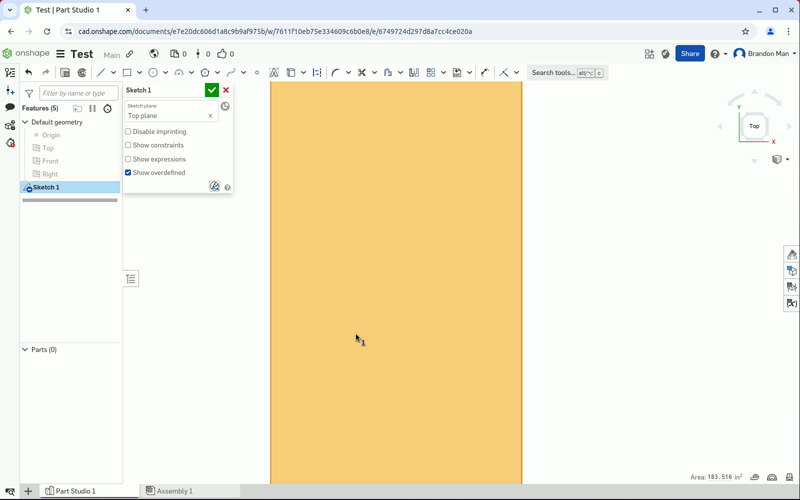
scroll(-6)
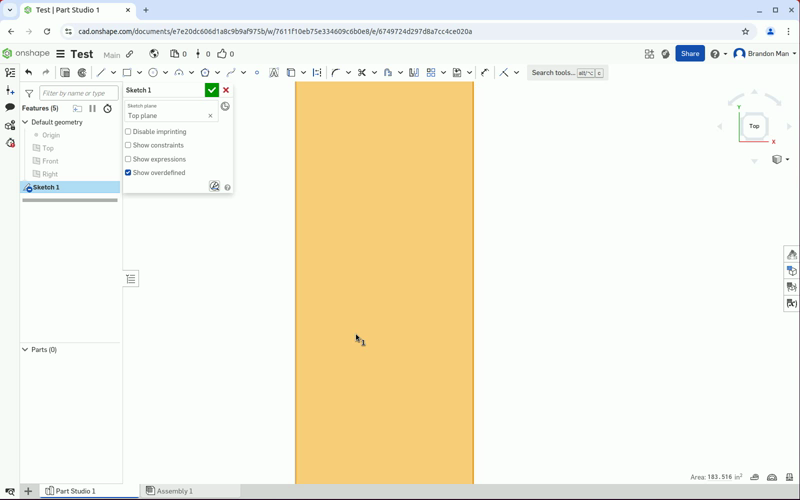
scroll(-6)
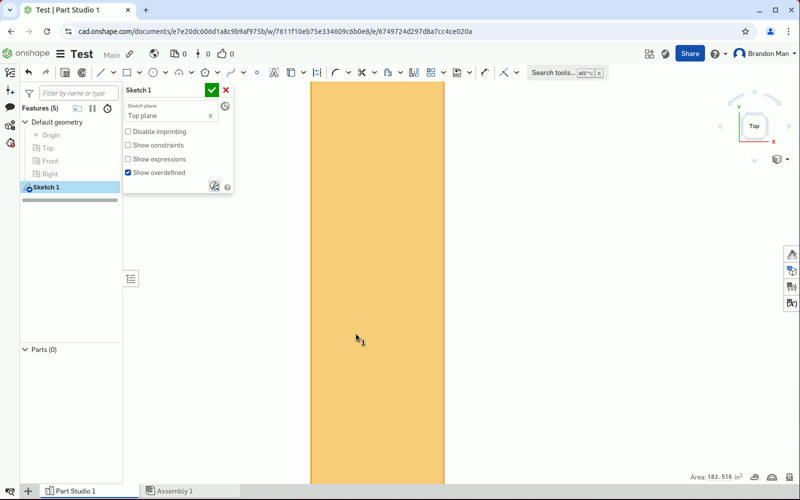
scroll(-6)
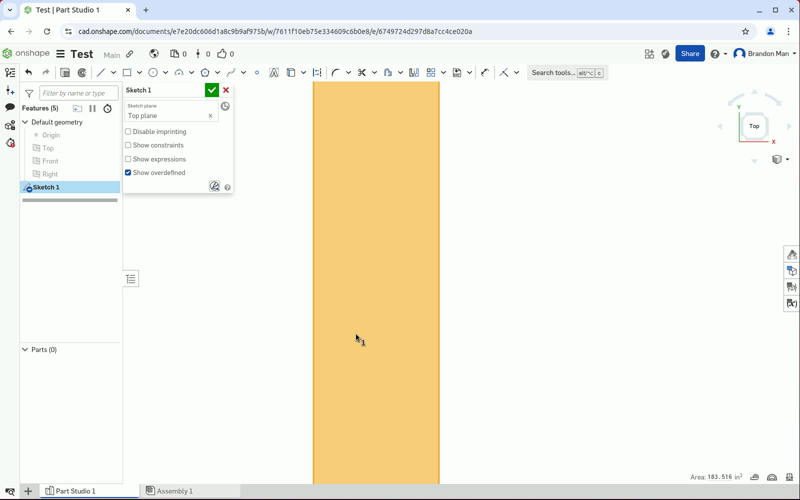
scroll(-6)
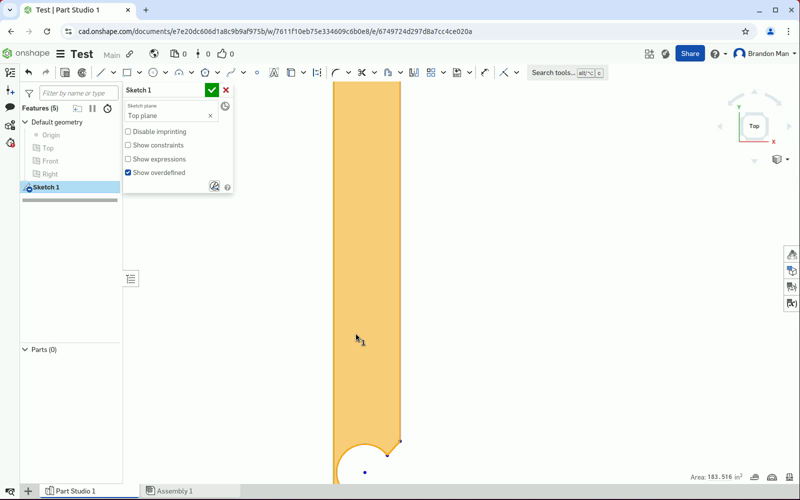
scroll(-6)
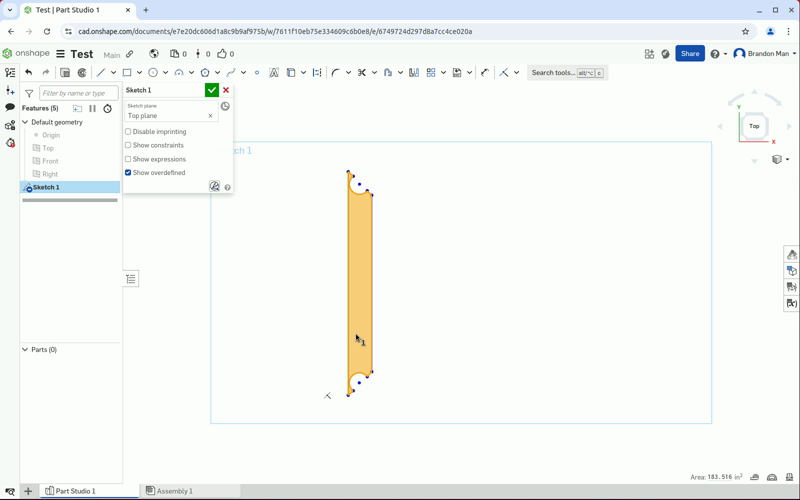
mouse_move(73, 352)
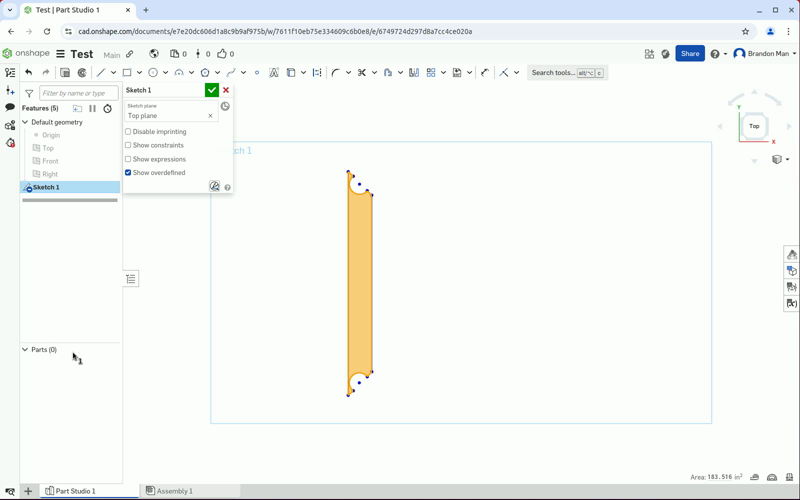
key(shift+y)
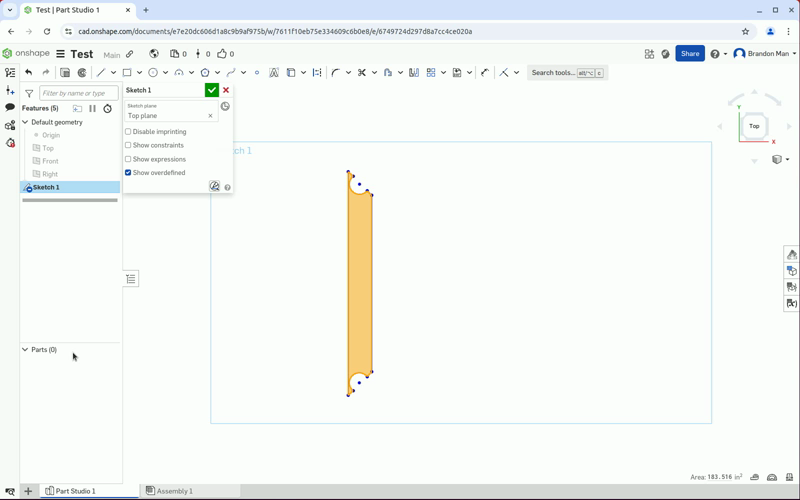
key(shift+e)
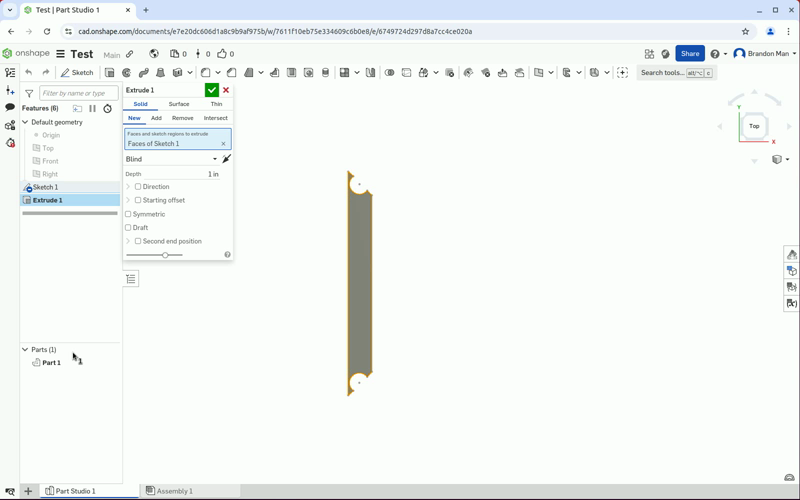
mouse_move(143, 106)
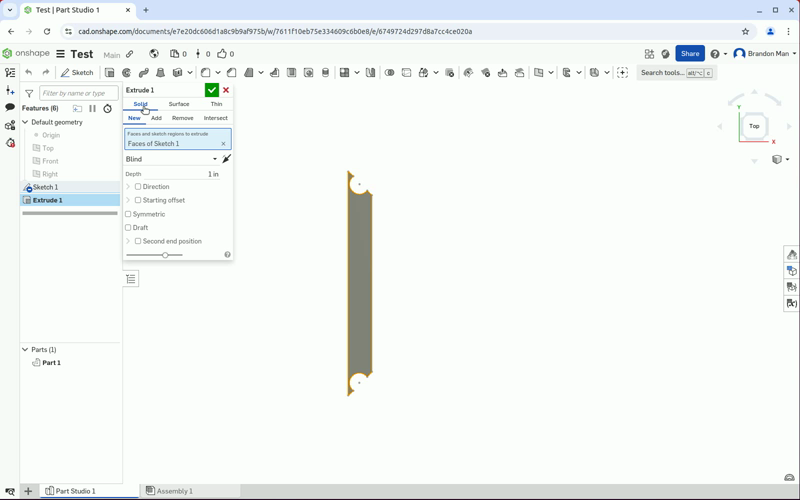
click(143, 106)
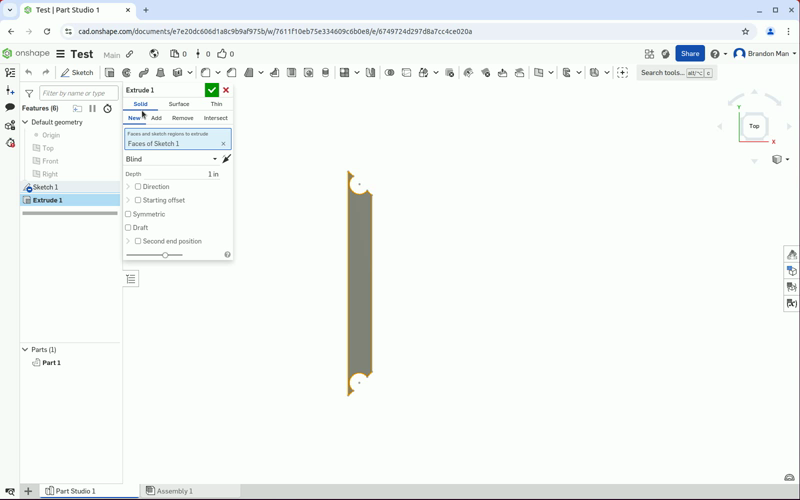
mouse_move(137, 120)
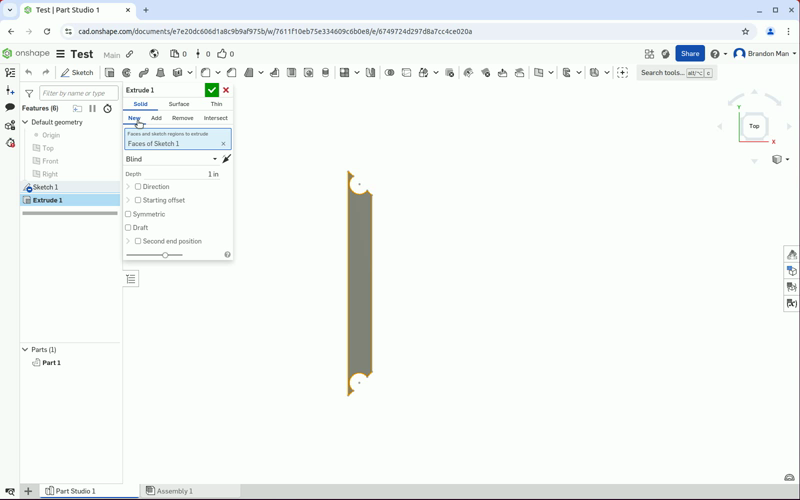
click(137, 120)
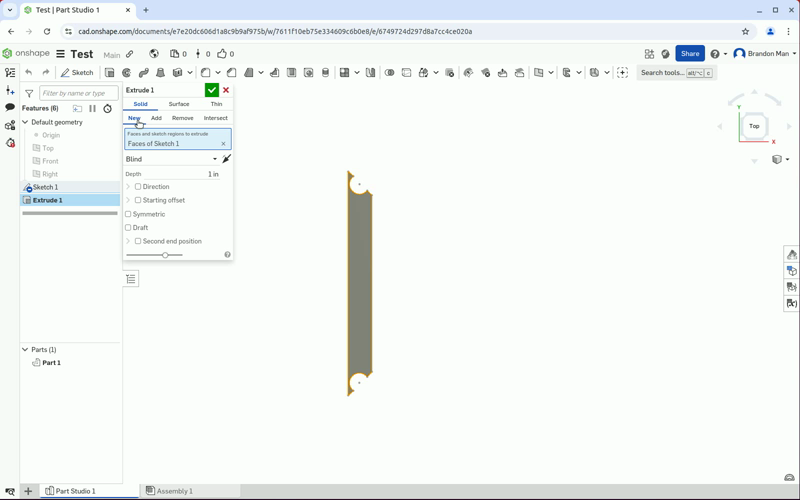
key(tab, 4)
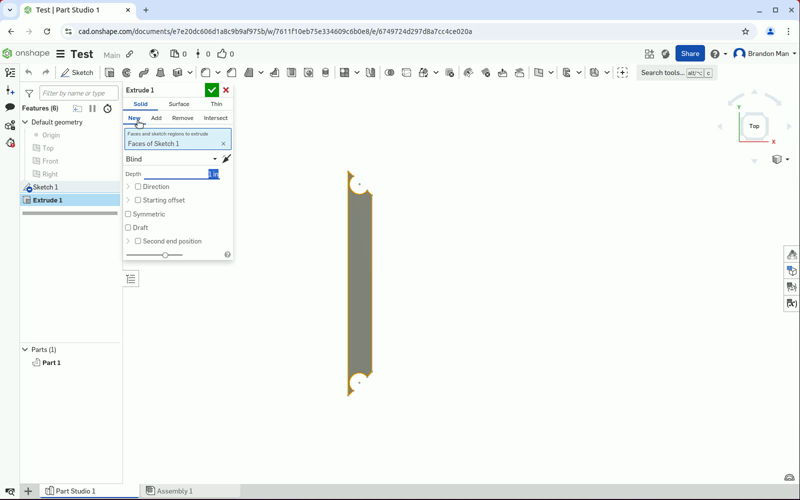
text(2.407)
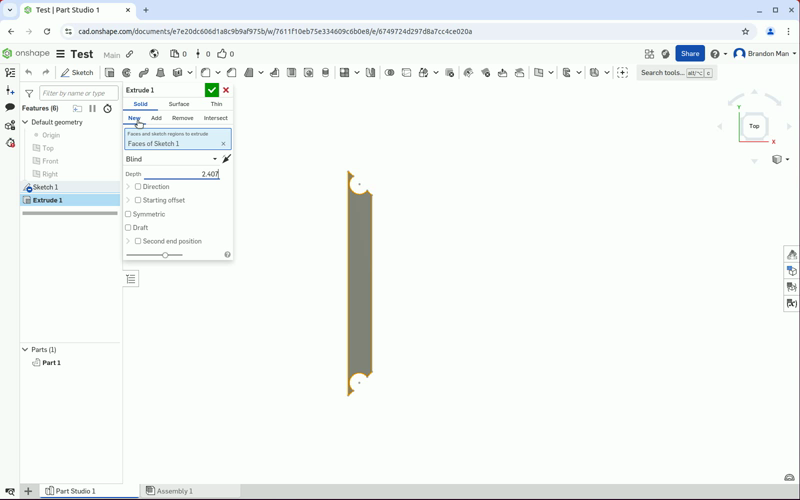
key(enter)
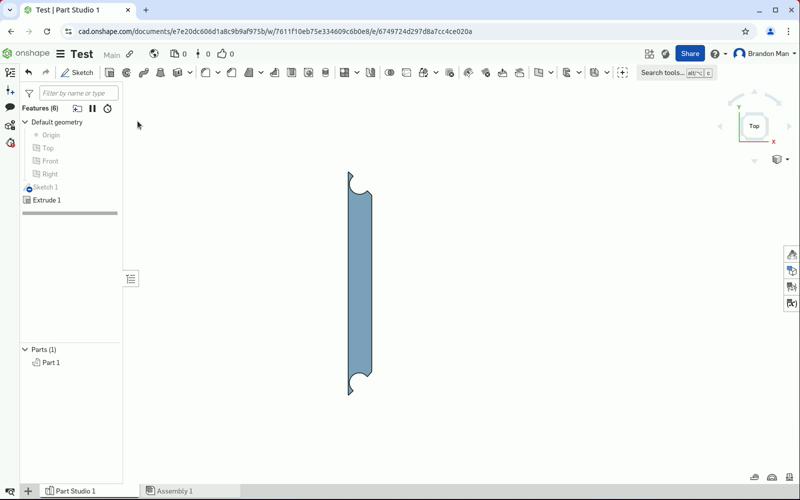
key(shift+h)
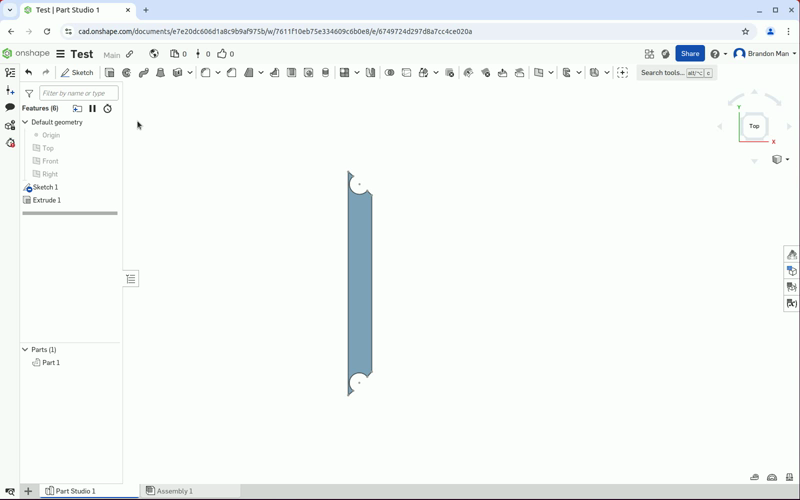
key(shift+h)
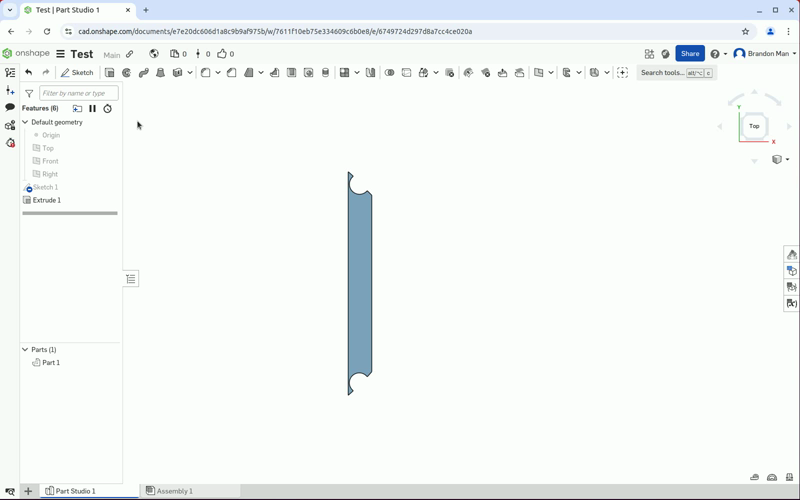
mouse_move(73, 189)
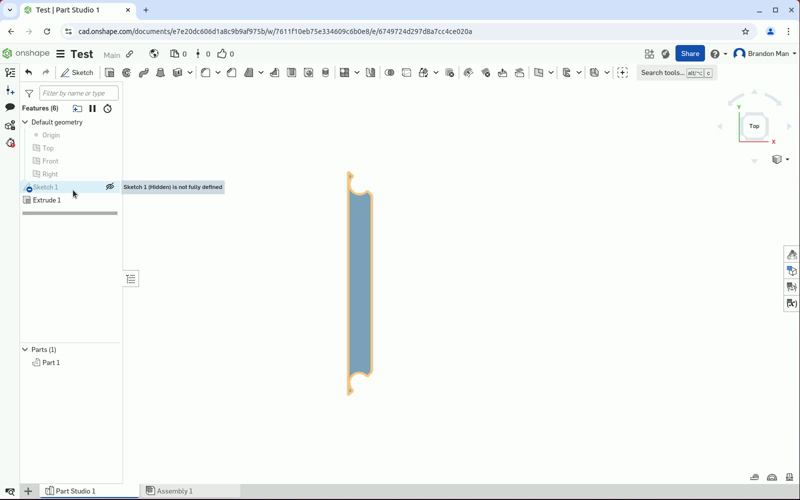
click(73, 189)
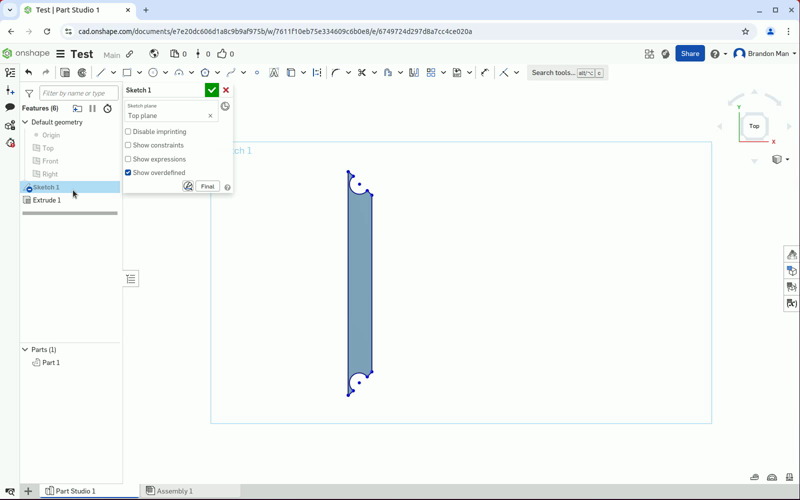
mouse_move(229, 92)
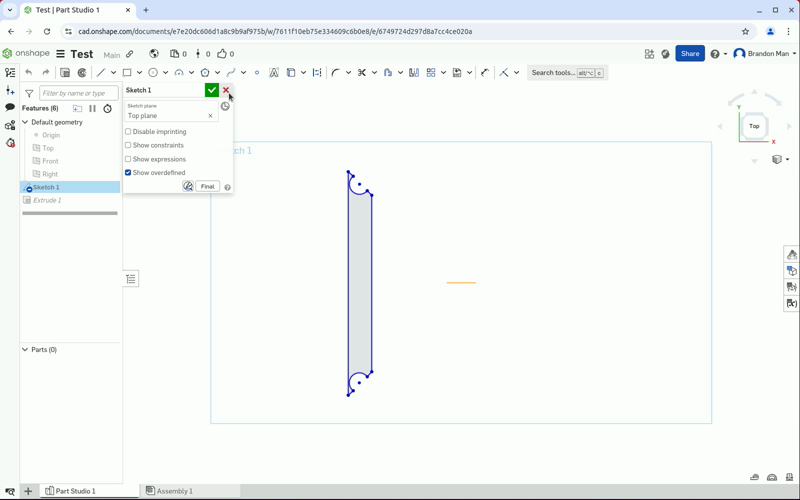
click(229, 92)
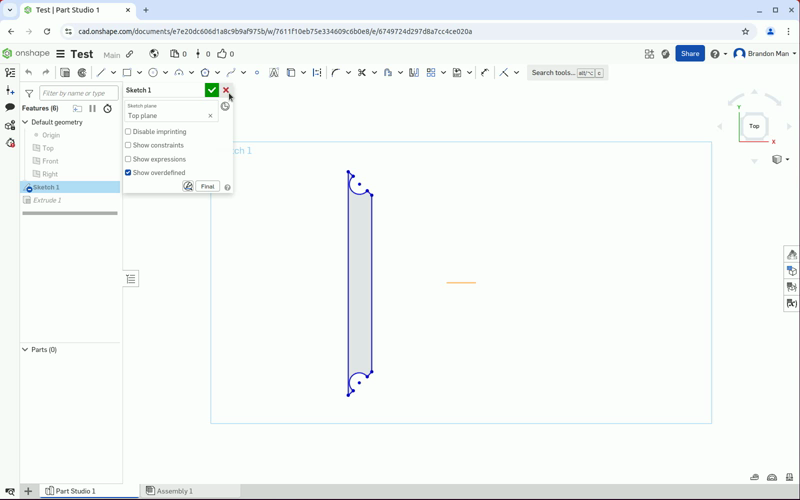
key(shift+s)
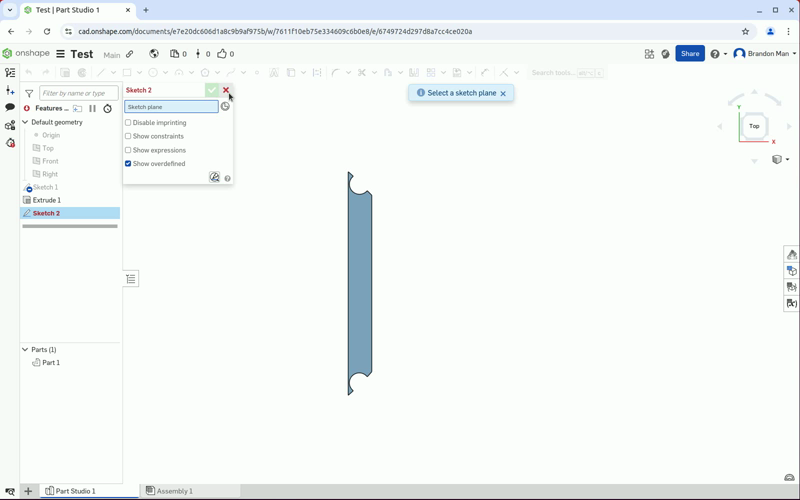
mouse_move(73, 150)
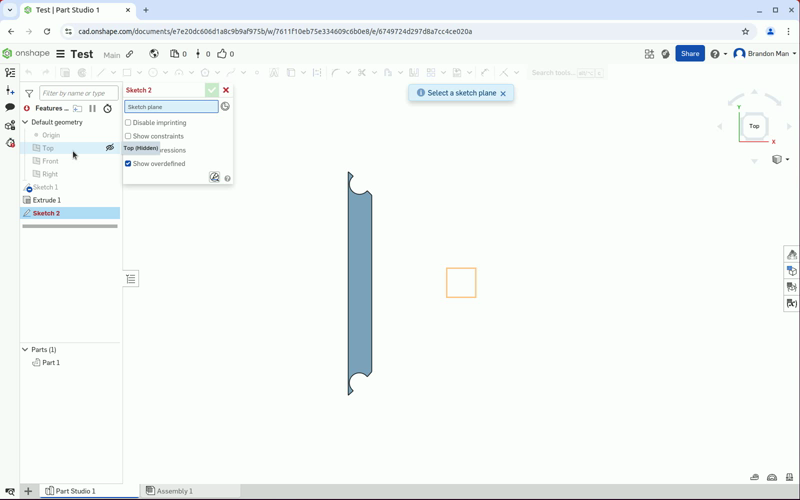
click(73, 150)
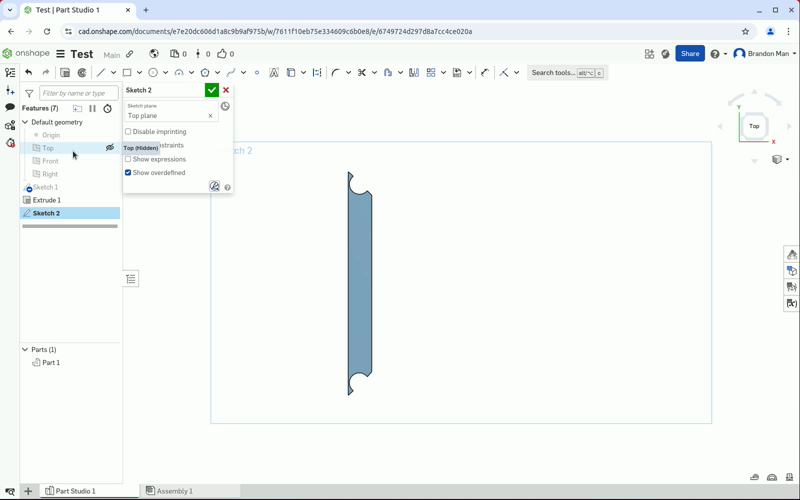
mouse_move(73, 352)
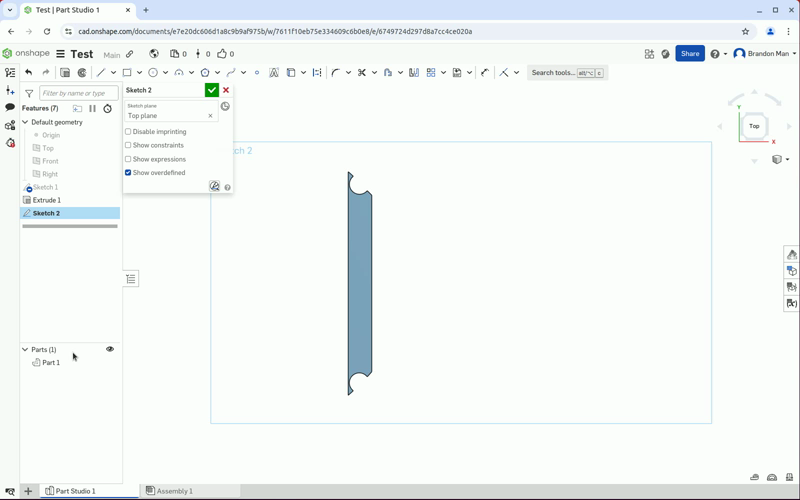
key(y)
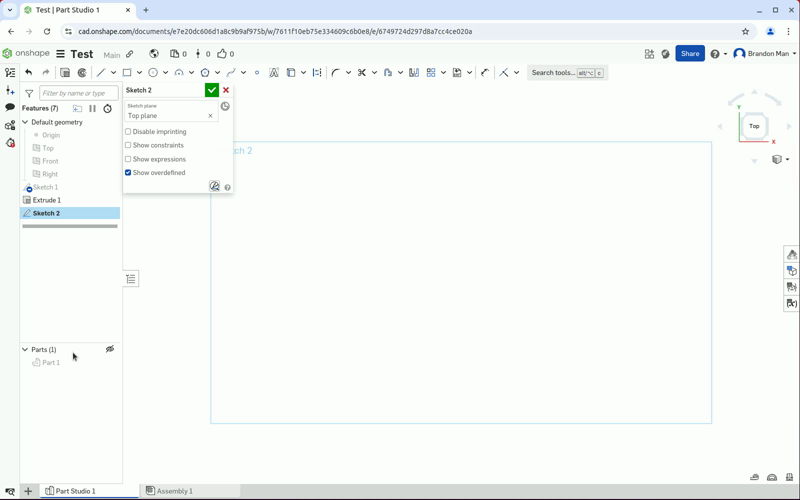
key(l)
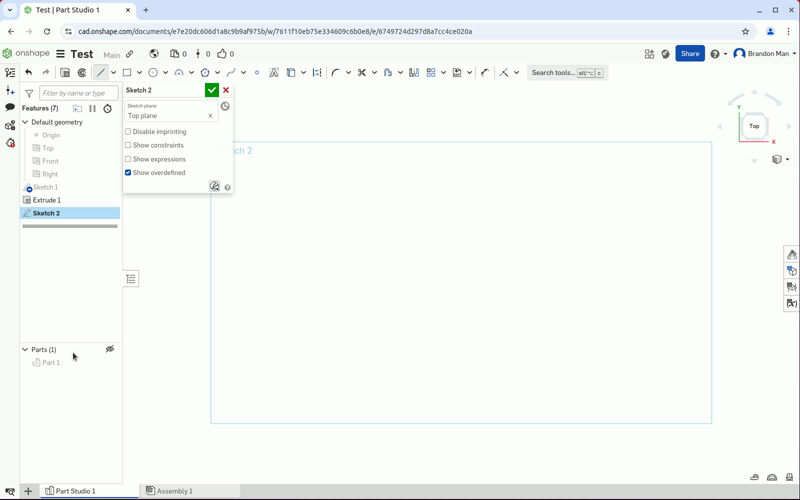
key_down(shift)
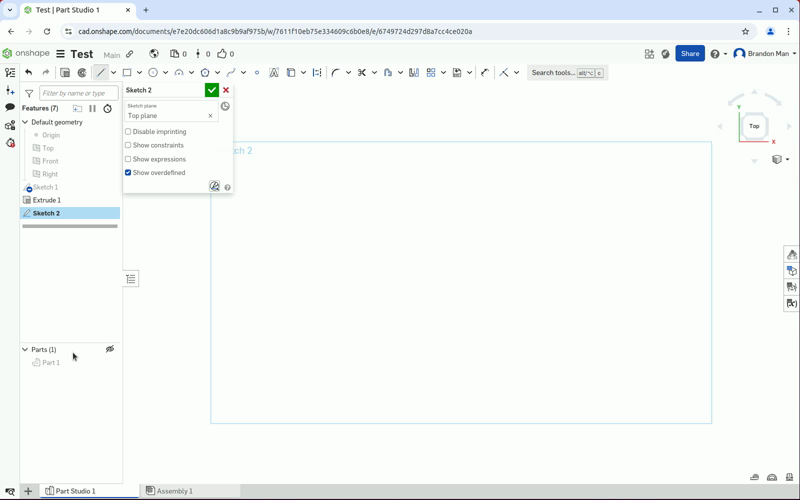
mouse_move(348, 395)
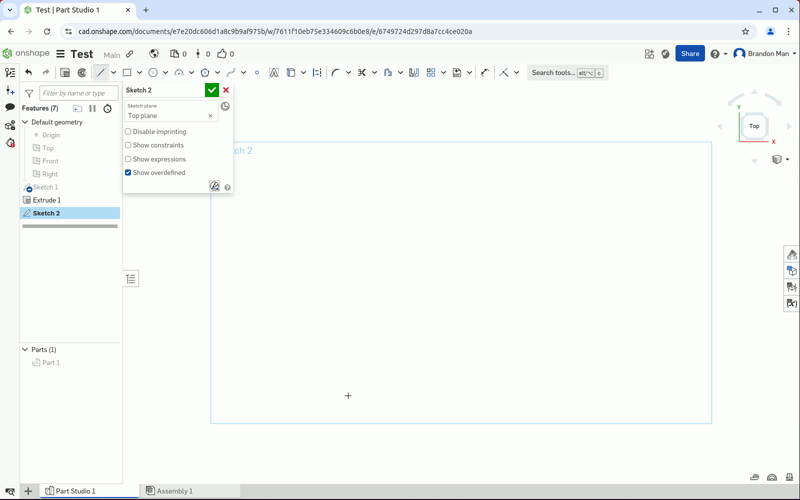
click(348, 395)
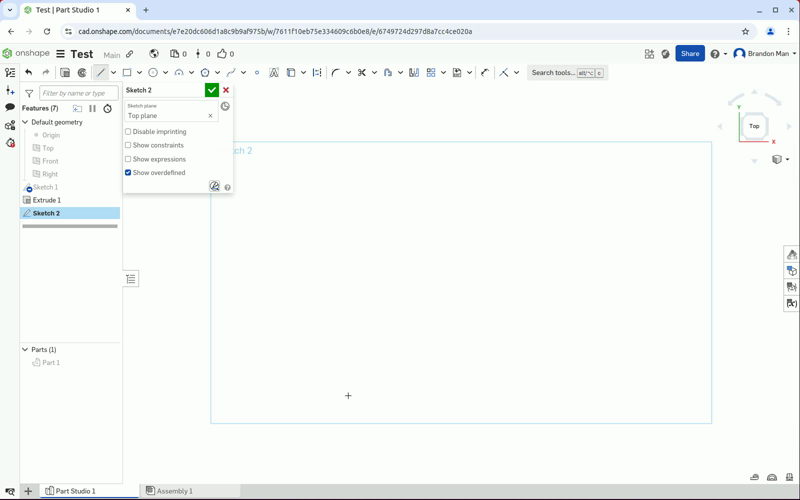
key_up(shift)
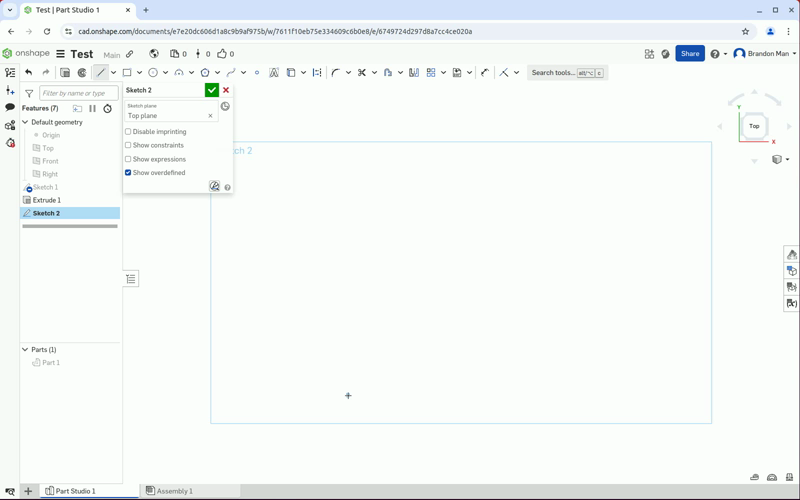
key_down(shift)
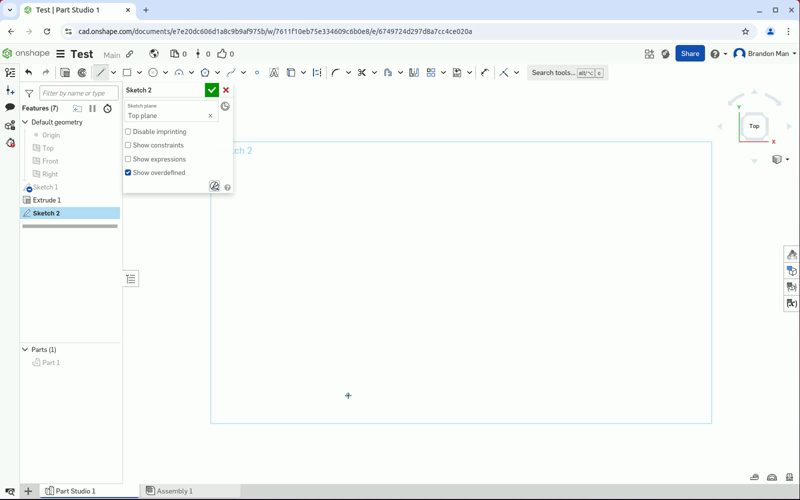
mouse_move(572, 395)
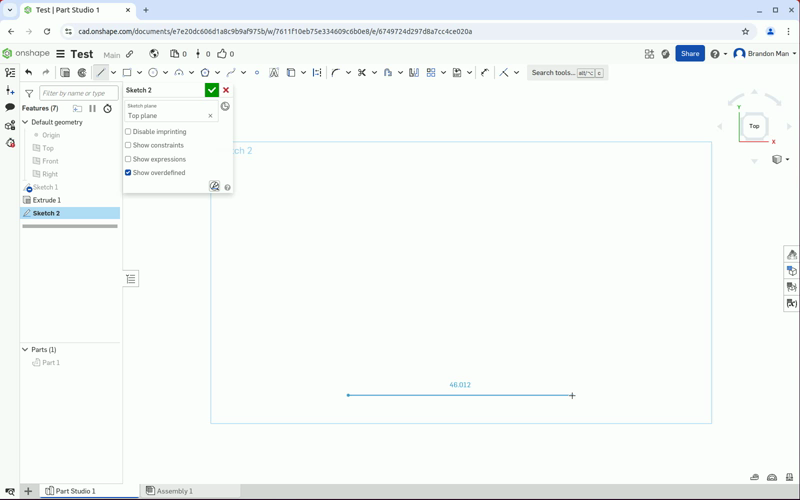
click(572, 395)
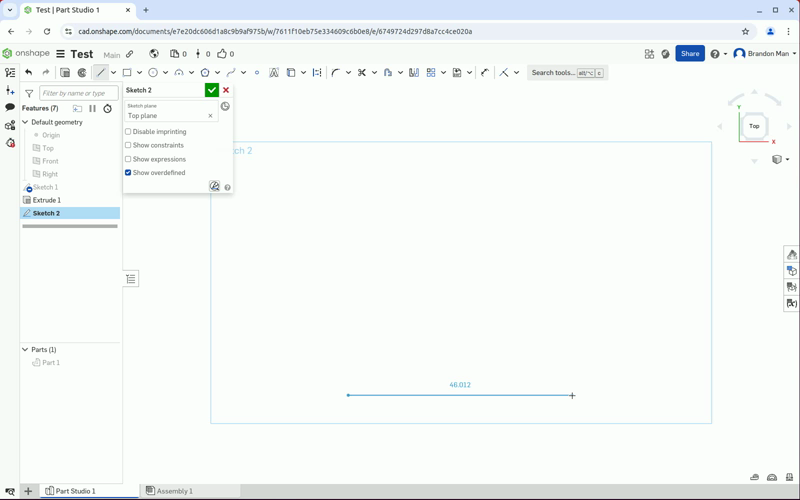
key_up(shift)
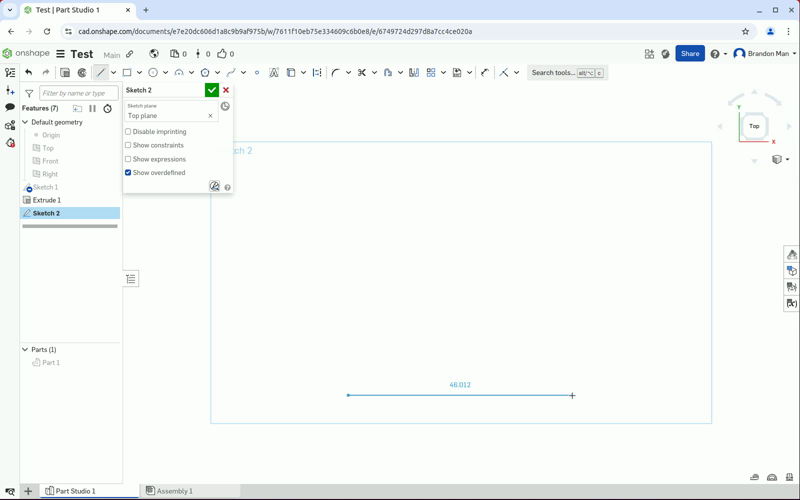
key_down(shift)
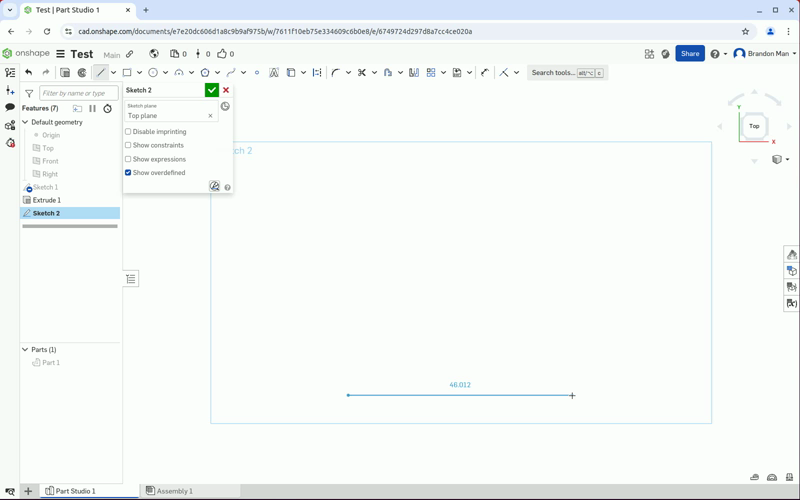
mouse_move(589, 395)
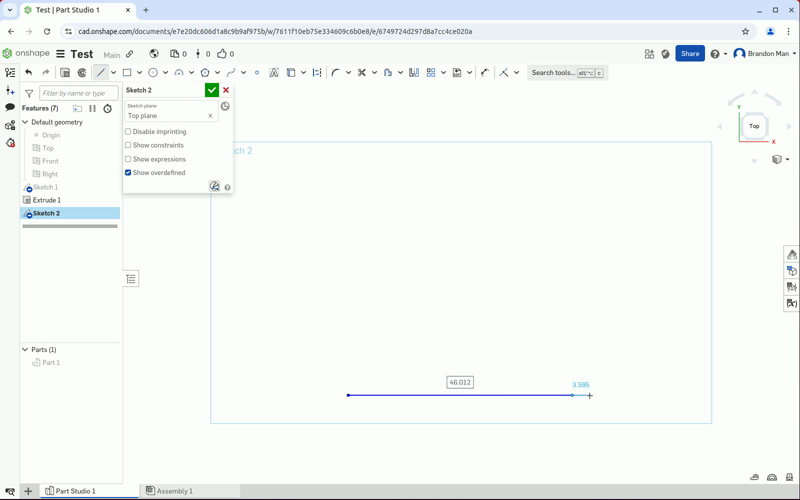
mouse_move(567, 390)
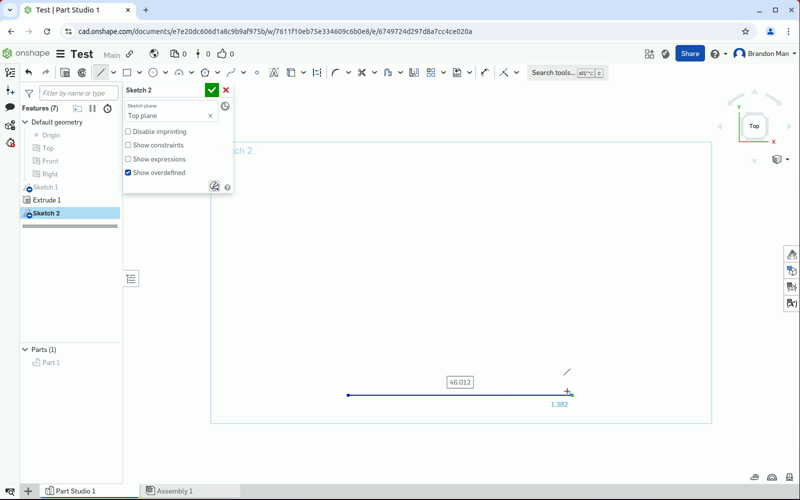
scroll(6)
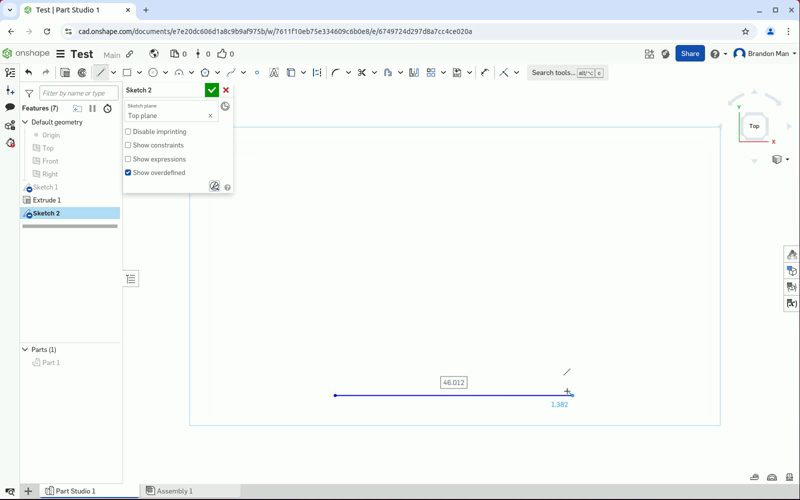
scroll(6)
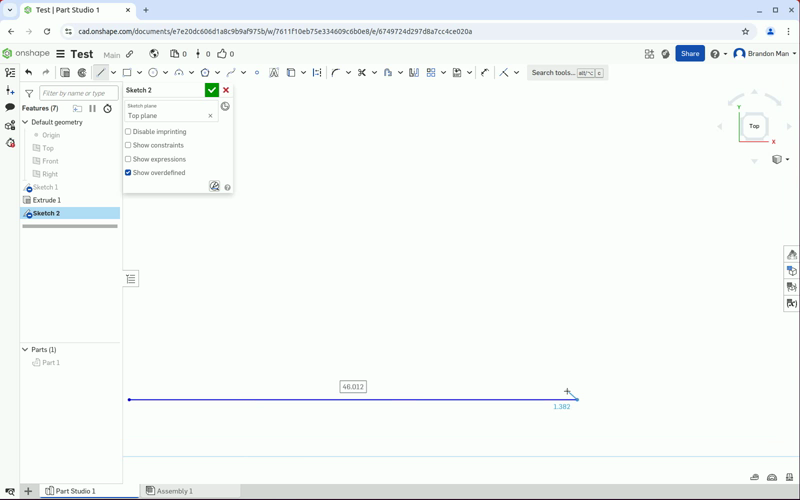
scroll(6)
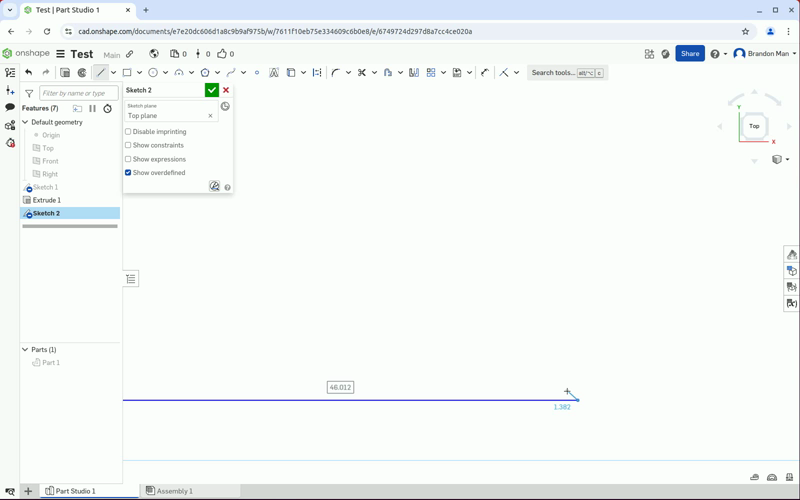
scroll(6)
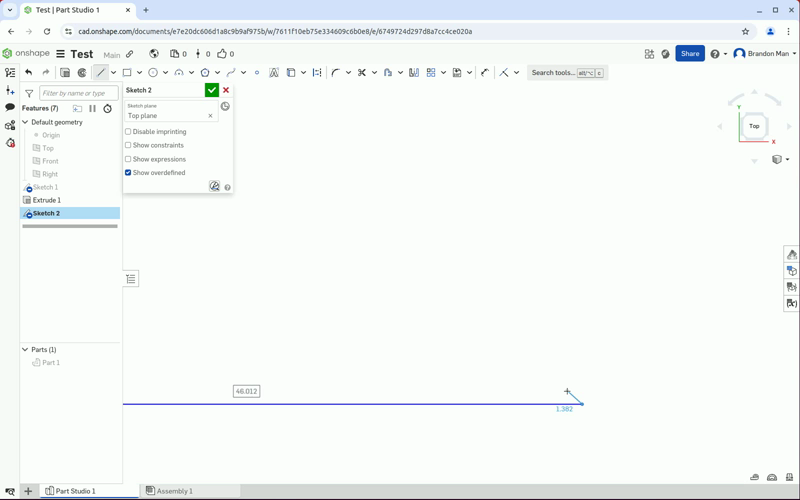
scroll(6)
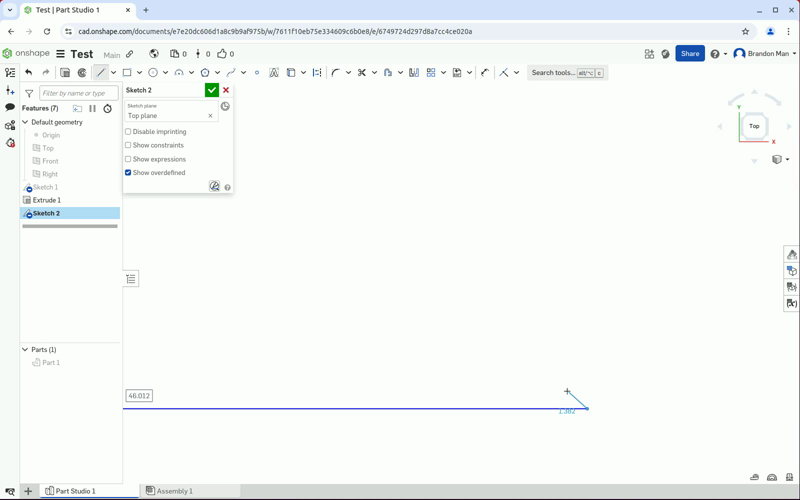
scroll(6)
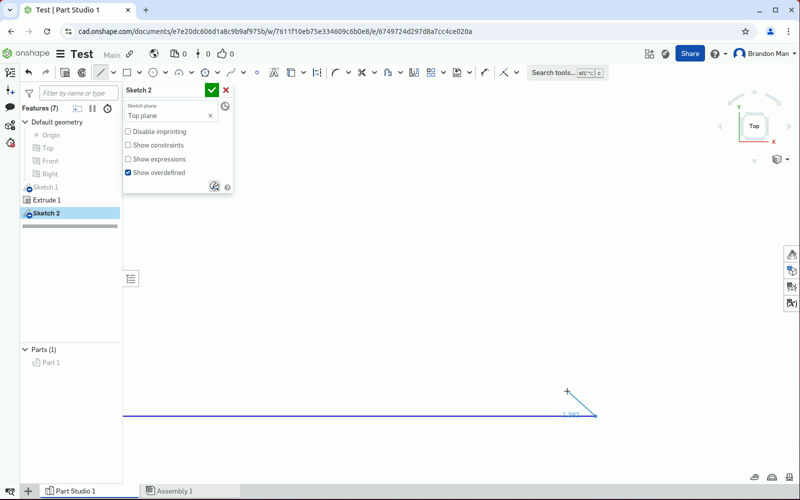
scroll(6)
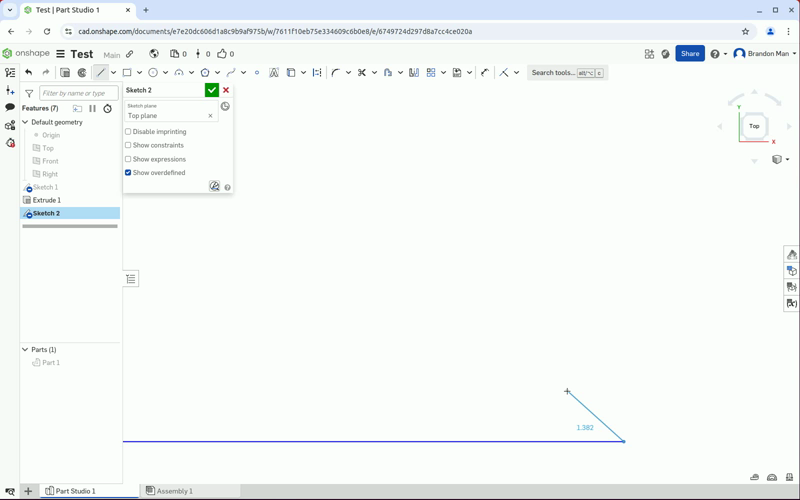
click(567, 390)
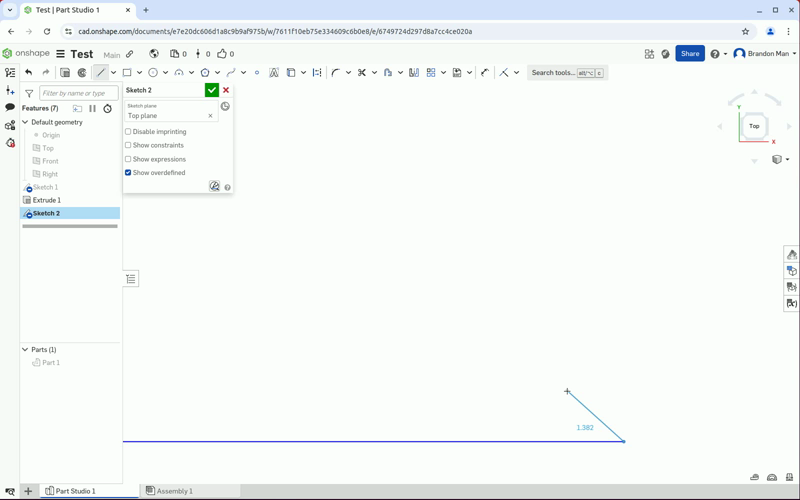
scroll(-6)
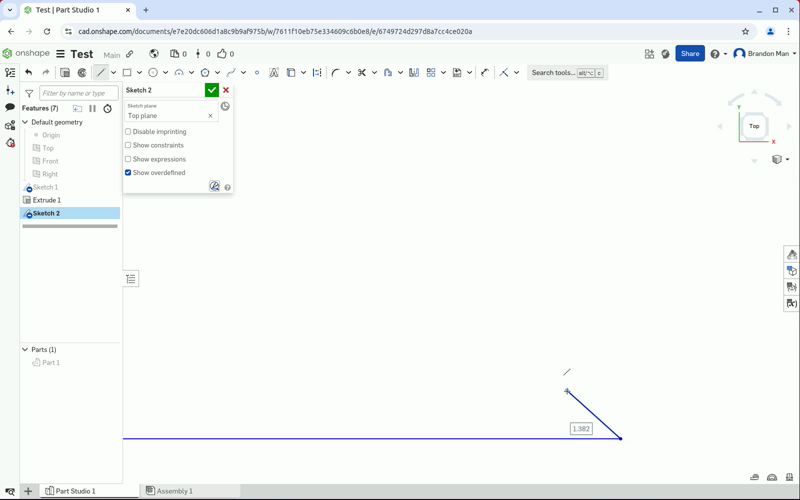
scroll(-6)
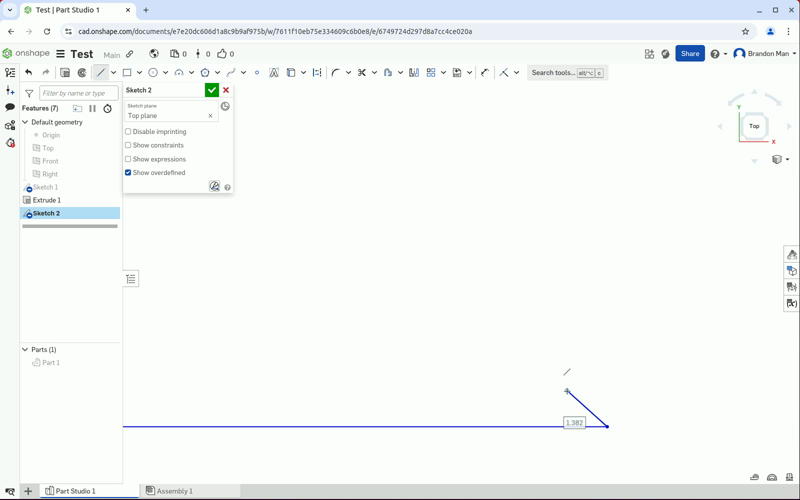
scroll(-6)
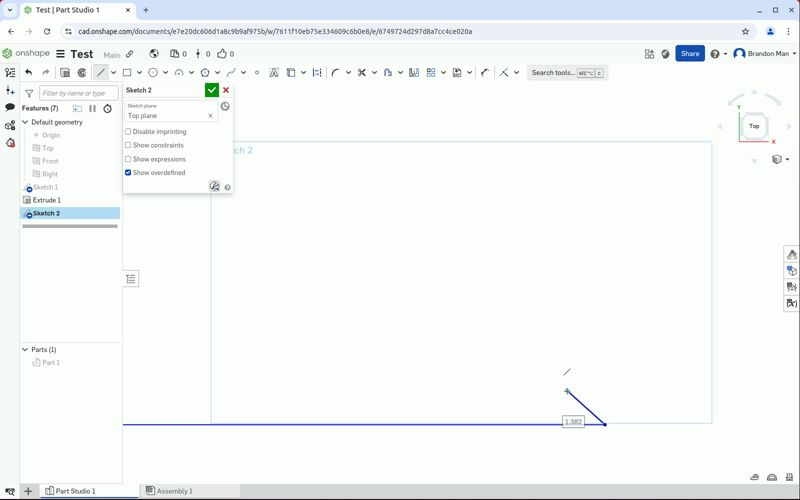
scroll(-6)
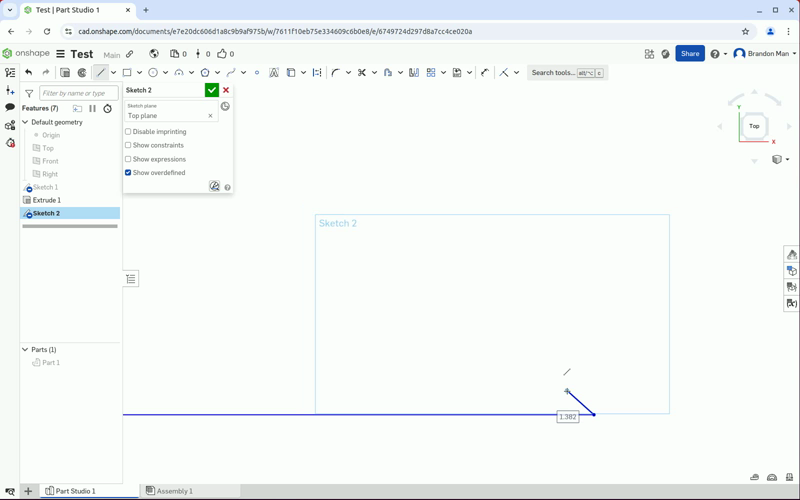
scroll(-6)
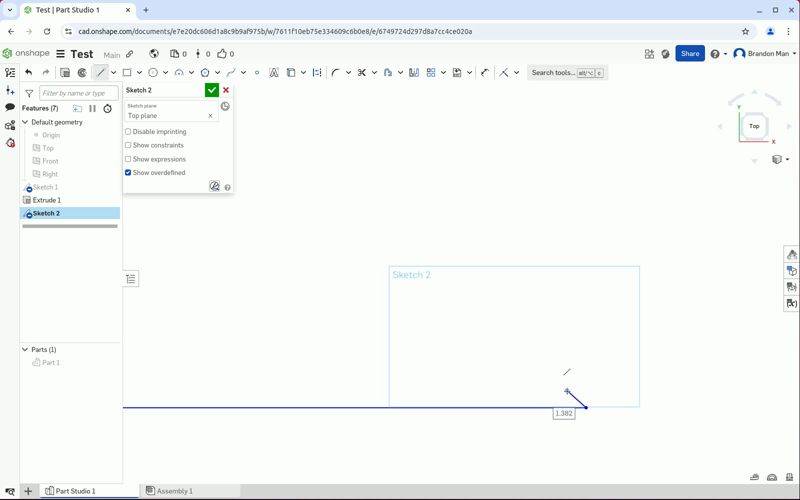
scroll(-6)
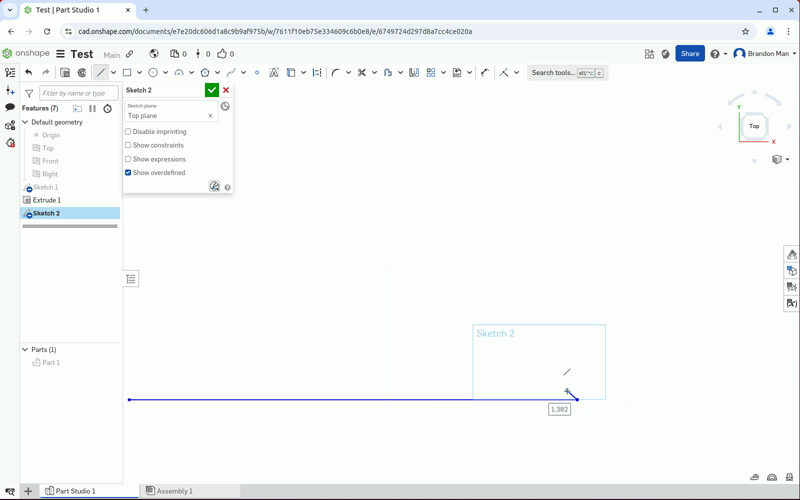
scroll(-6)
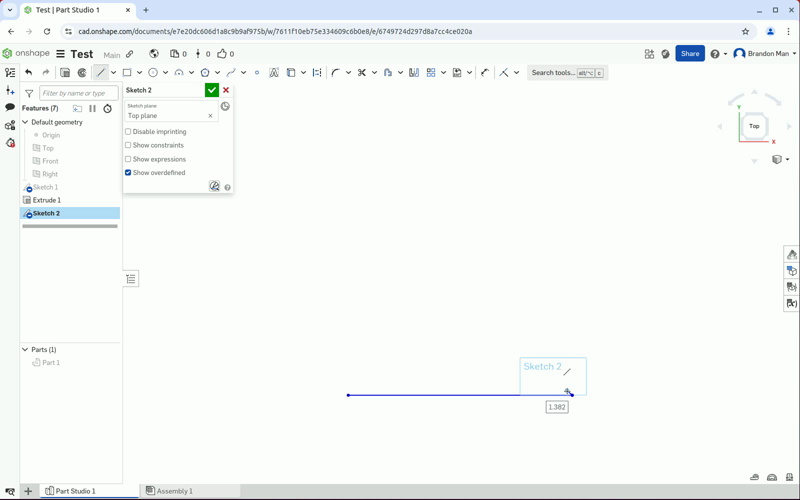
key_up(shift)
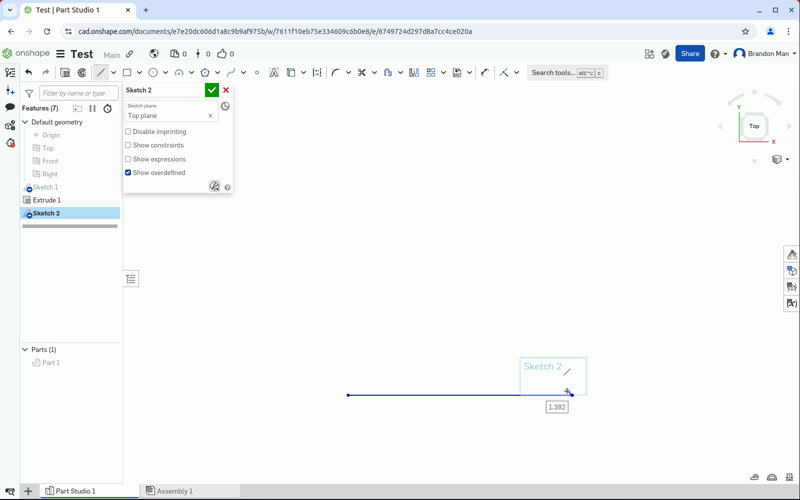
key(esc)
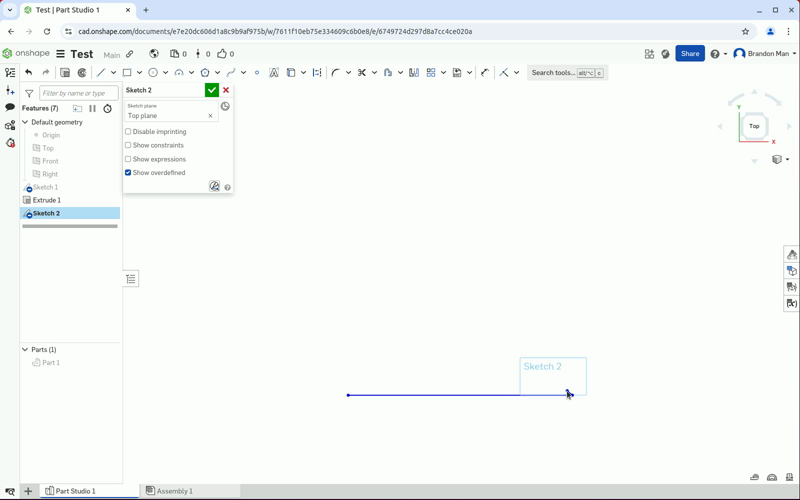
key(a)
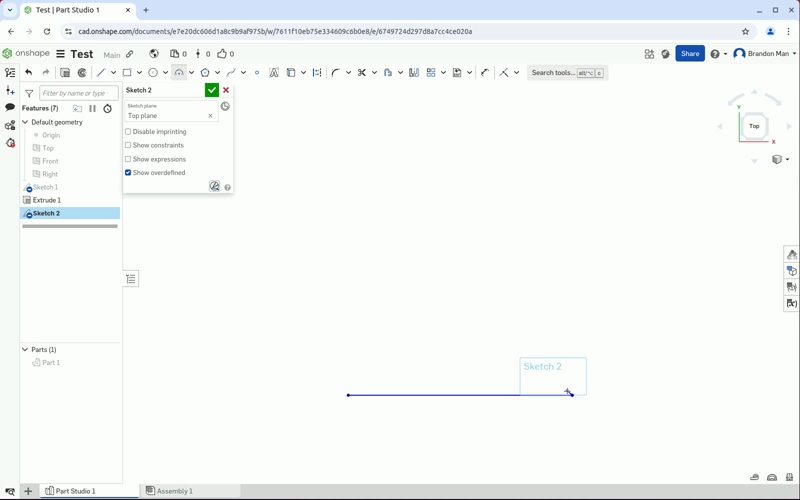
mouse_move(567, 390)
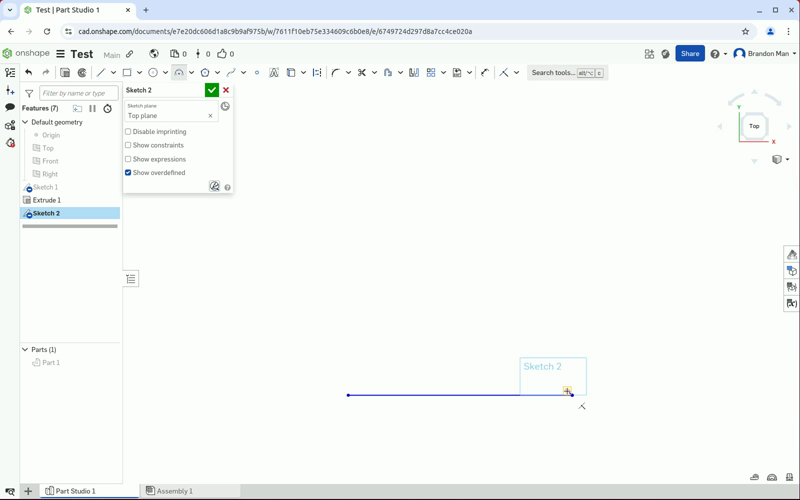
click(567, 390)
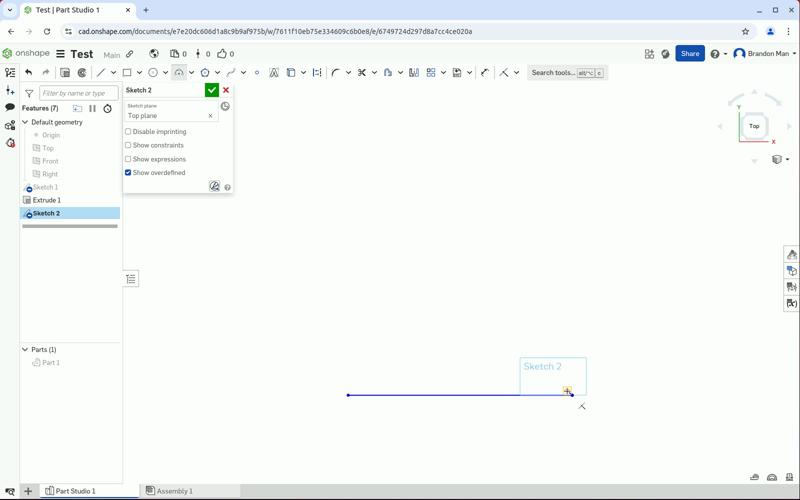
key_down(shift)
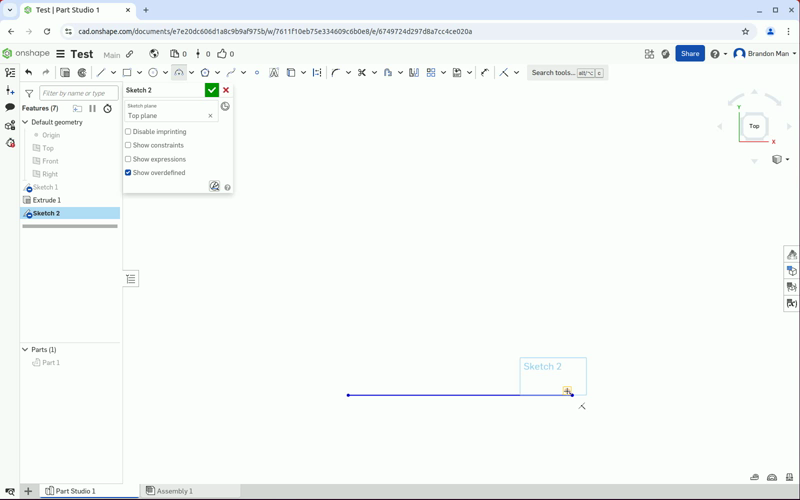
mouse_move(553, 376)
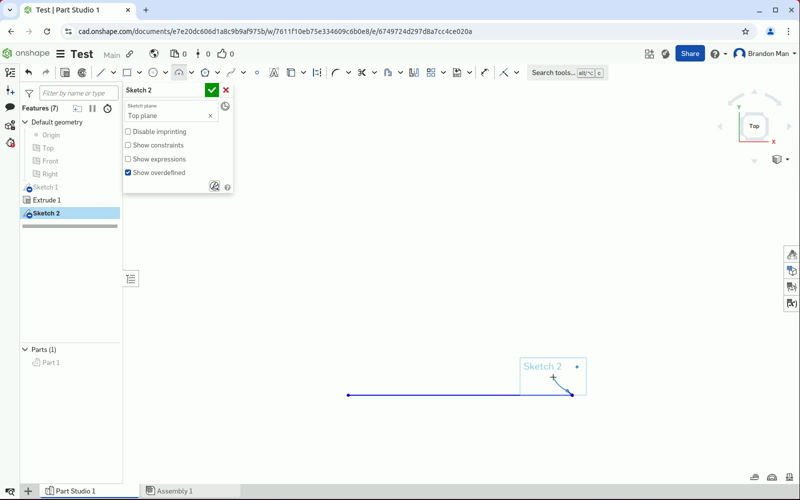
click(553, 376)
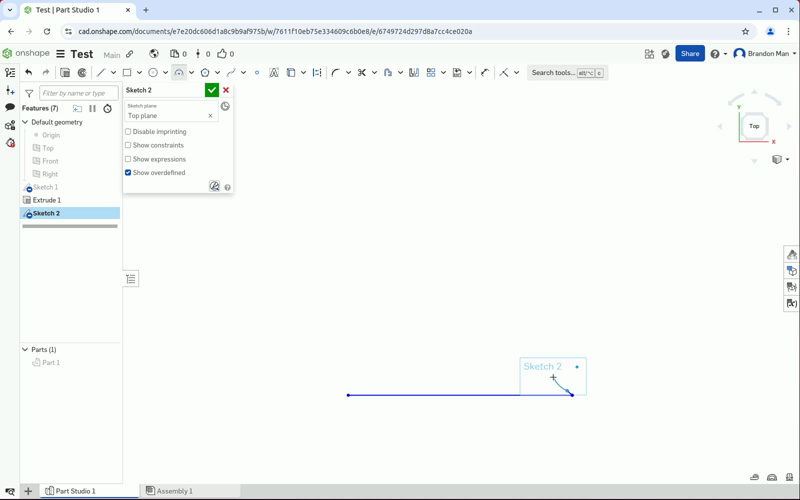
mouse_move(552, 391)
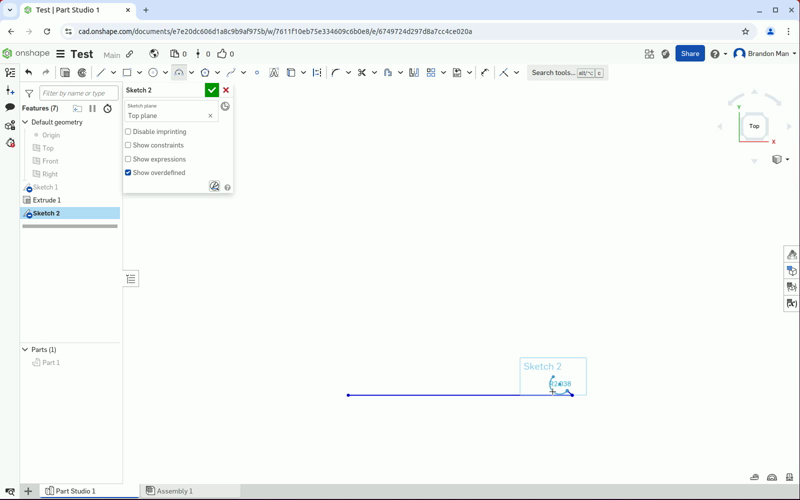
click(552, 391)
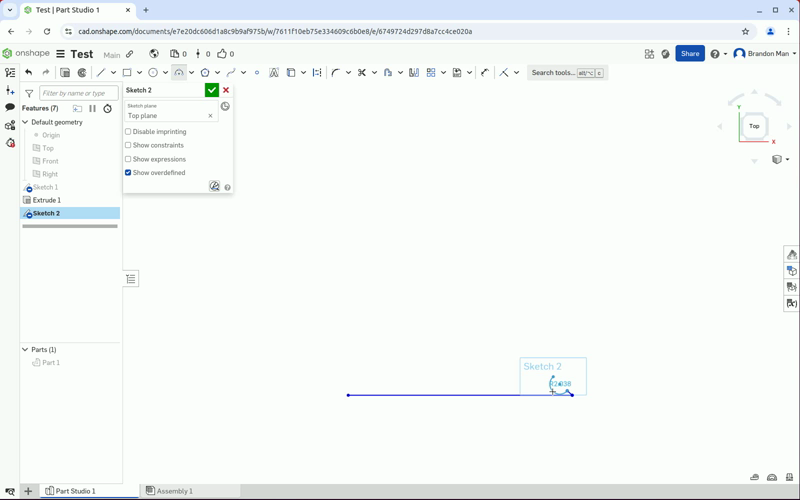
key_up(shift)
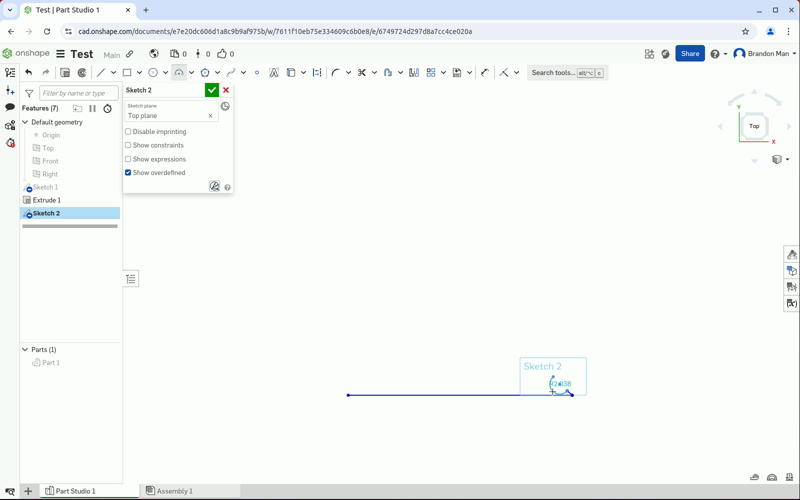
key(esc)
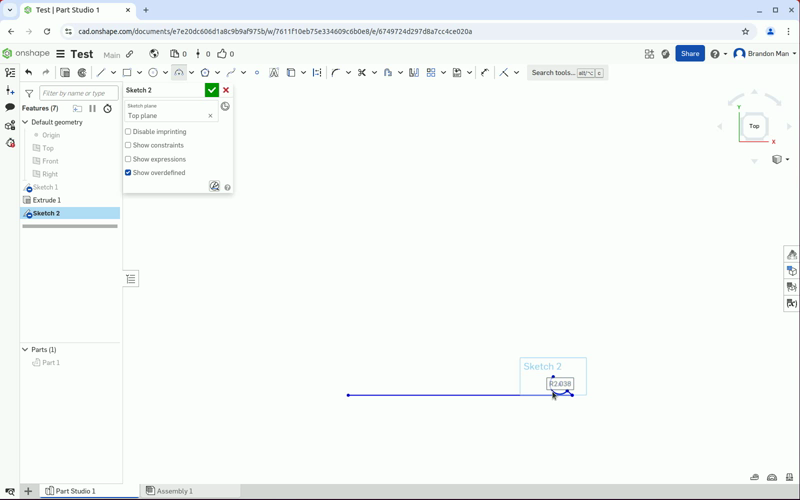
key(l)
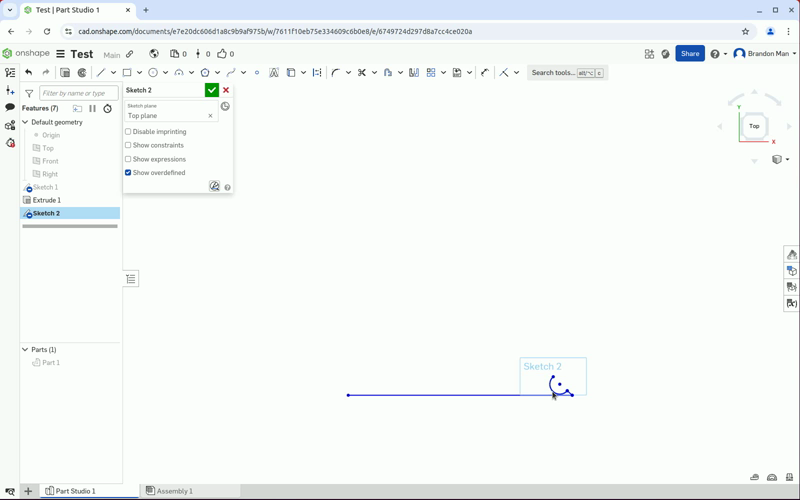
mouse_move(553, 376)
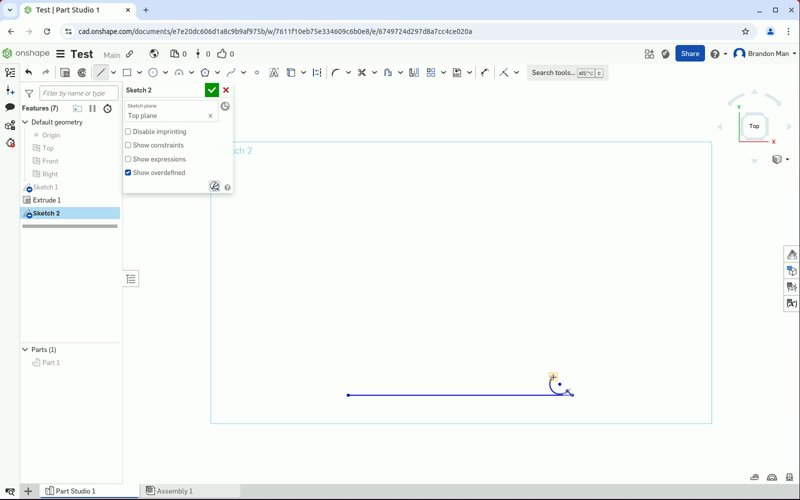
click(553, 376)
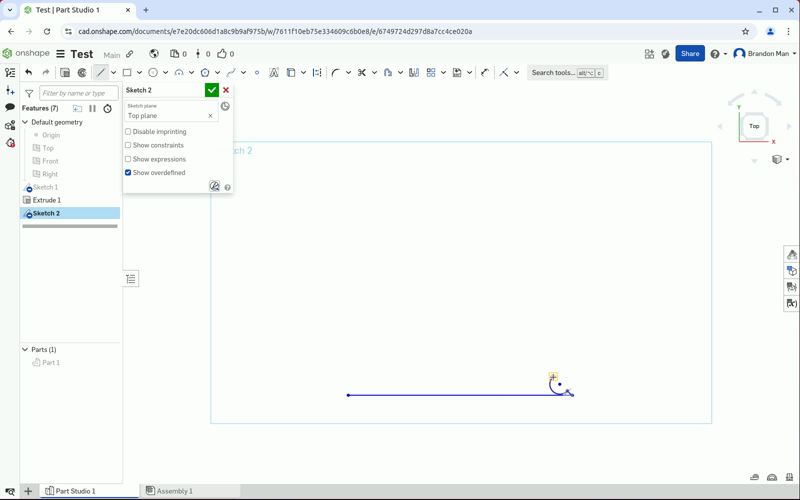
key_down(shift)
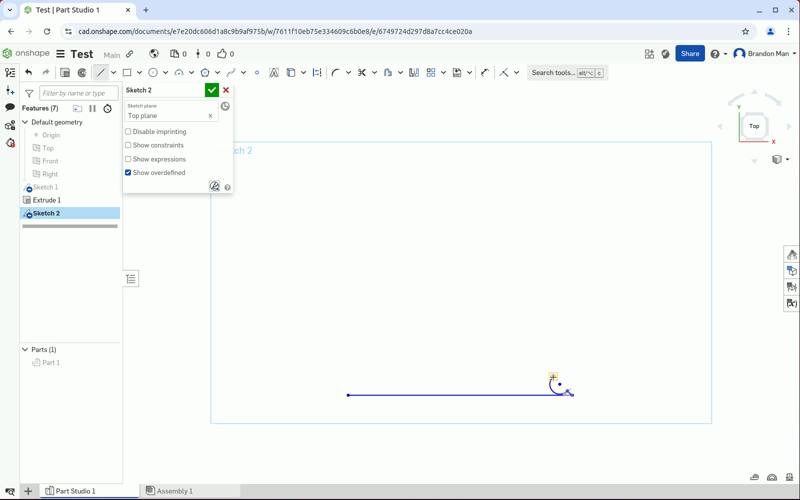
mouse_move(583, 376)
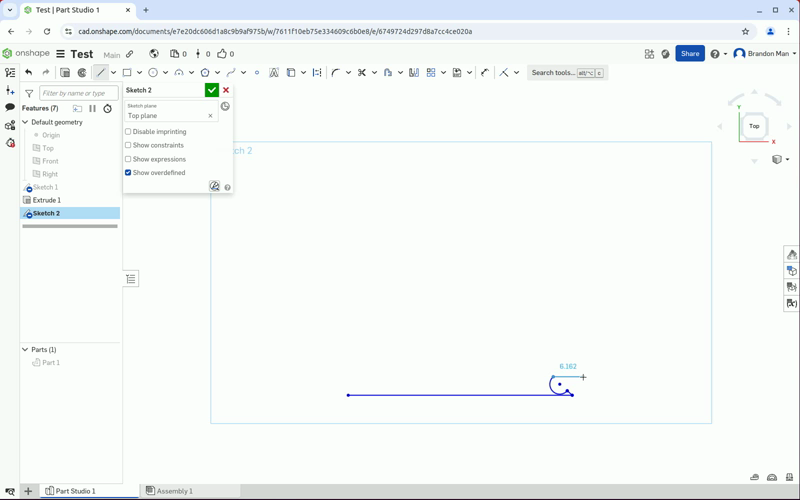
mouse_move(548, 371)
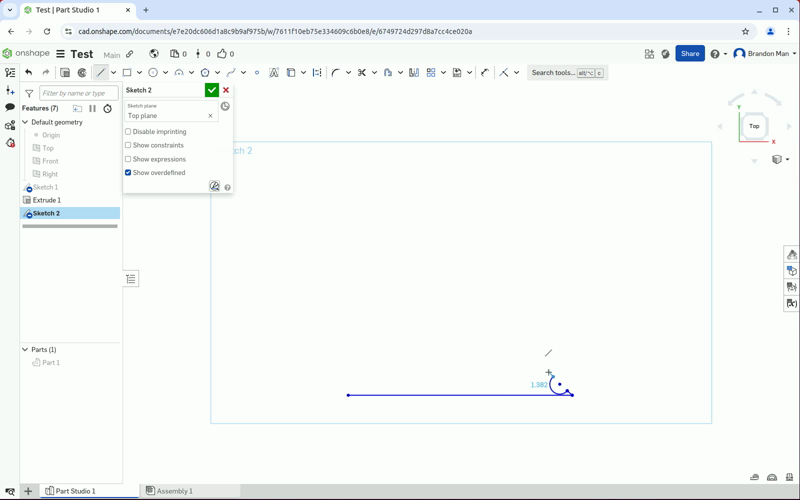
scroll(6)
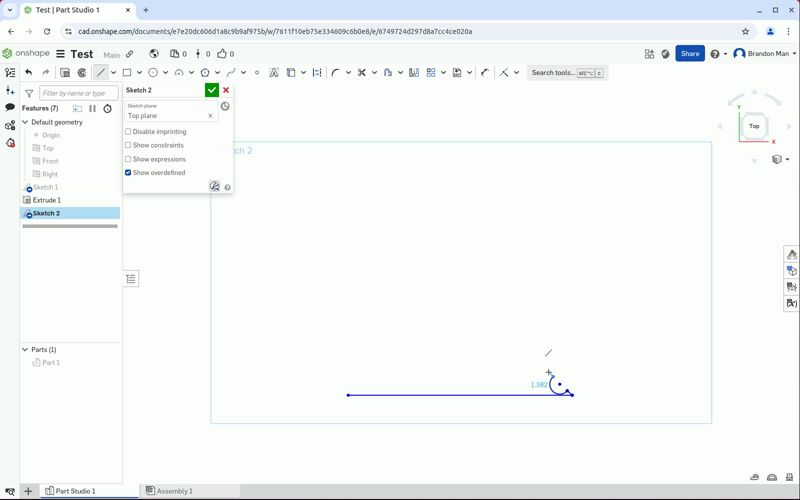
scroll(6)
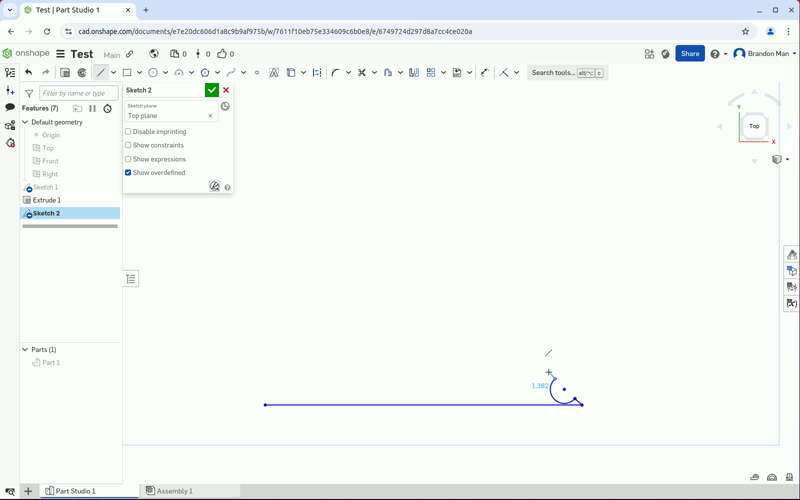
scroll(6)
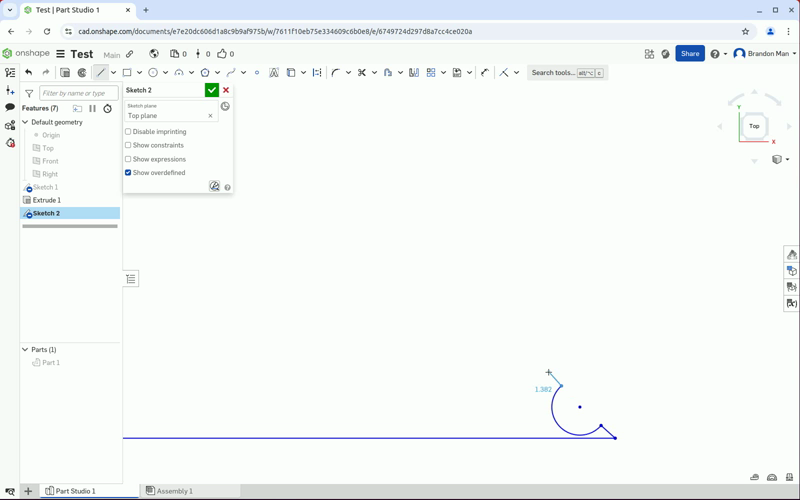
scroll(6)
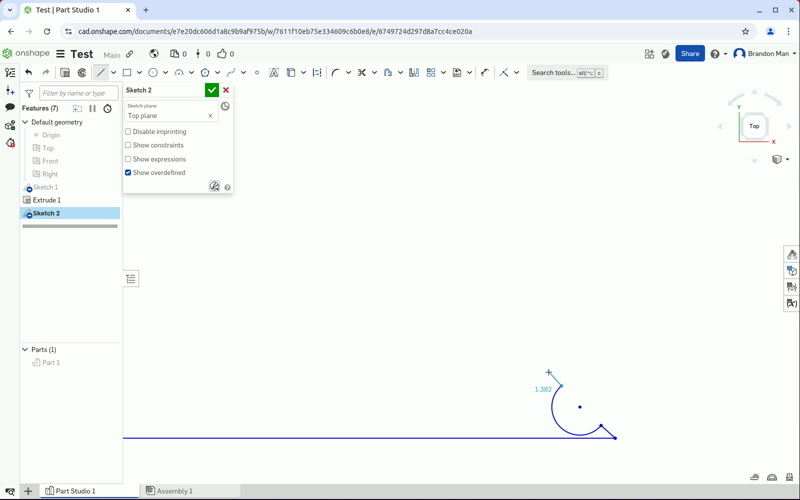
scroll(6)
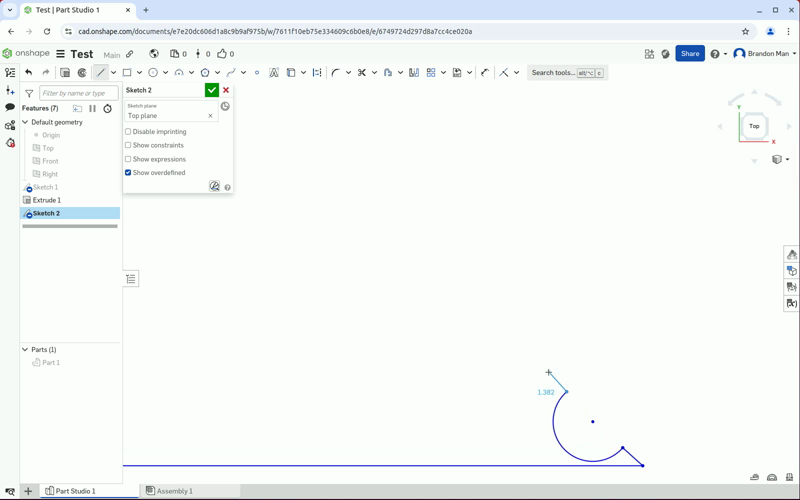
scroll(6)
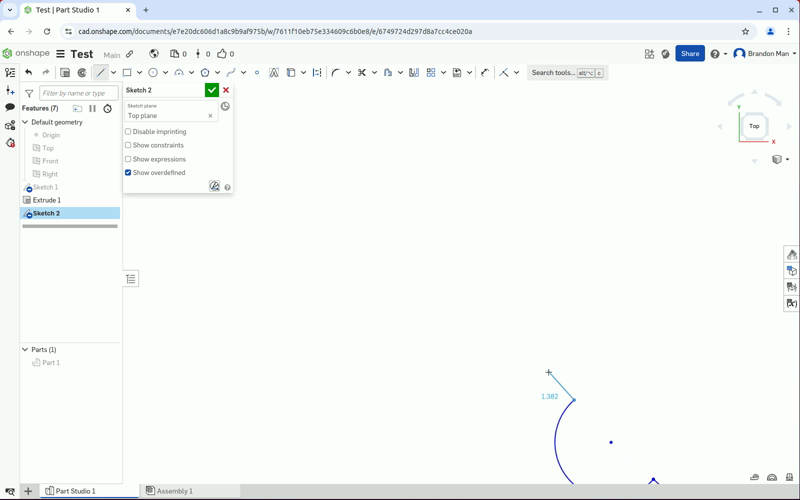
scroll(6)
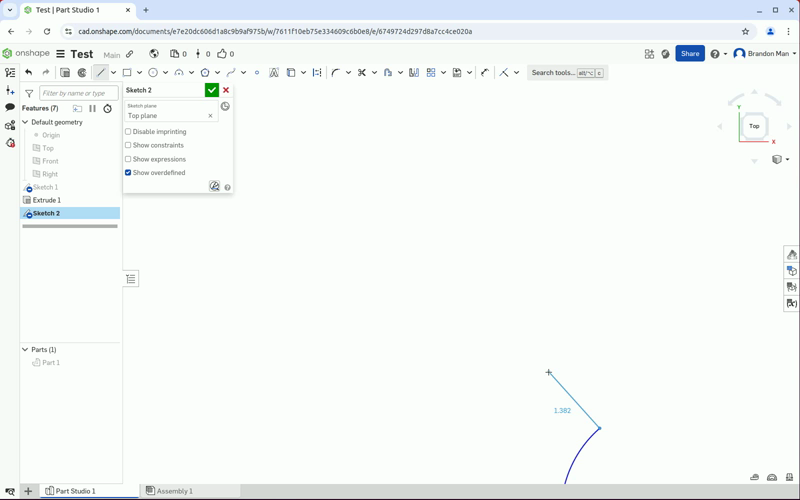
click(548, 371)
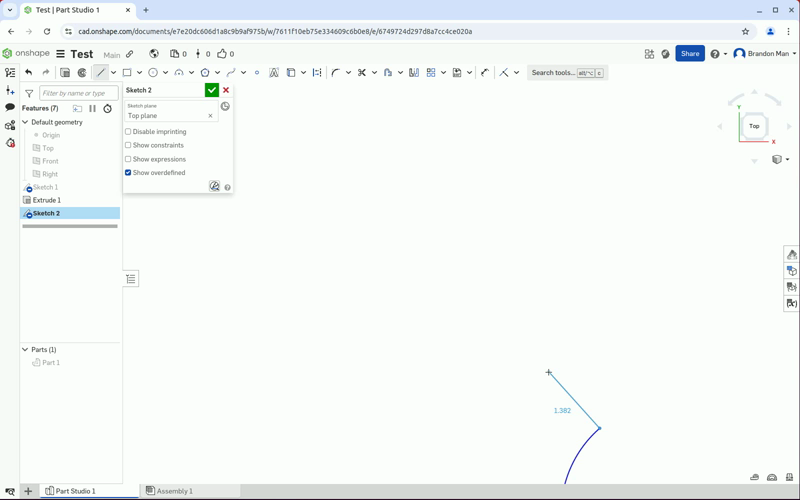
scroll(-6)
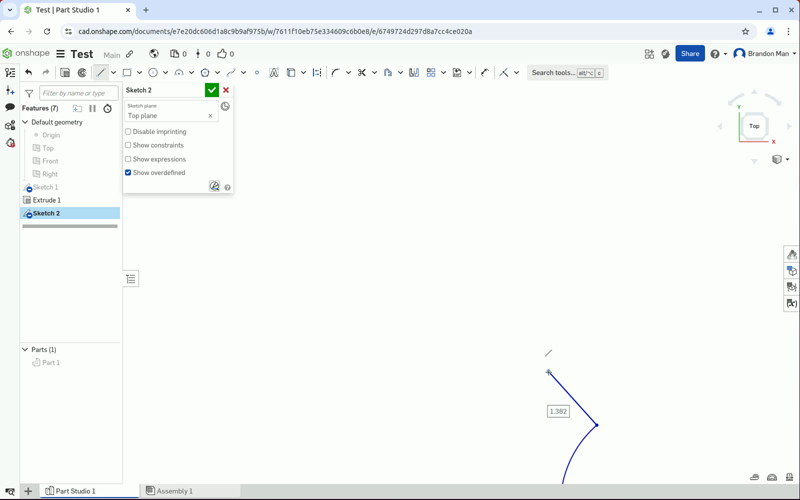
scroll(-6)
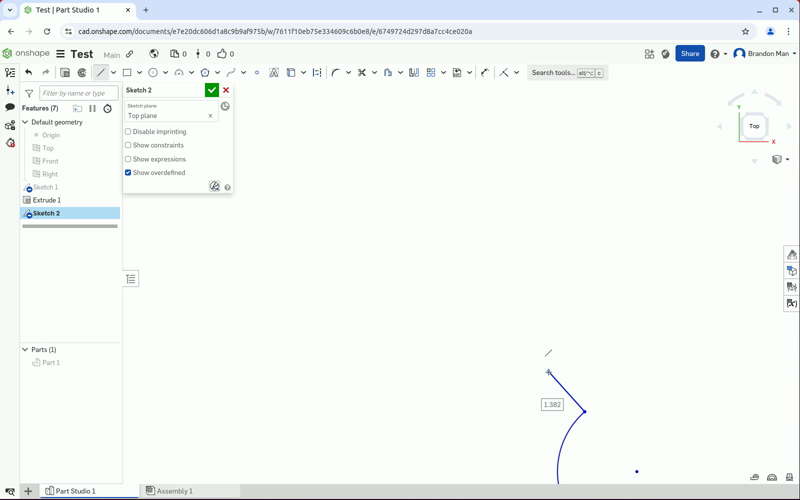
scroll(-6)
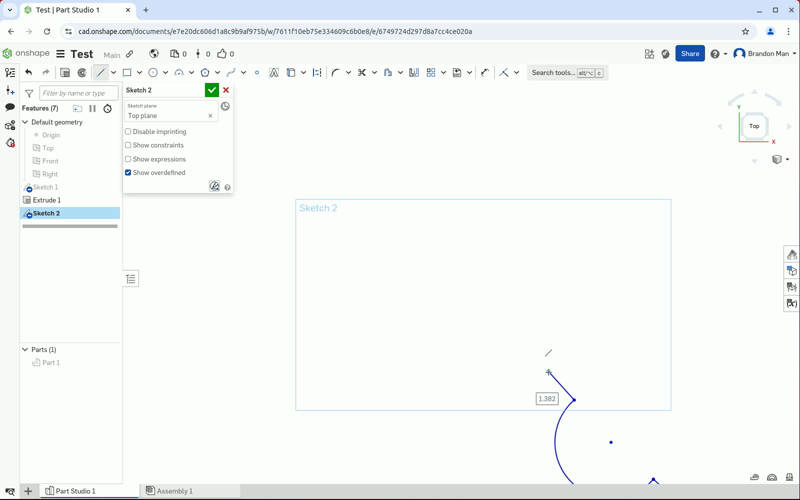
scroll(-6)
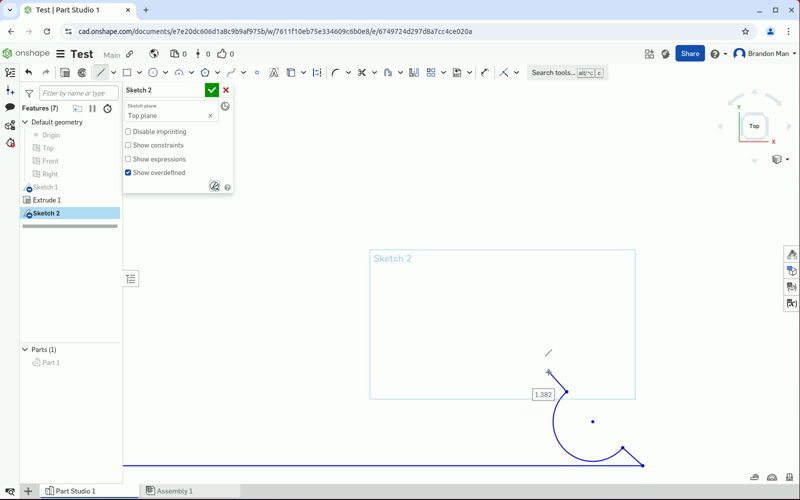
scroll(-6)
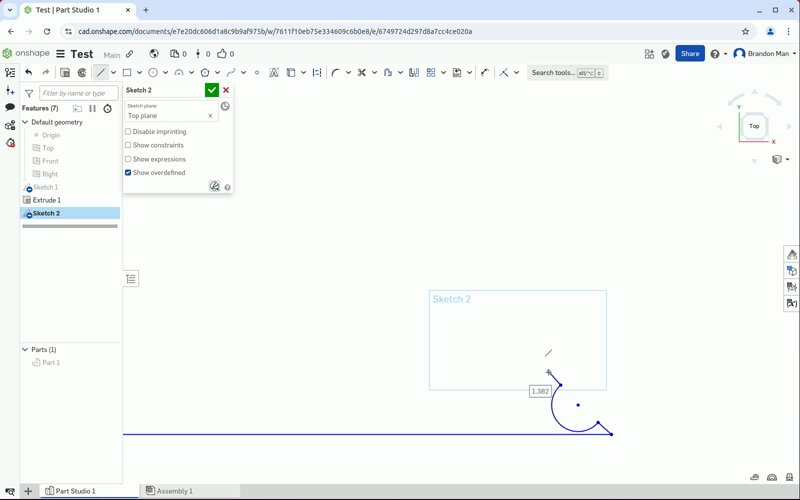
scroll(-6)
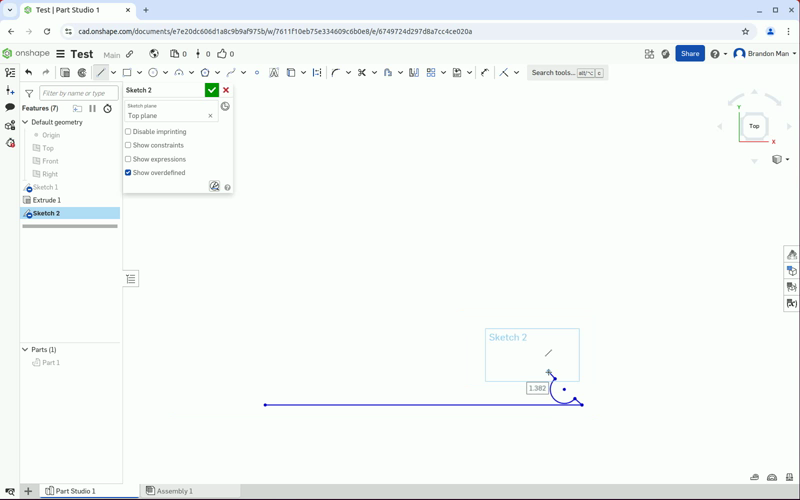
scroll(-6)
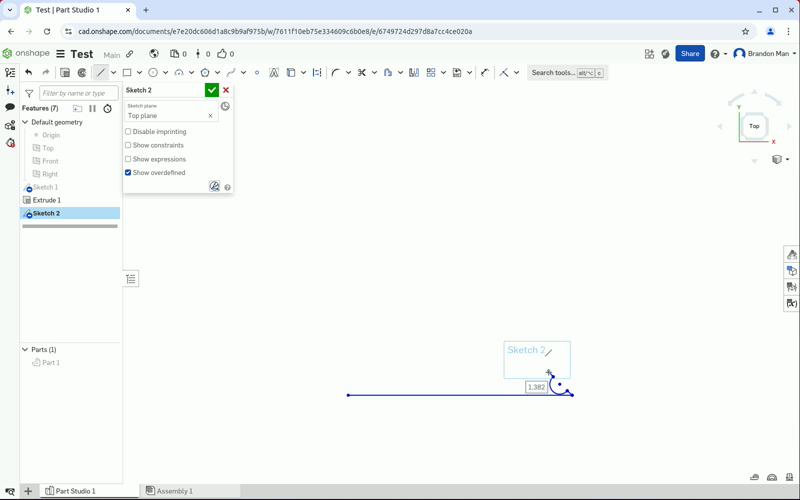
key_up(shift)
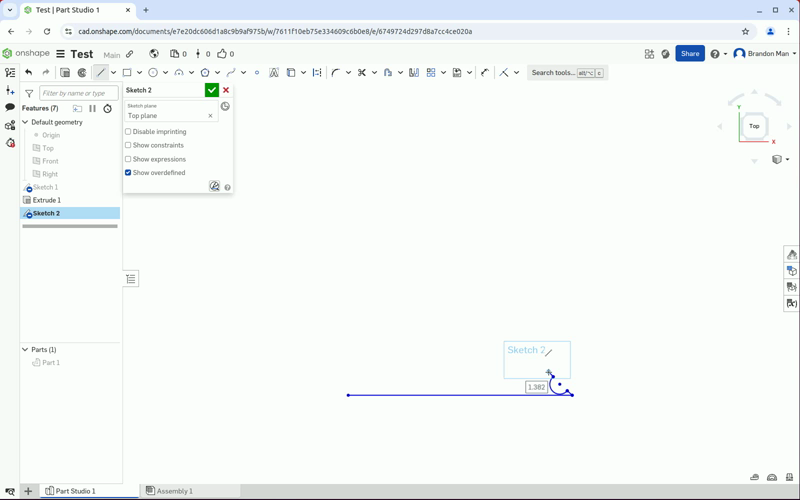
key_down(shift)
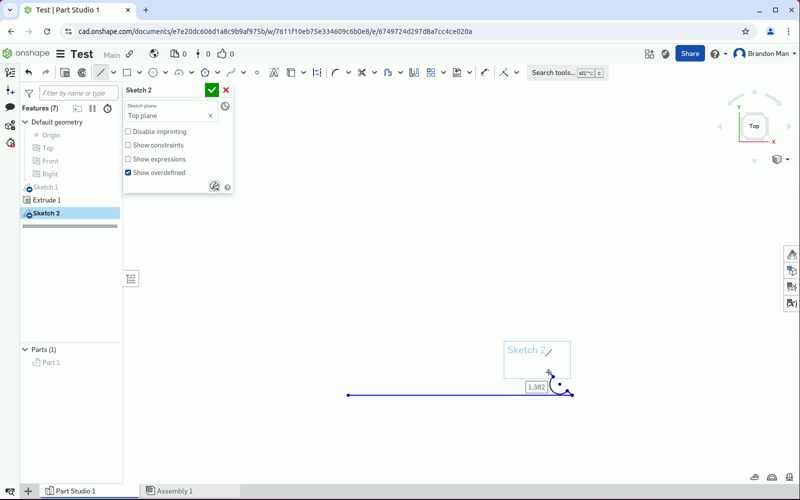
mouse_move(371, 371)
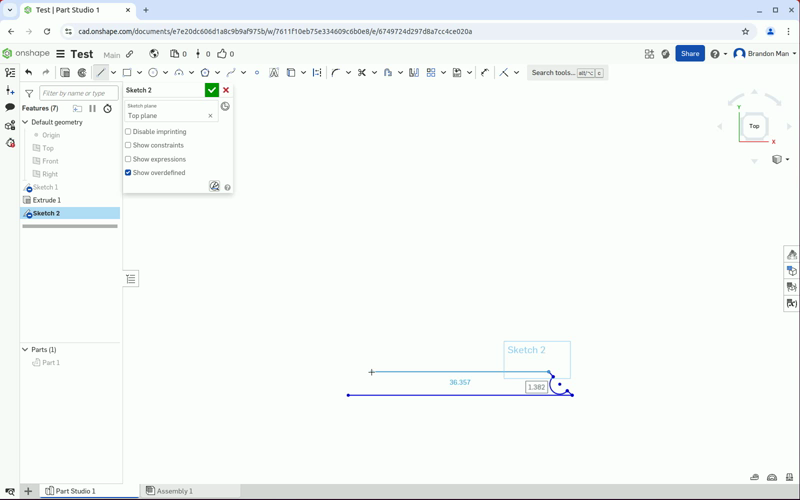
click(371, 371)
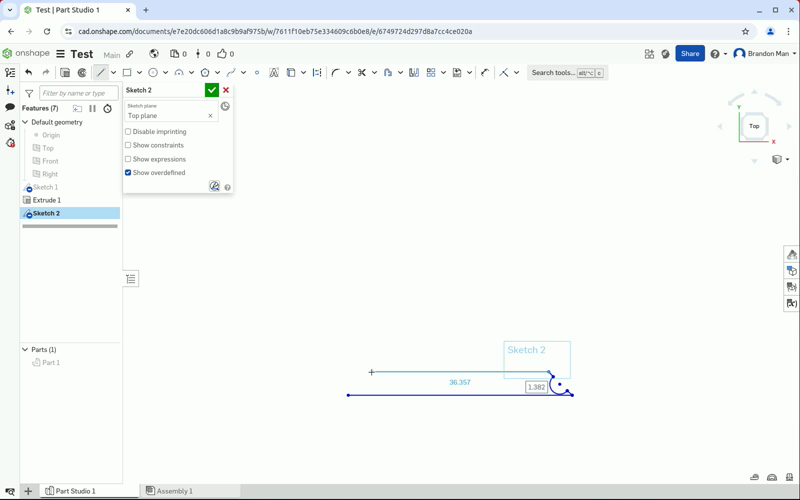
key_up(shift)
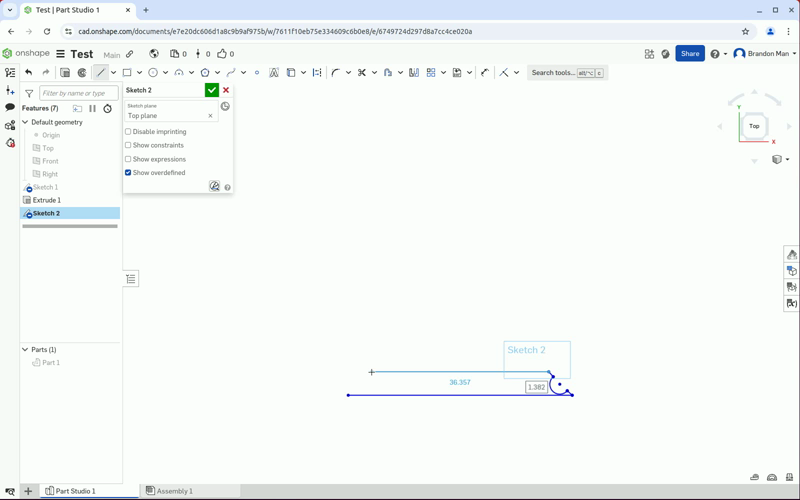
key_down(shift)
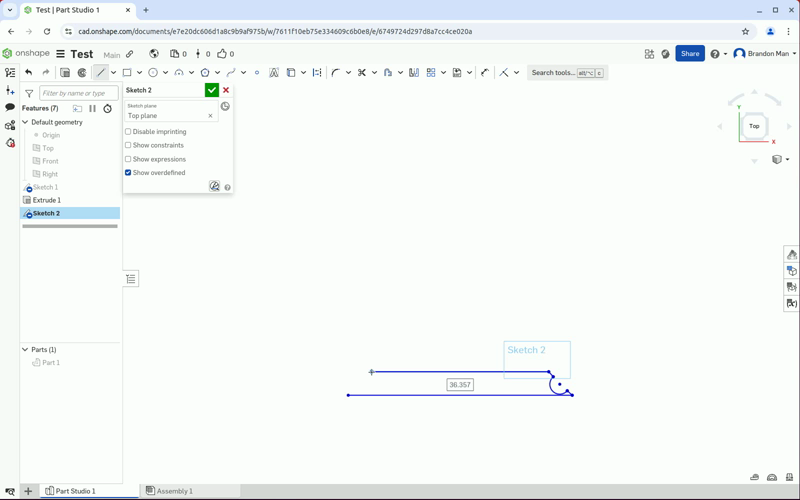
mouse_move(401, 371)
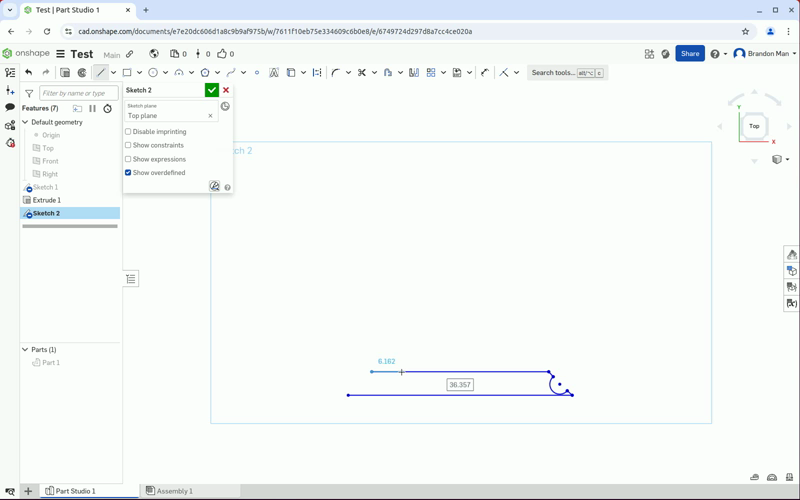
mouse_move(367, 376)
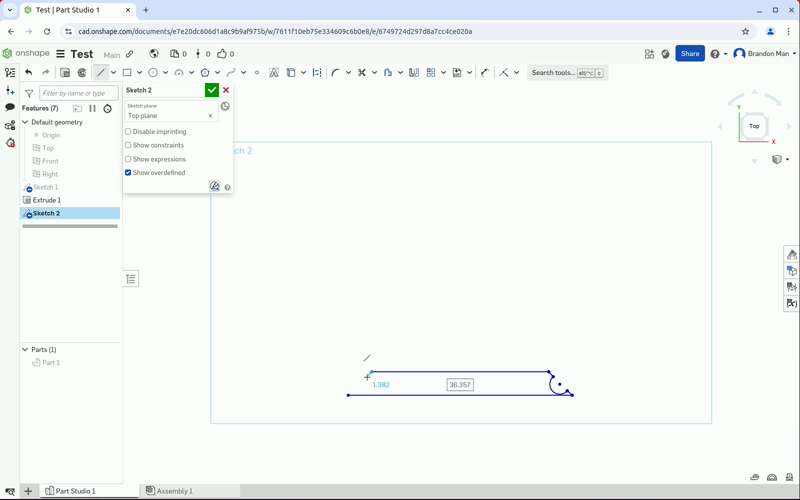
scroll(6)
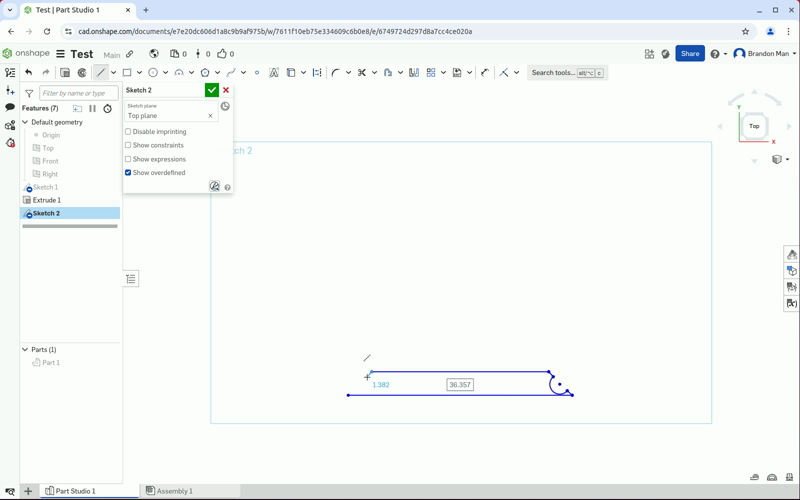
scroll(6)
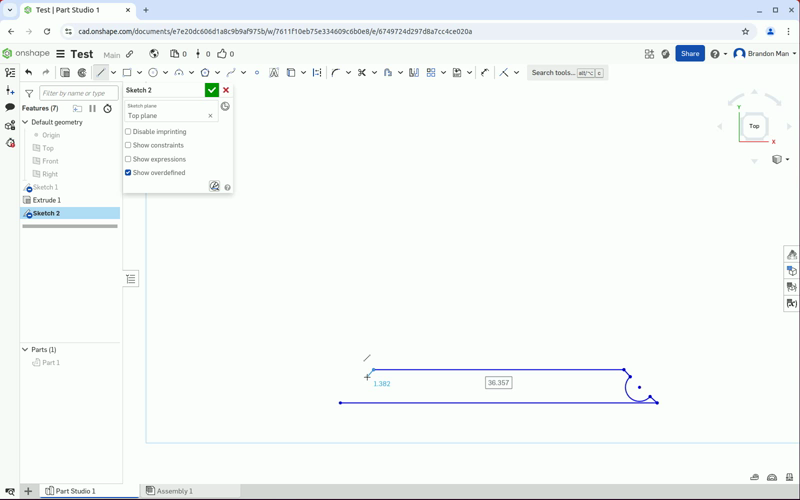
scroll(6)
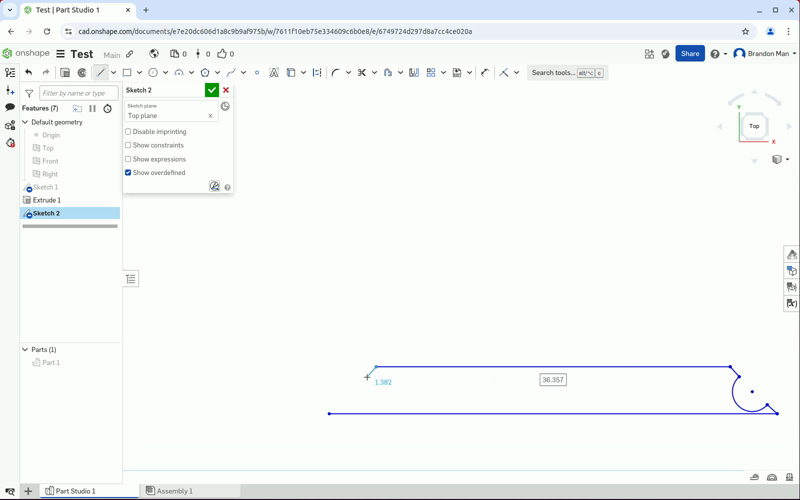
scroll(6)
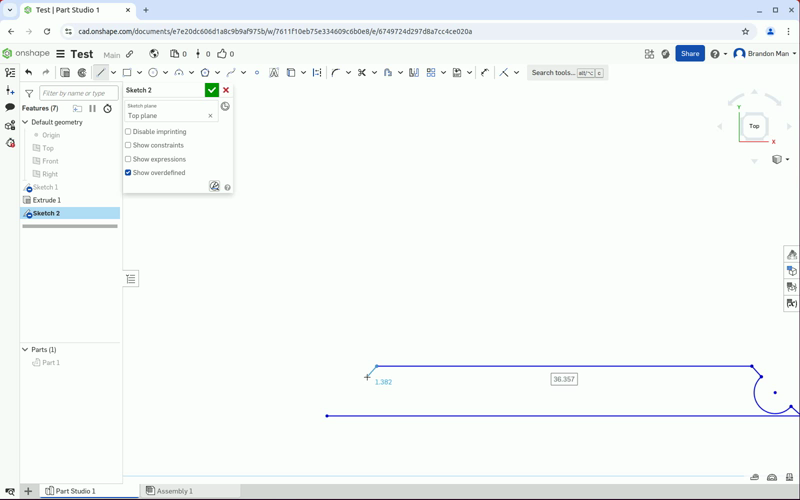
scroll(6)
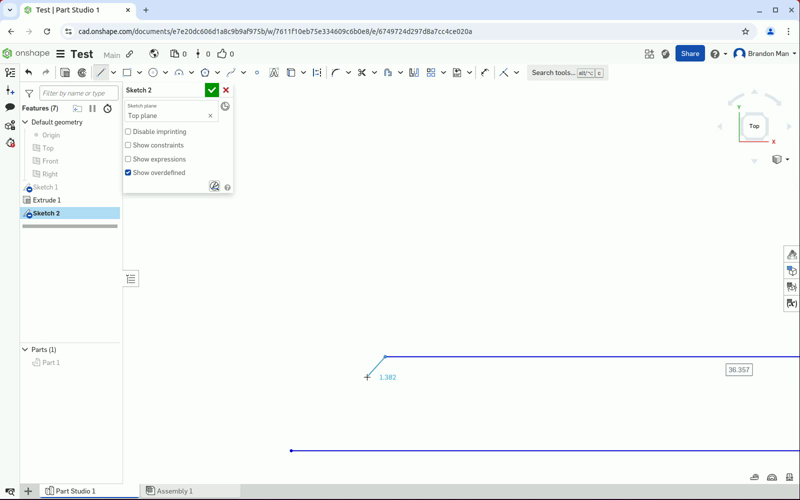
scroll(6)
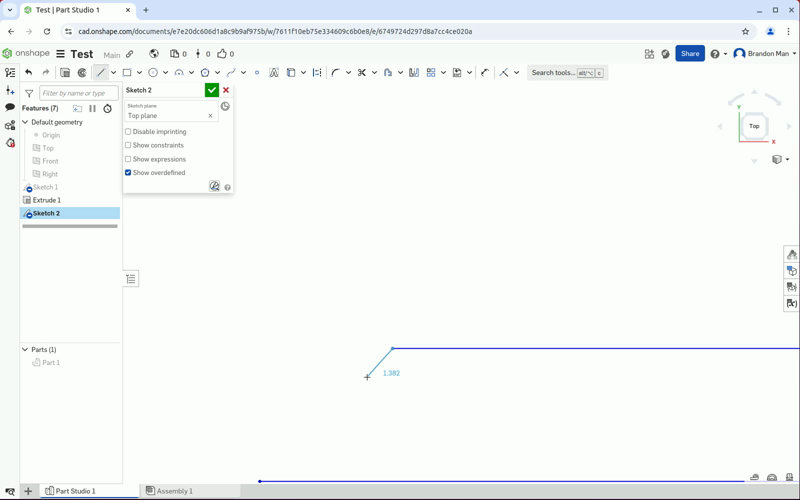
scroll(6)
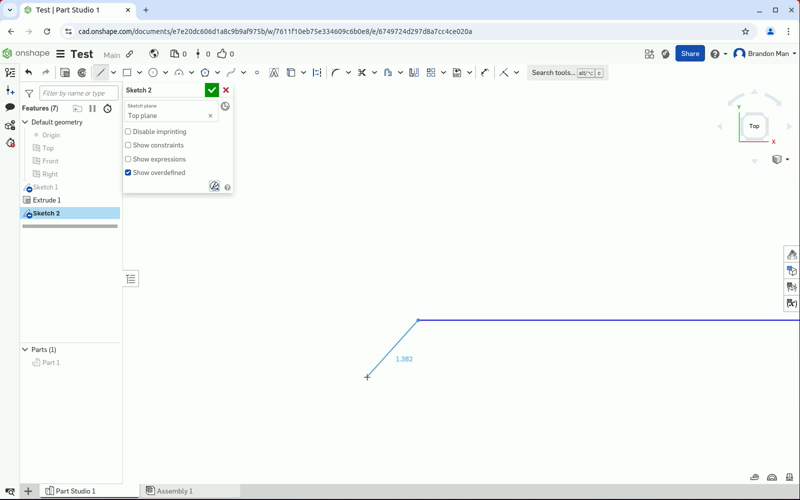
click(367, 376)
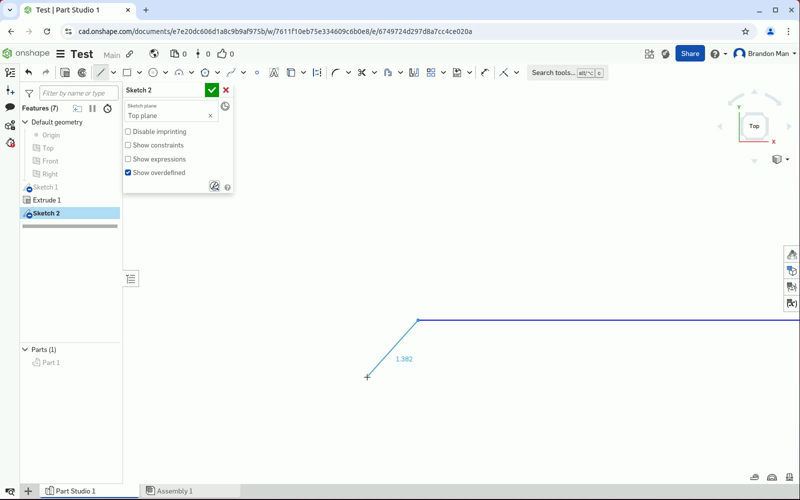
scroll(-6)
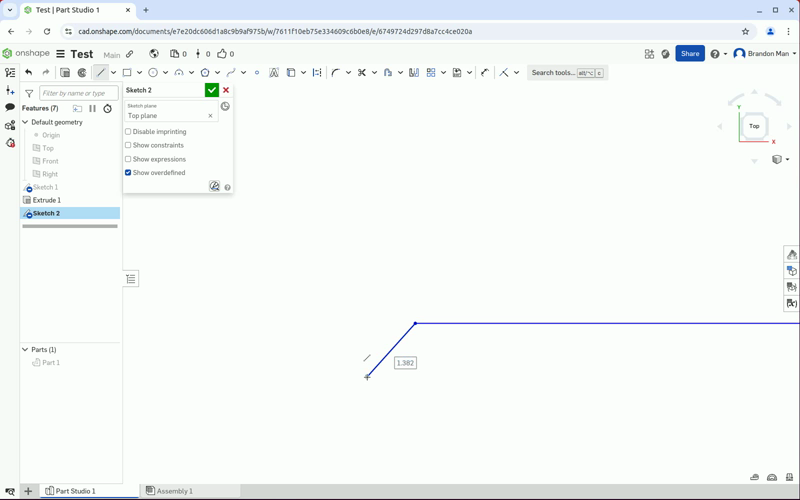
scroll(-6)
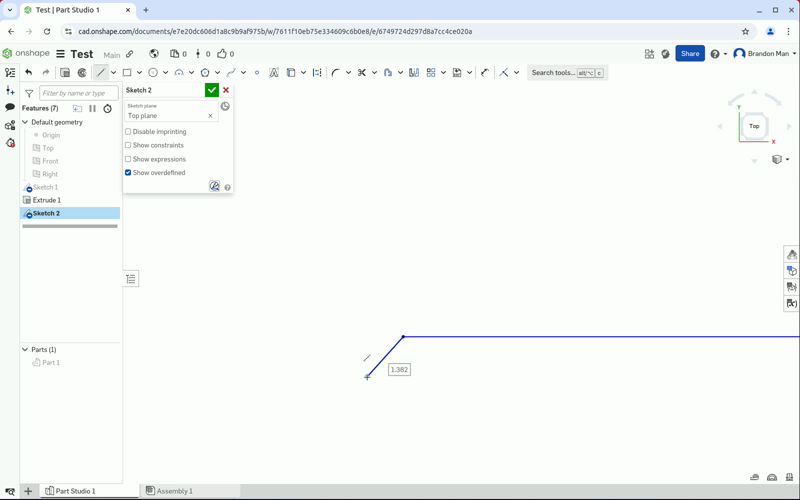
scroll(-6)
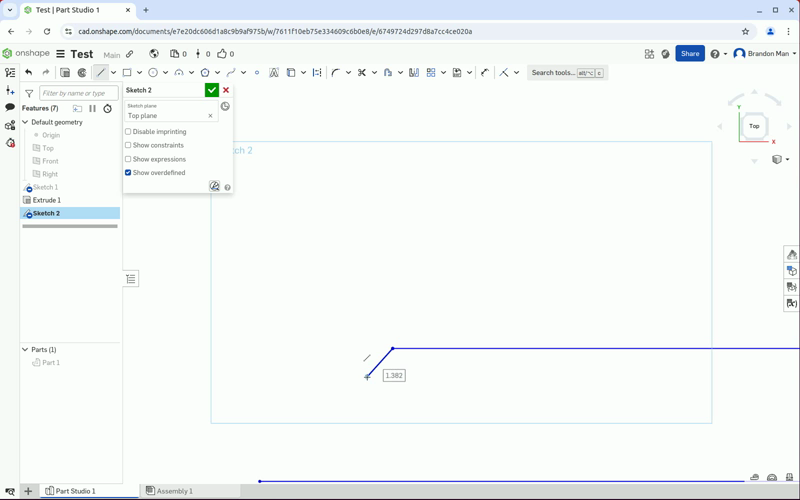
scroll(-6)
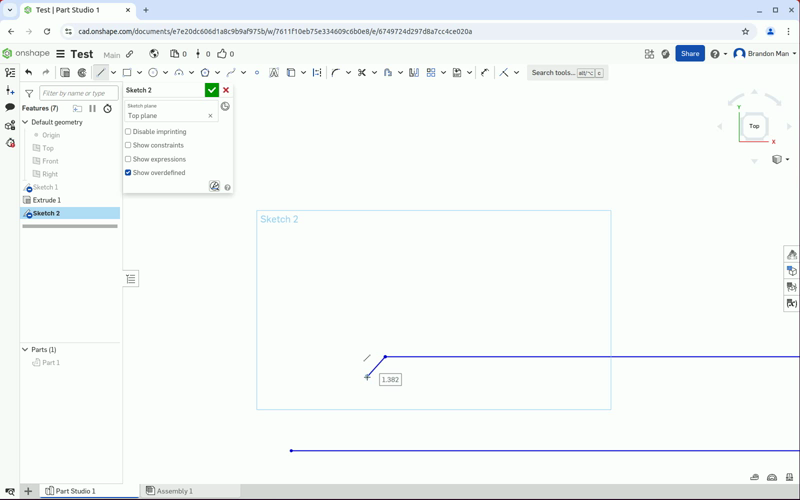
scroll(-6)
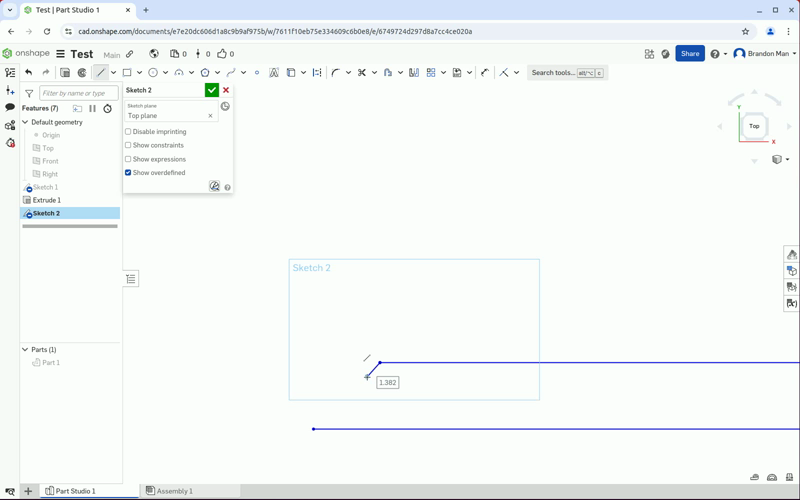
scroll(-6)
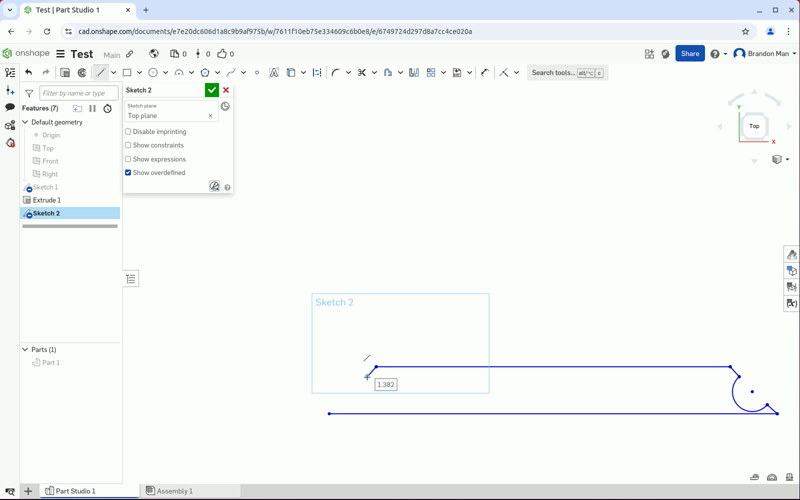
scroll(-6)
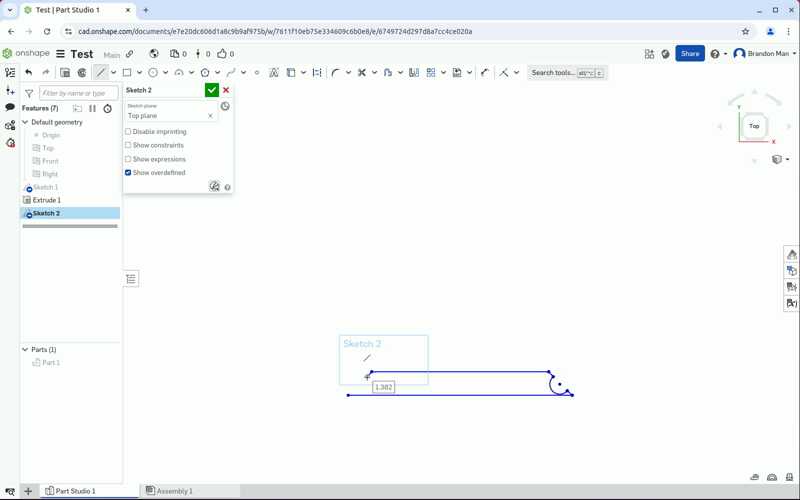
key_up(shift)
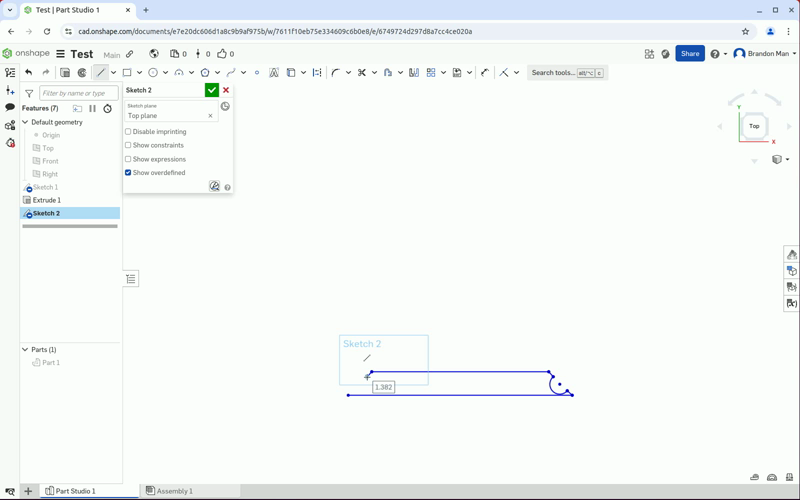
key(esc)
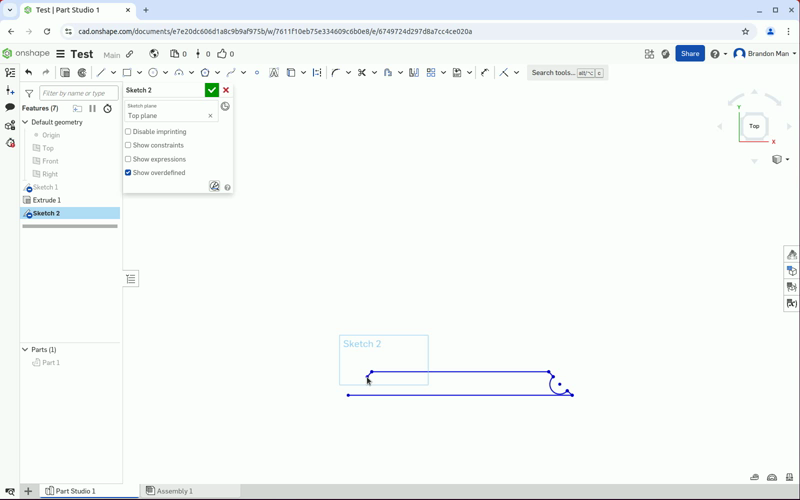
key(a)
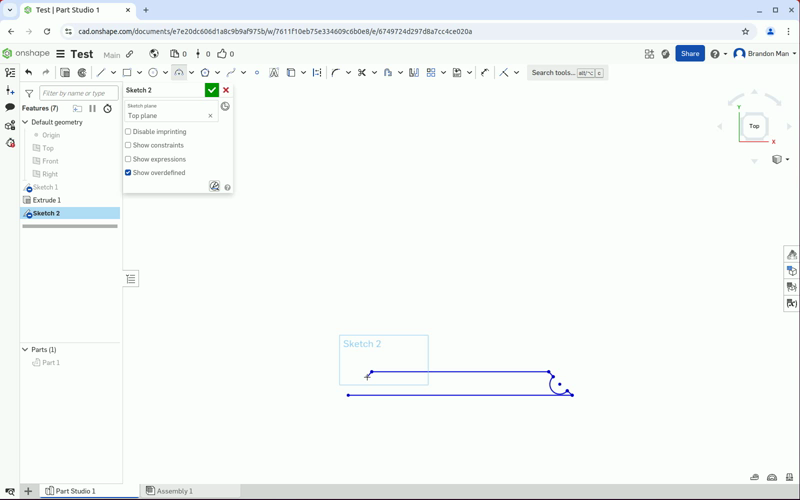
mouse_move(367, 376)
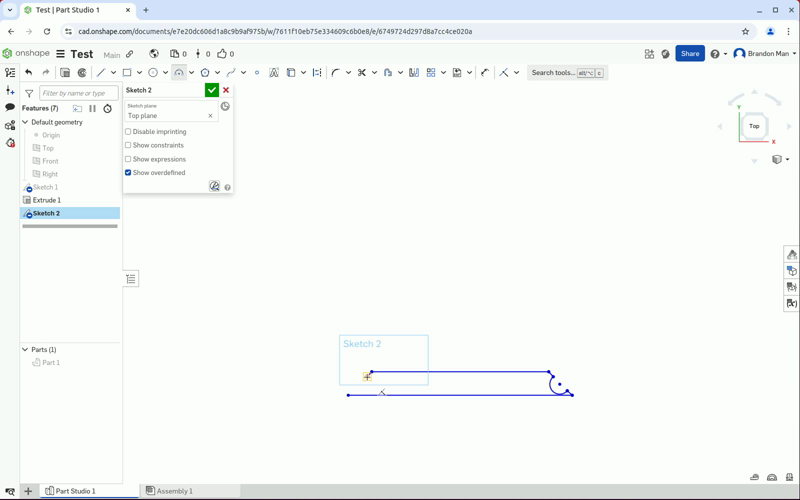
click(367, 376)
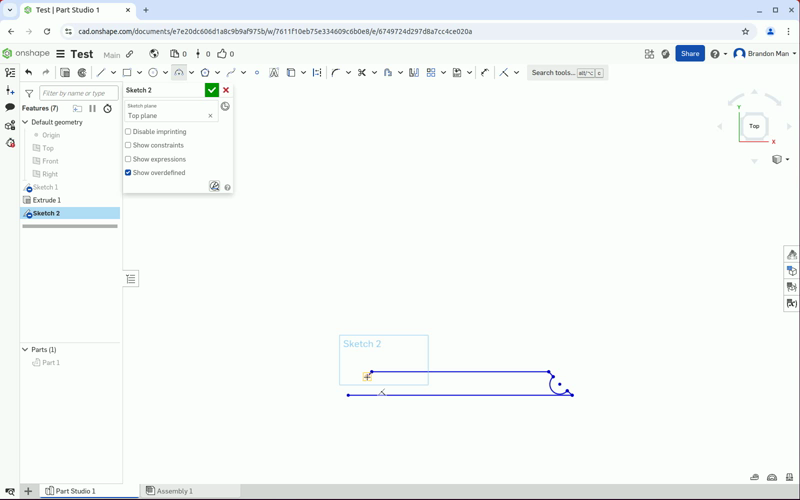
key_down(shift)
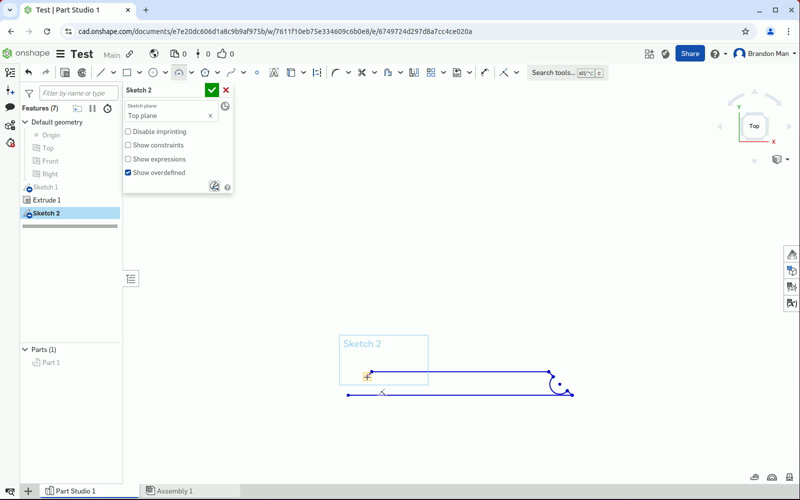
mouse_move(353, 390)
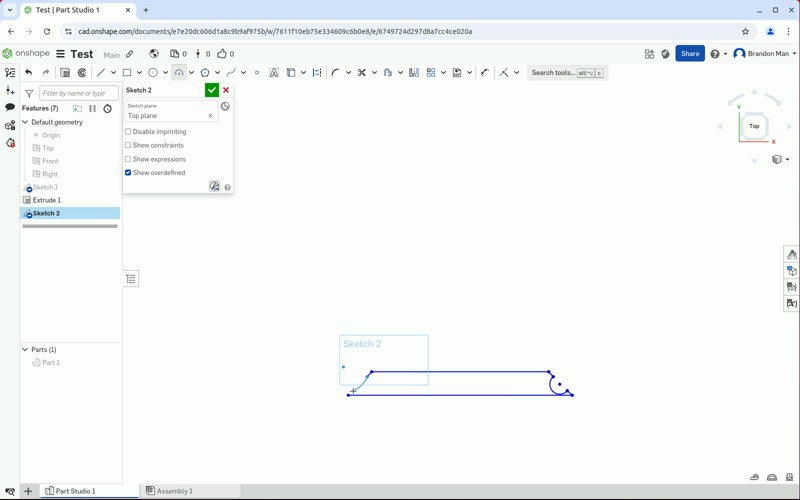
click(353, 390)
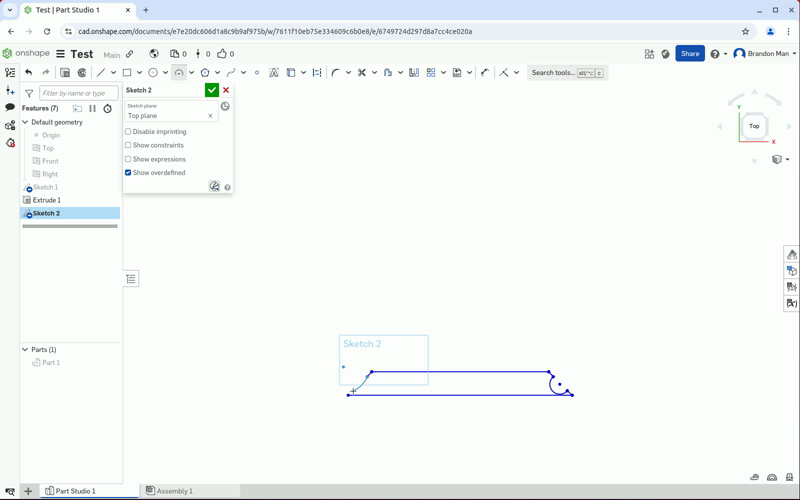
mouse_move(367, 391)
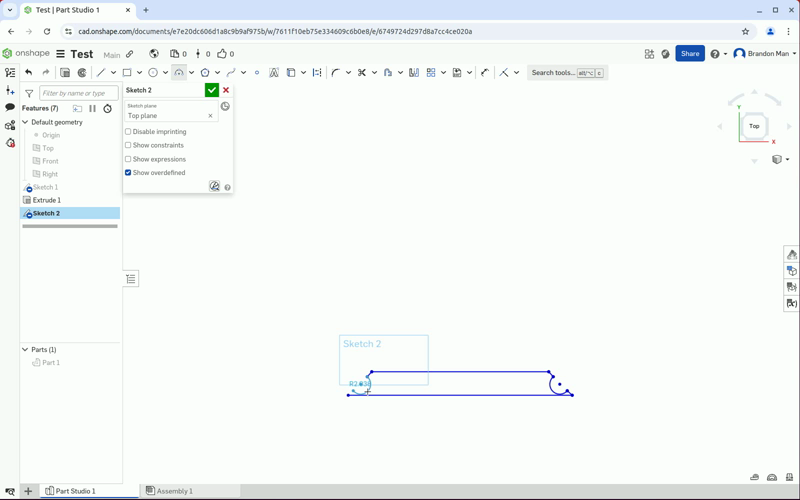
click(367, 391)
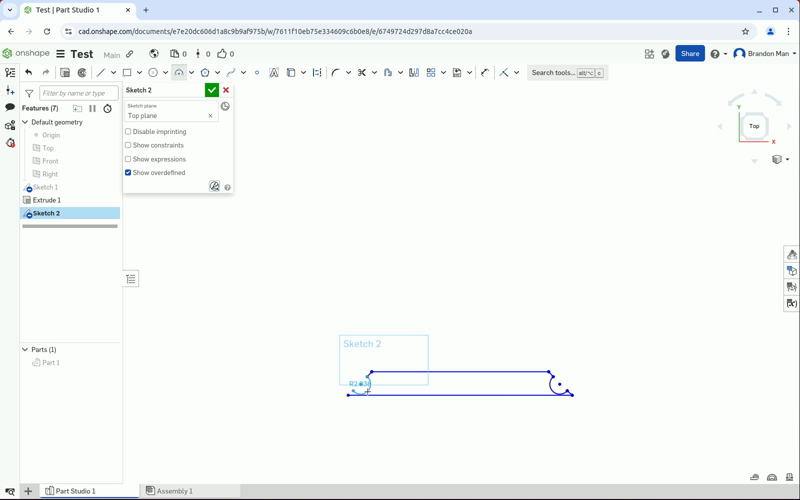
key_up(shift)
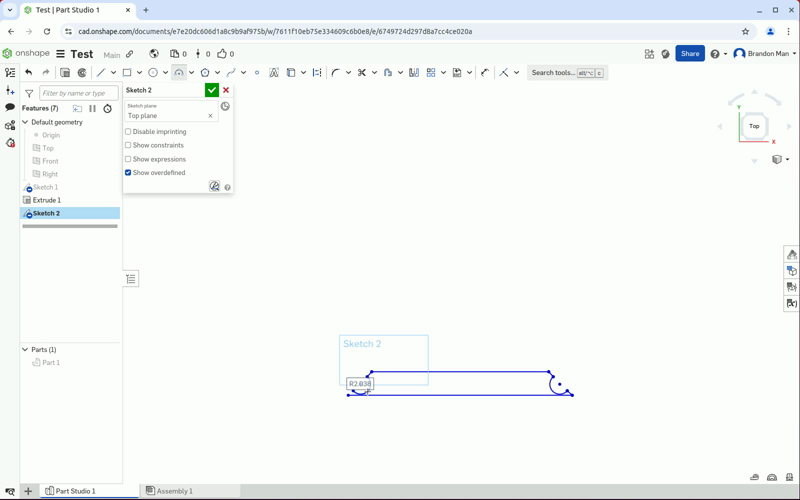
key(esc)
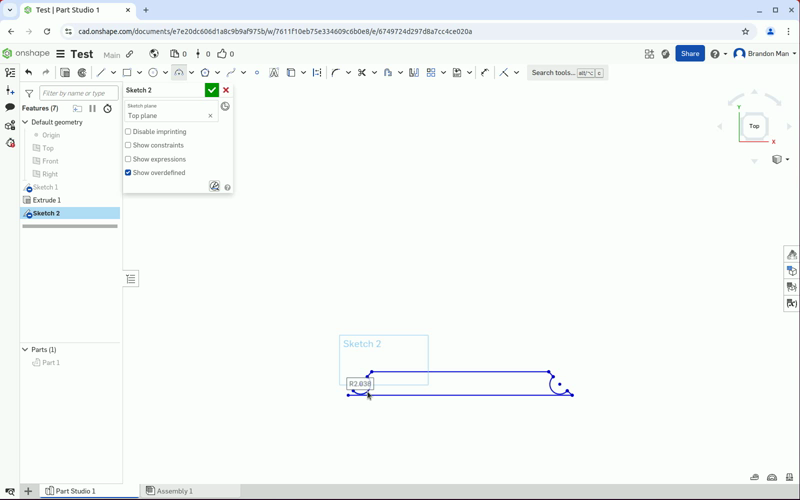
key(l)
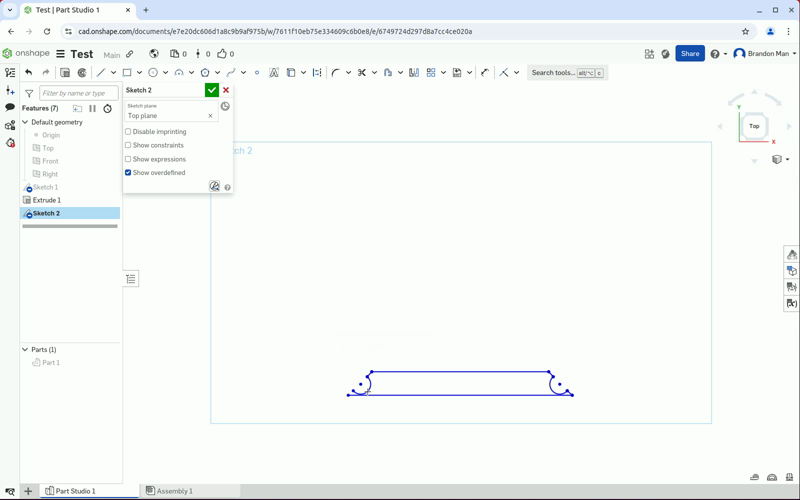
mouse_move(353, 390)
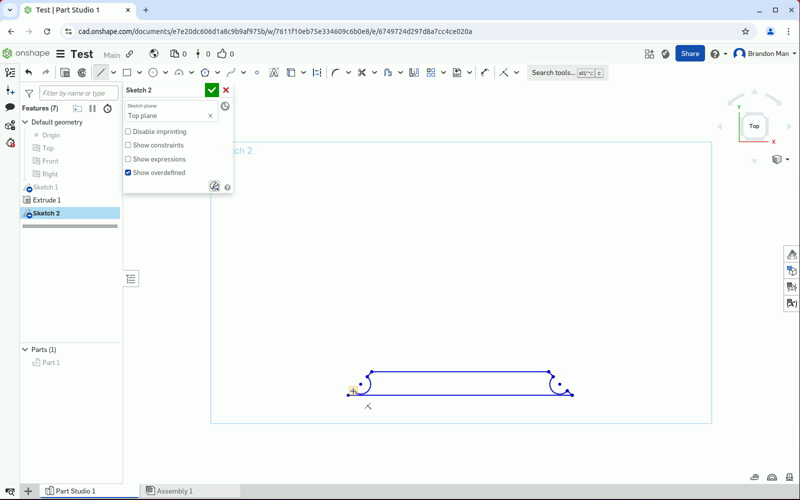
click(353, 390)
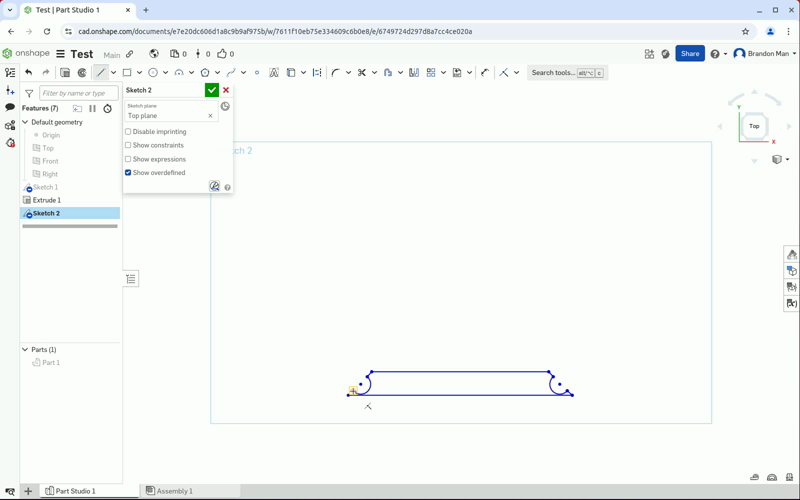
mouse_move(383, 390)
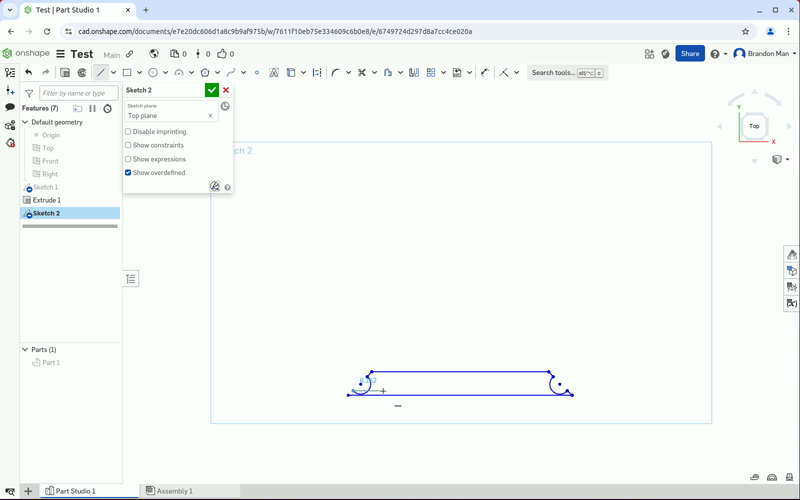
key_down(shift)
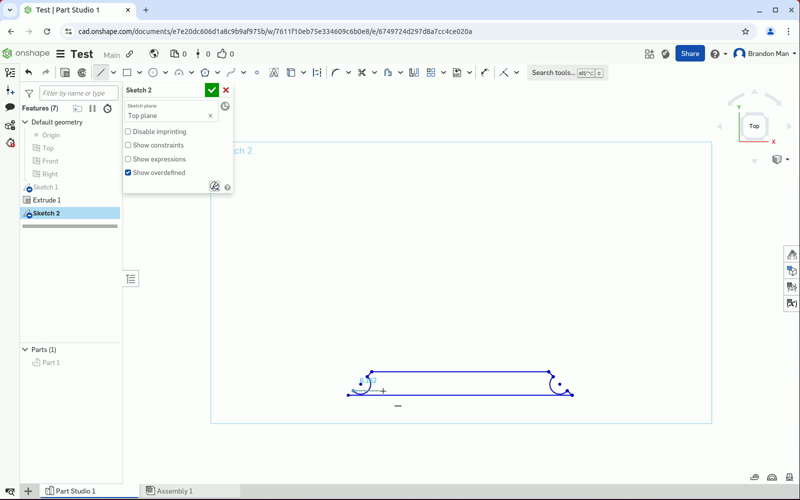
mouse_move(348, 395)
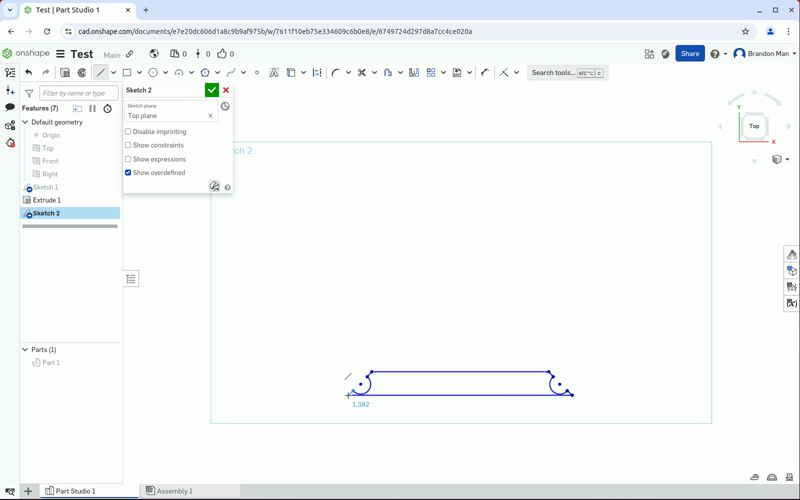
scroll(6)
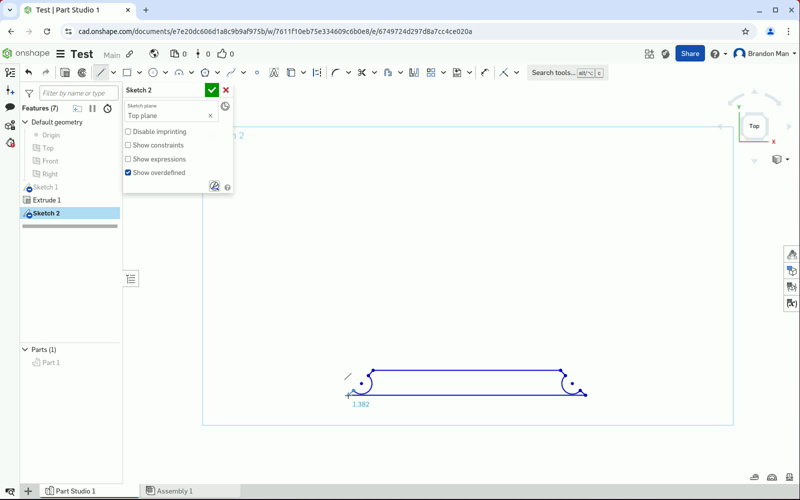
scroll(6)
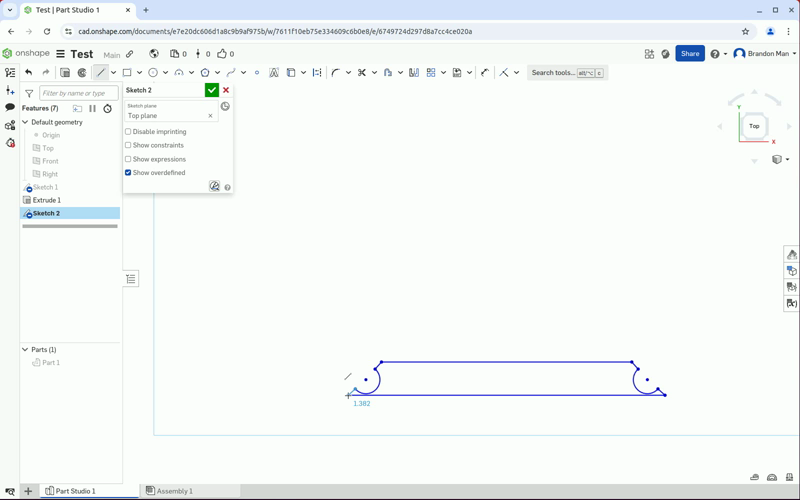
scroll(6)
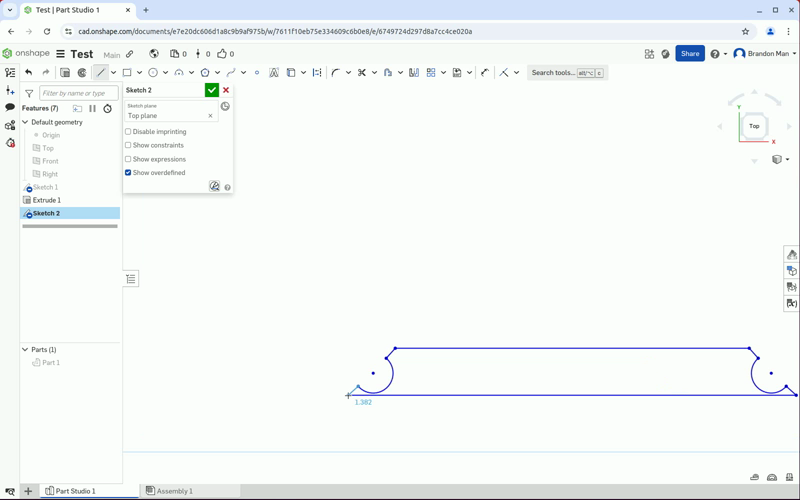
scroll(6)
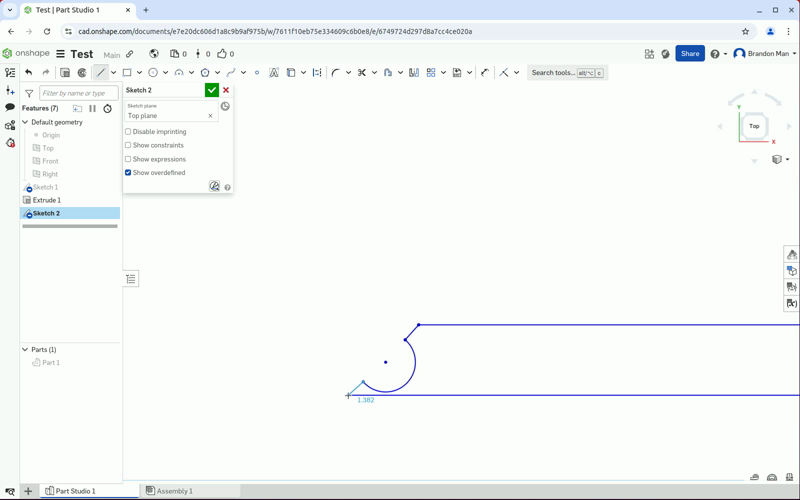
scroll(6)
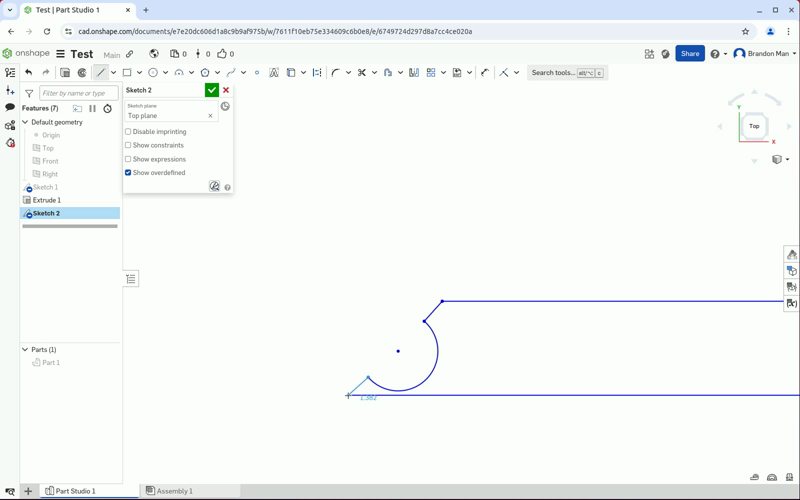
scroll(6)
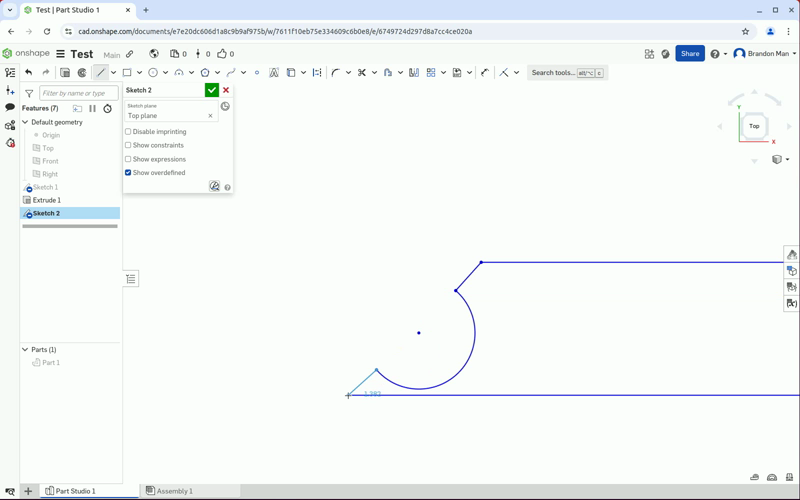
scroll(6)
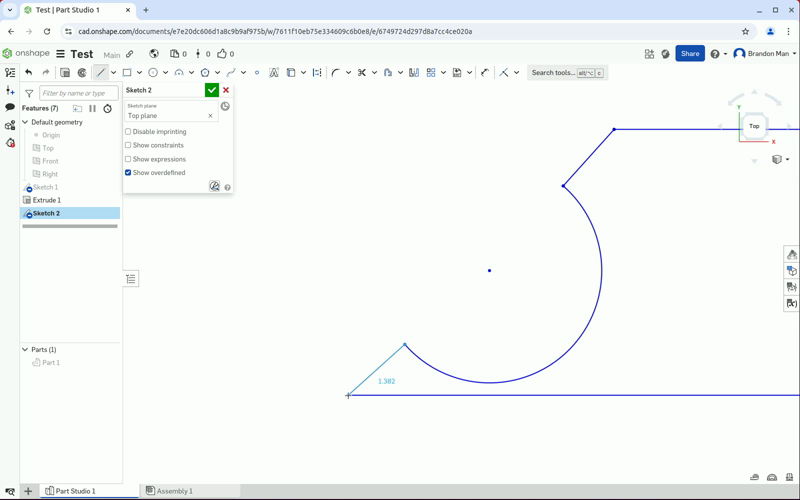
key_up(shift)
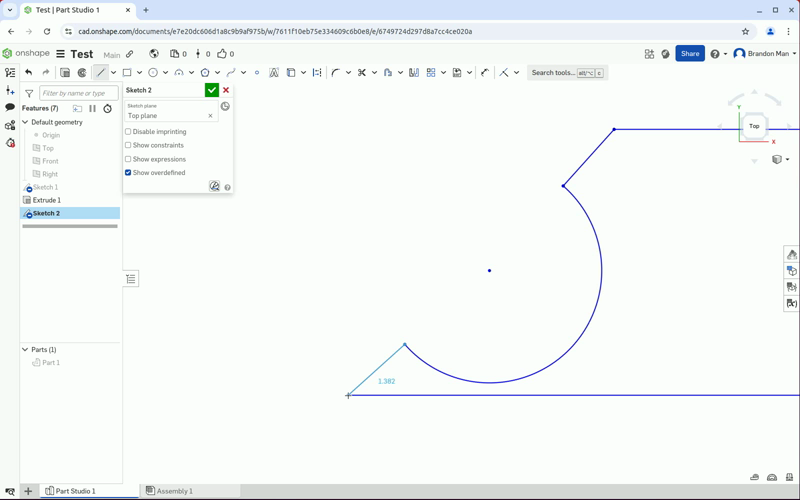
click(348, 395)
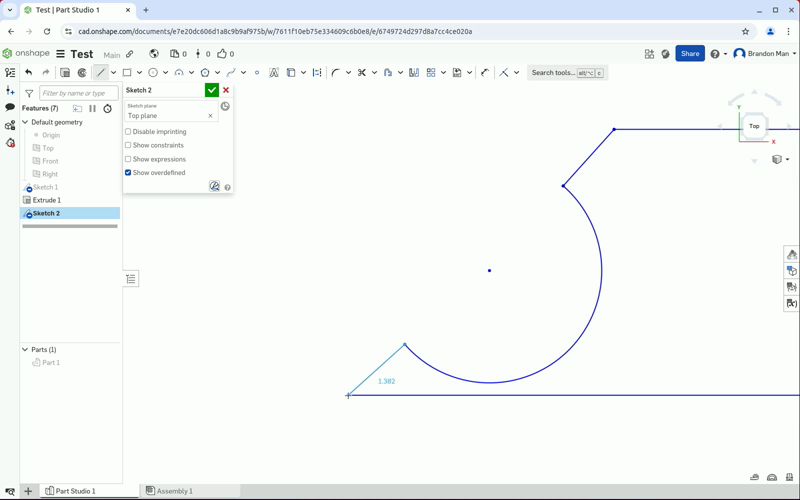
scroll(-6)
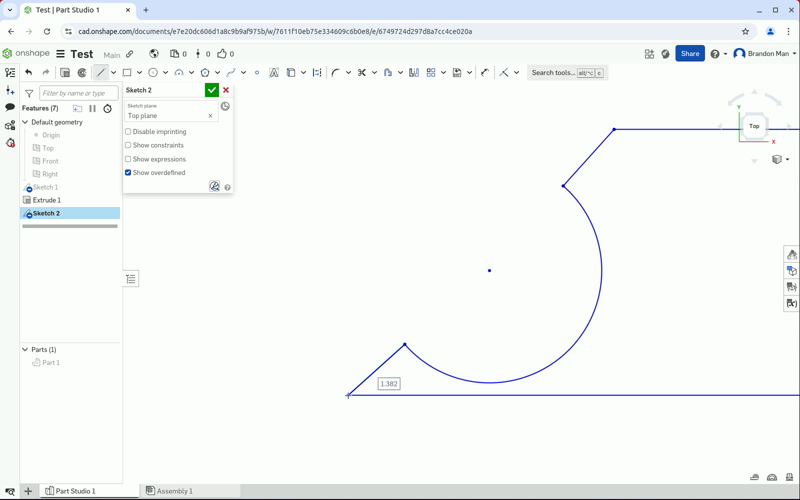
scroll(-6)
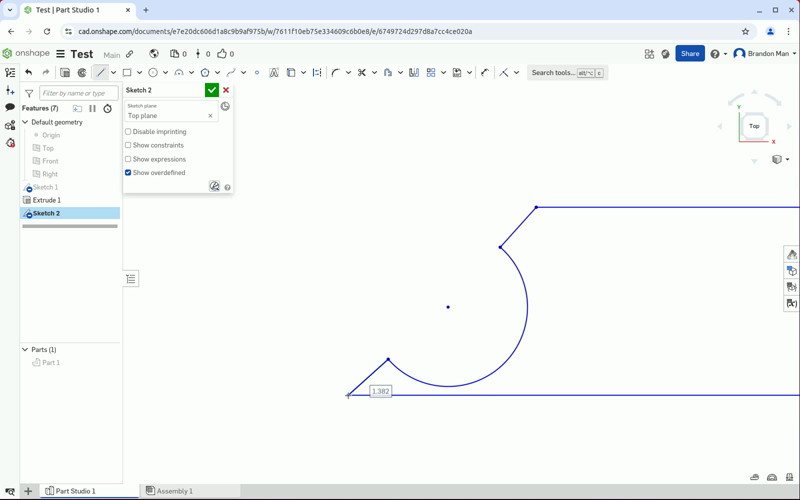
scroll(-6)
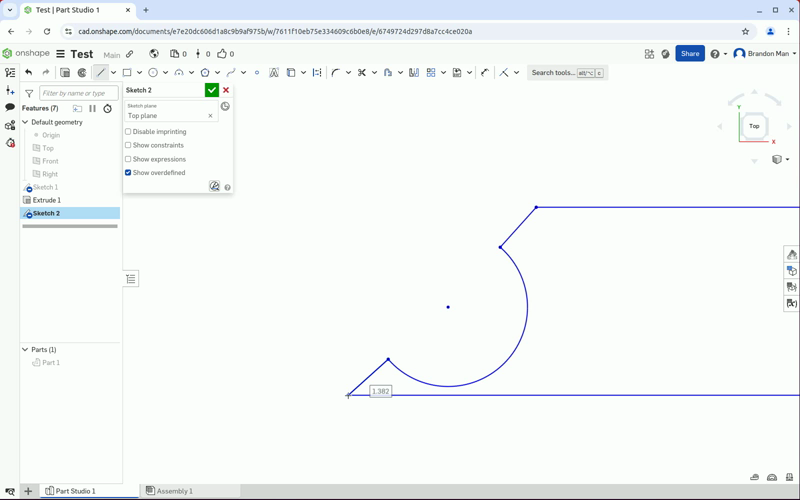
scroll(-6)
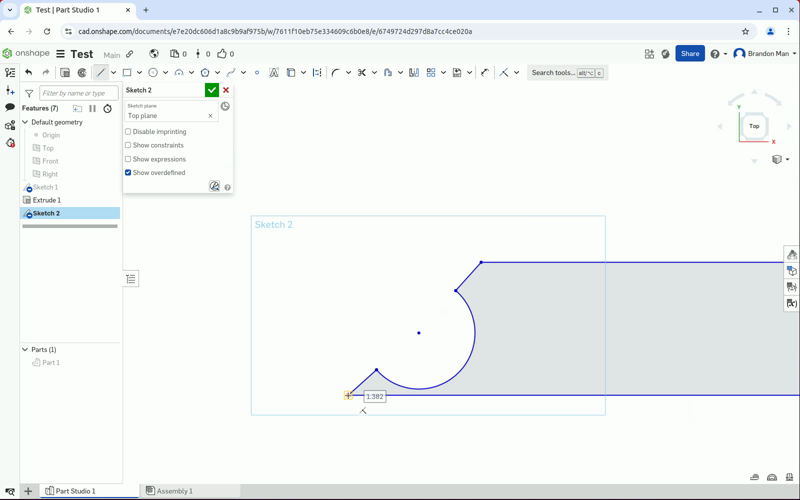
scroll(-6)
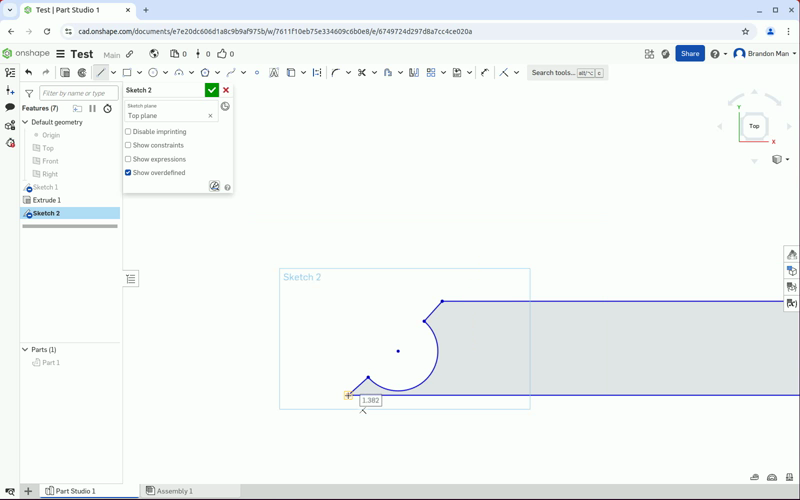
scroll(-6)
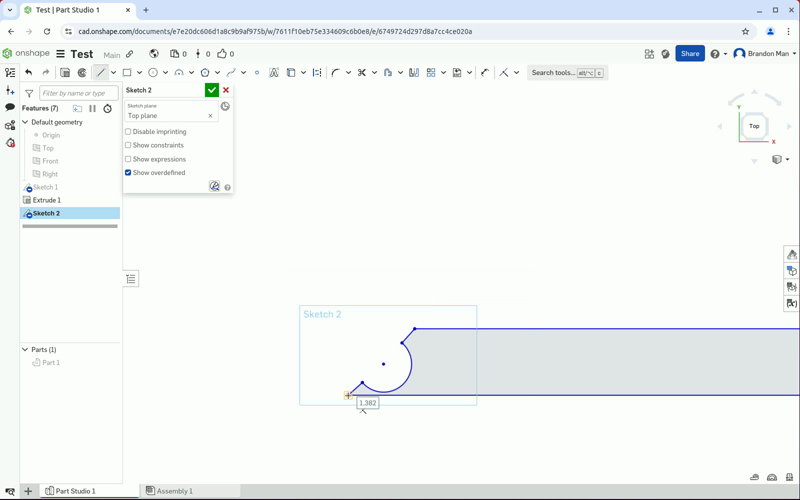
scroll(-6)
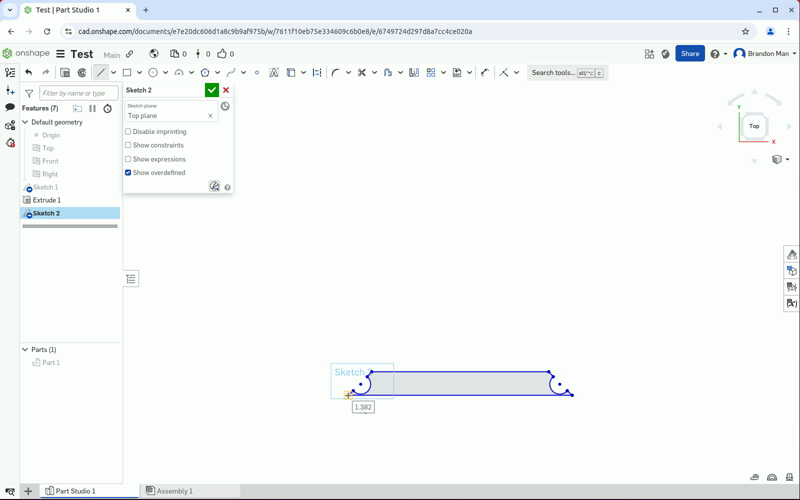
key(esc)
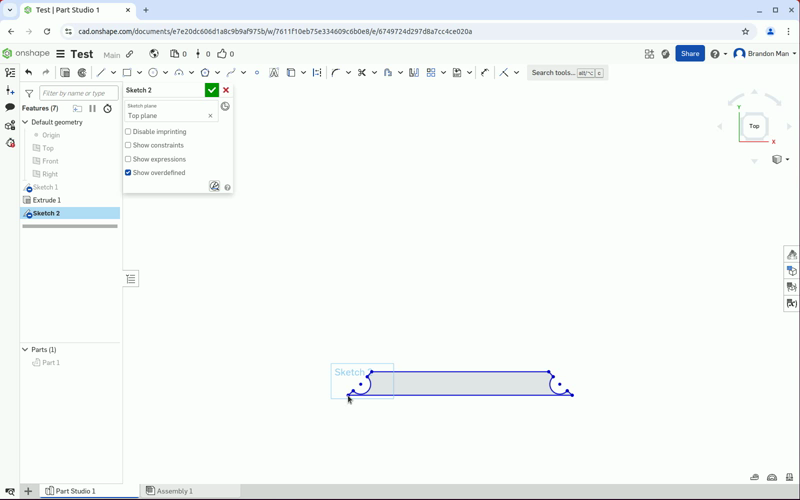
mouse_move(503, 386)
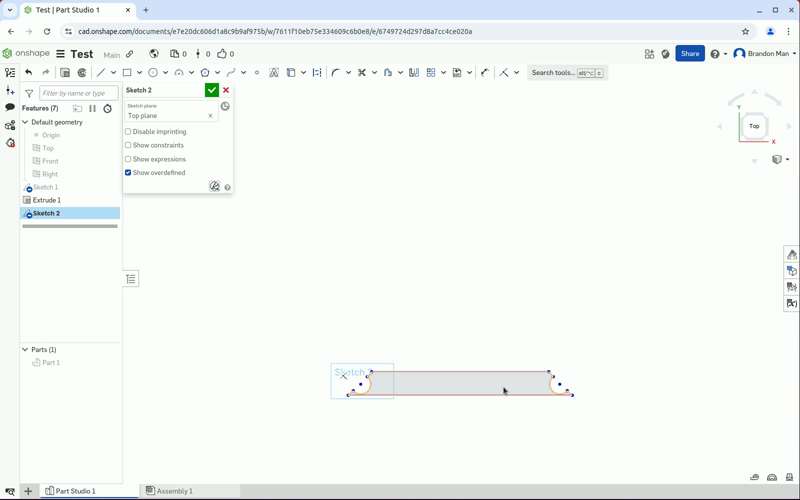
click(503, 386)
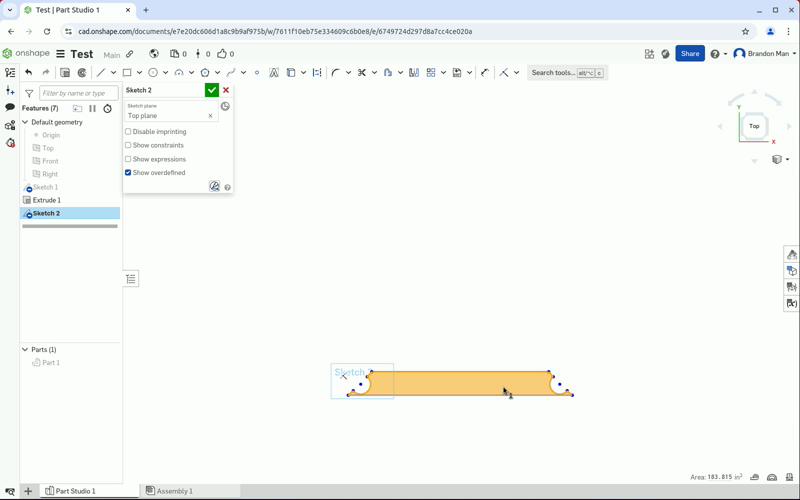
mouse_move(73, 352)
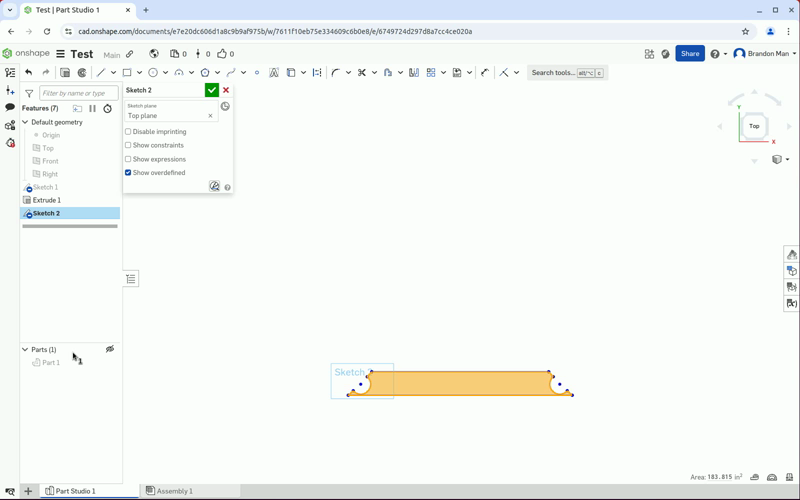
key(shift+y)
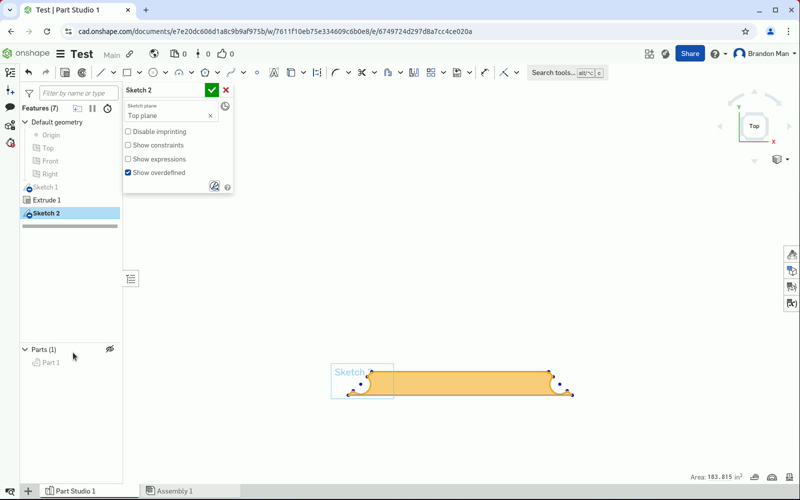
key(shift+e)
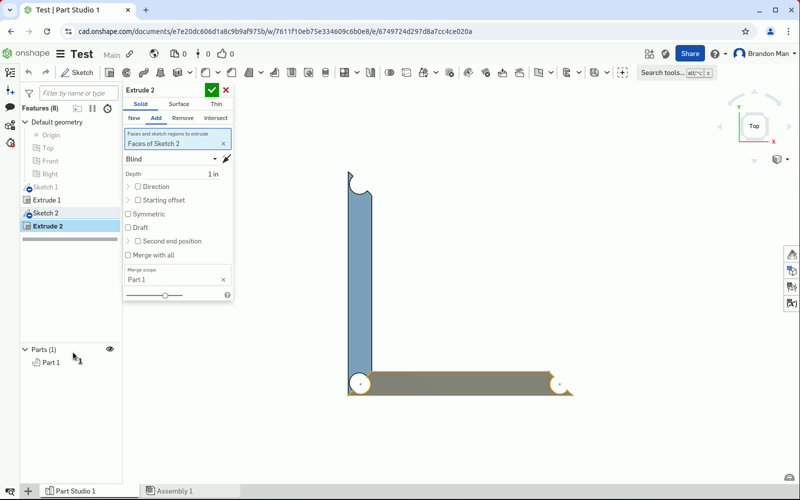
mouse_move(143, 106)
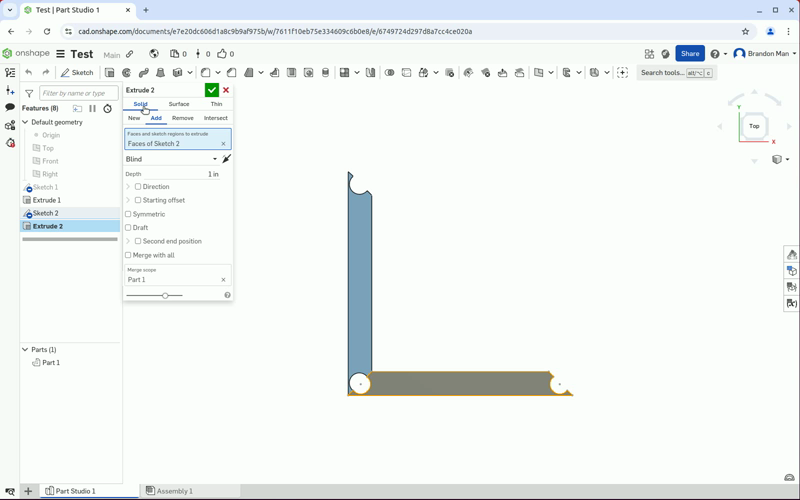
click(143, 106)
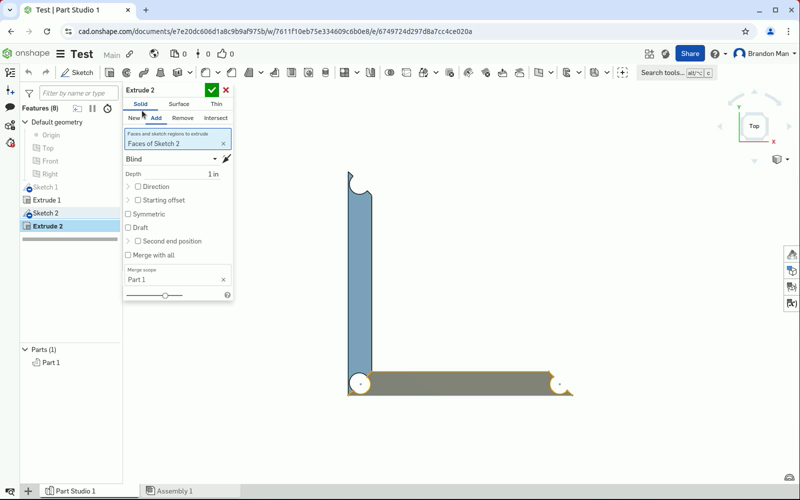
mouse_move(137, 120)
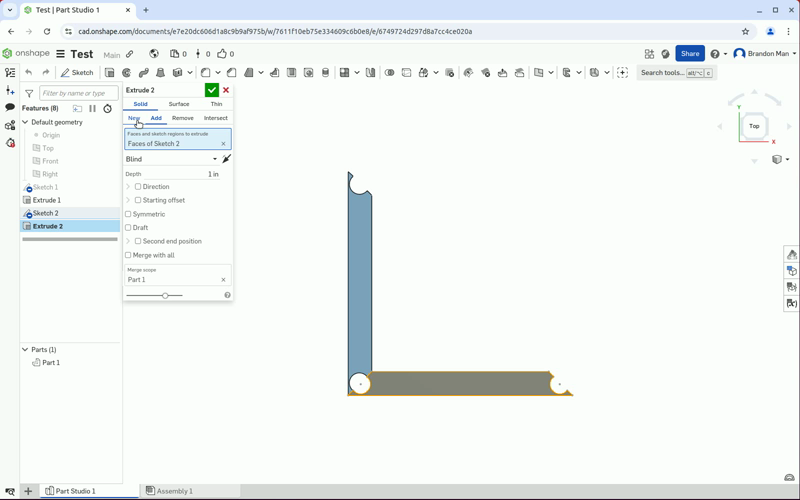
click(137, 120)
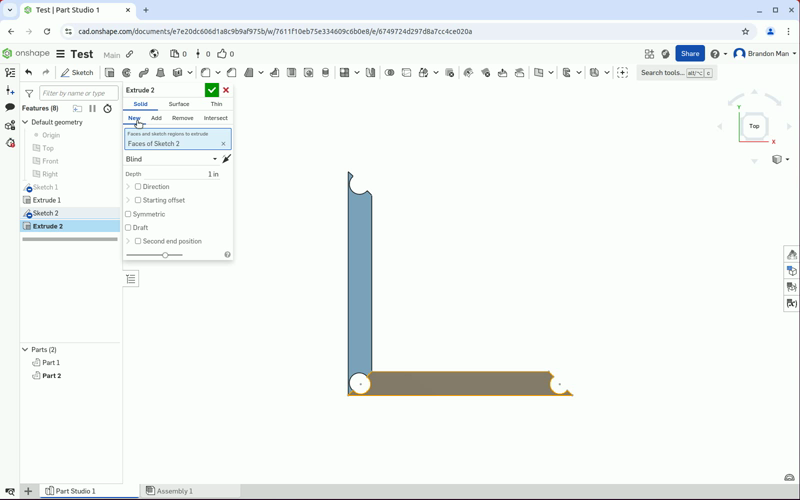
key(tab, 4)
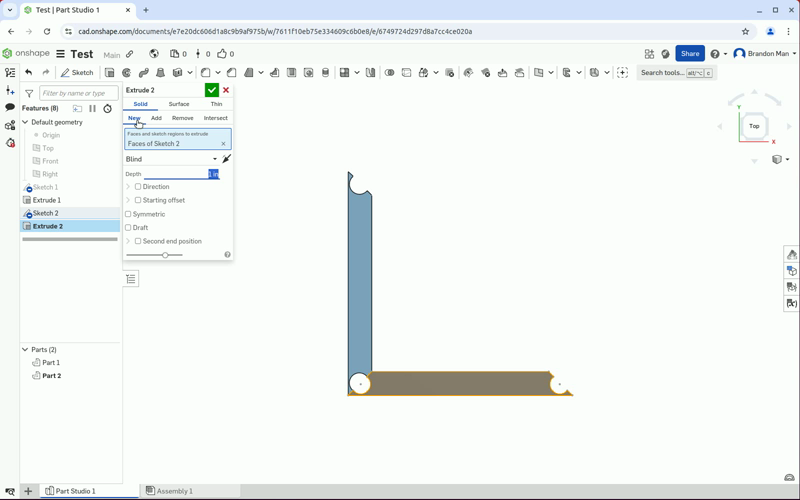
text(2.407)
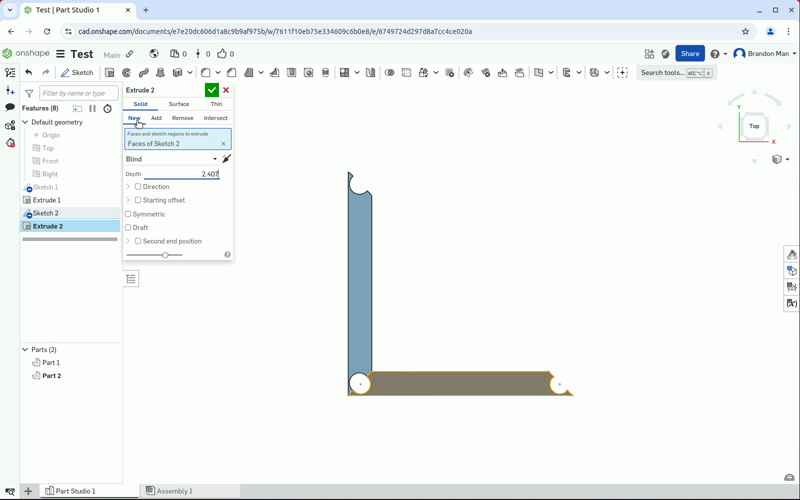
key(enter)
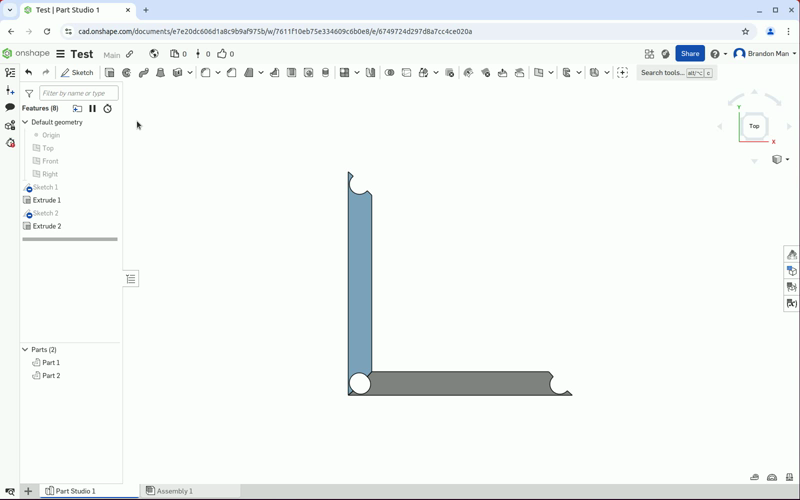
key(shift+h)
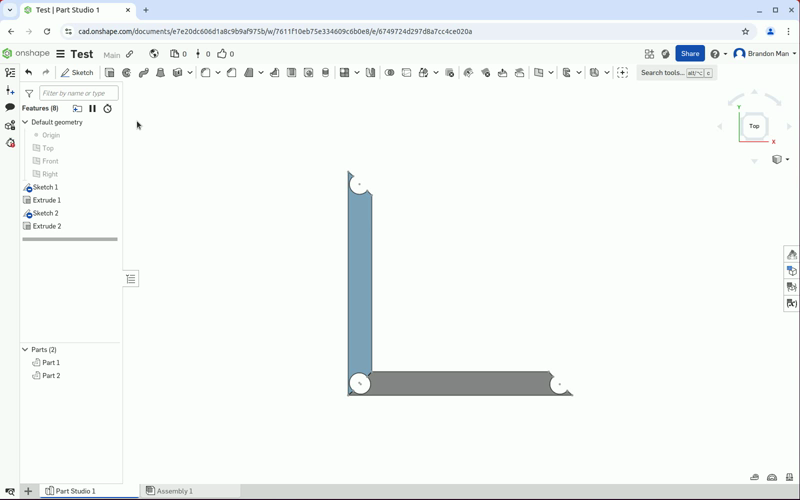
key(shift+h)
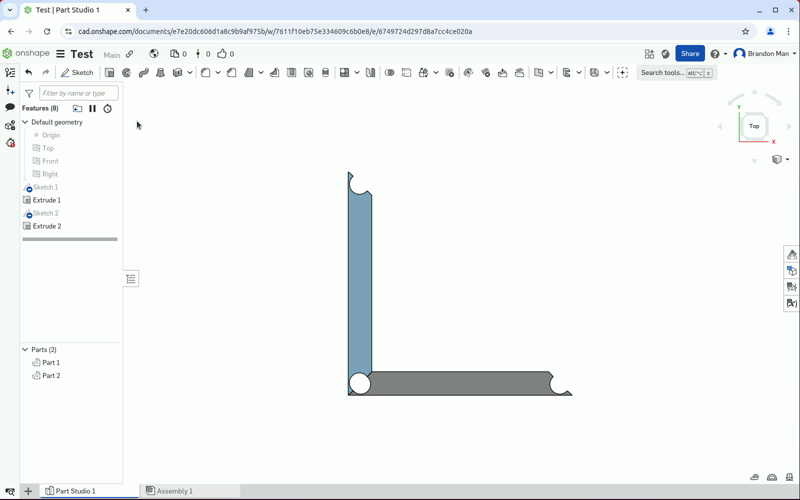
mouse_move(73, 189)
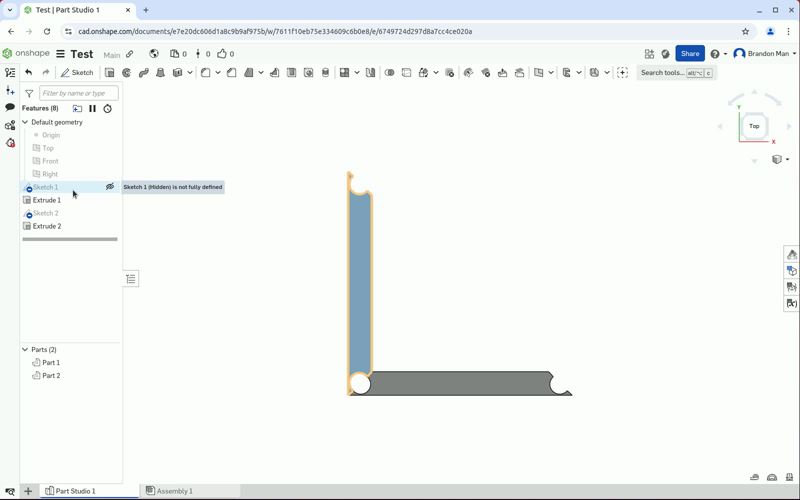
click(73, 189)
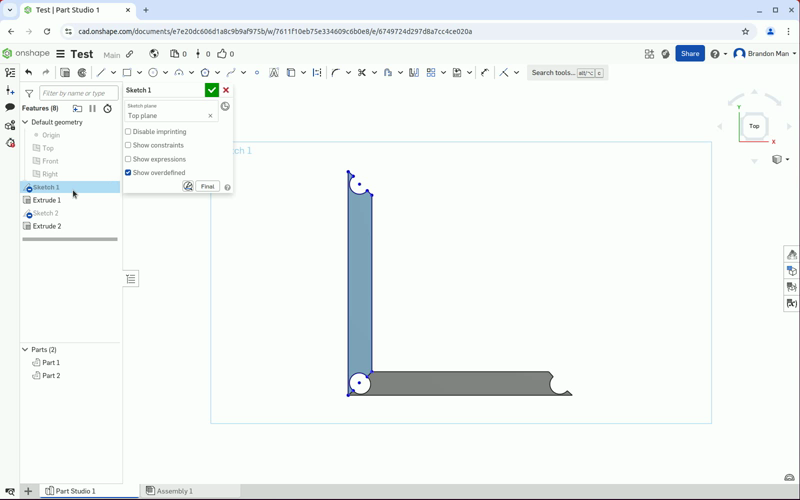
mouse_move(229, 92)
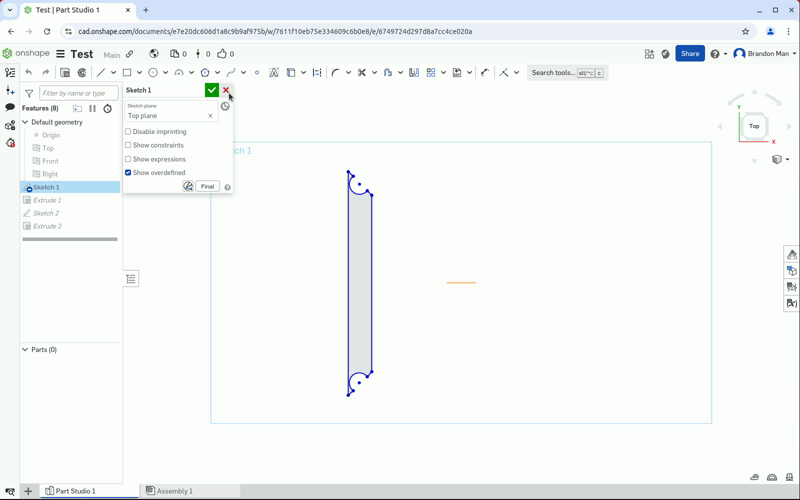
click(229, 92)
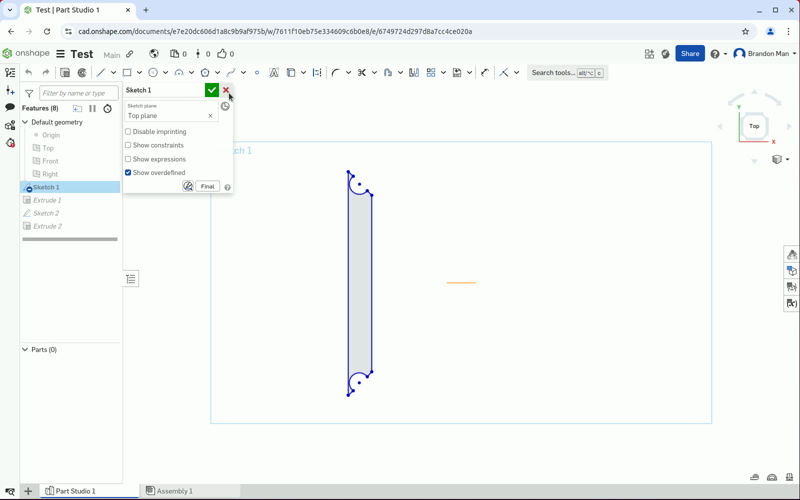
key(shift+s)
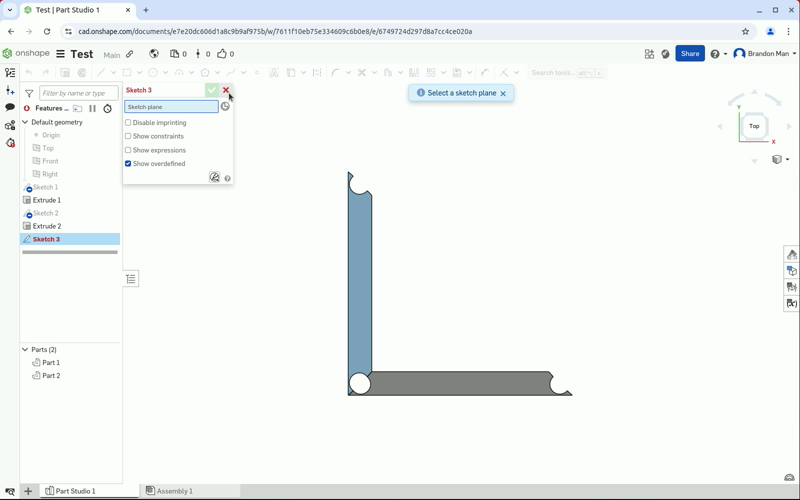
mouse_move(73, 150)
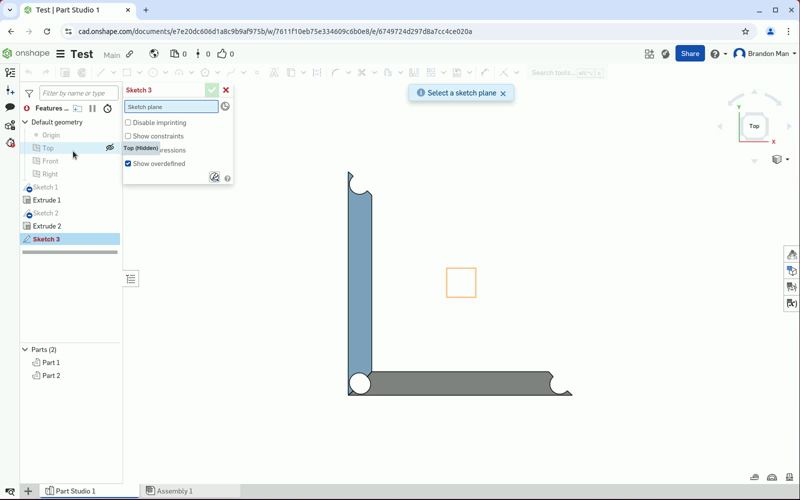
click(73, 150)
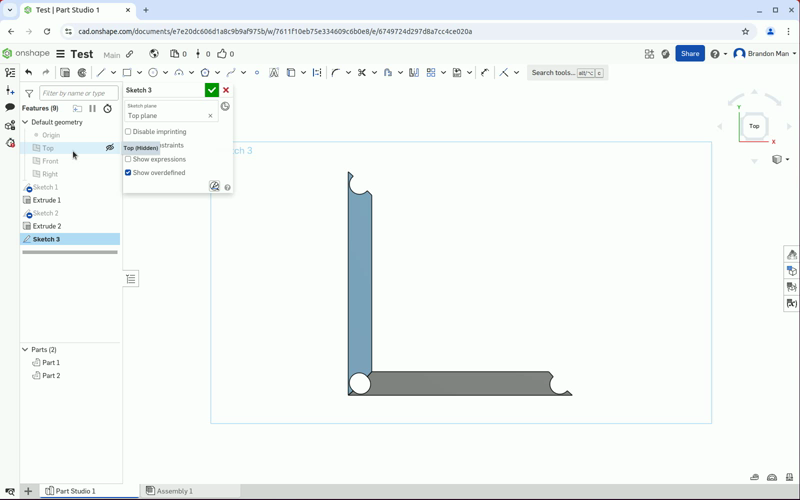
mouse_move(73, 352)
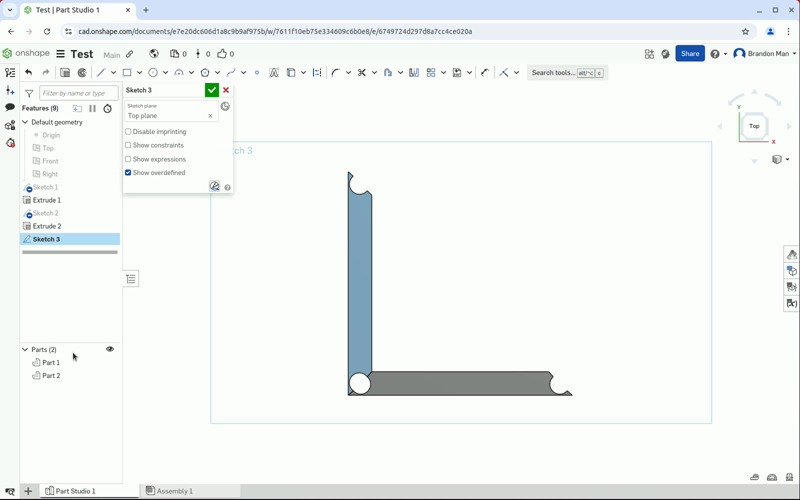
key(y)
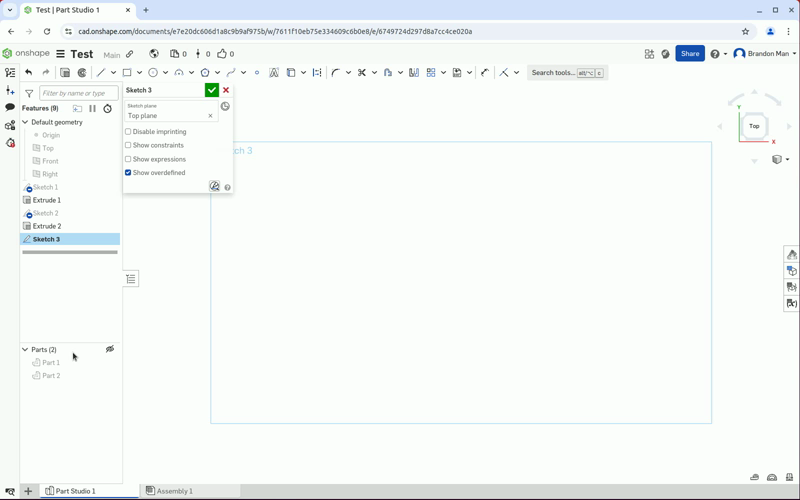
key(l)
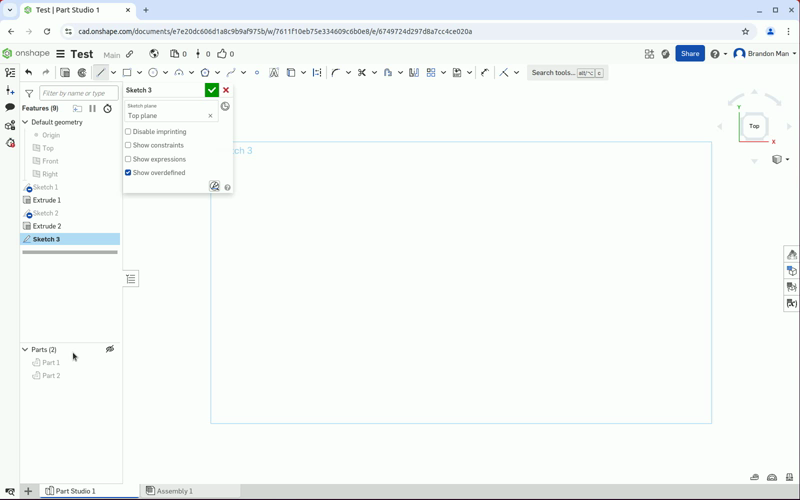
key_down(shift)
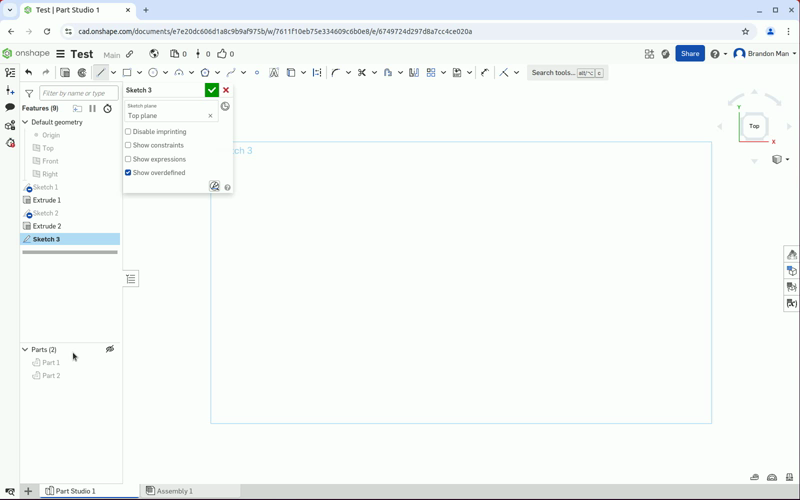
mouse_move(548, 370)
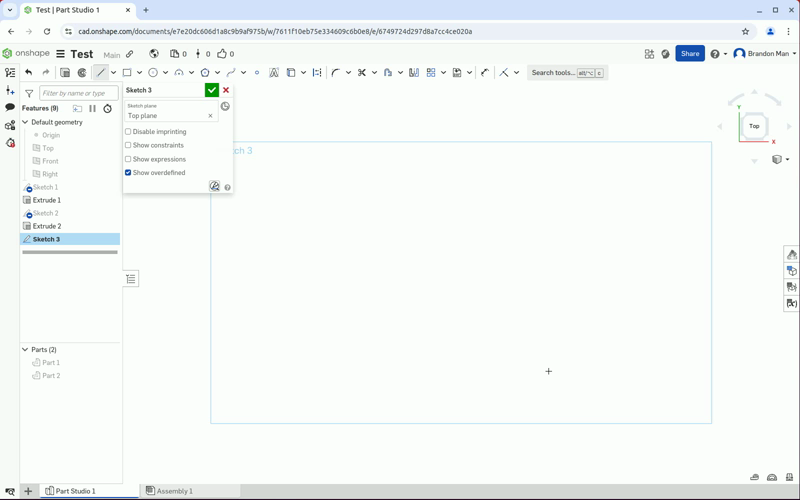
click(548, 370)
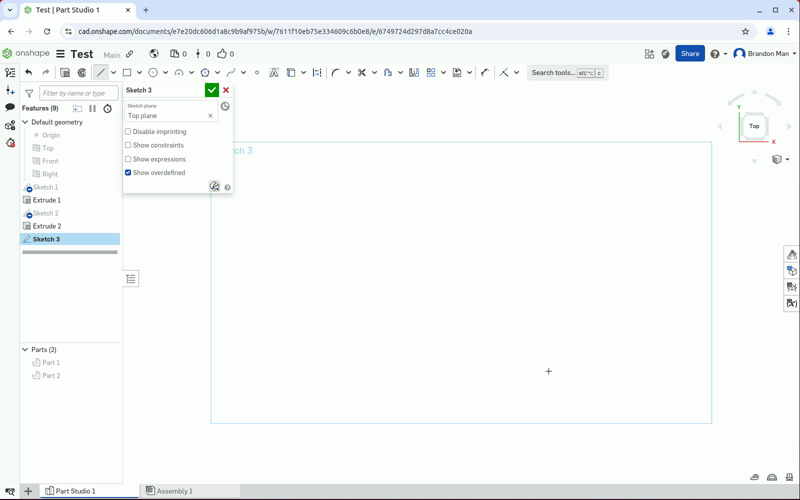
key_up(shift)
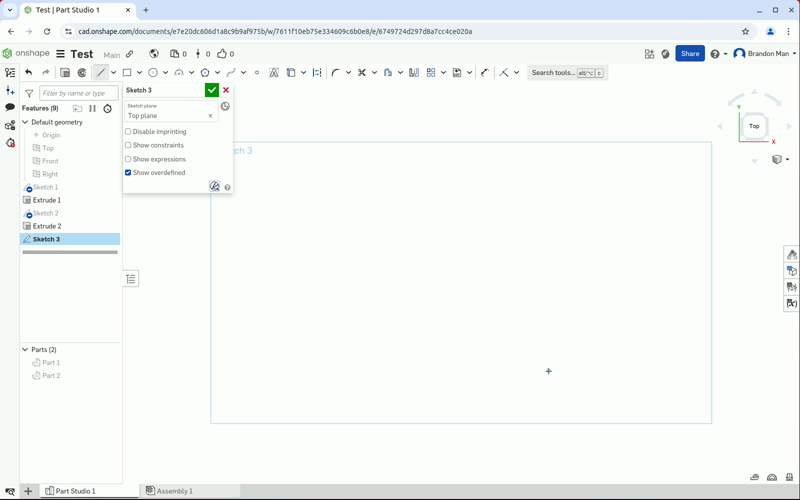
key_down(shift)
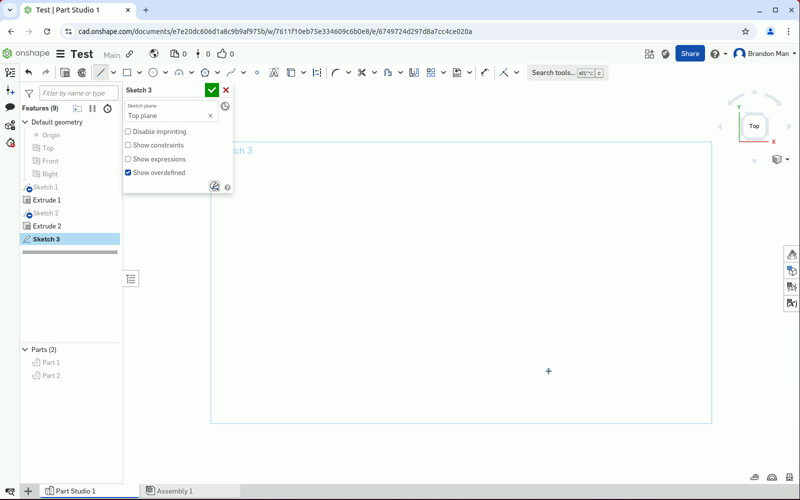
mouse_move(578, 370)
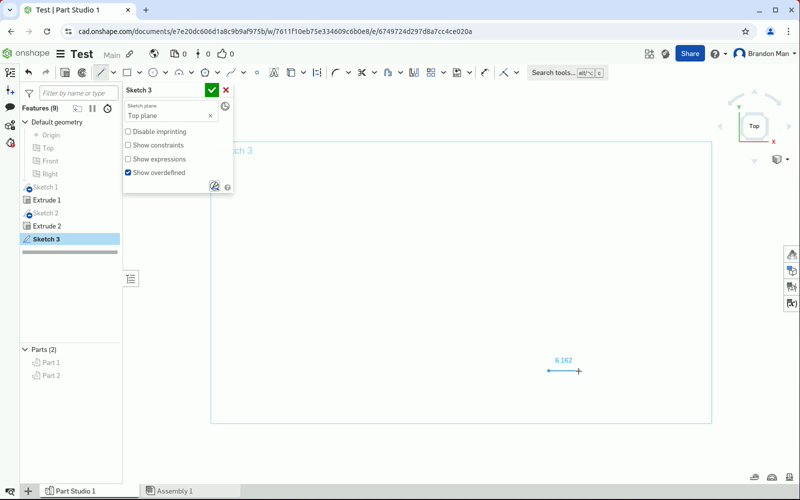
mouse_move(552, 375)
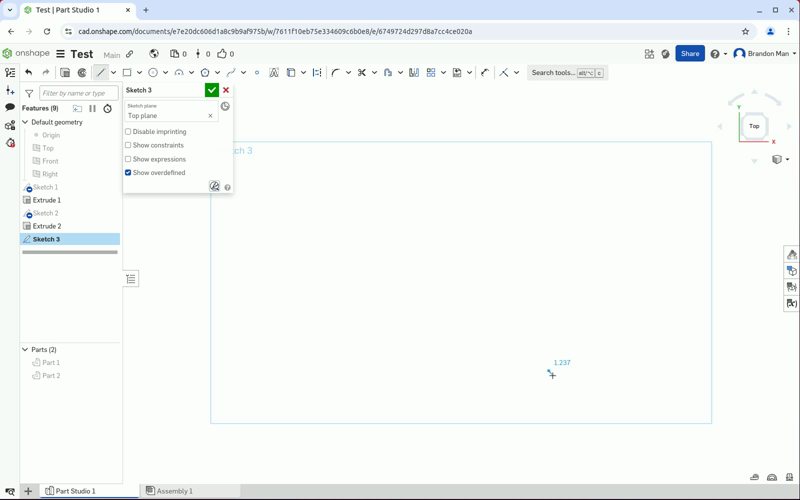
scroll(6)
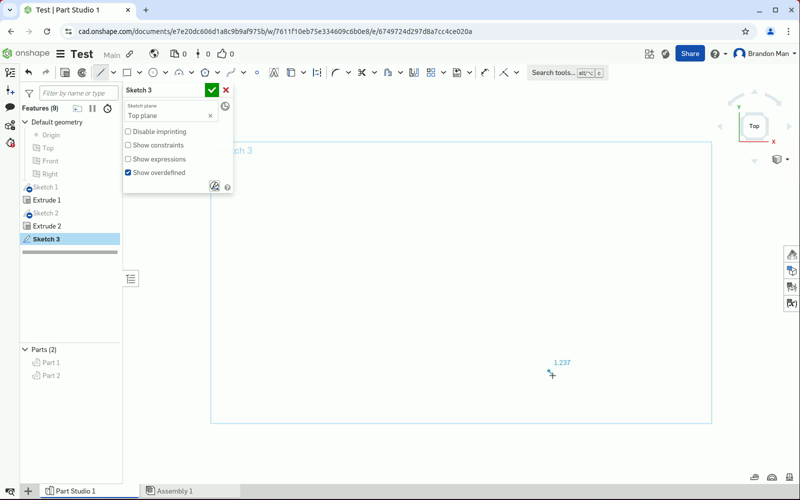
scroll(6)
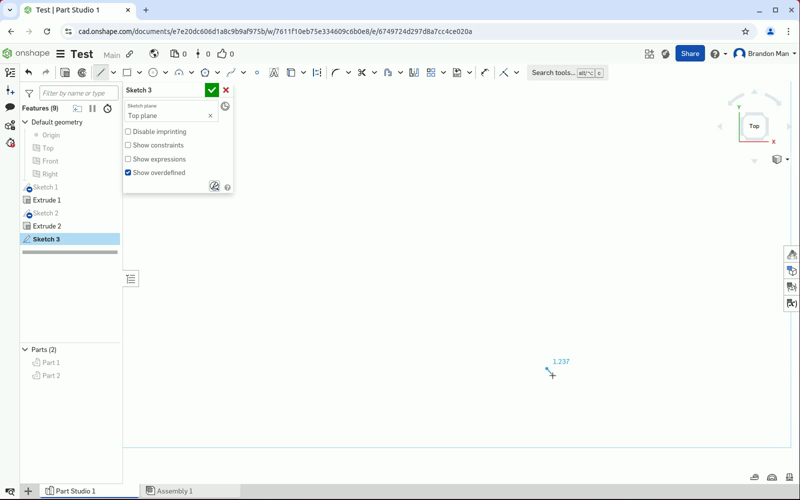
scroll(6)
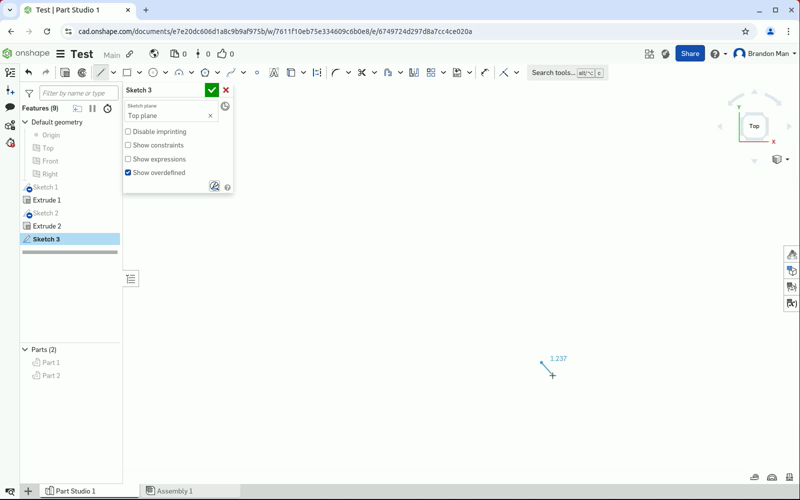
scroll(6)
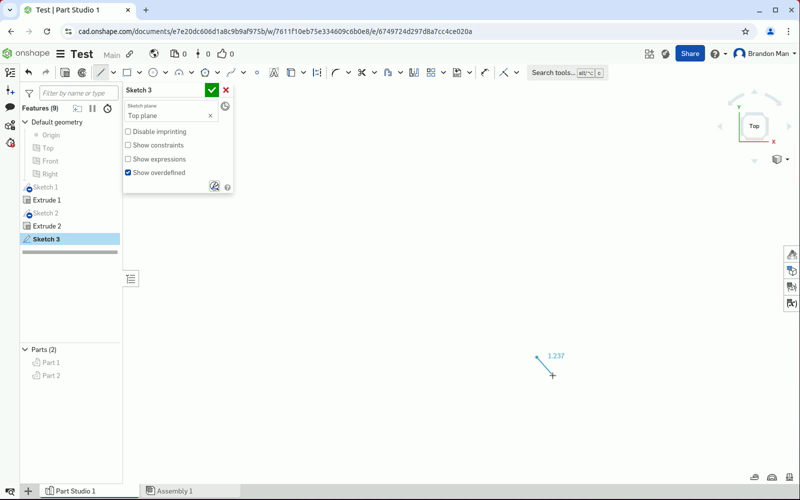
scroll(6)
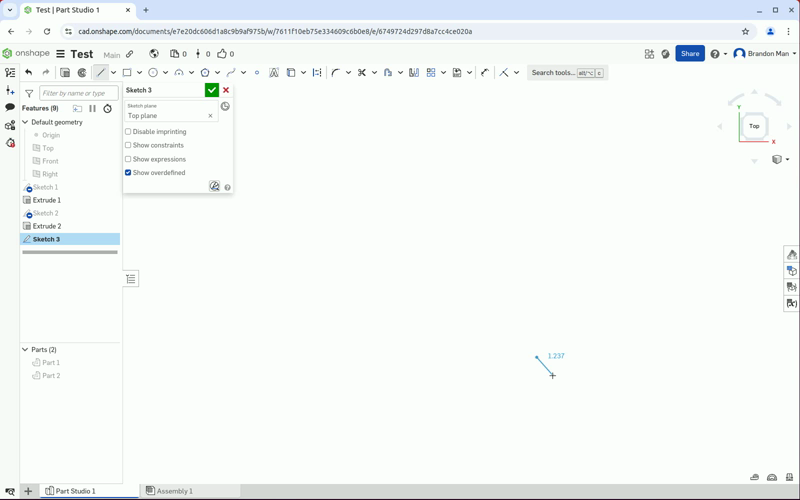
scroll(6)
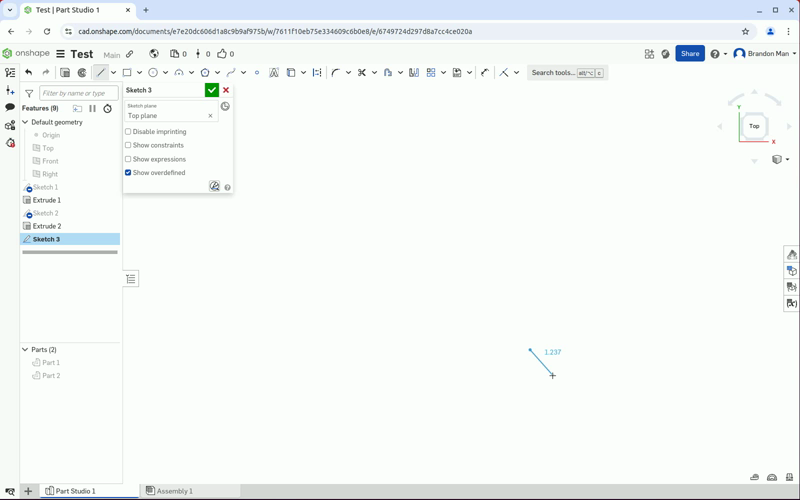
scroll(6)
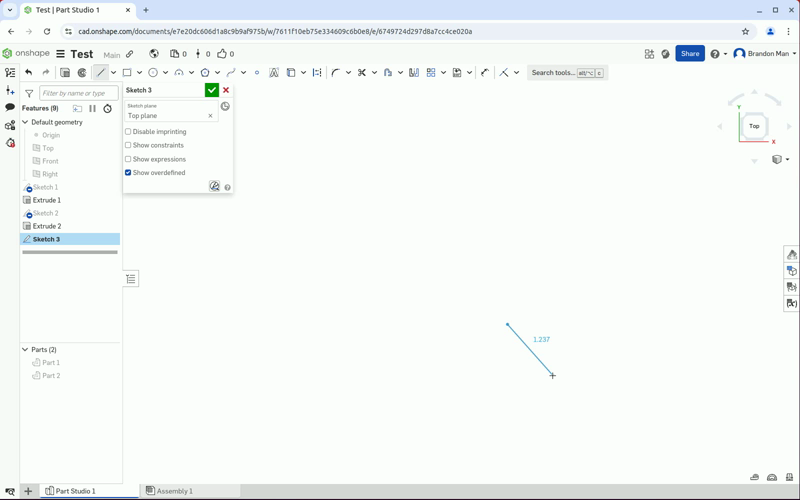
click(552, 375)
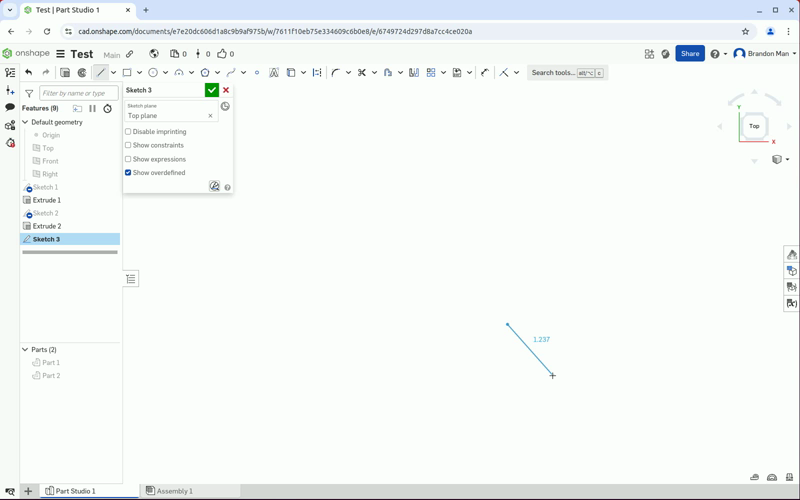
scroll(-6)
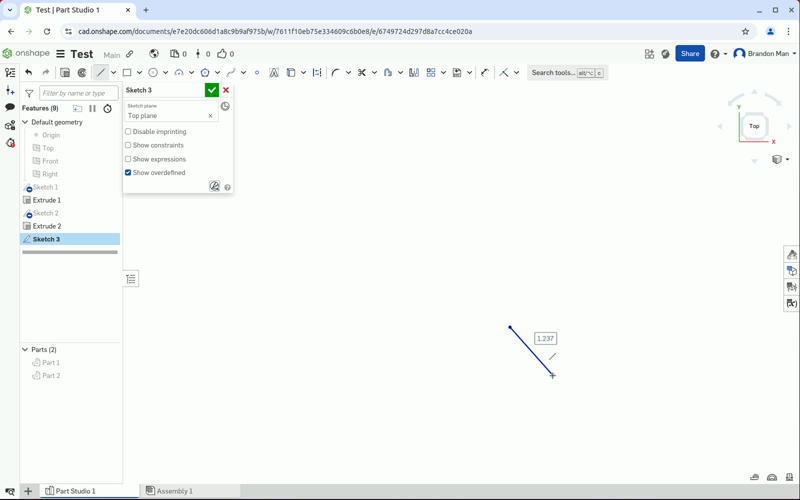
scroll(-6)
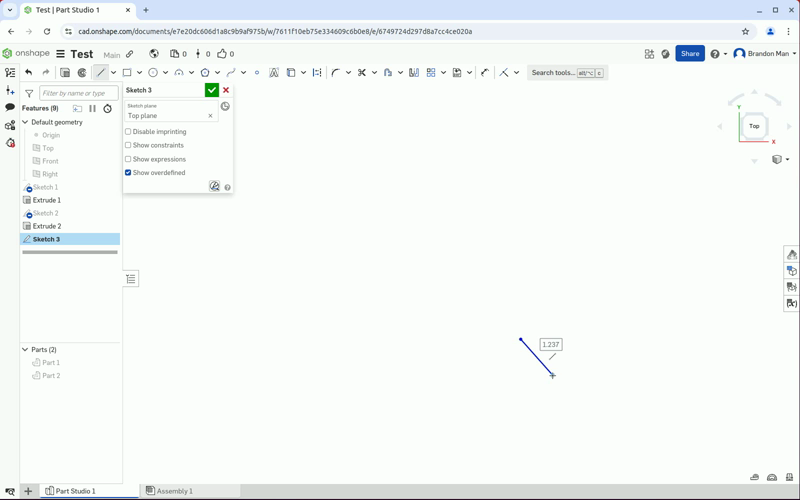
scroll(-6)
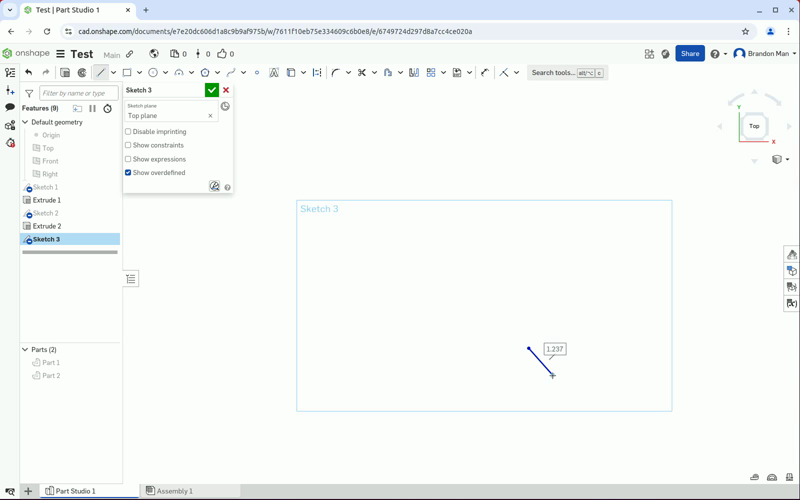
scroll(-6)
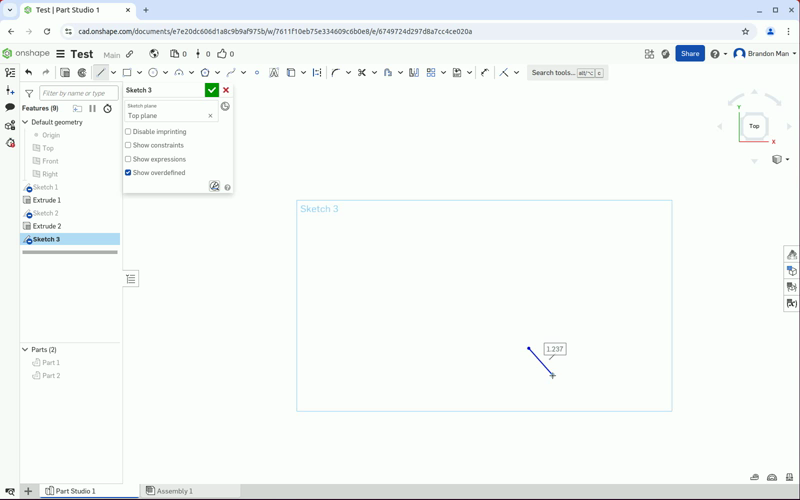
scroll(-6)
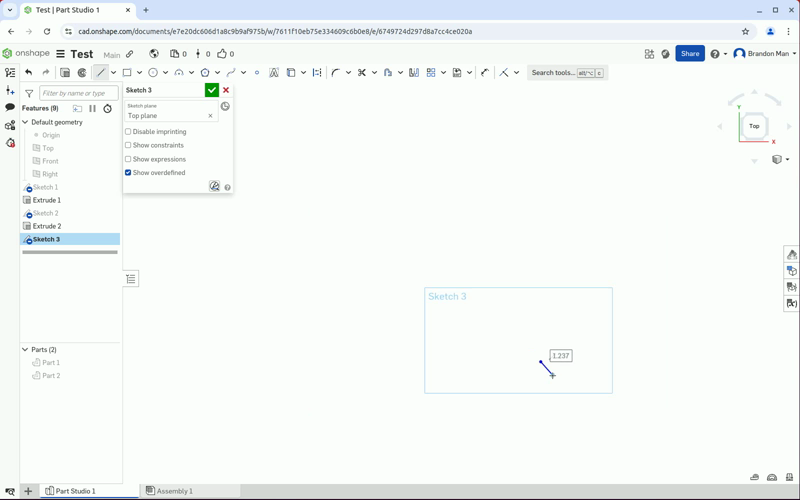
scroll(-6)
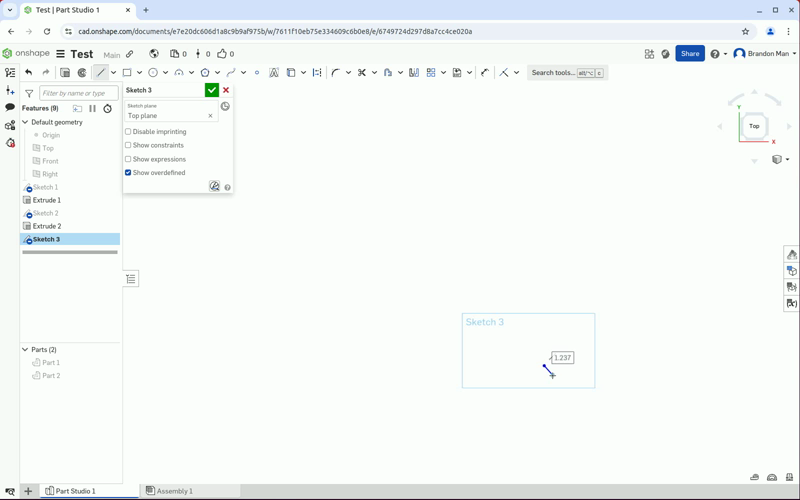
scroll(-6)
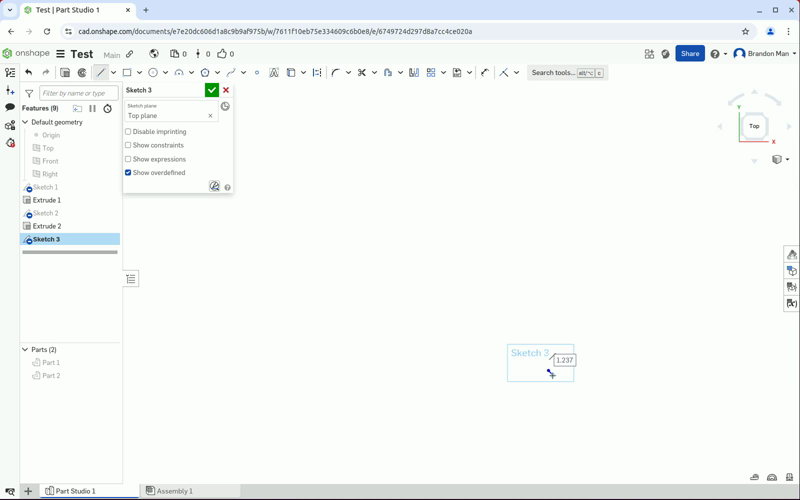
key_up(shift)
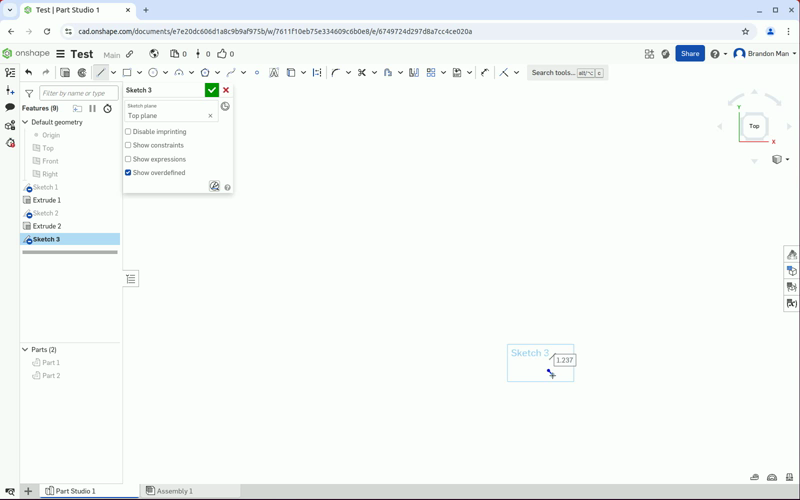
key(esc)
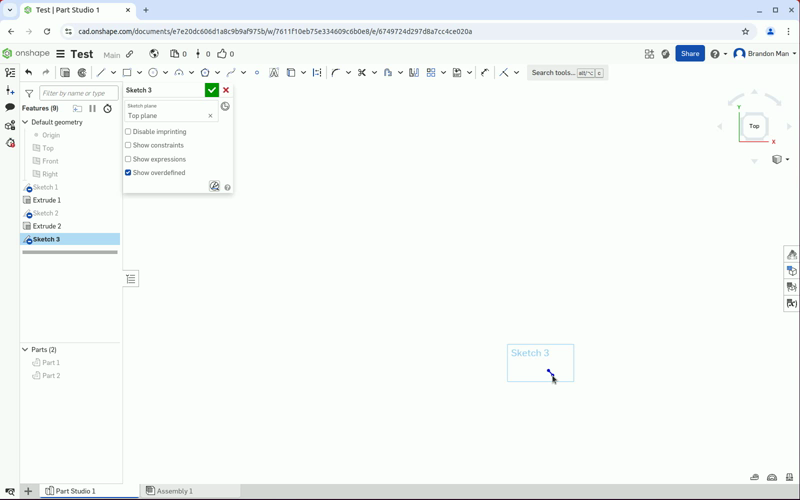
key(a)
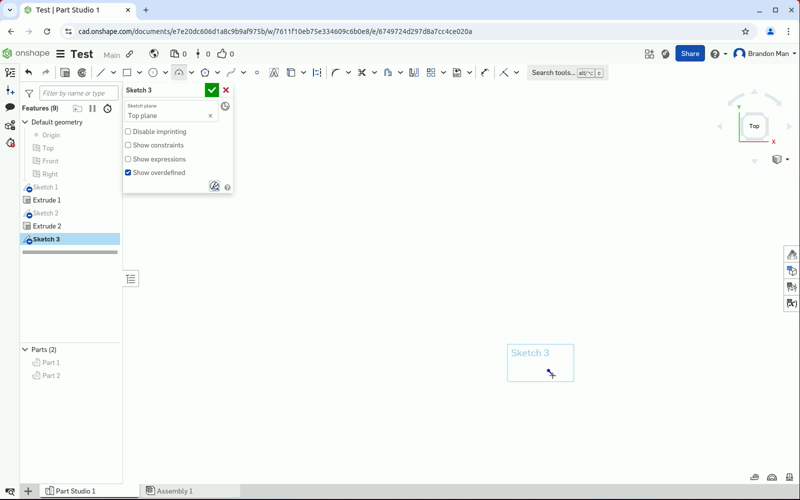
mouse_move(552, 375)
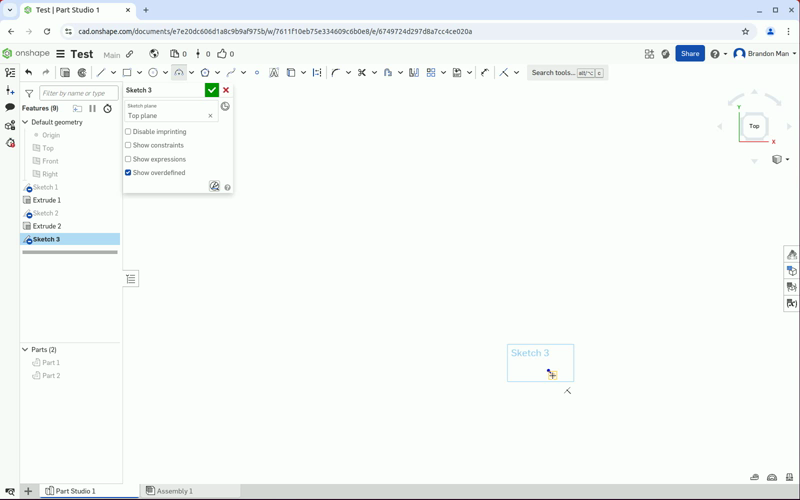
click(552, 375)
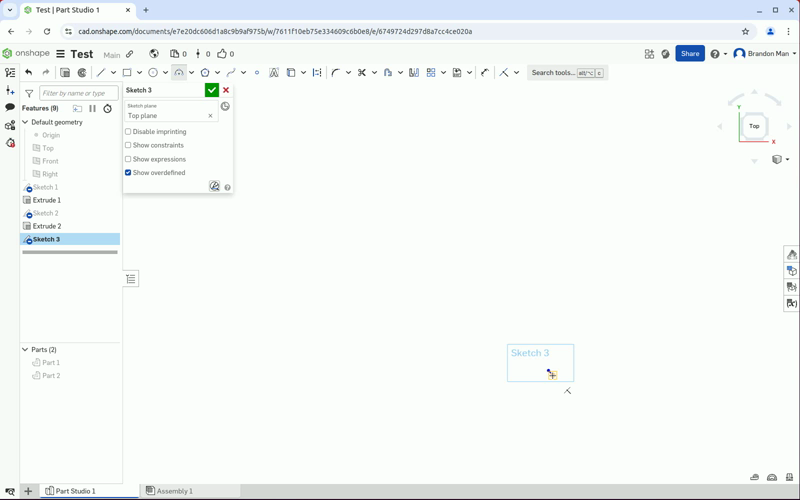
key_down(shift)
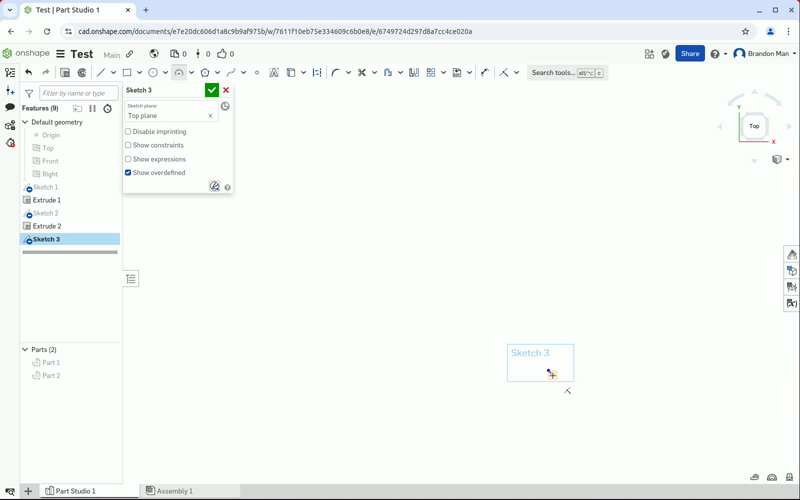
mouse_move(567, 389)
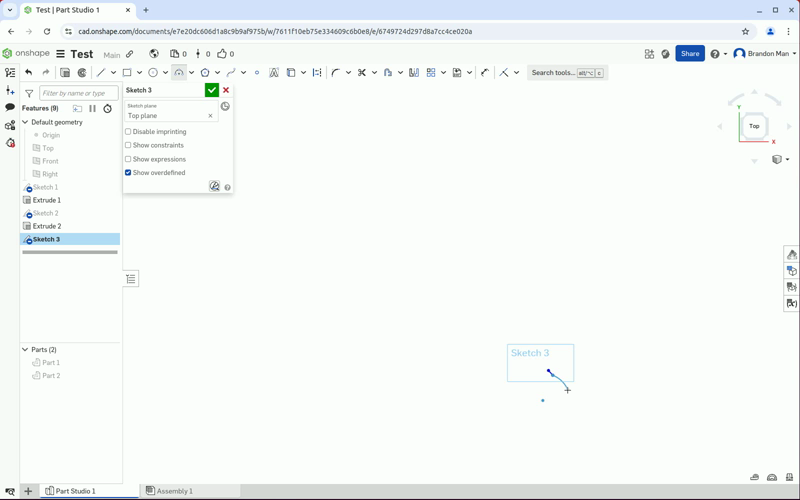
click(567, 389)
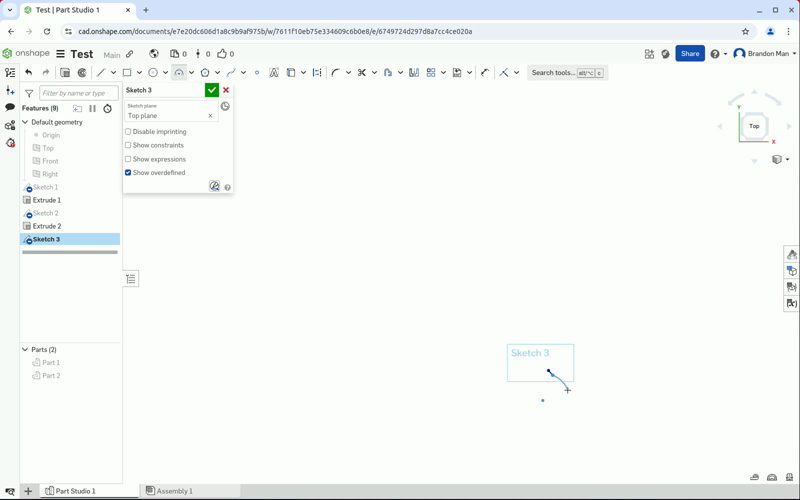
mouse_move(568, 374)
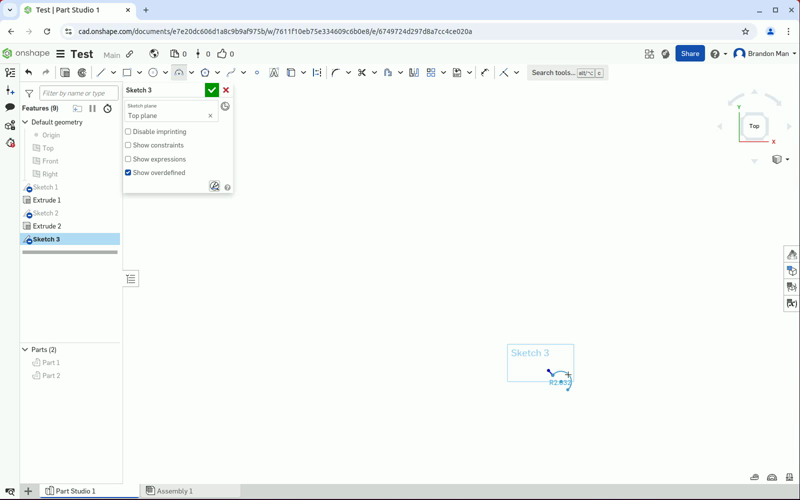
click(568, 374)
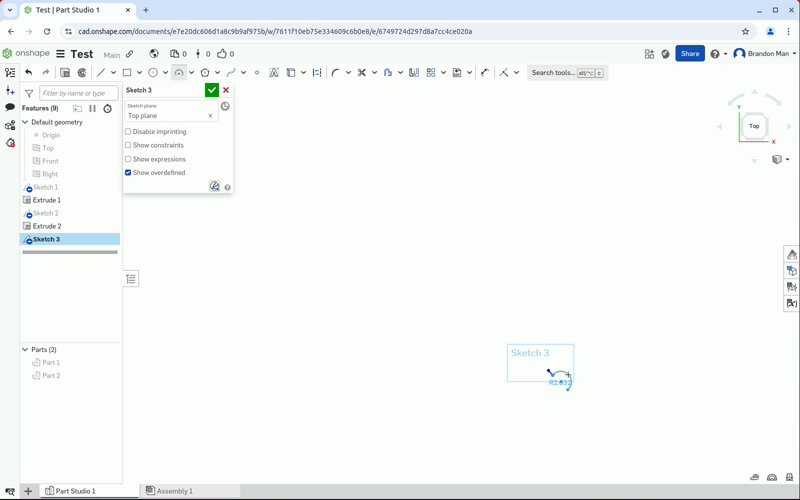
key_up(shift)
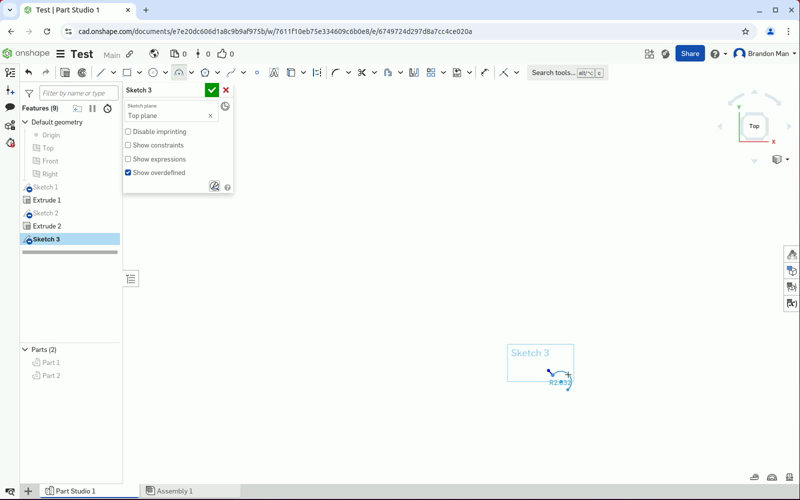
key(esc)
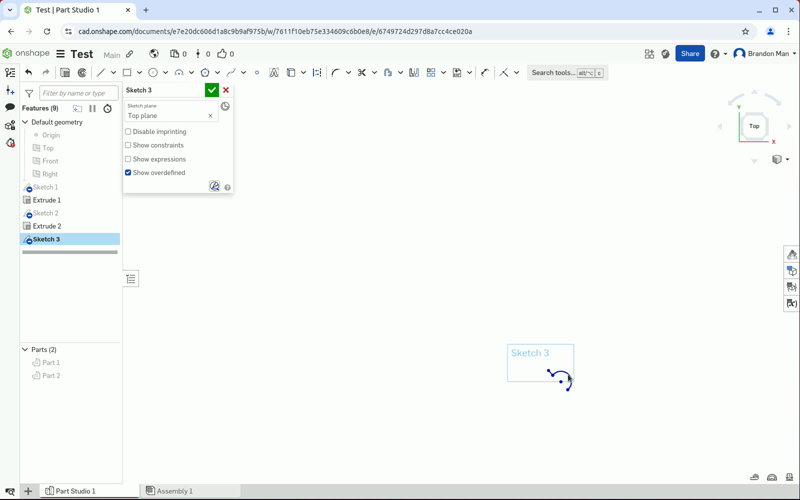
key(l)
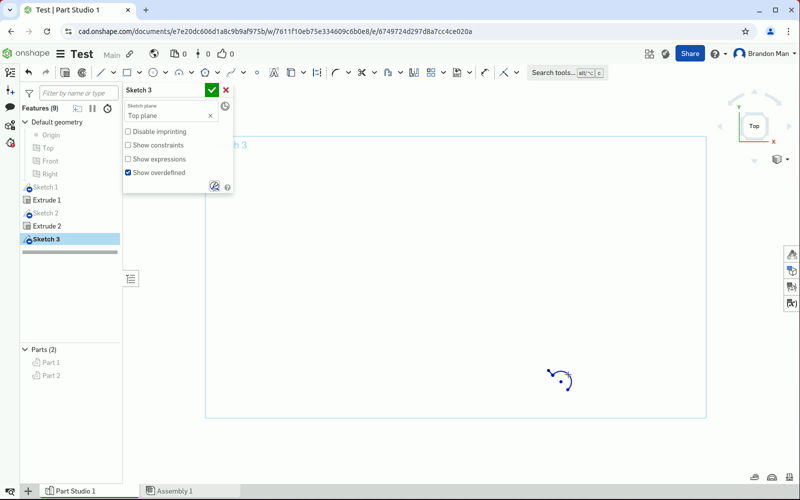
mouse_move(567, 389)
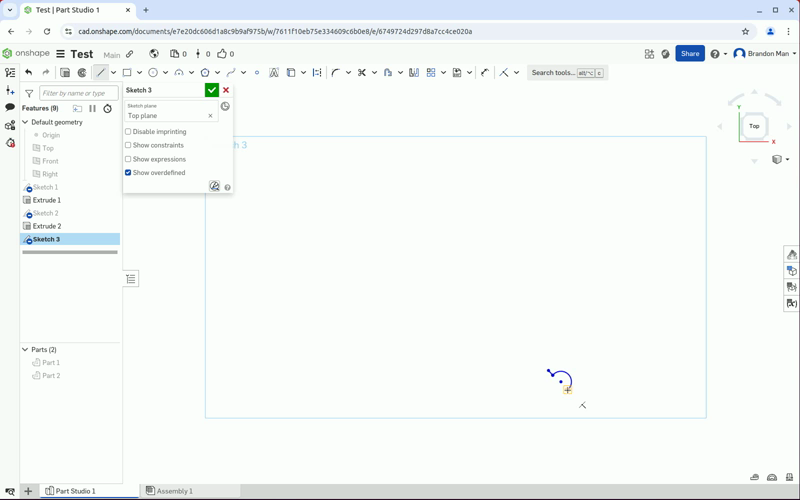
click(567, 389)
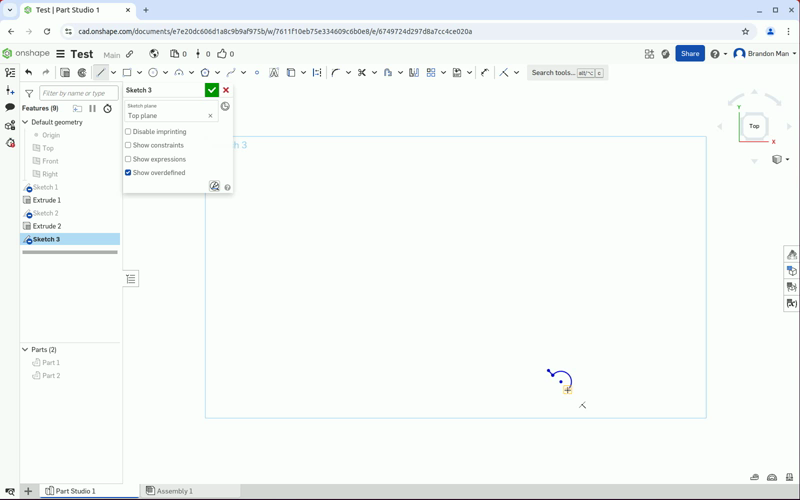
key_down(shift)
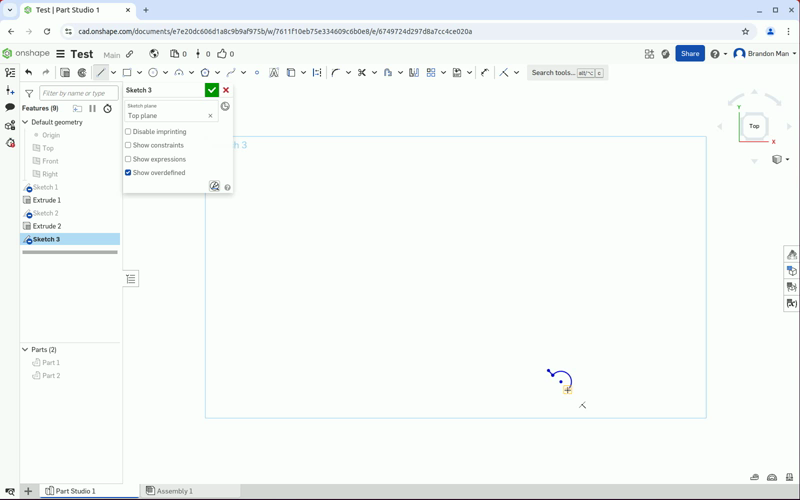
mouse_move(589, 389)
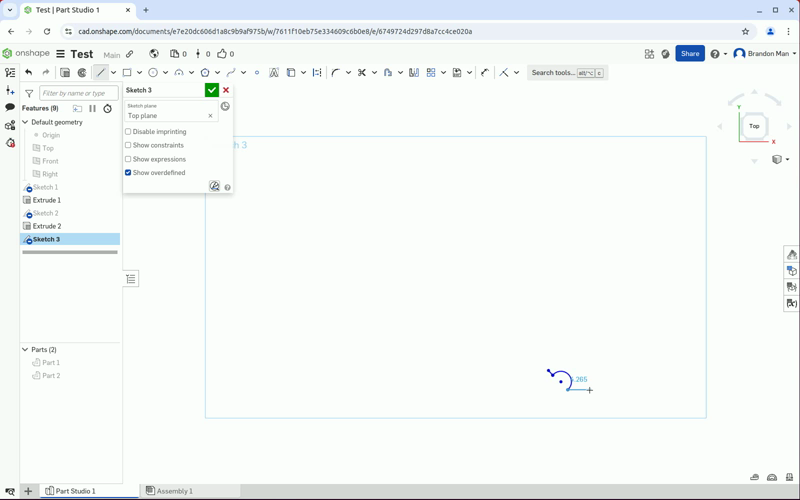
mouse_move(573, 396)
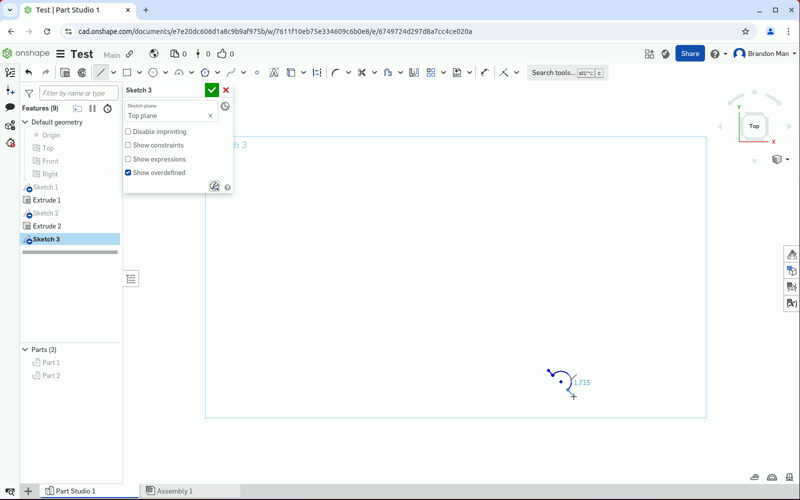
click(573, 396)
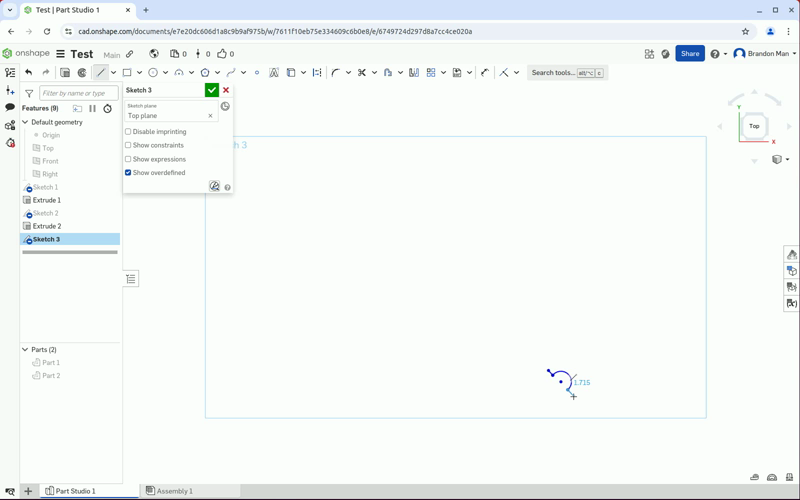
key_up(shift)
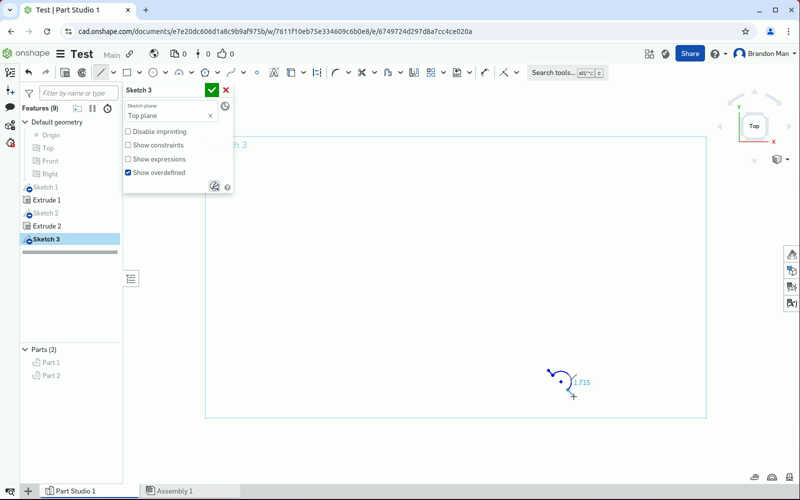
key_down(shift)
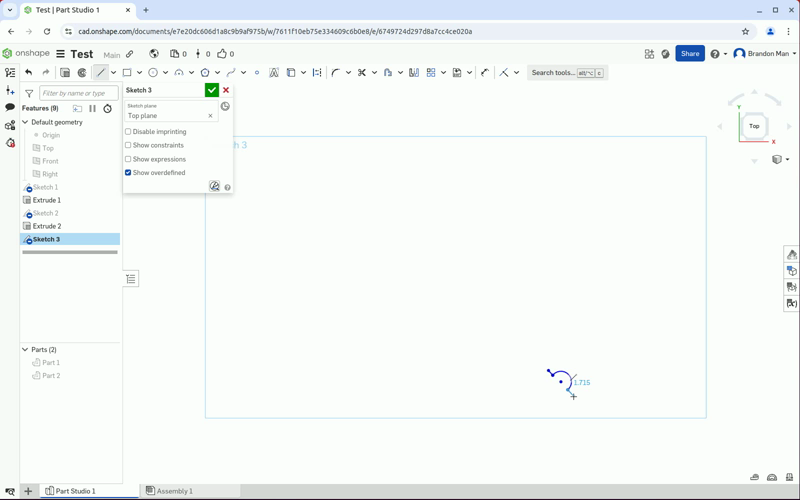
mouse_move(573, 171)
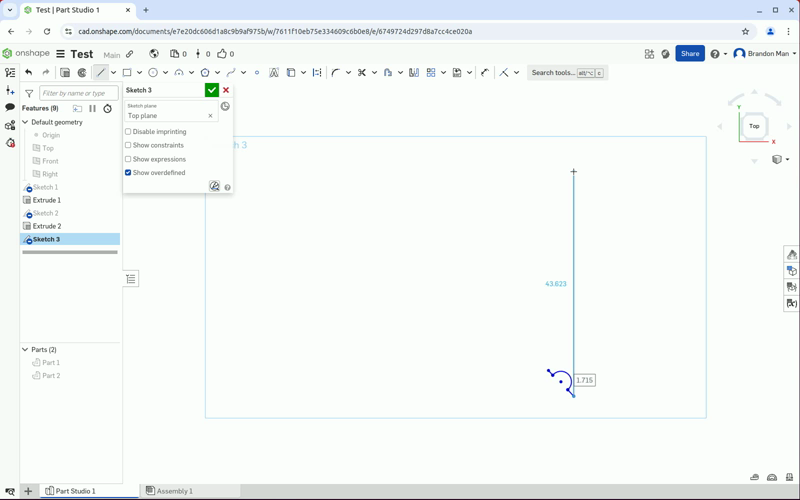
click(573, 171)
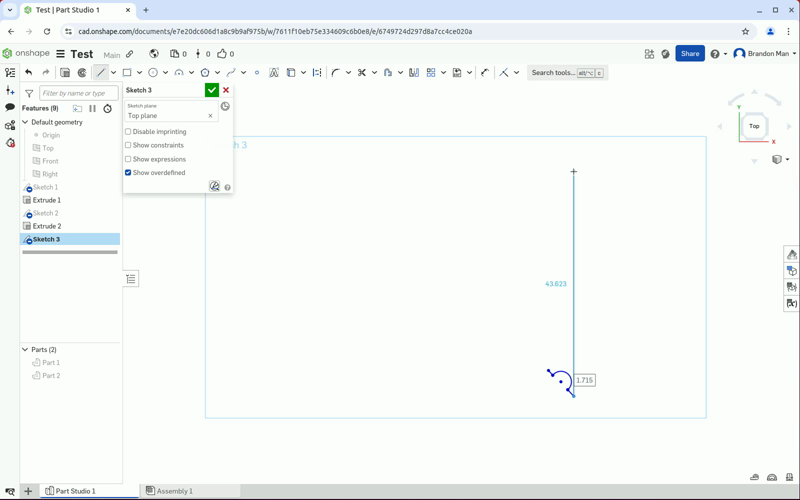
key_up(shift)
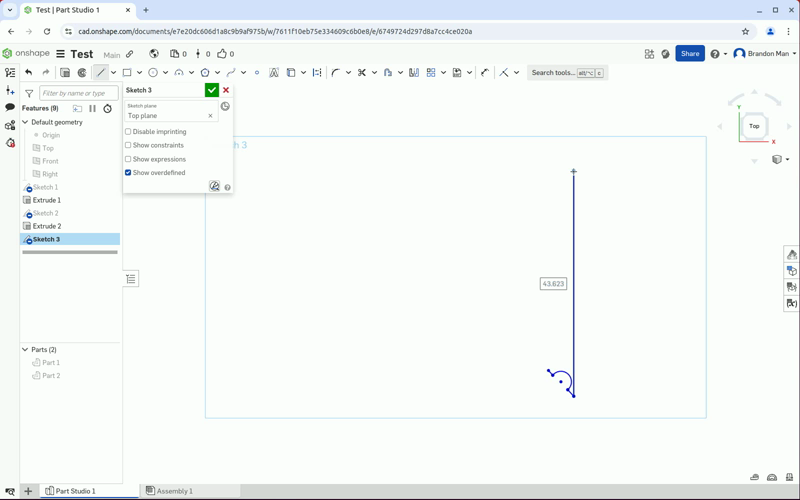
key_down(shift)
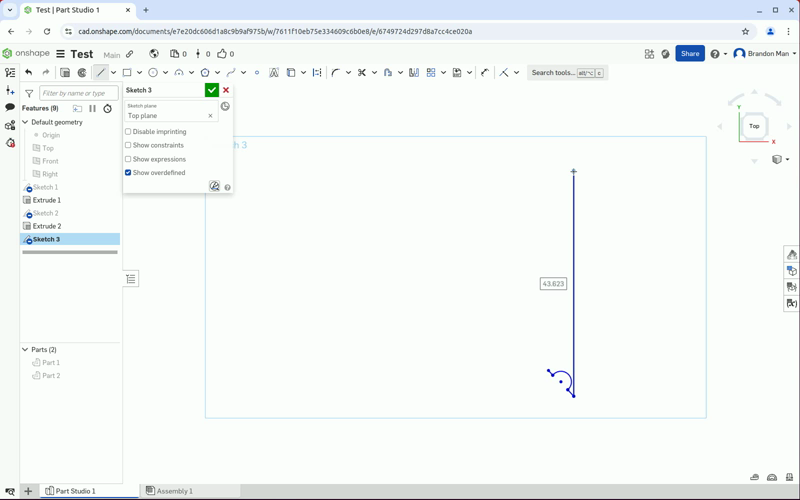
mouse_move(589, 171)
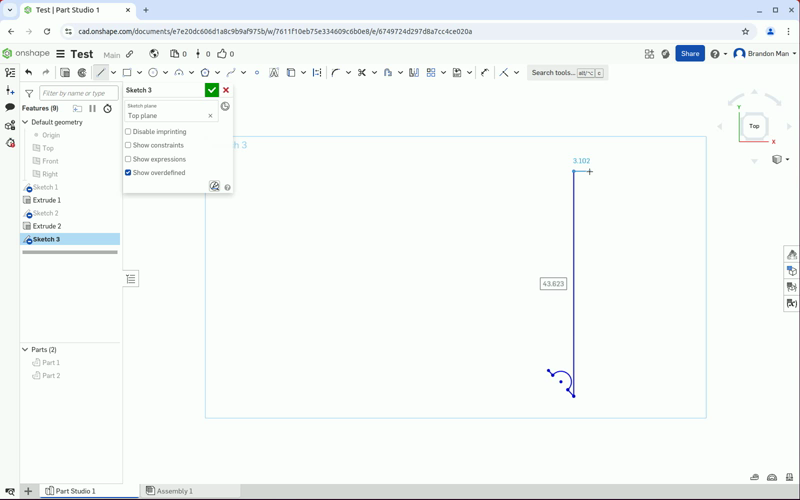
mouse_move(567, 175)
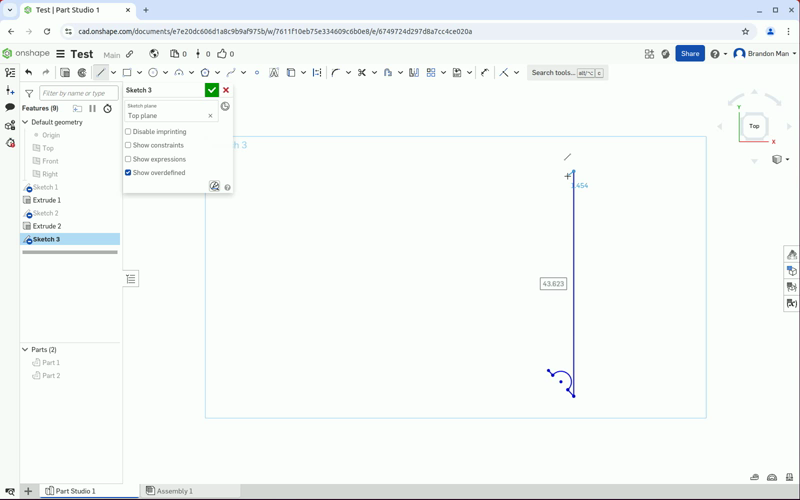
click(567, 175)
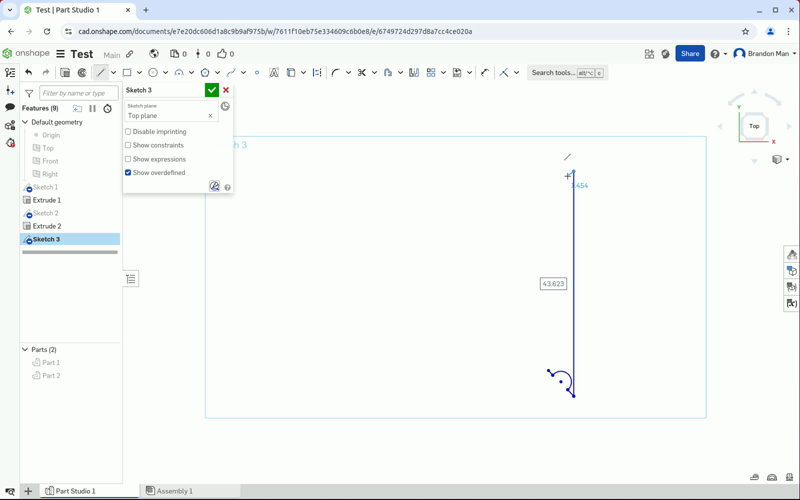
key_up(shift)
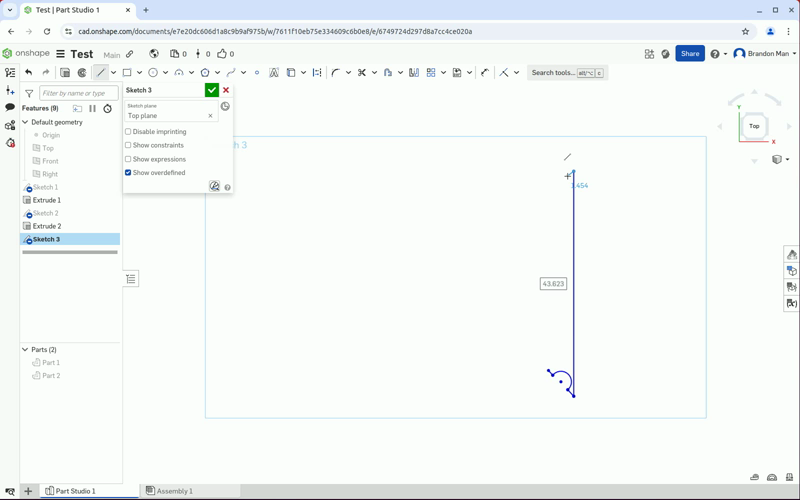
key(esc)
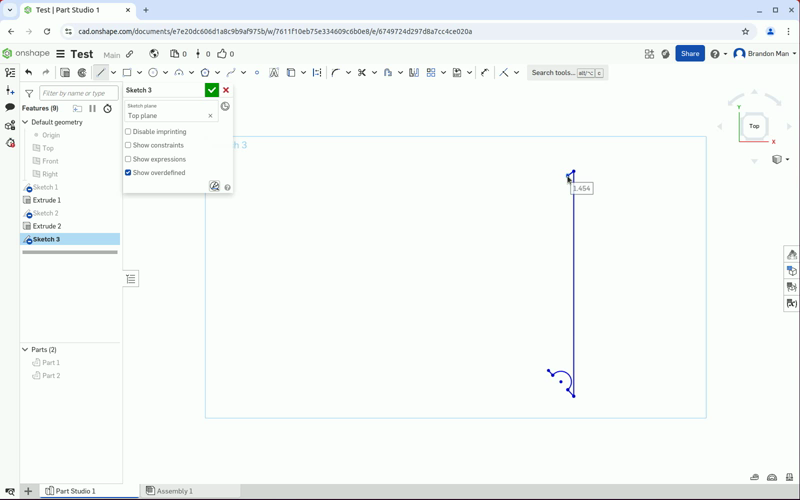
key(a)
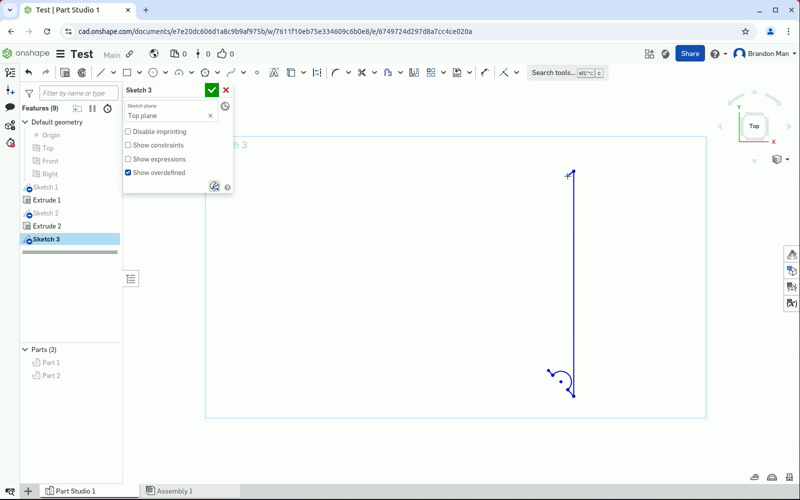
mouse_move(567, 175)
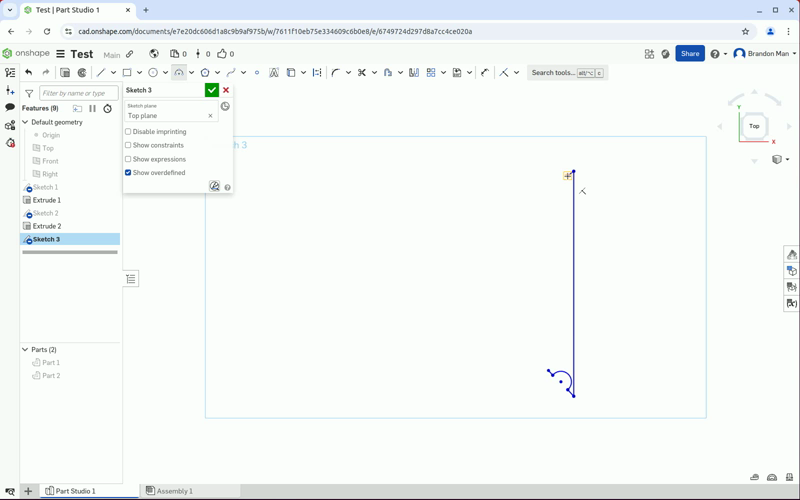
click(567, 175)
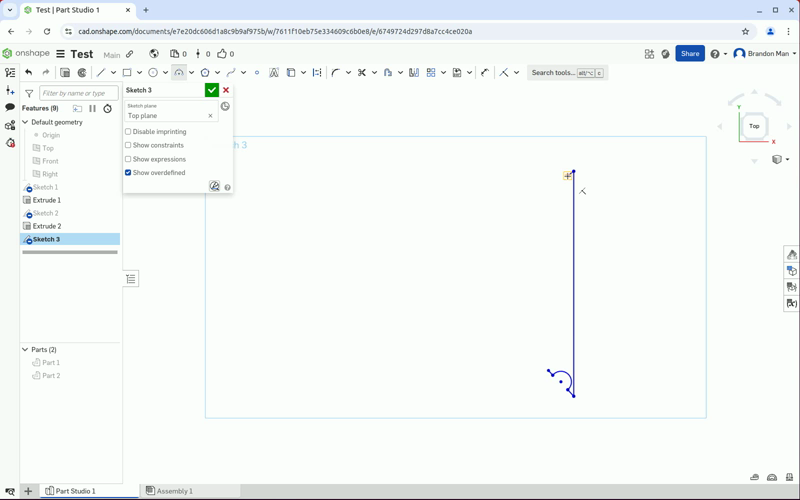
key_down(shift)
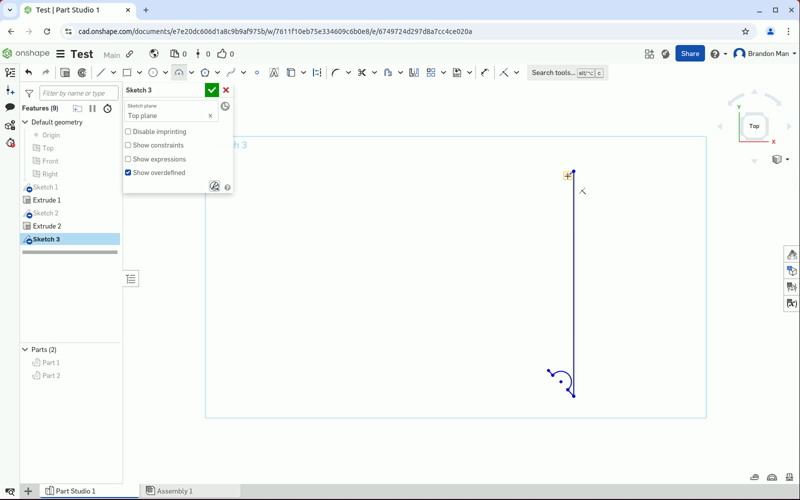
mouse_move(552, 190)
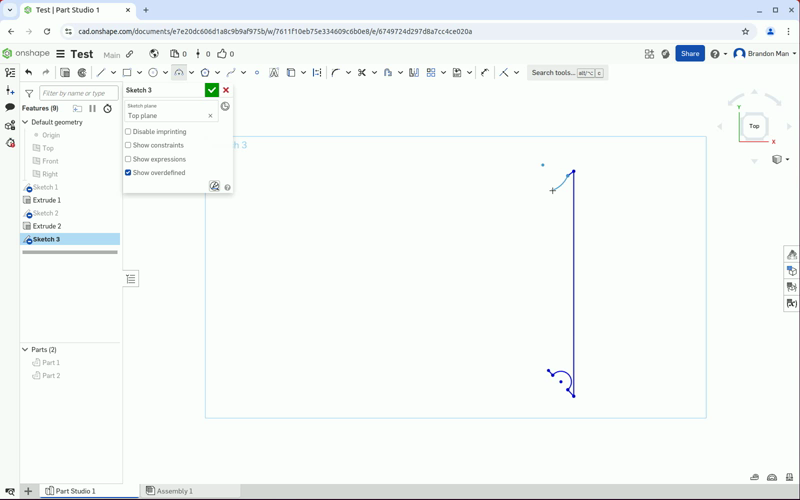
click(552, 190)
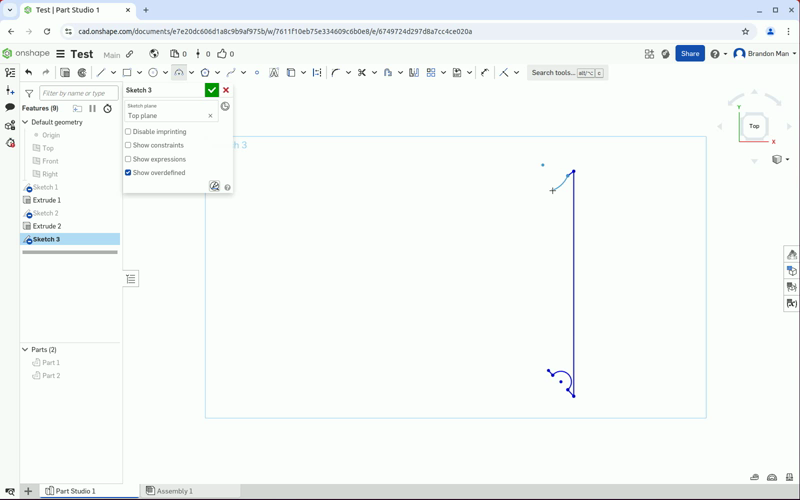
mouse_move(568, 190)
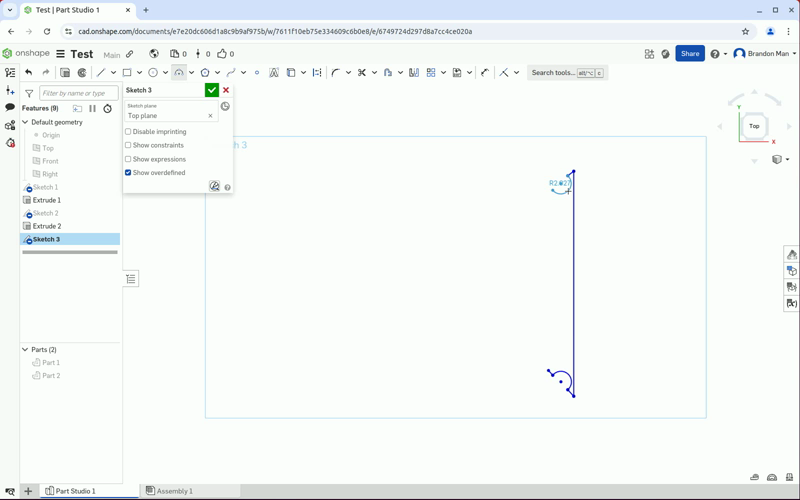
click(568, 190)
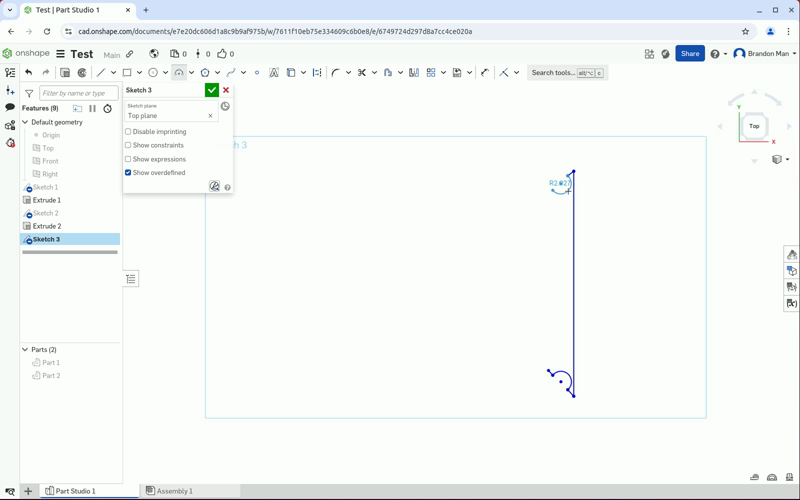
key_up(shift)
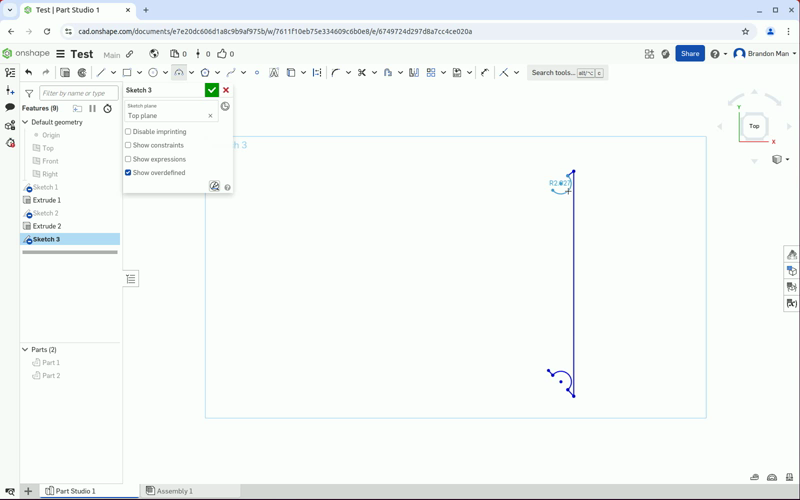
key(esc)
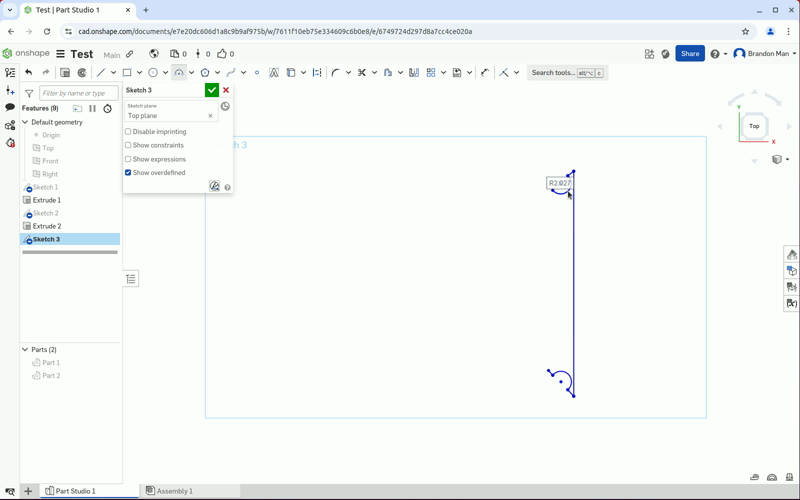
key(l)
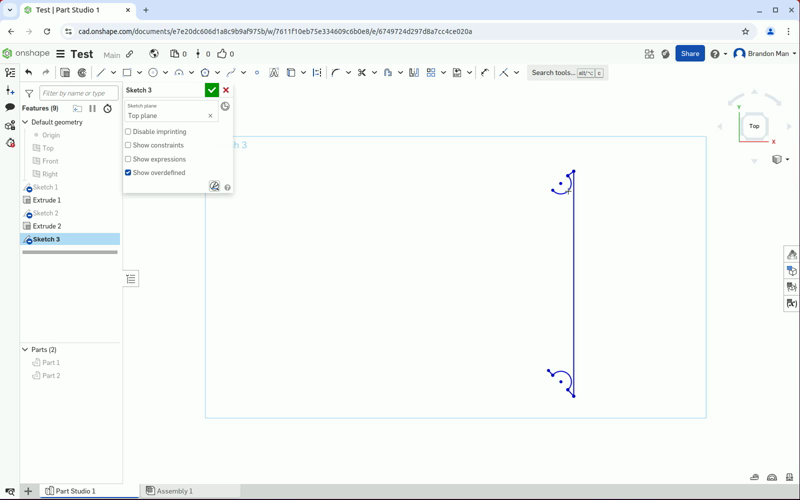
mouse_move(552, 190)
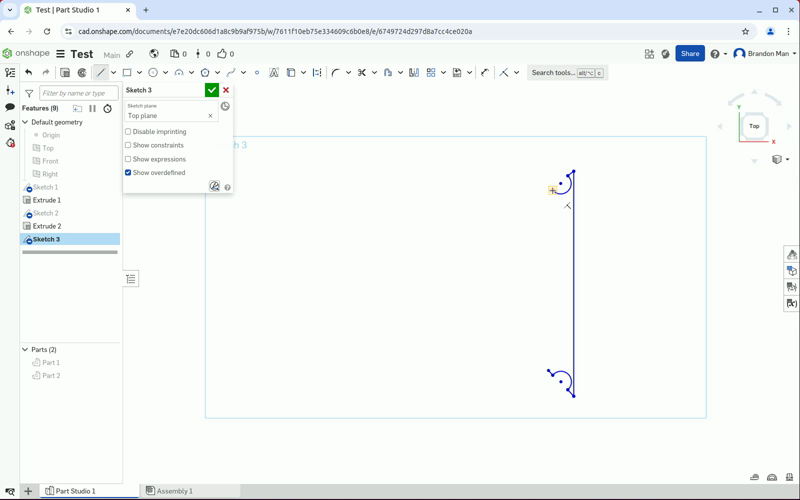
click(552, 190)
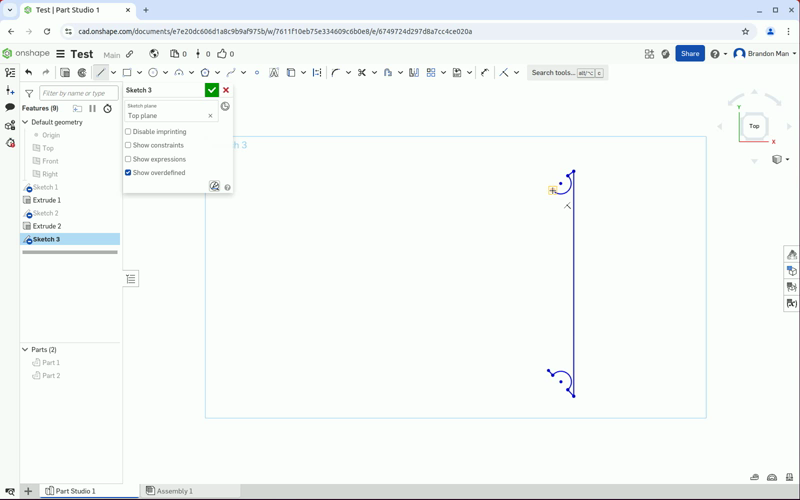
key_down(shift)
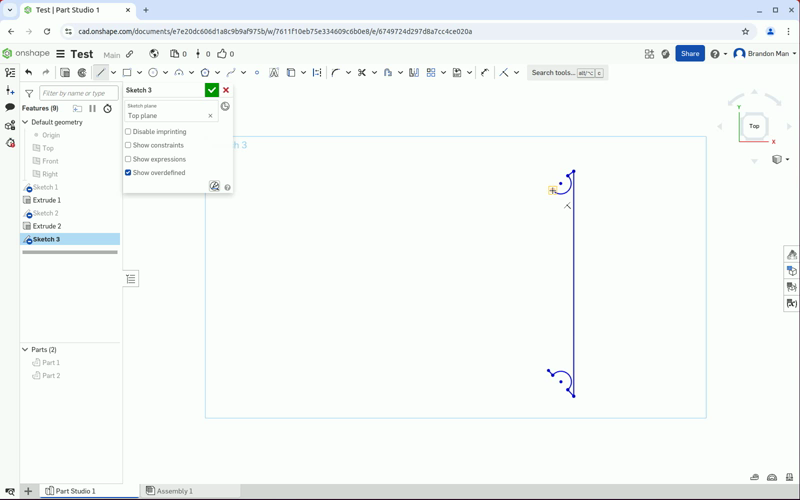
mouse_move(582, 190)
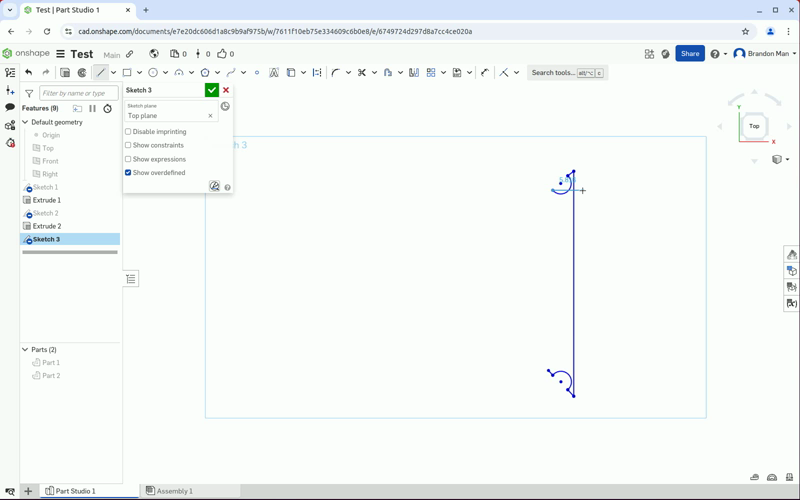
mouse_move(548, 196)
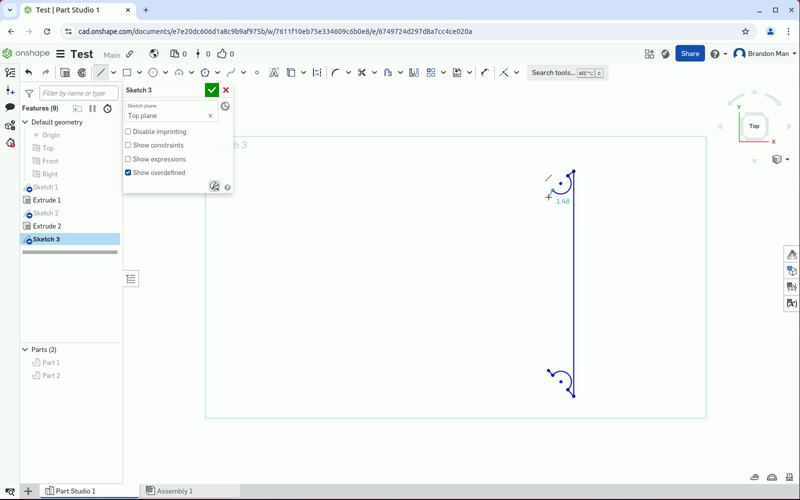
click(548, 196)
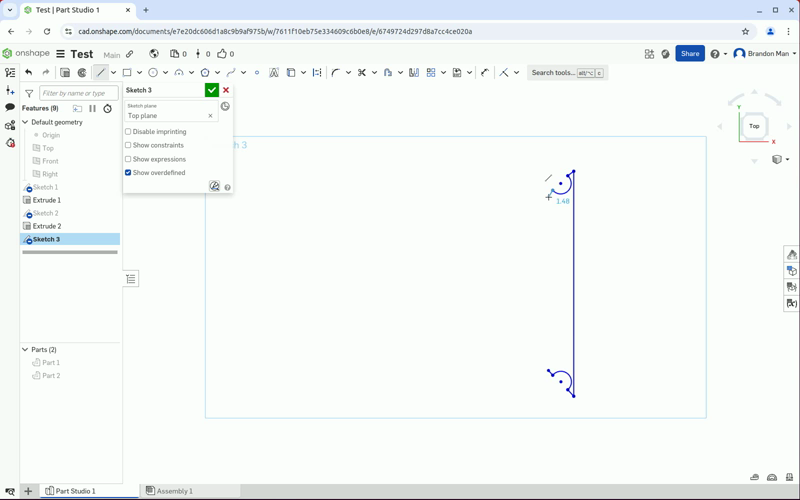
key_up(shift)
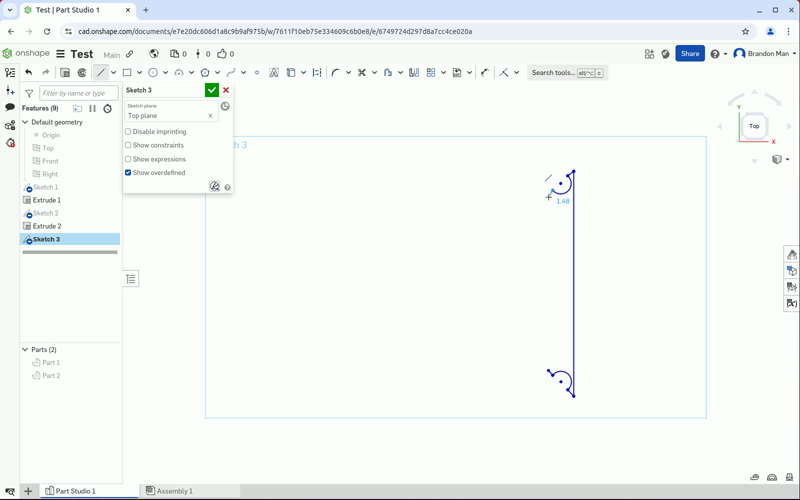
key_down(shift)
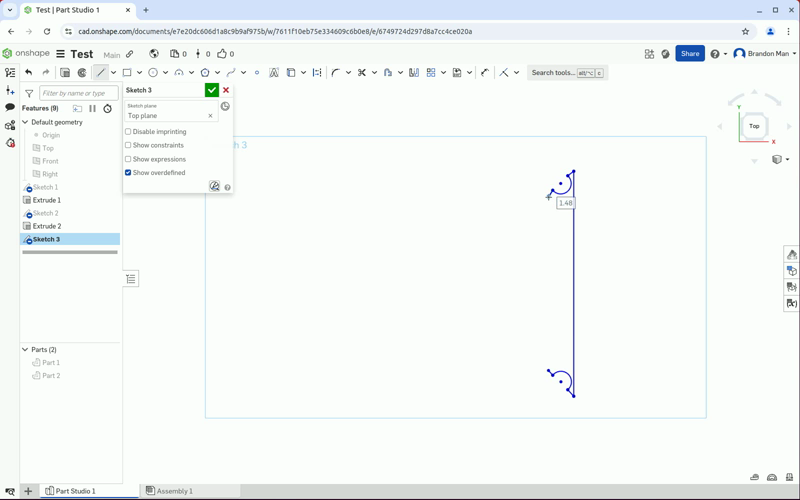
mouse_move(548, 370)
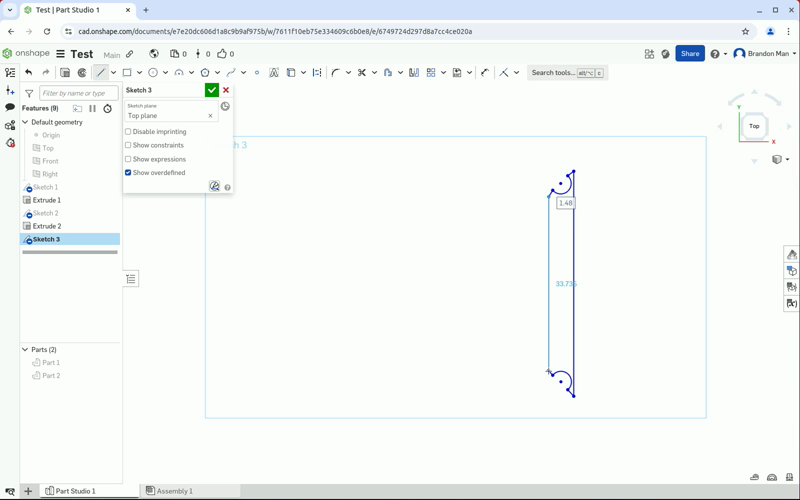
key_up(shift)
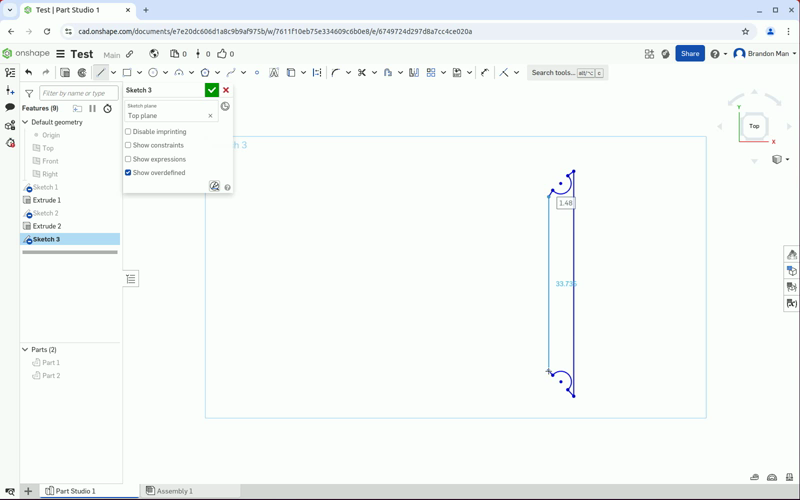
click(548, 370)
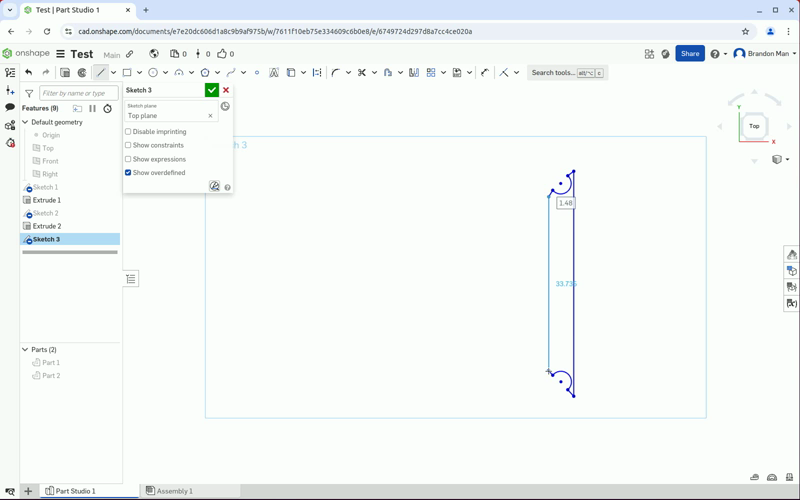
key(esc)
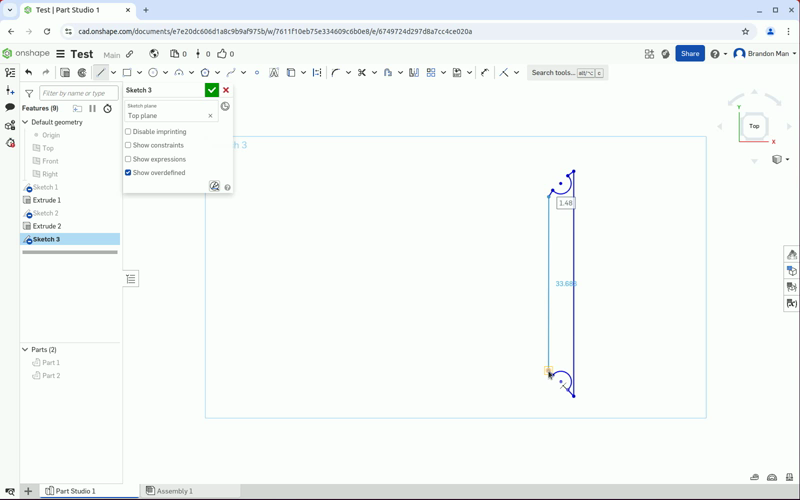
mouse_move(560, 215)
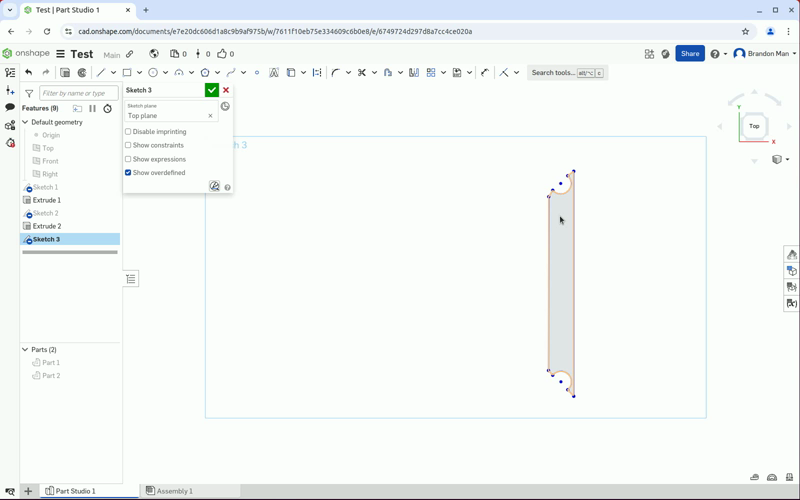
scroll(6)
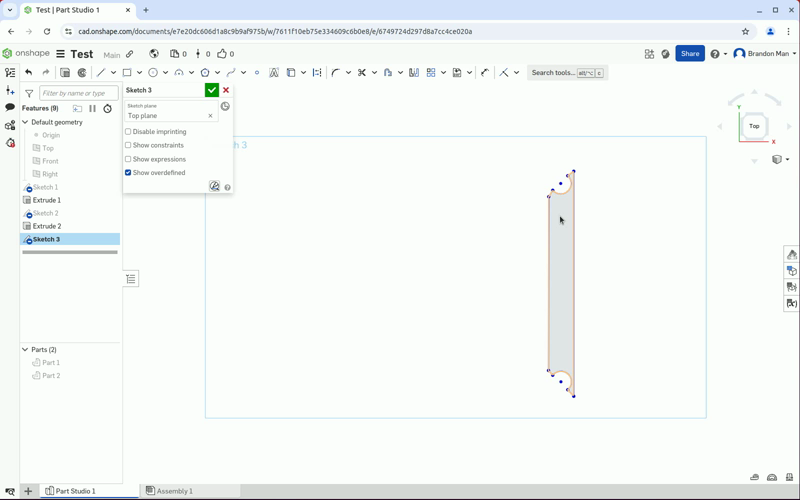
scroll(6)
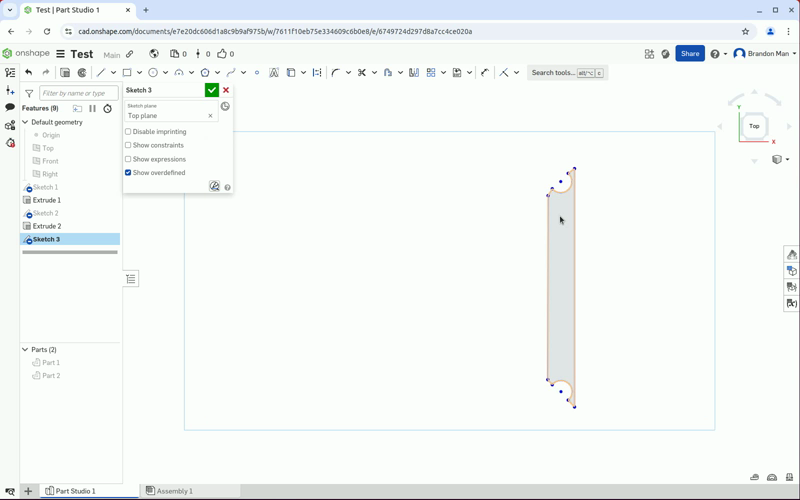
scroll(6)
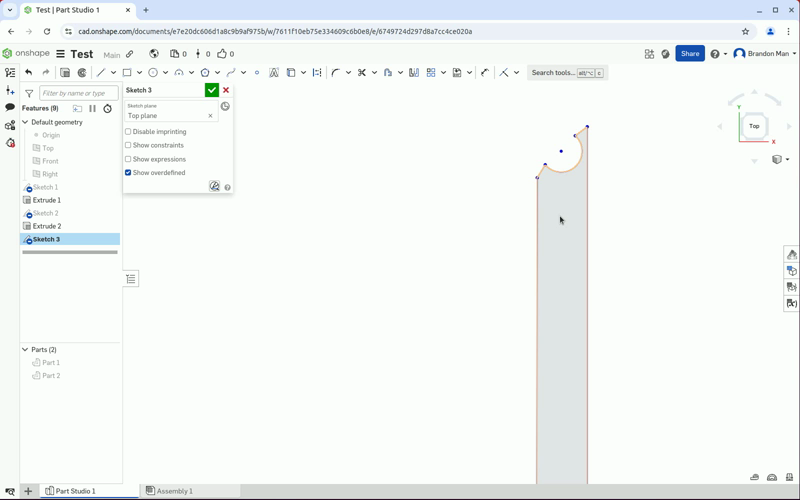
scroll(6)
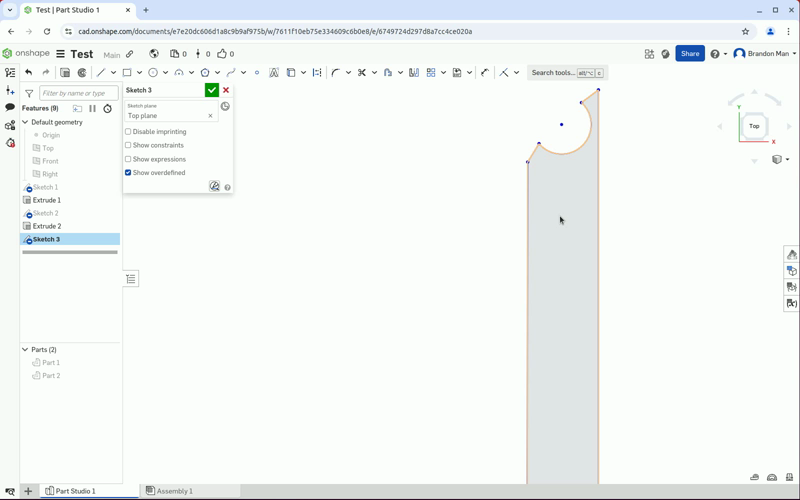
scroll(6)
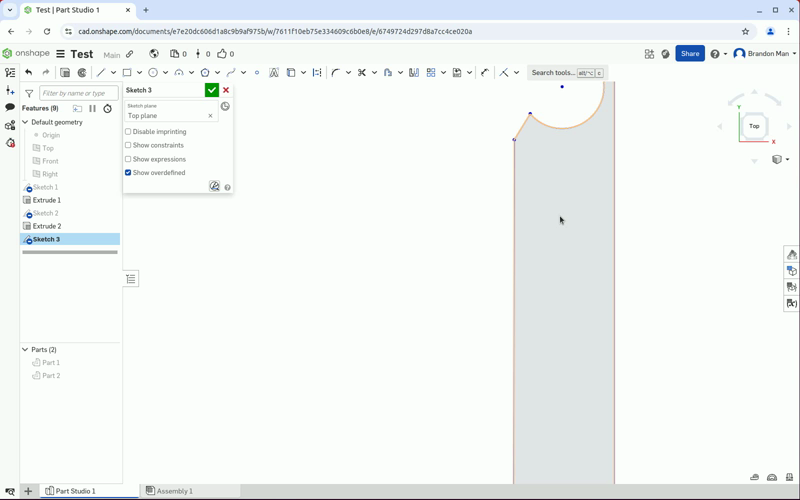
scroll(6)
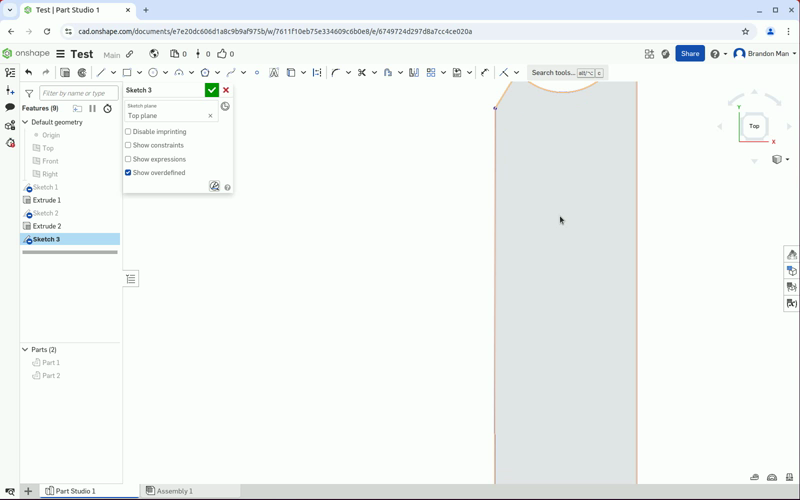
scroll(6)
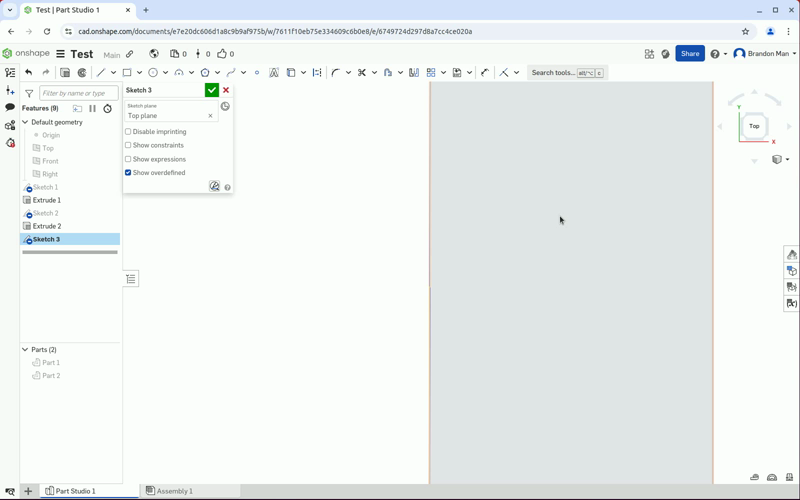
click(560, 215)
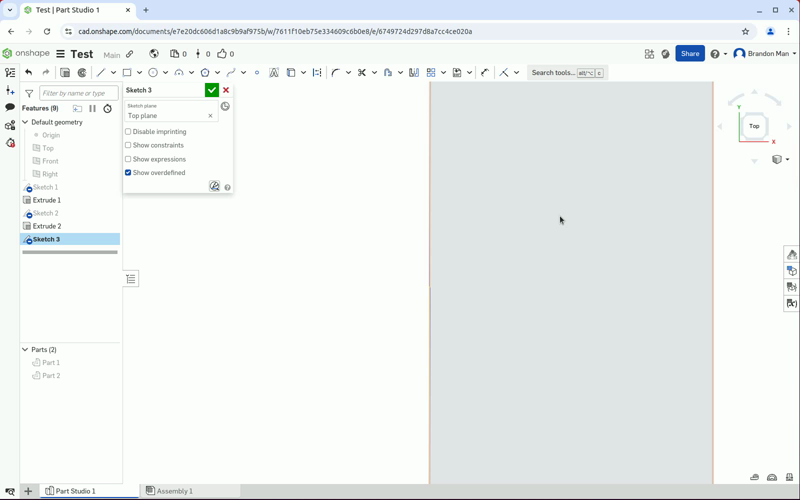
scroll(-6)
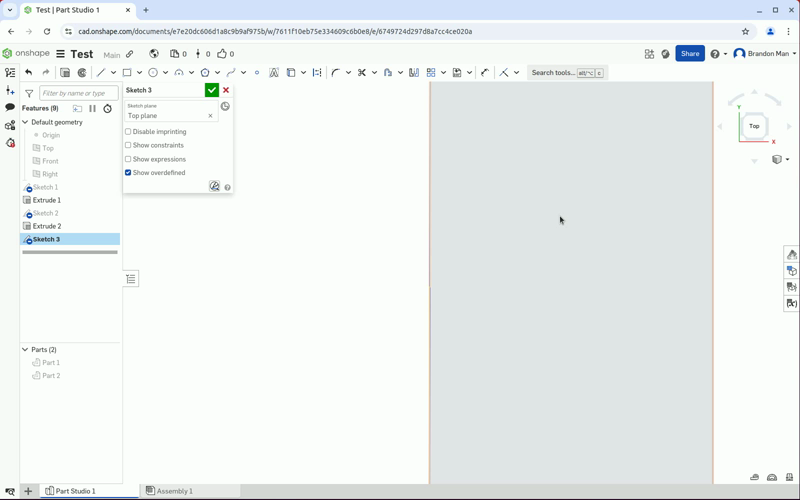
scroll(-6)
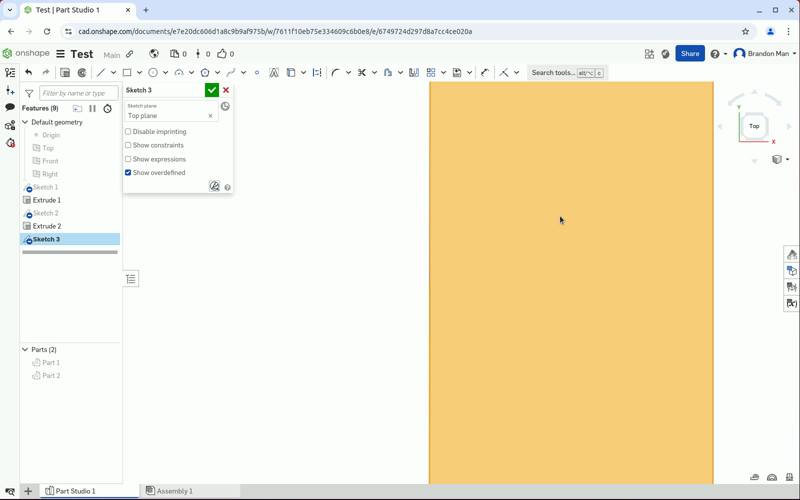
scroll(-6)
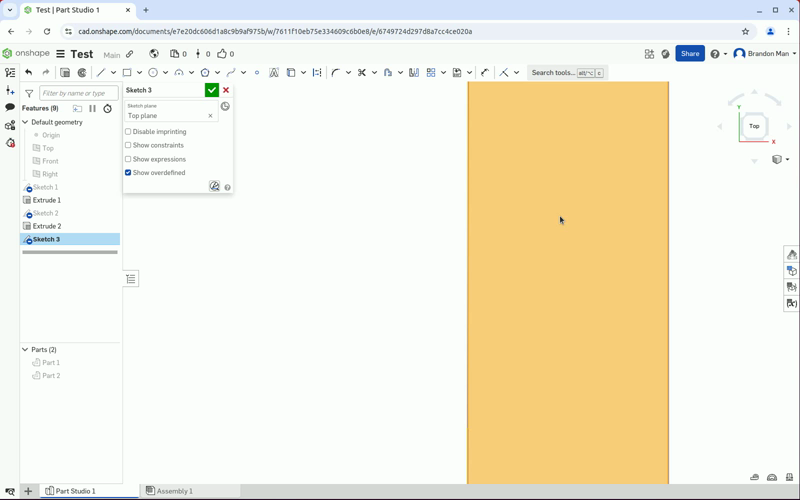
scroll(-6)
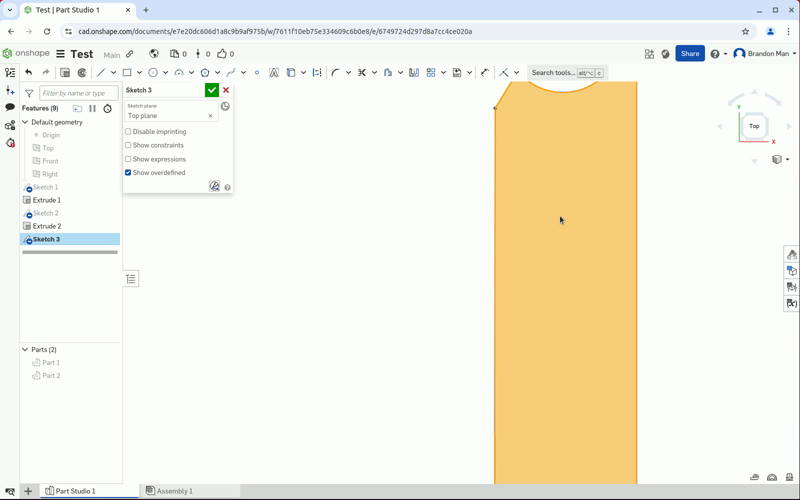
scroll(-6)
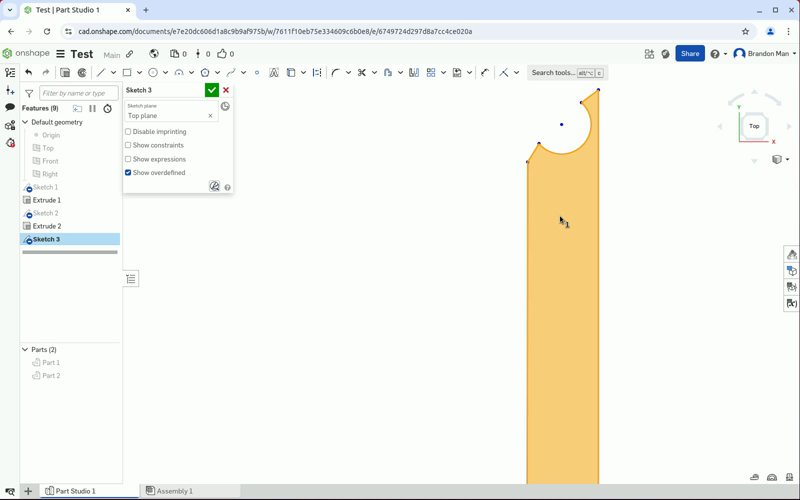
scroll(-6)
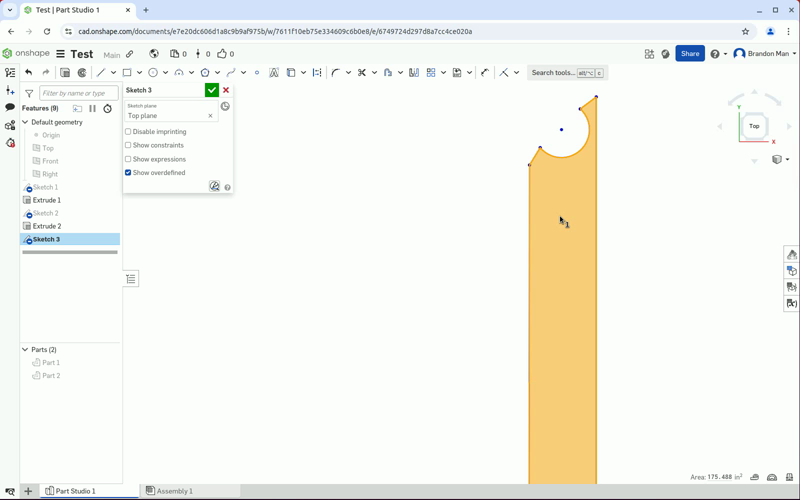
scroll(-6)
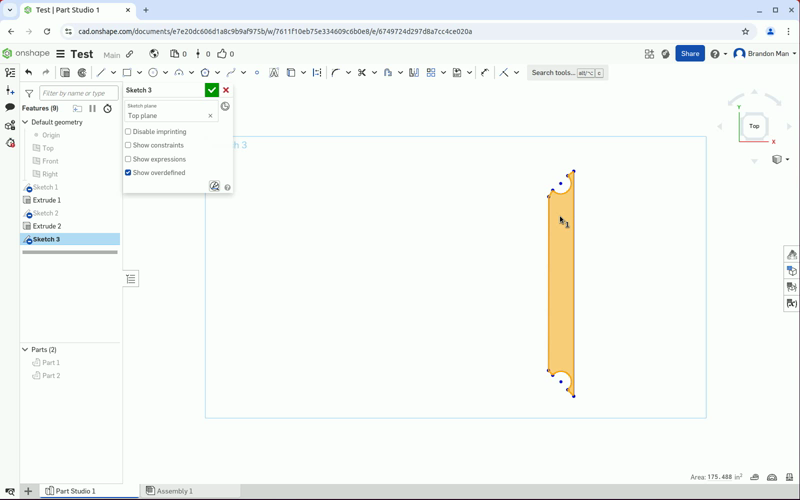
mouse_move(73, 352)
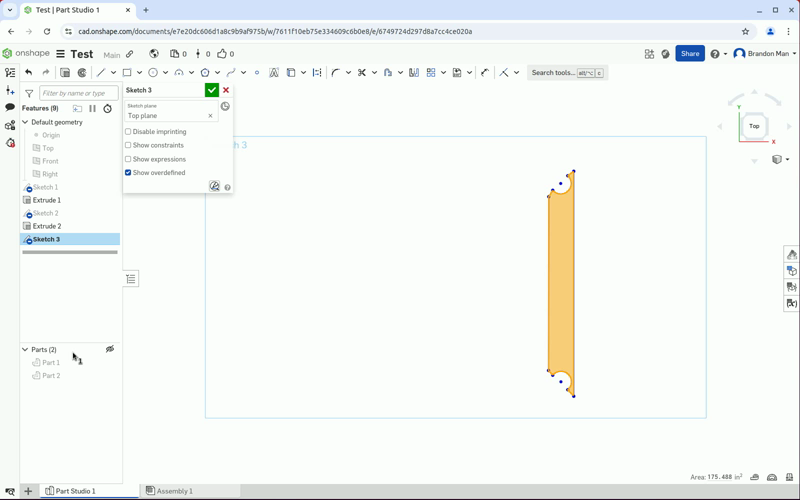
key(shift+y)
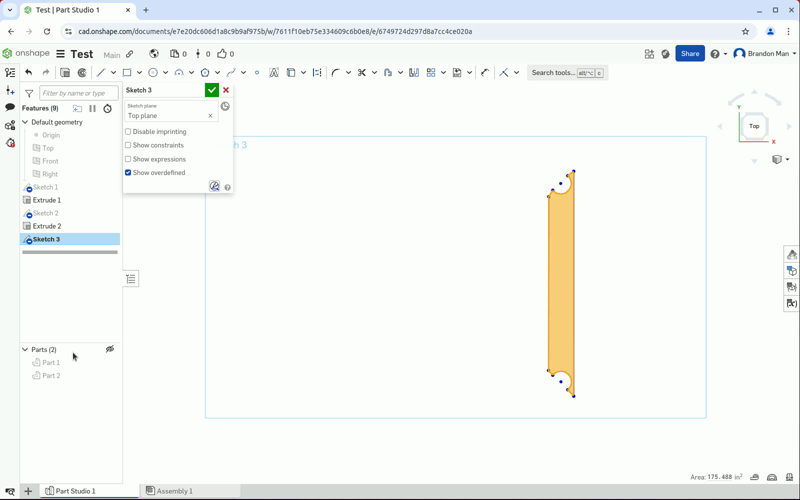
key(shift+e)
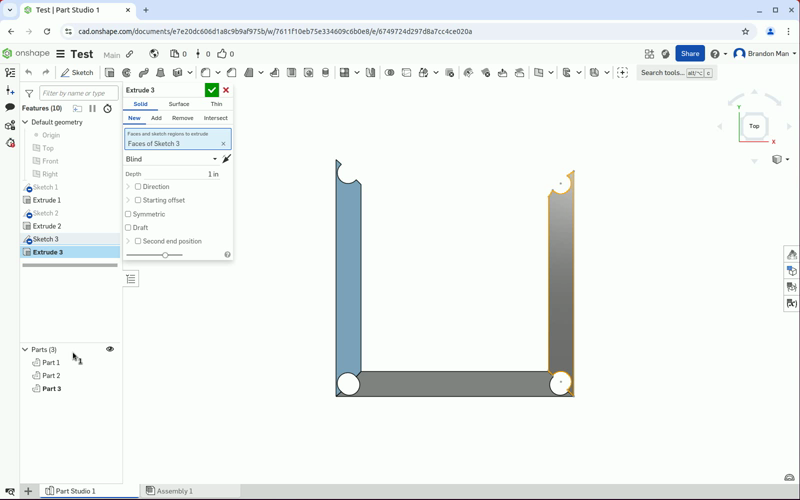
mouse_move(143, 106)
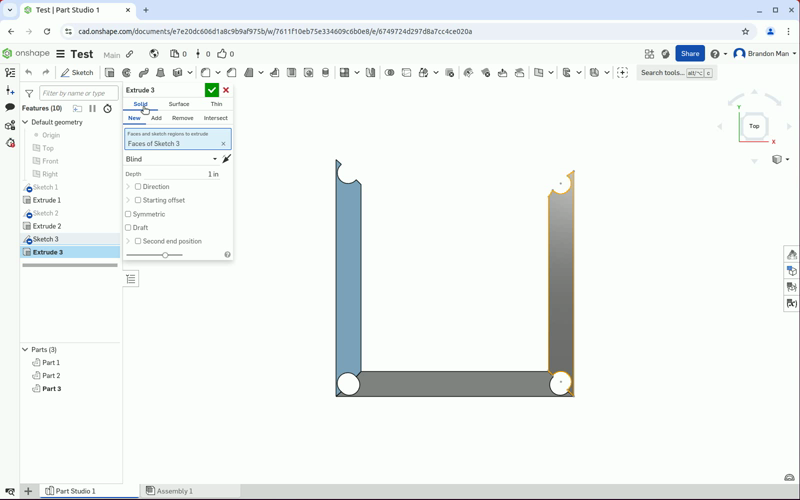
click(143, 106)
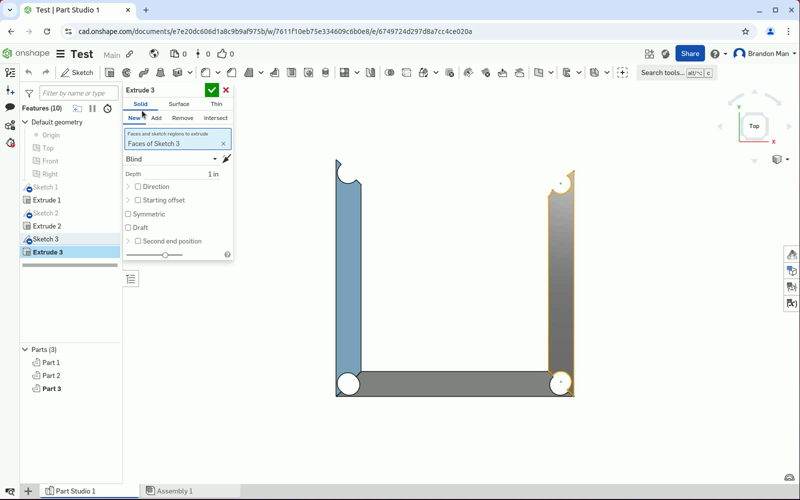
mouse_move(137, 120)
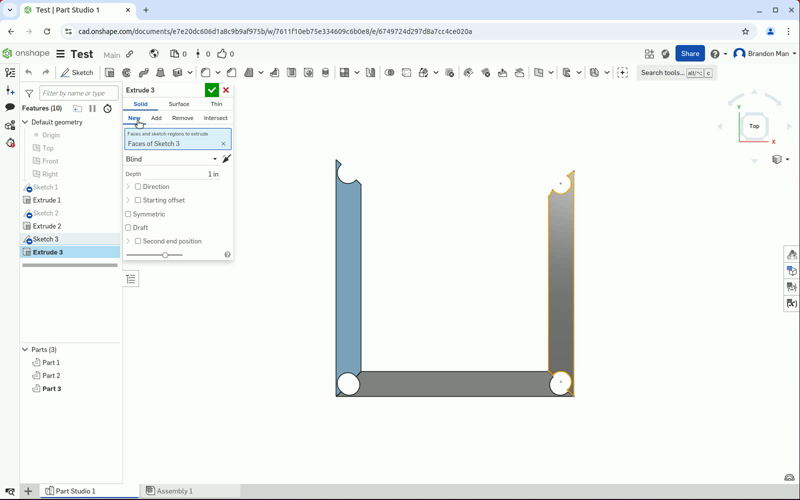
click(137, 120)
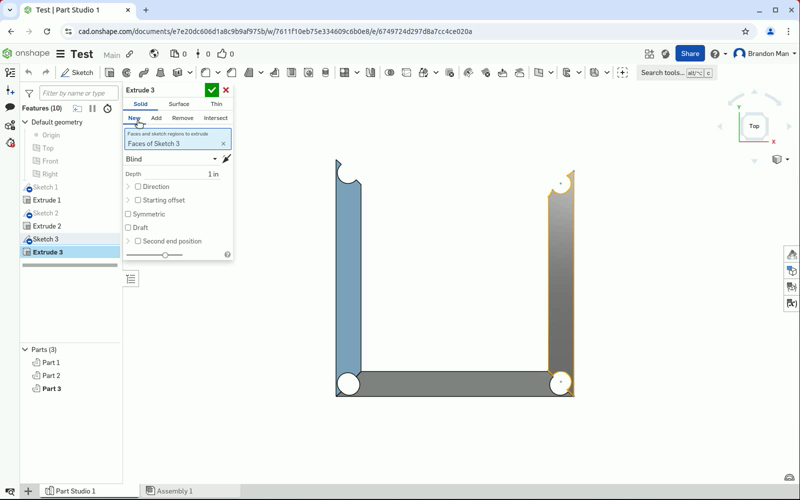
key(tab, 4)
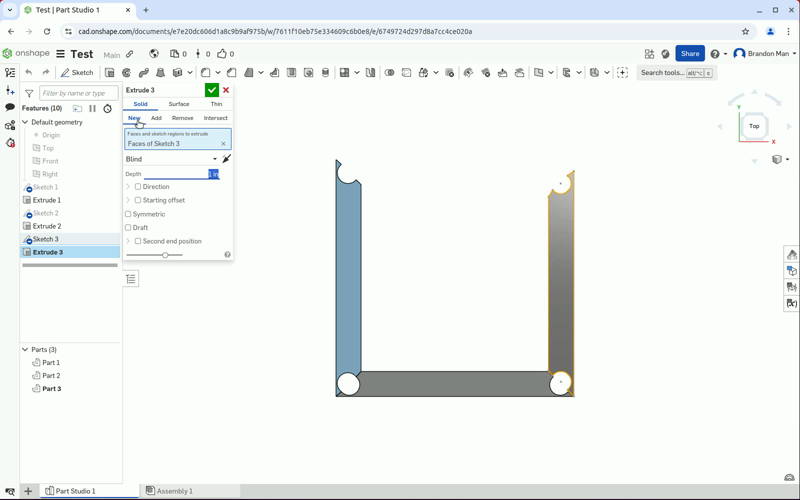
text(2.407)
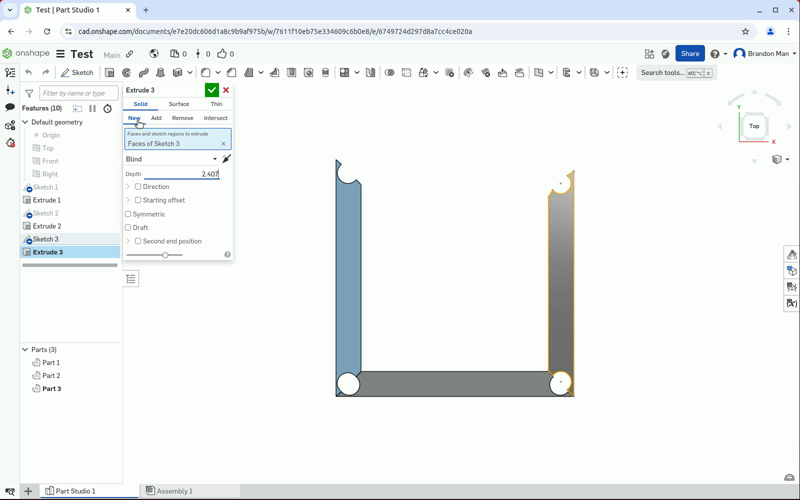
key(enter)
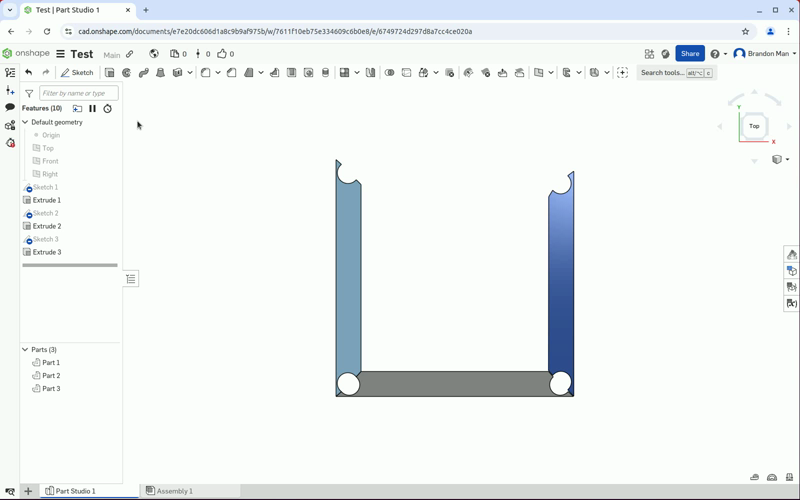
key(shift+h)
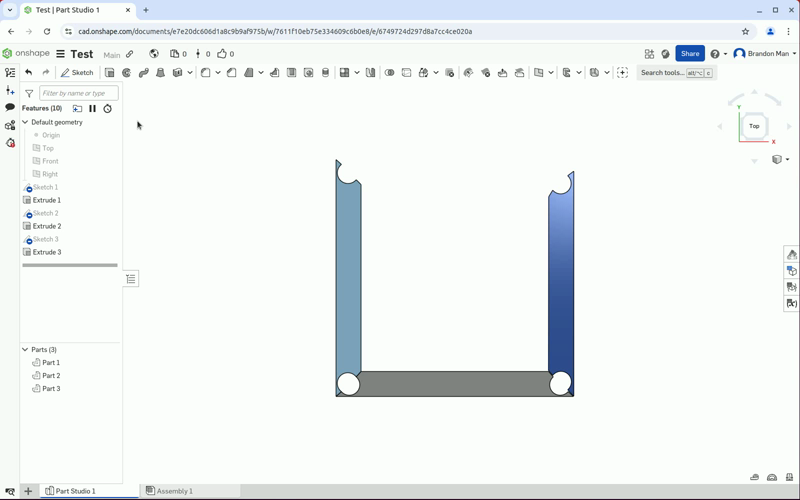
key(shift+h)
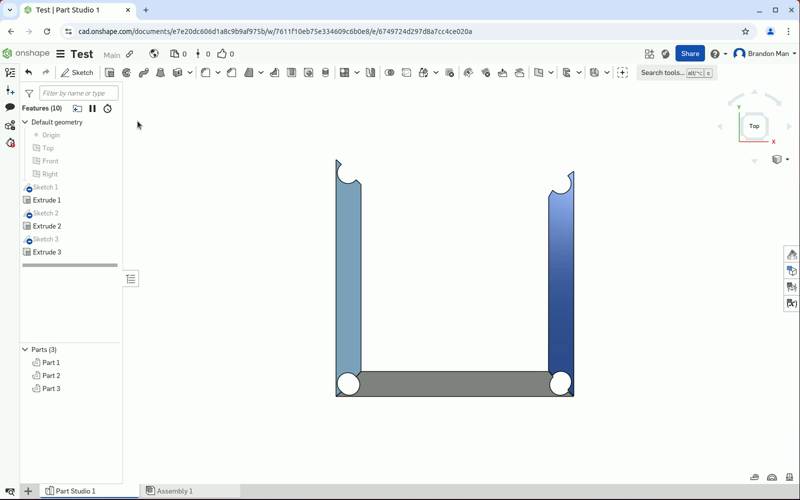
mouse_move(73, 189)
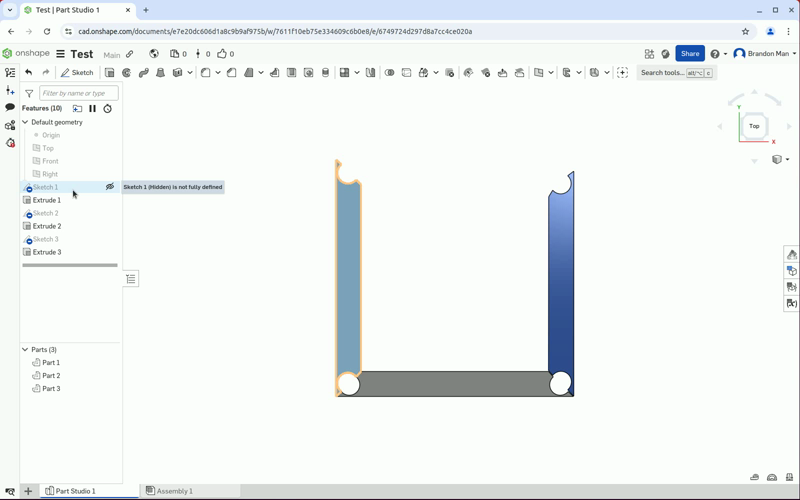
click(73, 189)
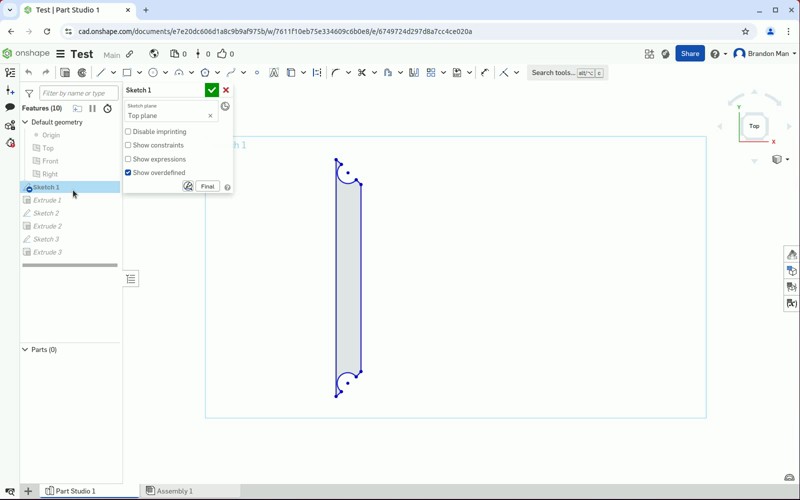
mouse_move(229, 92)
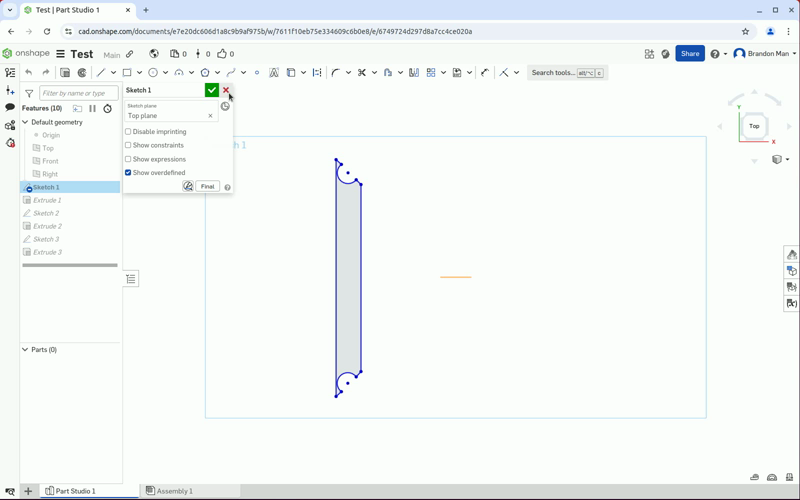
click(229, 92)
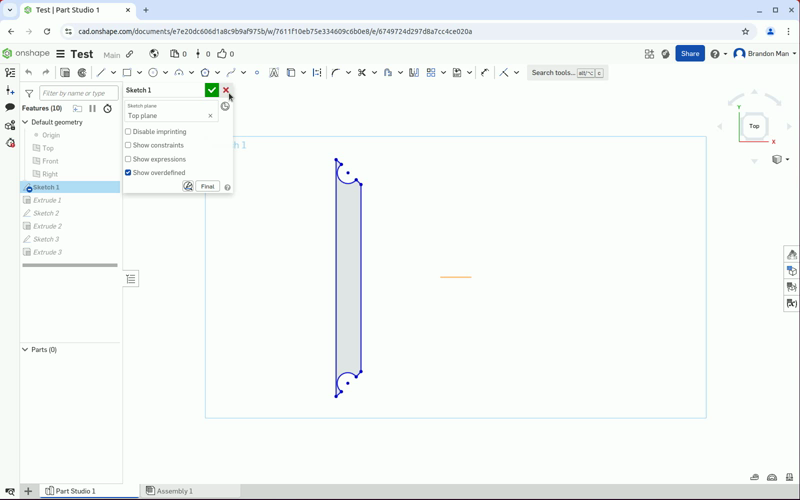
key(shift+s)
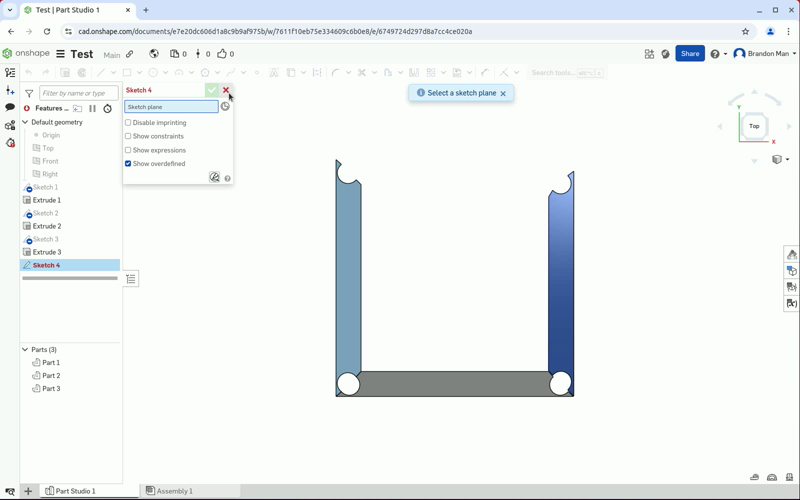
mouse_move(73, 150)
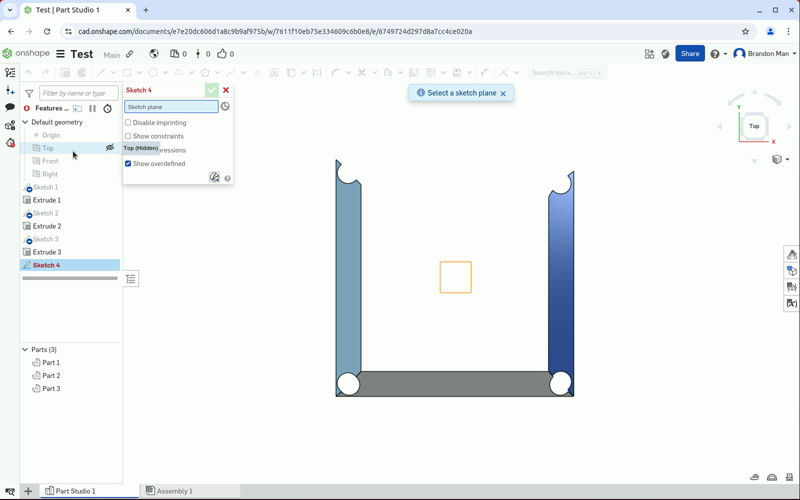
click(73, 150)
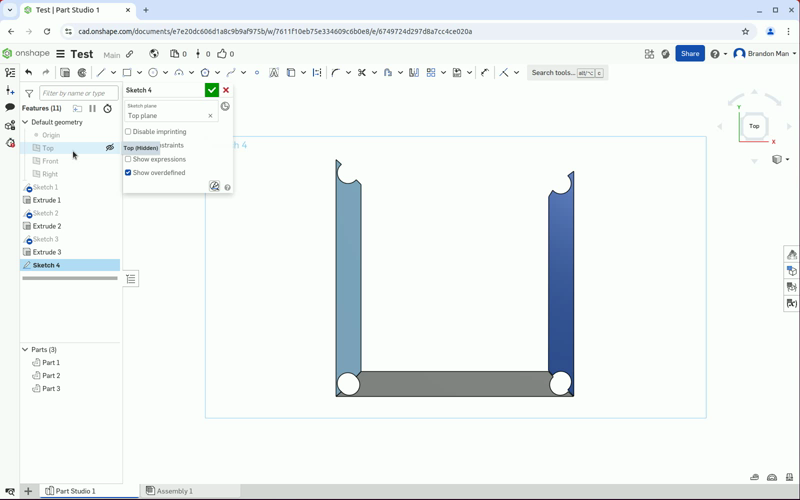
mouse_move(73, 352)
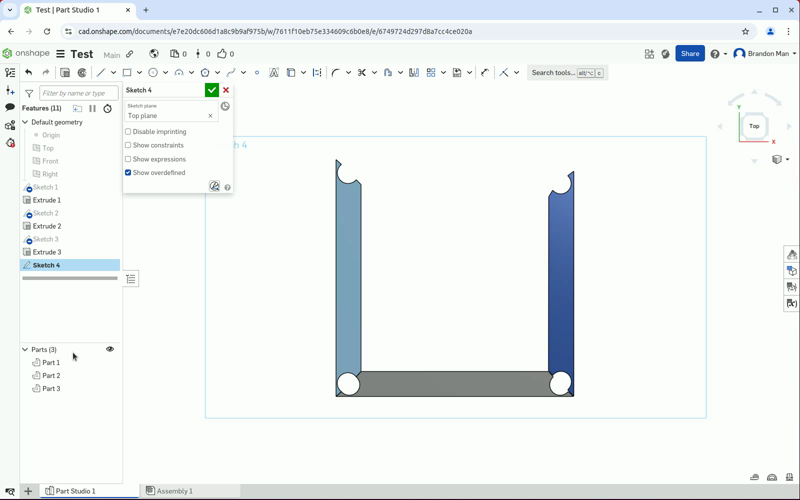
key(y)
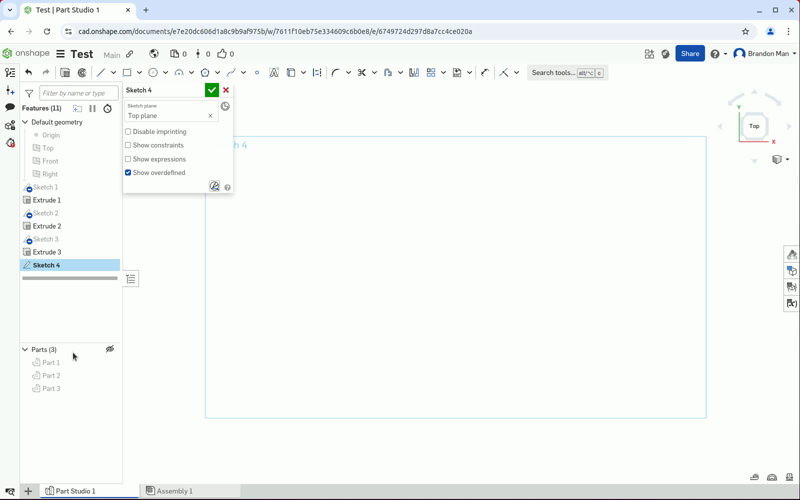
key(l)
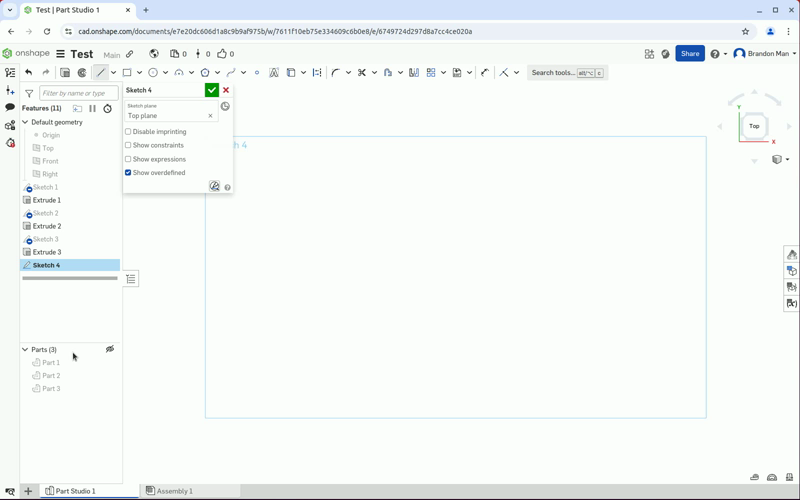
key_down(shift)
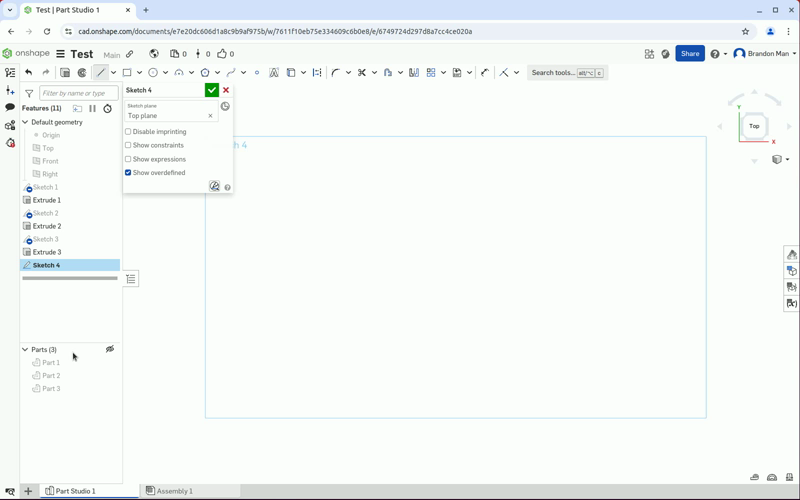
mouse_move(348, 170)
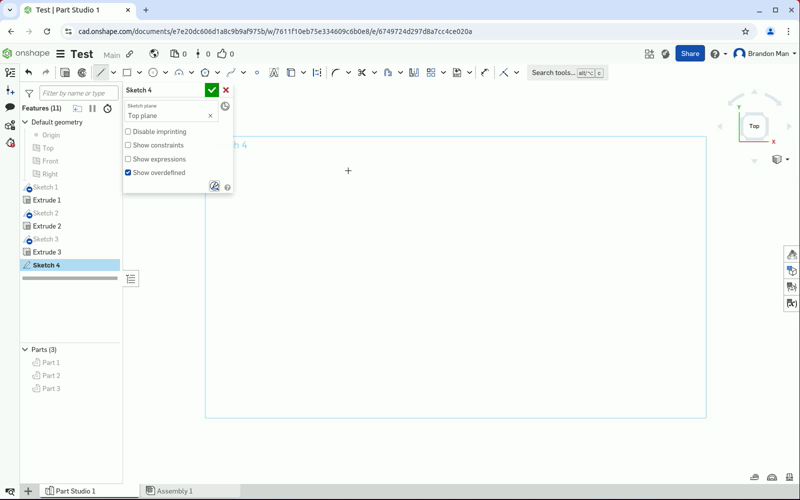
click(348, 170)
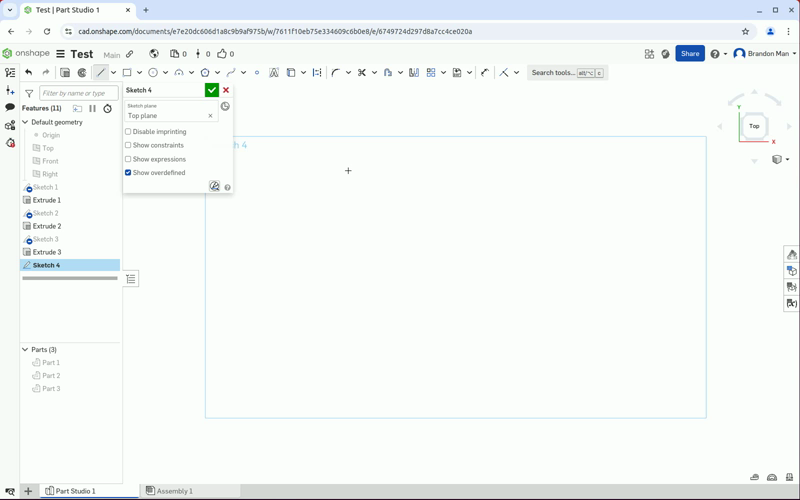
key_up(shift)
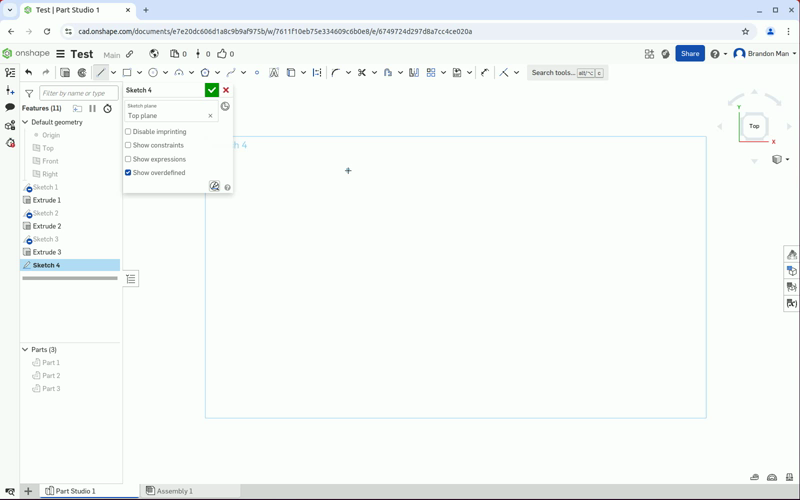
key_down(shift)
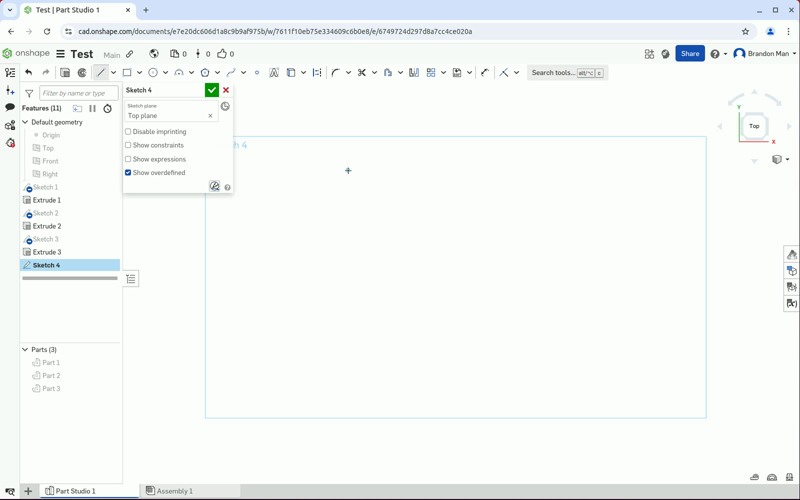
mouse_move(378, 170)
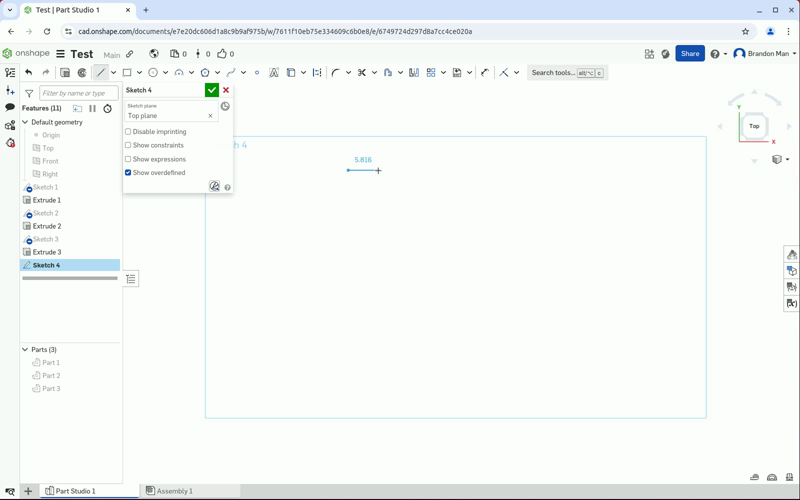
mouse_move(353, 175)
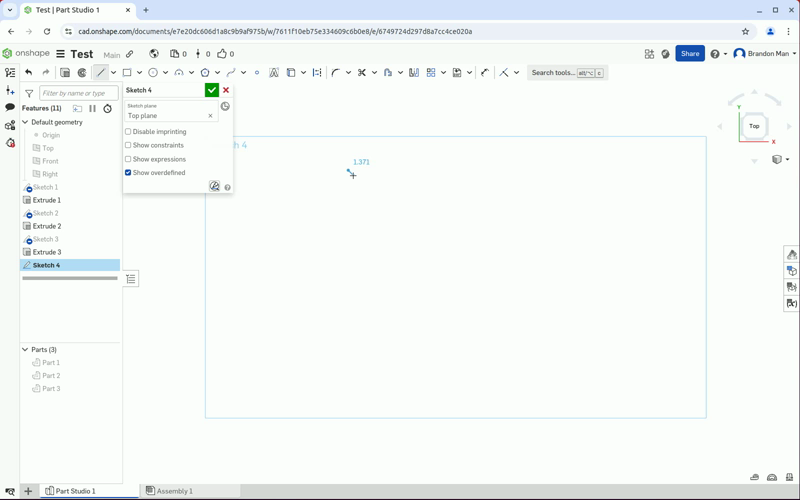
scroll(6)
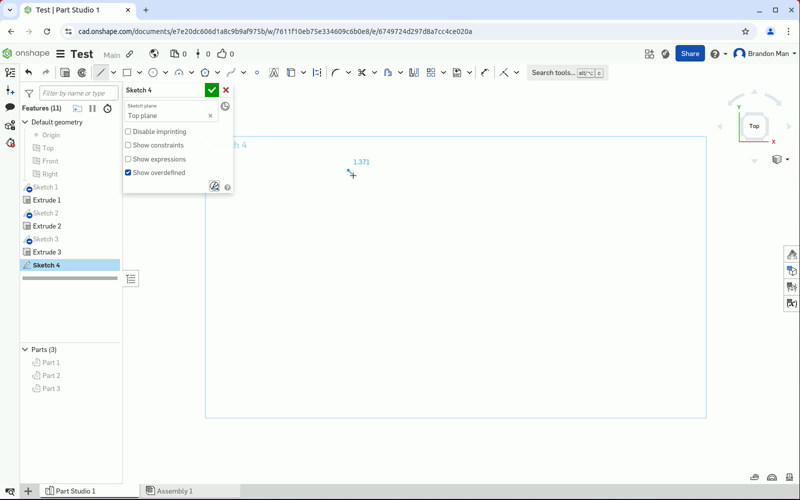
scroll(6)
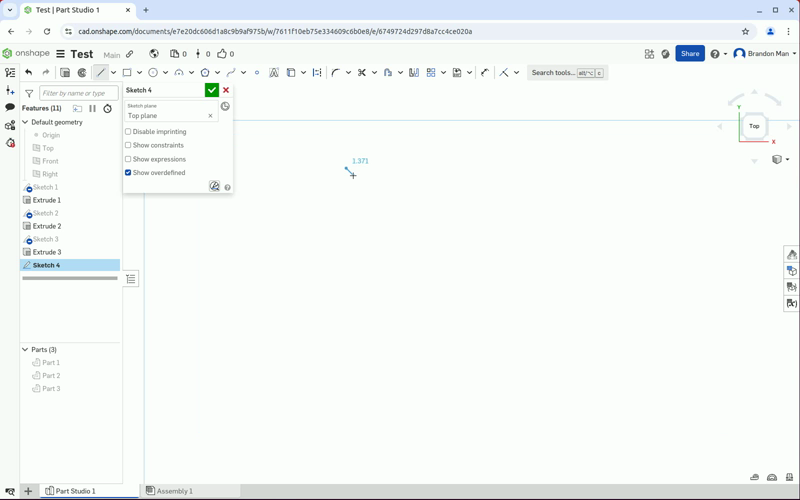
scroll(6)
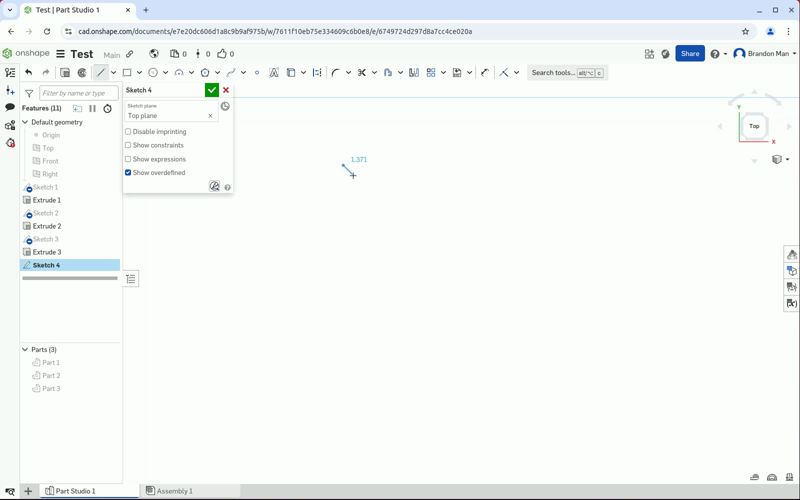
scroll(6)
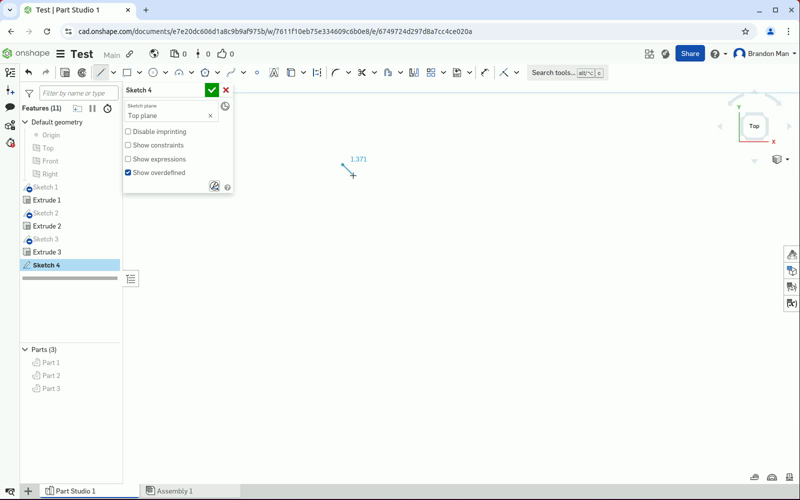
scroll(6)
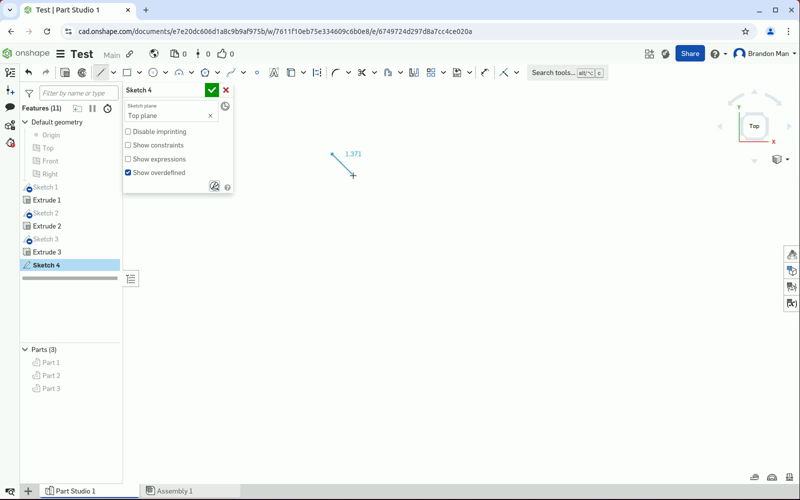
scroll(6)
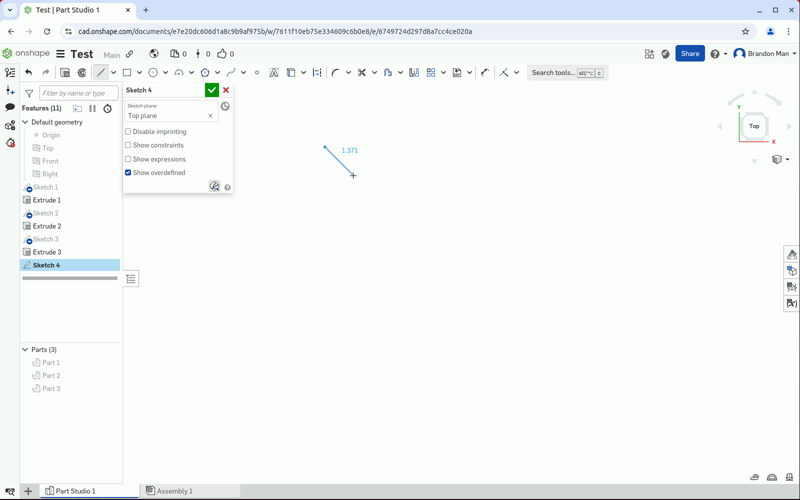
scroll(6)
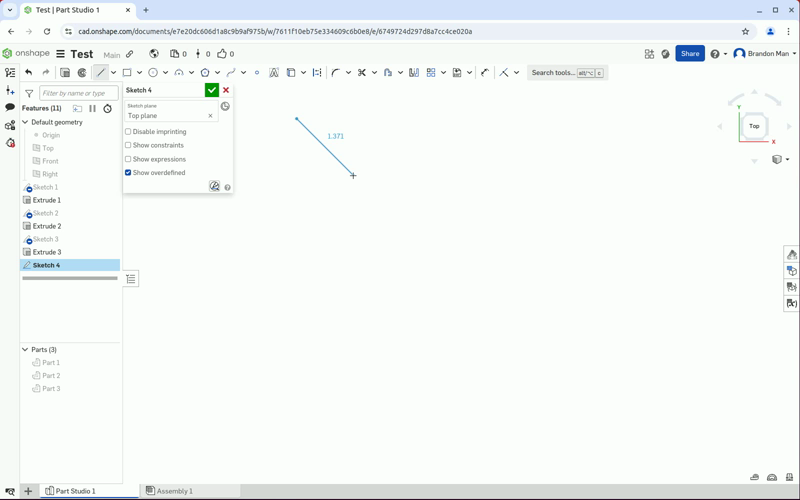
click(353, 175)
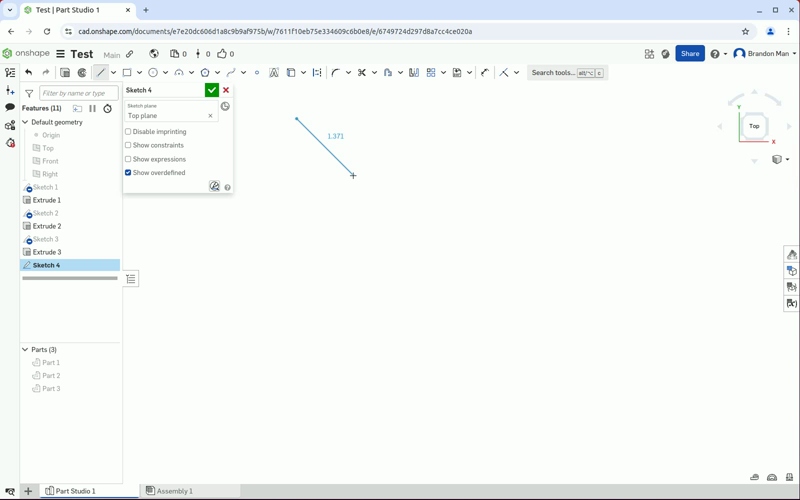
scroll(-6)
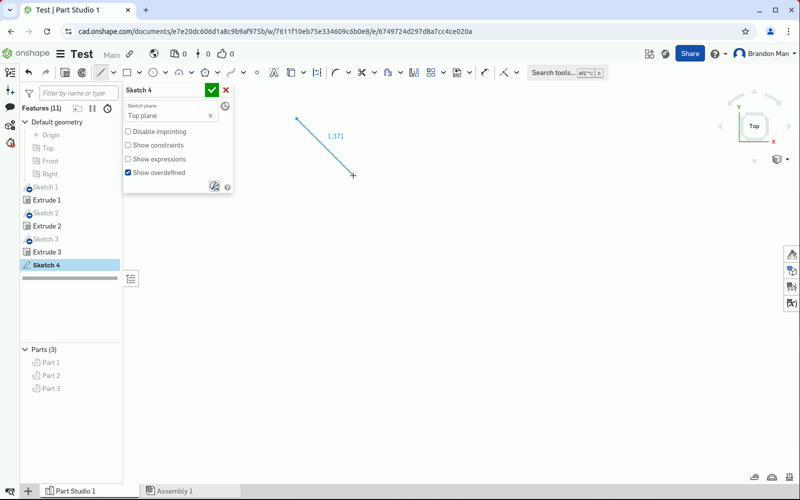
scroll(-6)
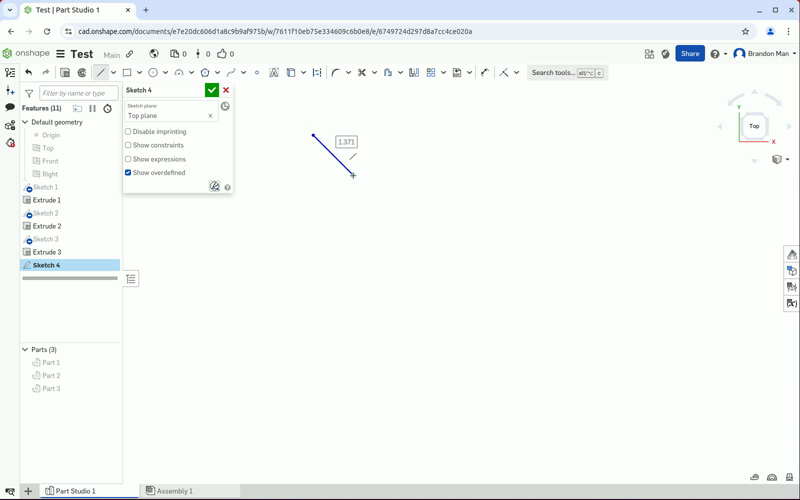
scroll(-6)
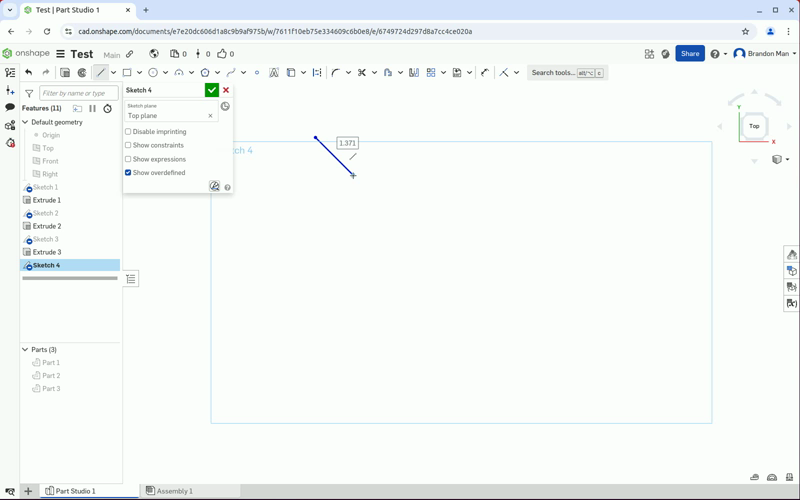
scroll(-6)
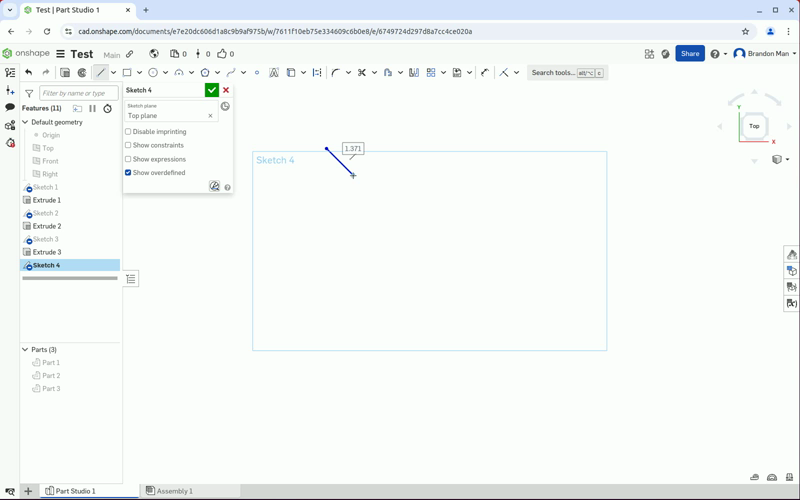
scroll(-6)
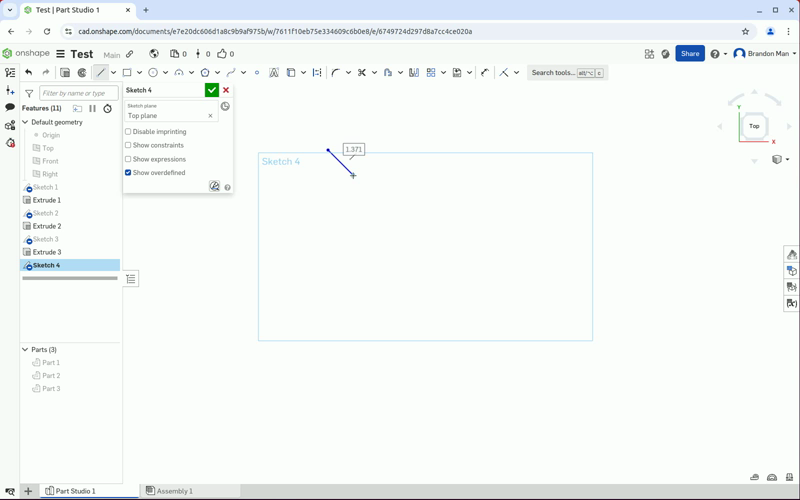
scroll(-6)
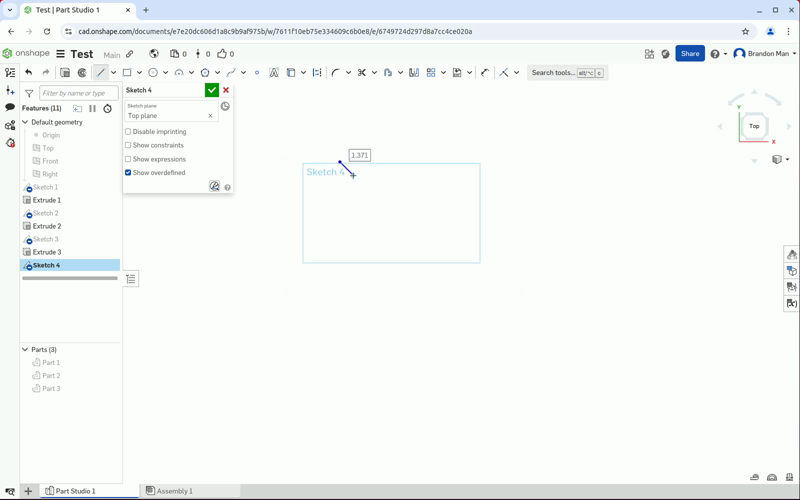
scroll(-6)
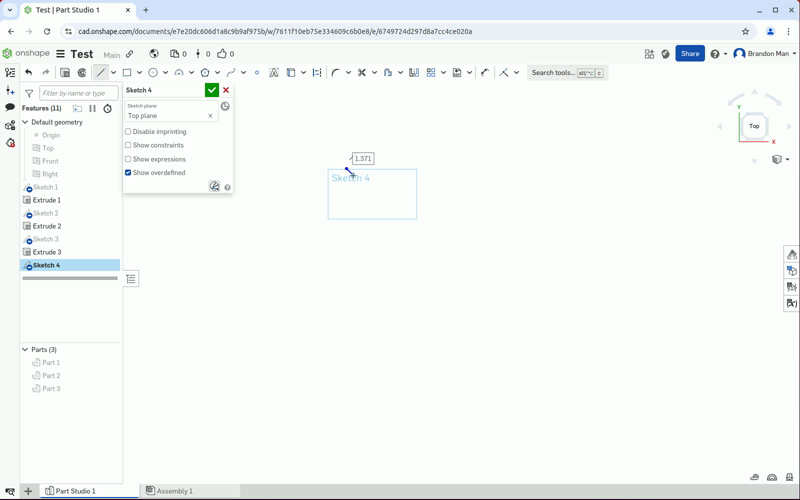
key_up(shift)
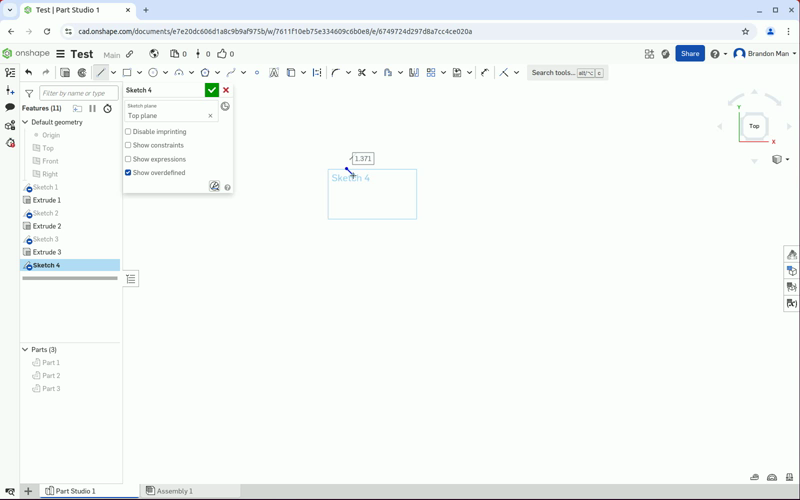
key(esc)
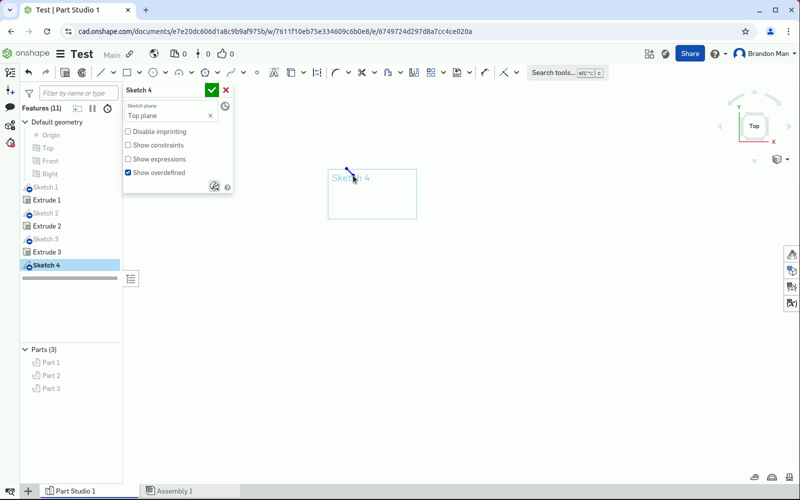
key(a)
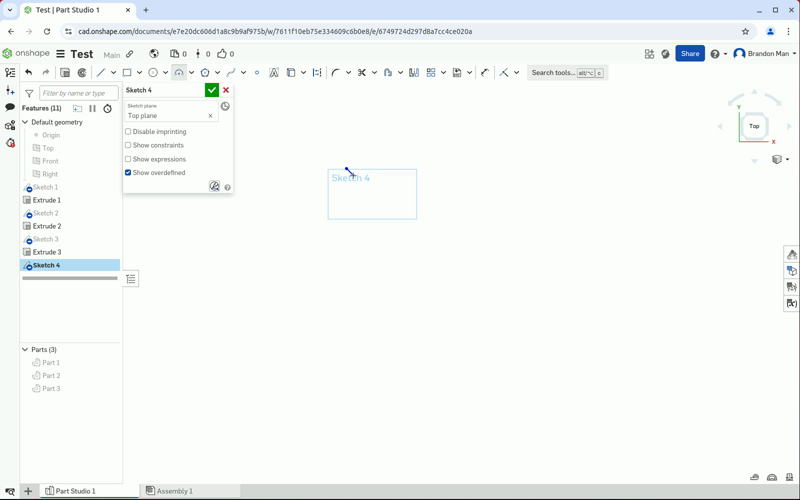
mouse_move(353, 175)
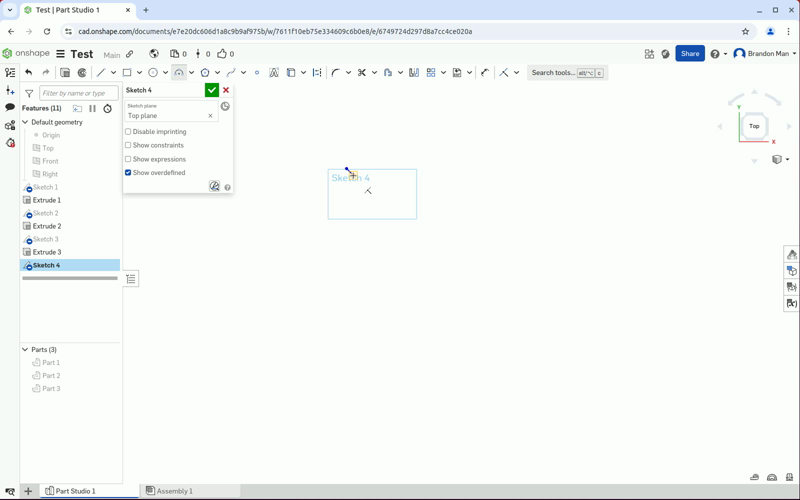
click(353, 175)
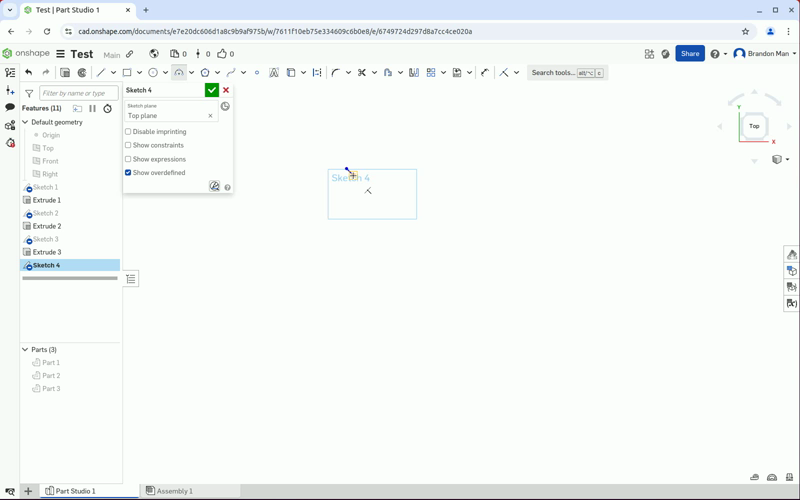
key_down(shift)
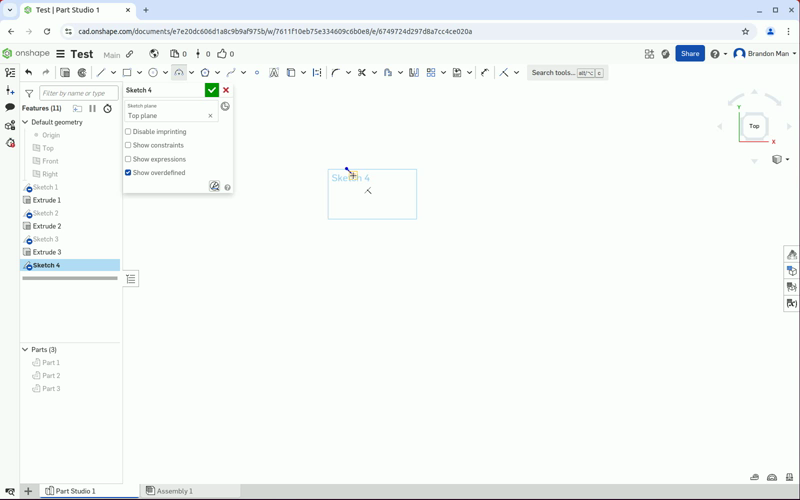
mouse_move(367, 189)
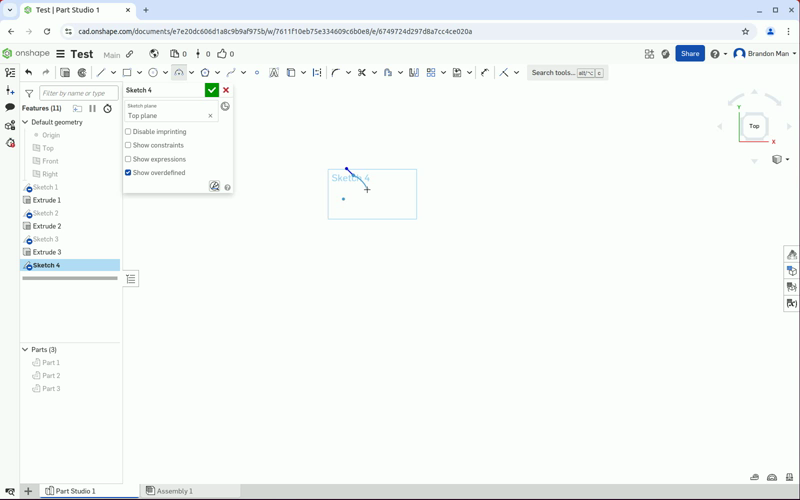
click(367, 189)
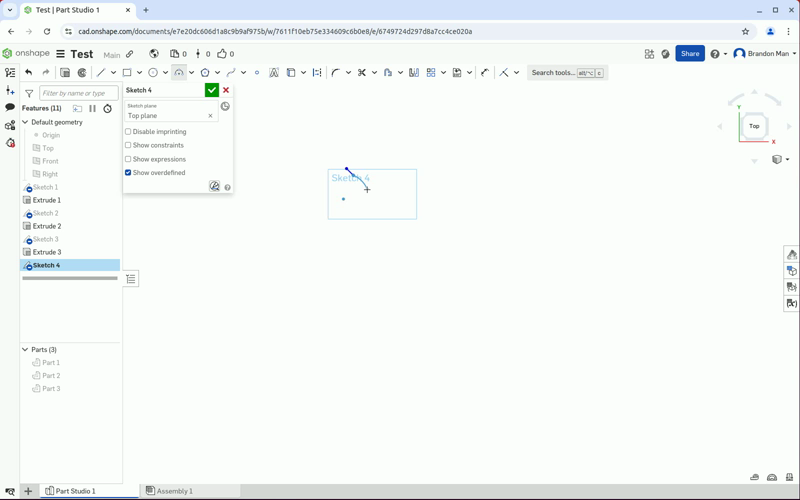
mouse_move(367, 174)
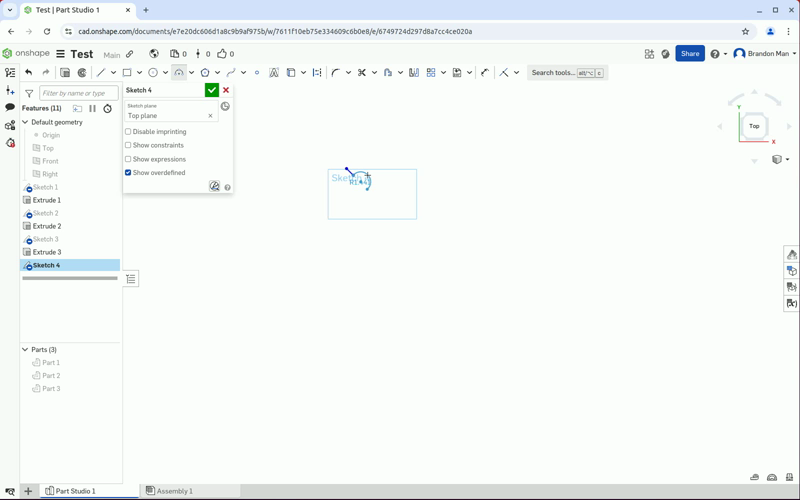
click(367, 174)
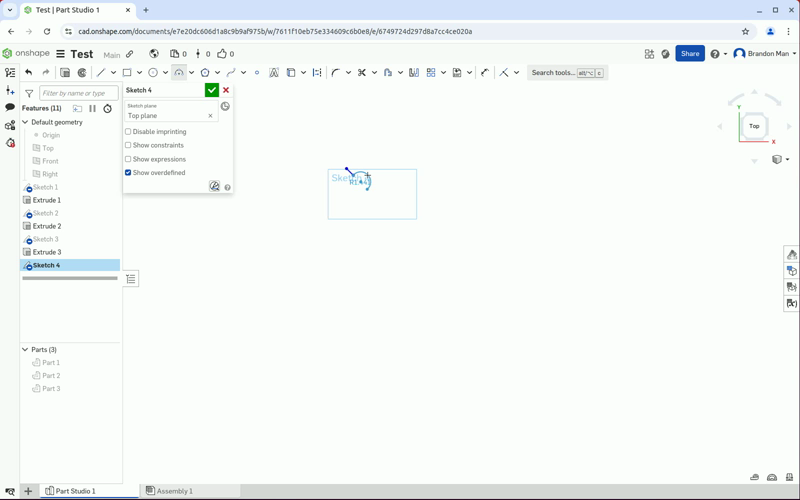
key_up(shift)
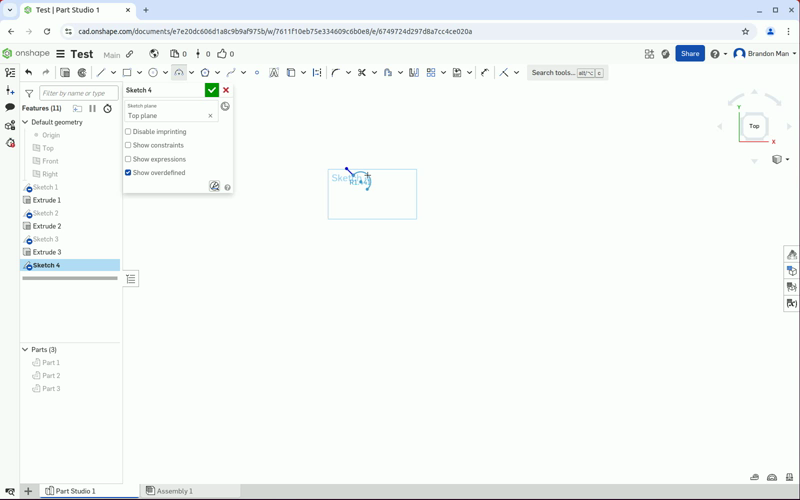
key(esc)
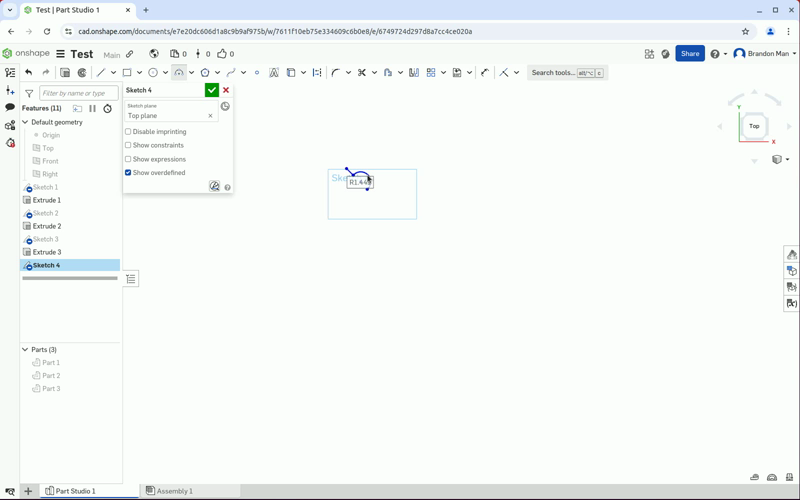
key(l)
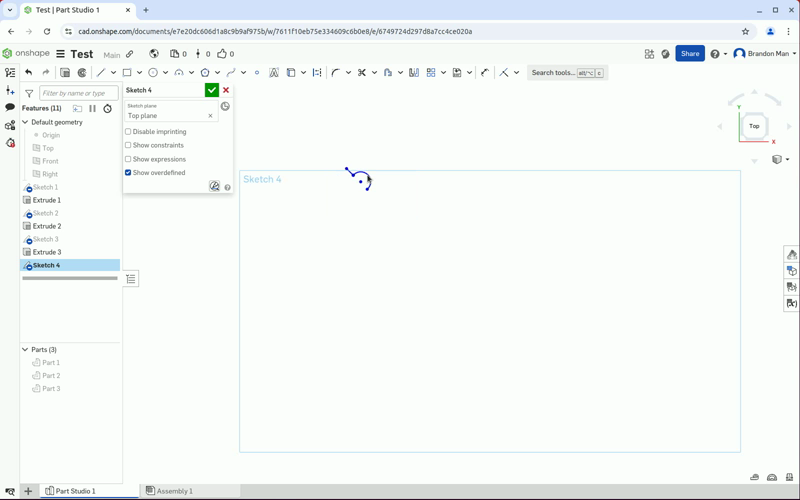
mouse_move(367, 189)
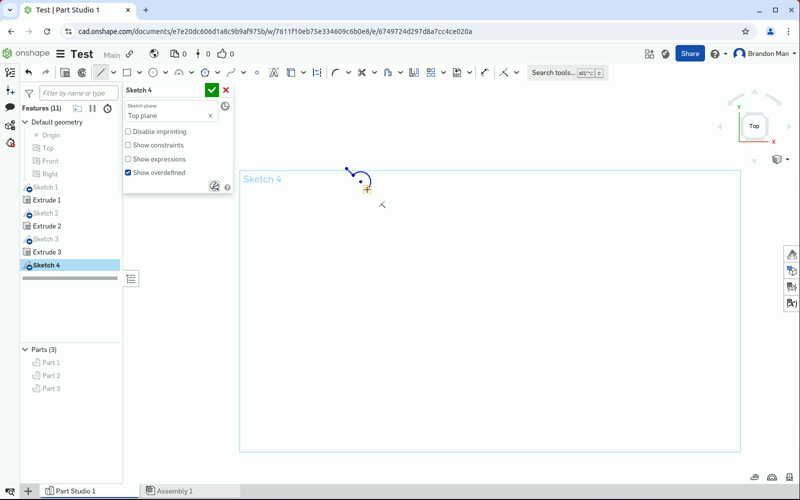
click(367, 189)
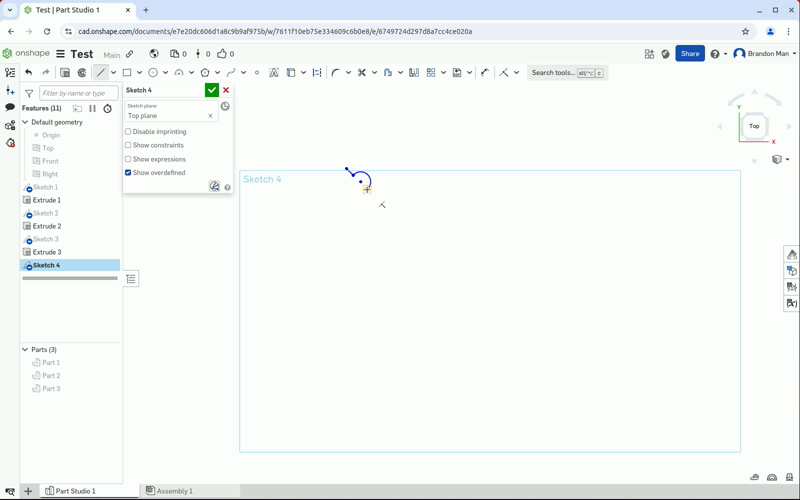
key_down(shift)
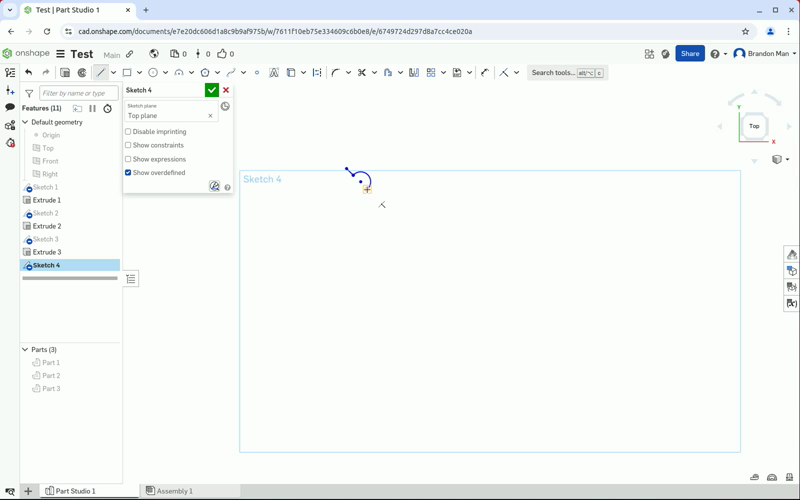
mouse_move(397, 189)
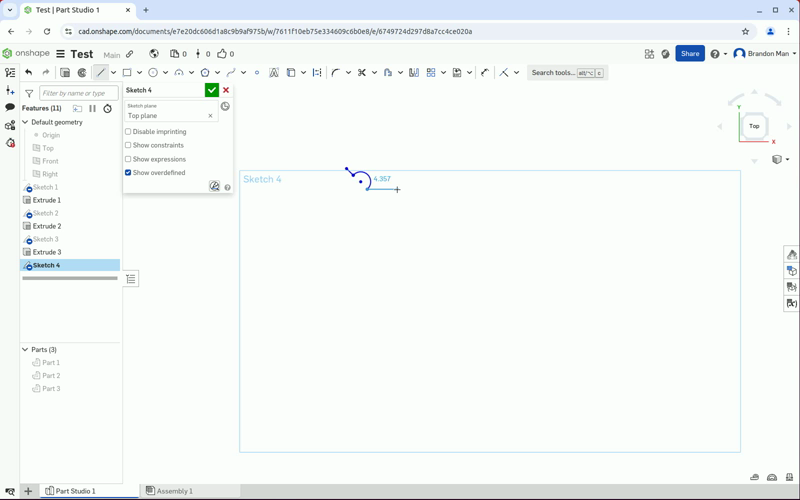
mouse_move(371, 194)
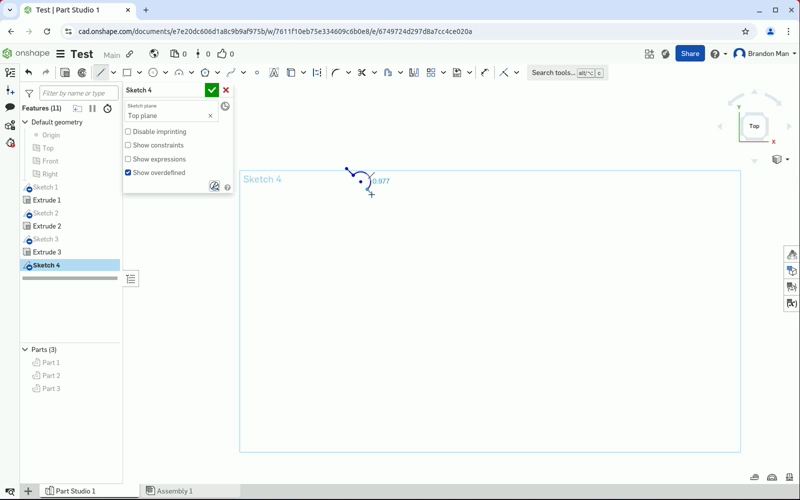
scroll(6)
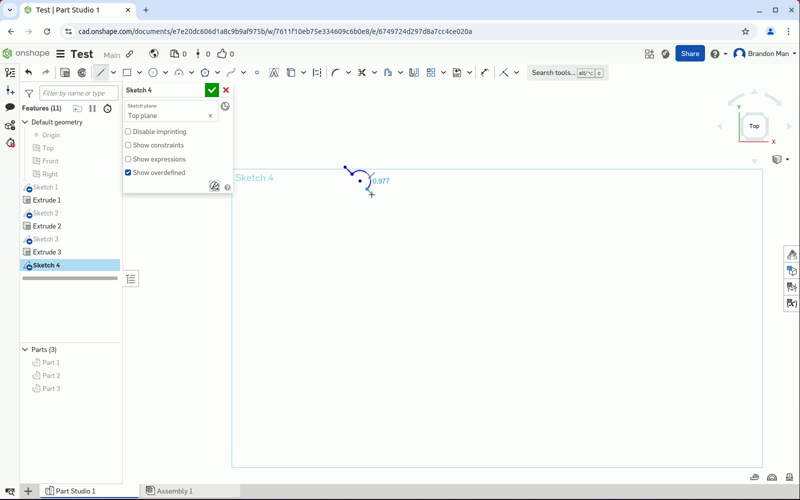
scroll(6)
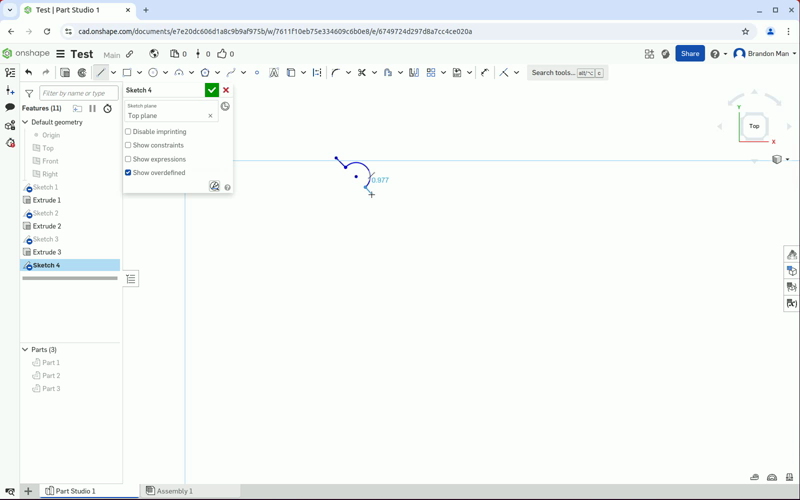
scroll(6)
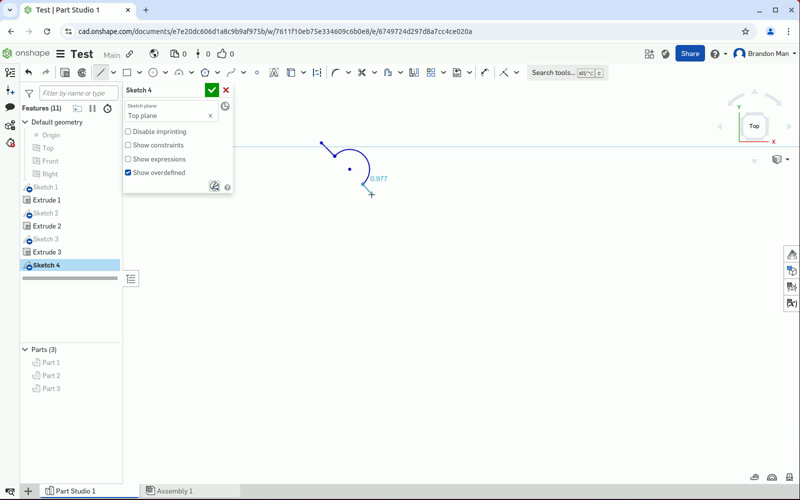
scroll(6)
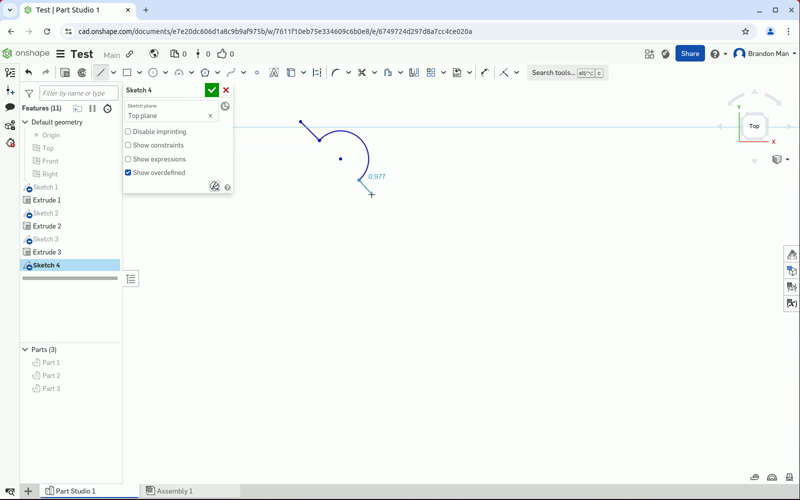
scroll(6)
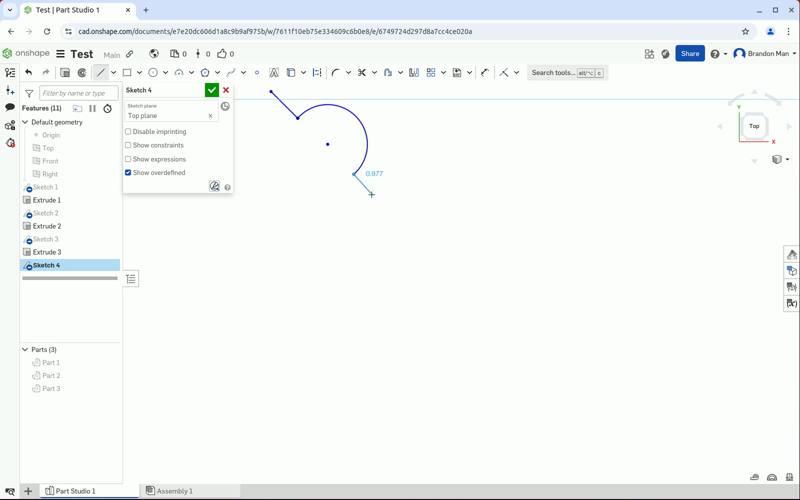
scroll(6)
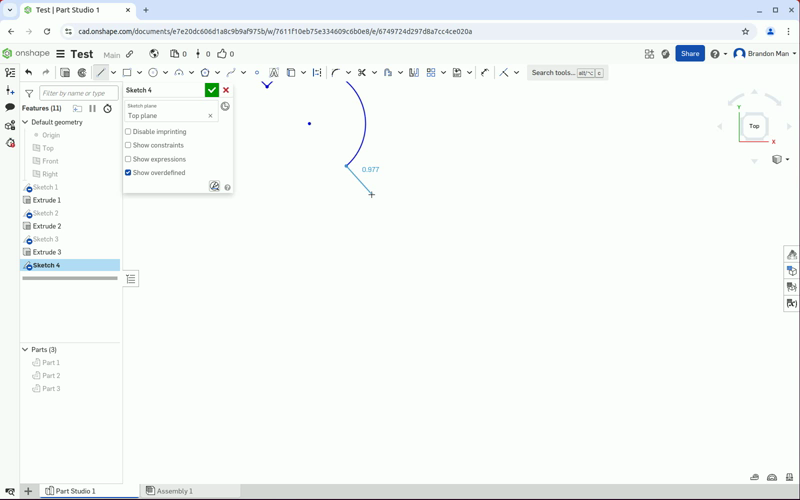
scroll(6)
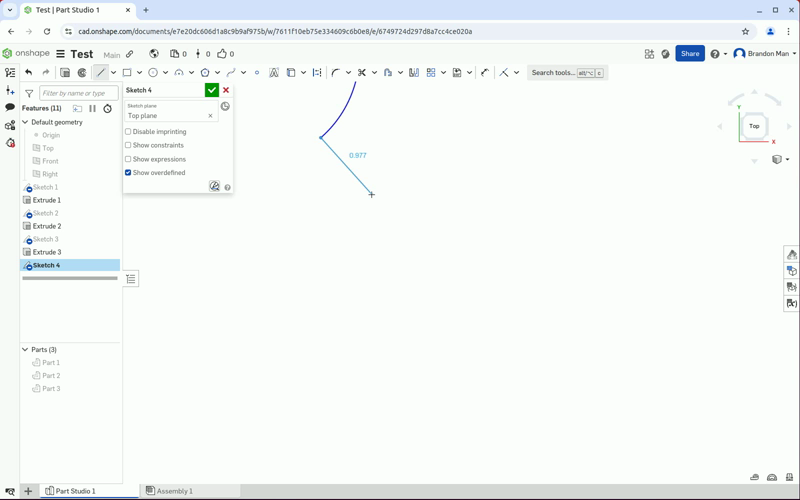
click(371, 194)
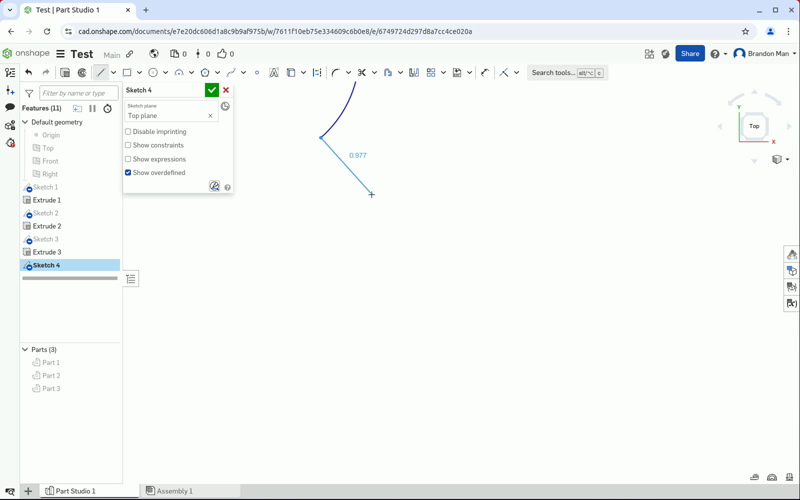
scroll(-6)
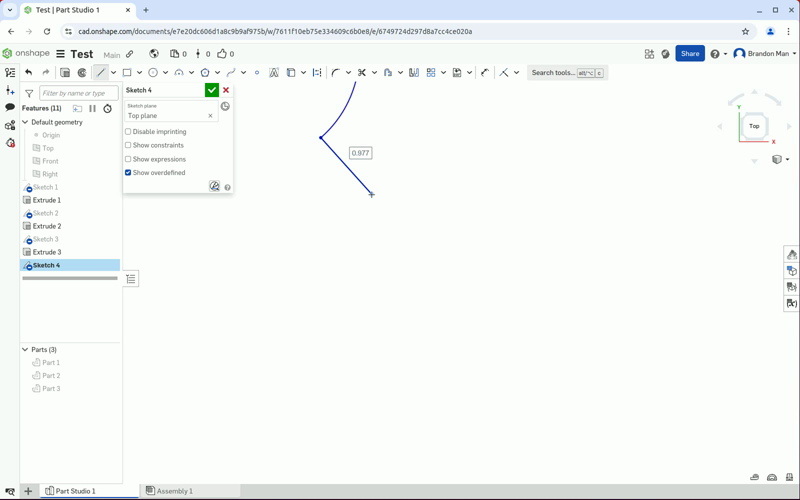
scroll(-6)
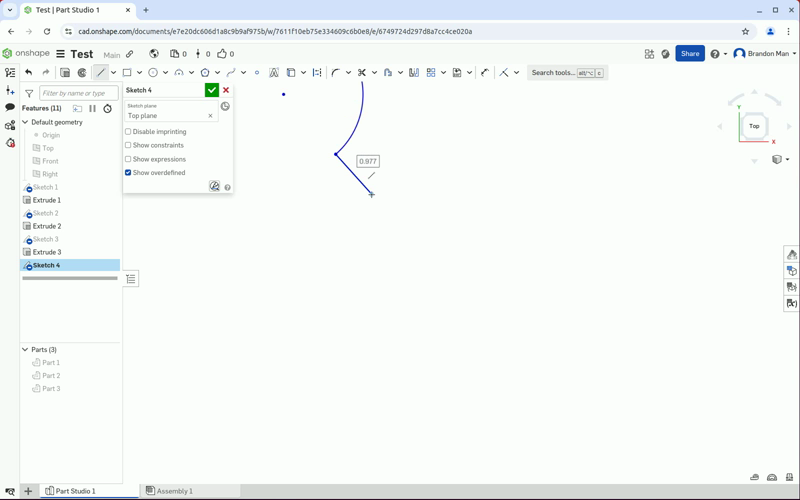
scroll(-6)
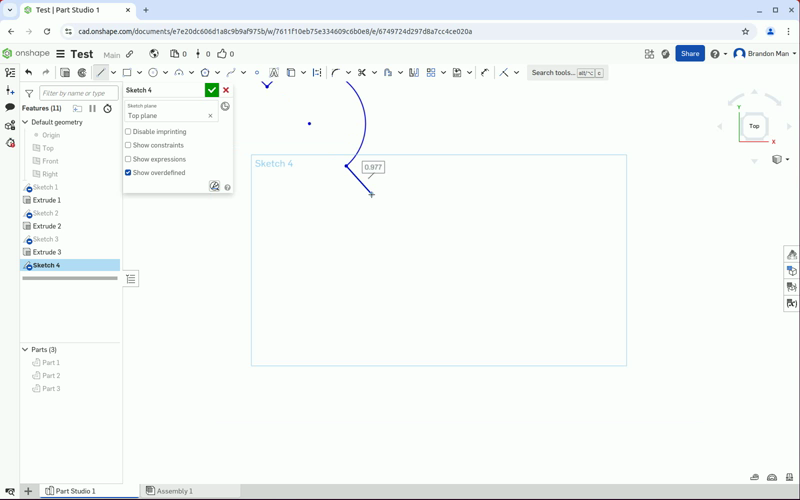
scroll(-6)
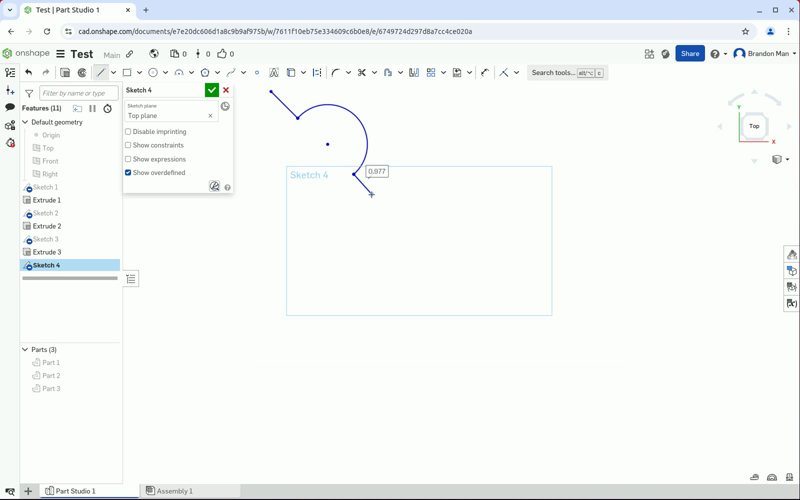
scroll(-6)
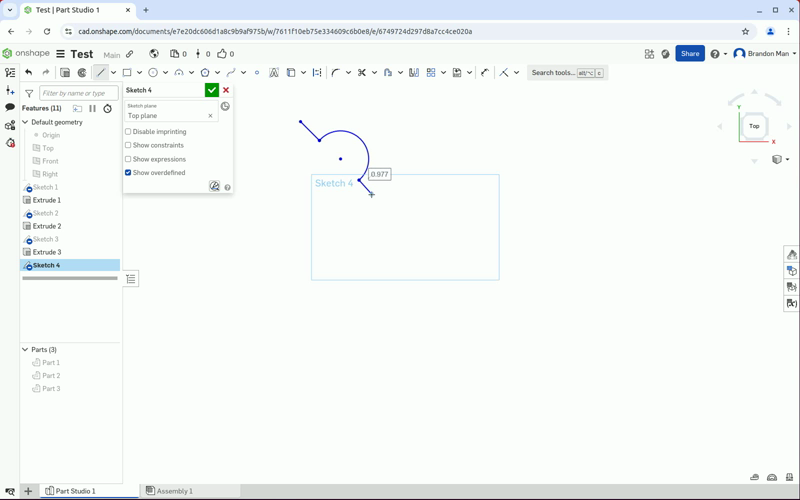
scroll(-6)
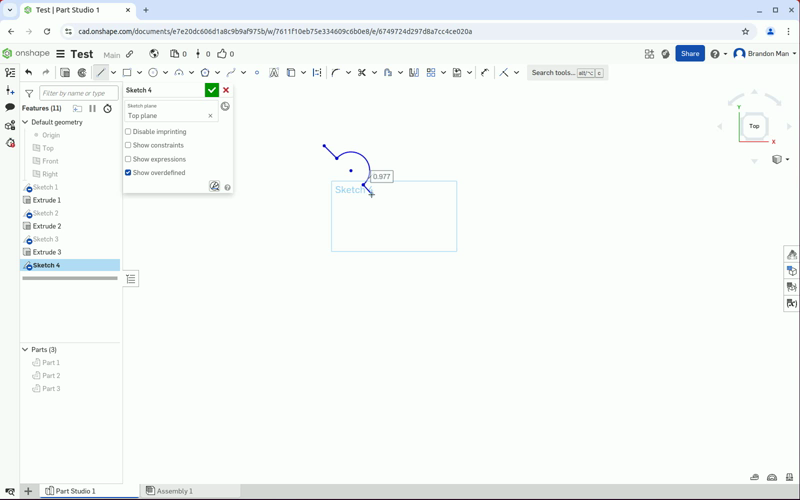
scroll(-6)
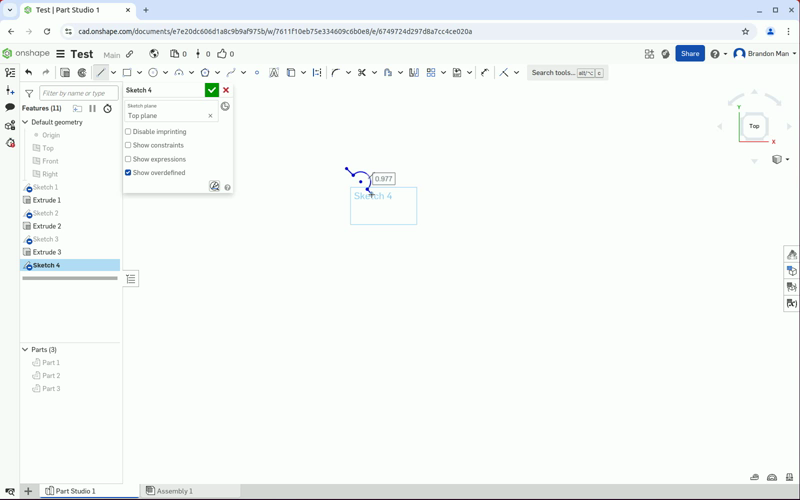
key_up(shift)
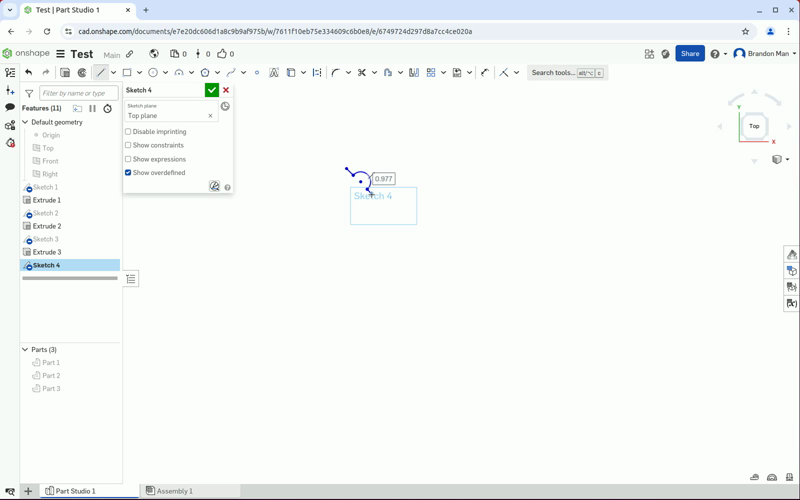
key_down(shift)
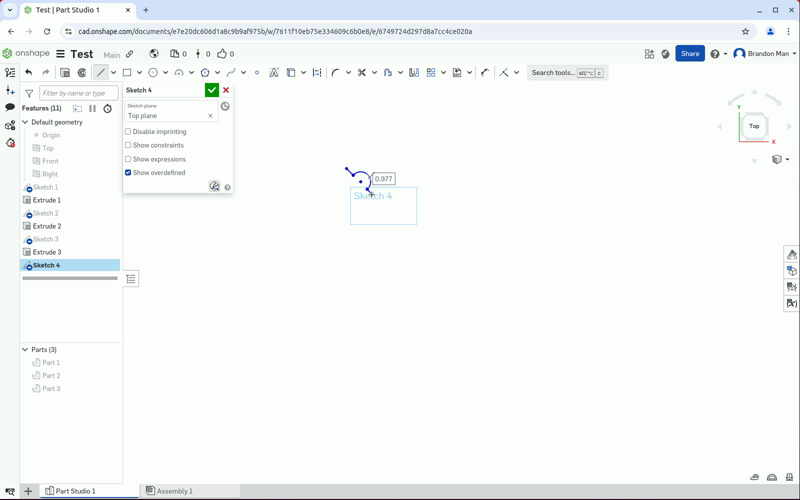
mouse_move(548, 194)
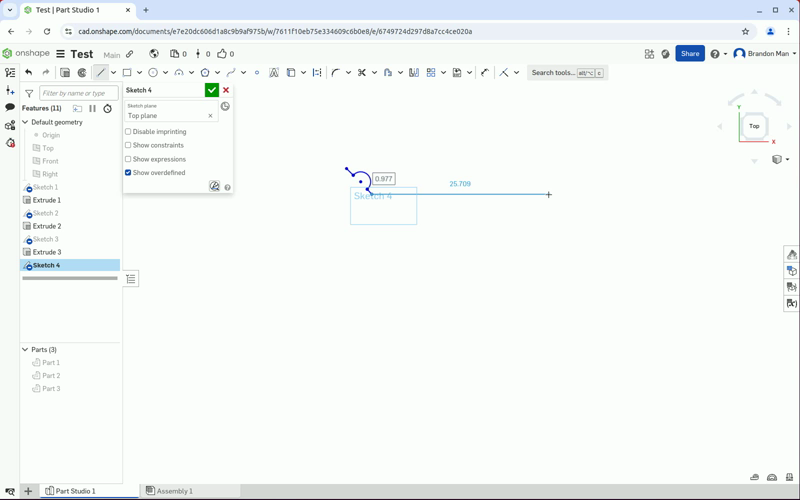
click(548, 194)
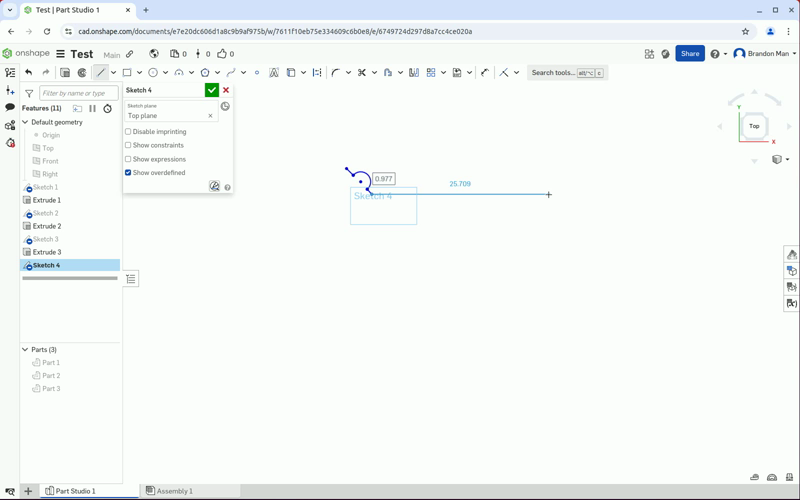
key_up(shift)
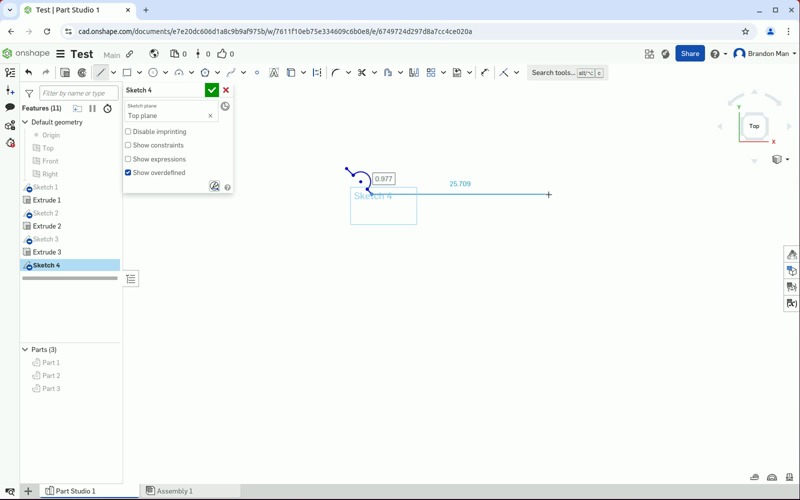
key_down(shift)
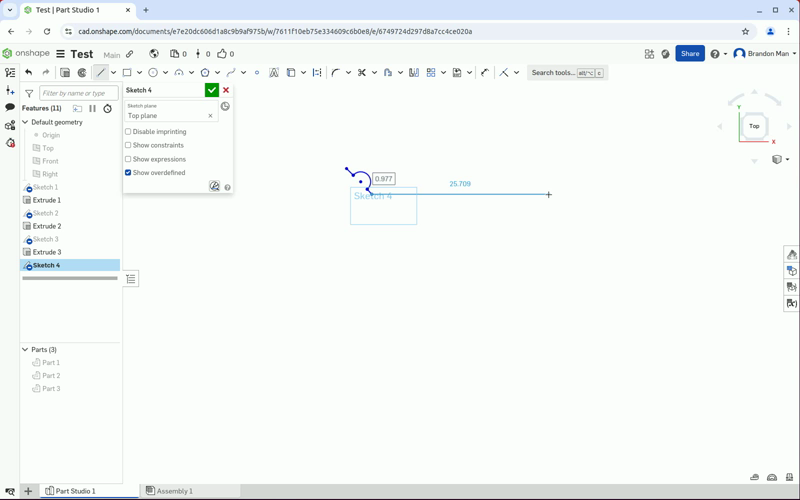
mouse_move(578, 194)
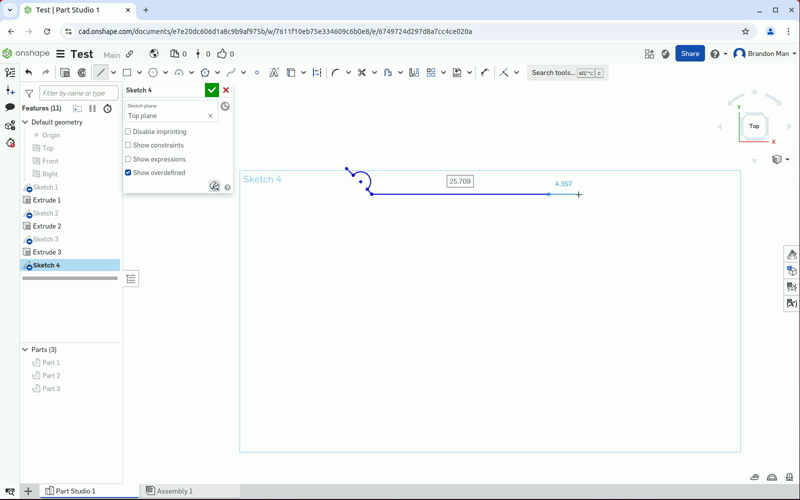
mouse_move(553, 189)
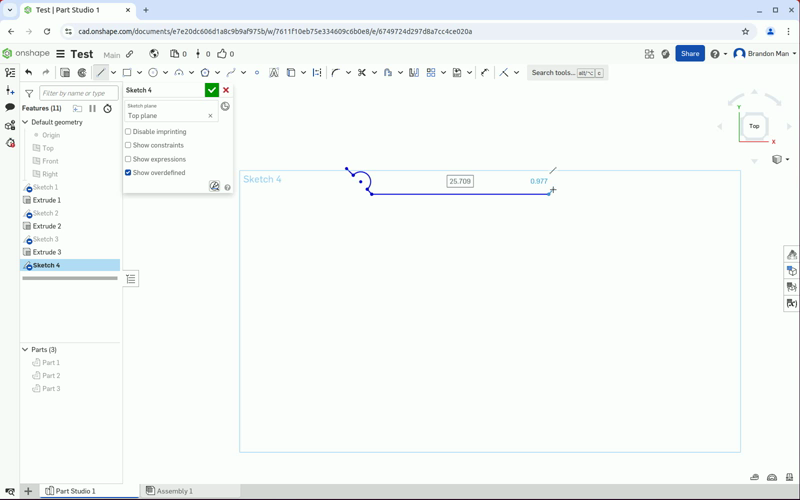
scroll(6)
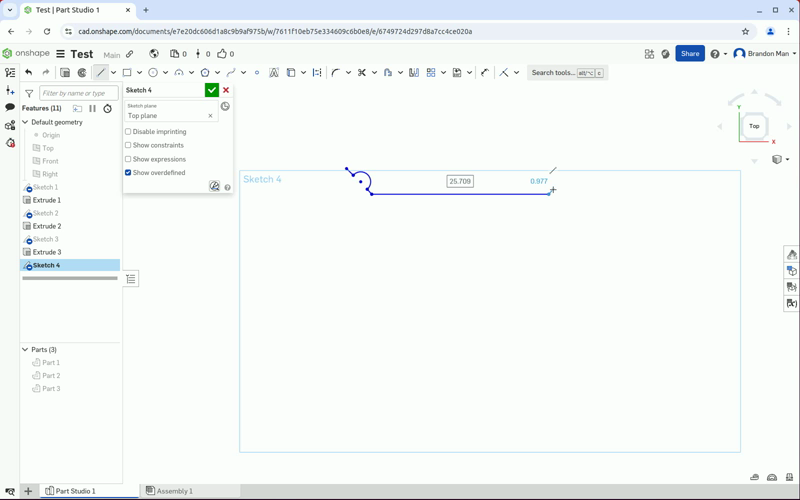
scroll(6)
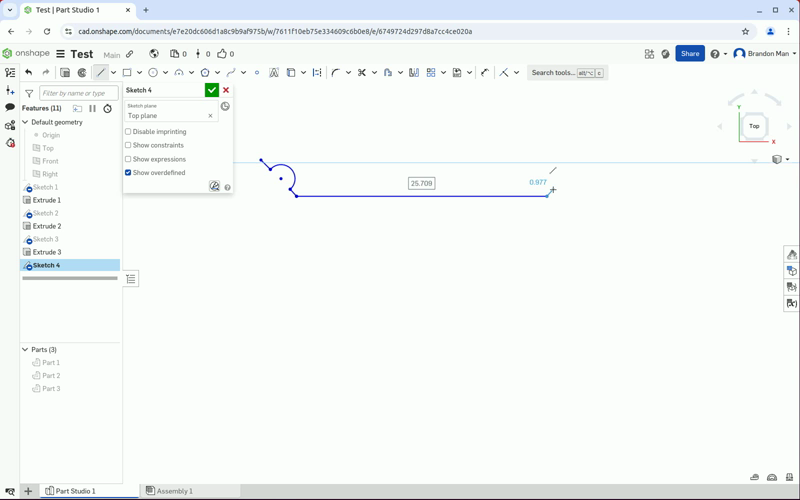
scroll(6)
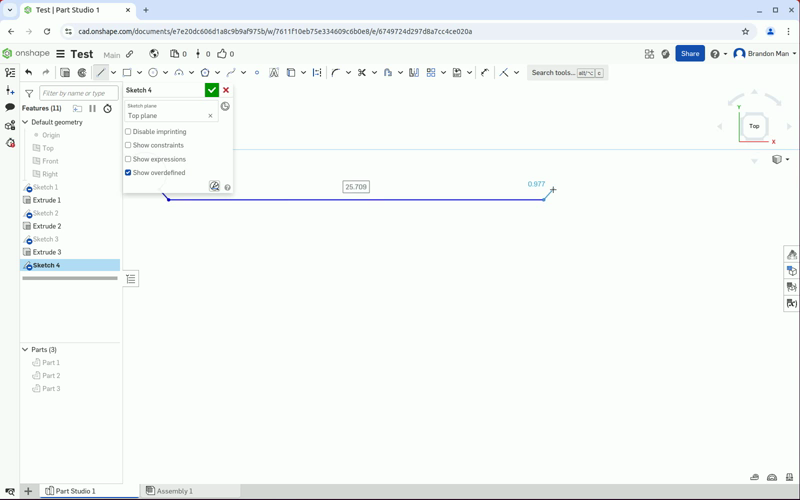
scroll(6)
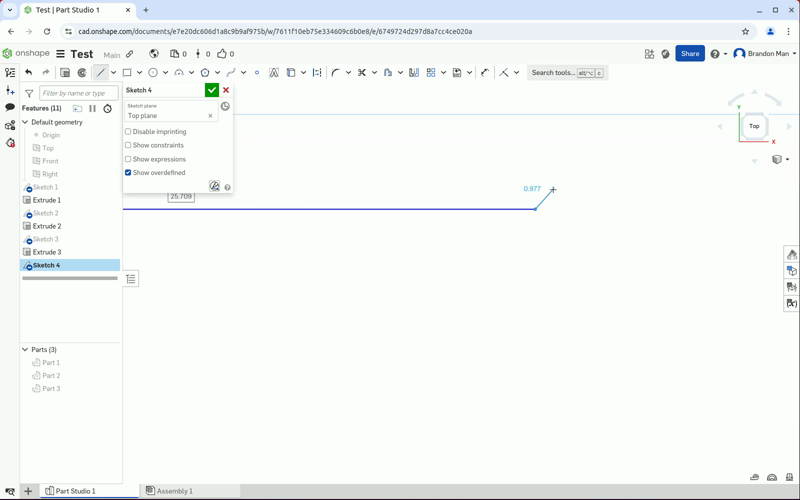
scroll(6)
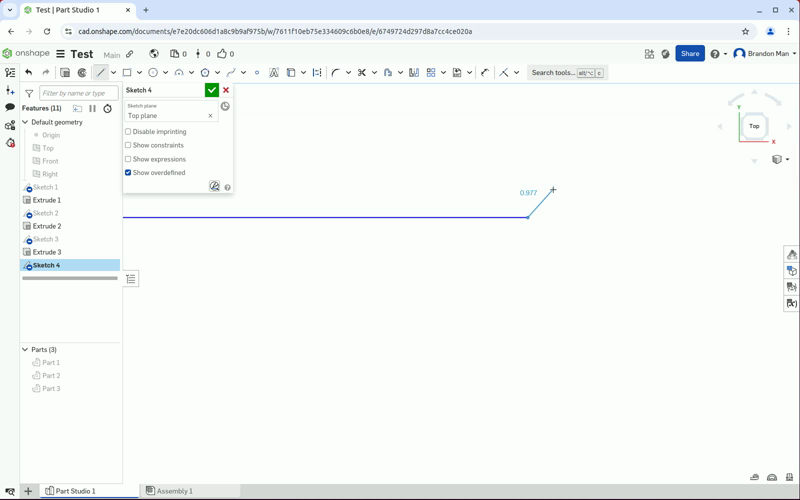
scroll(6)
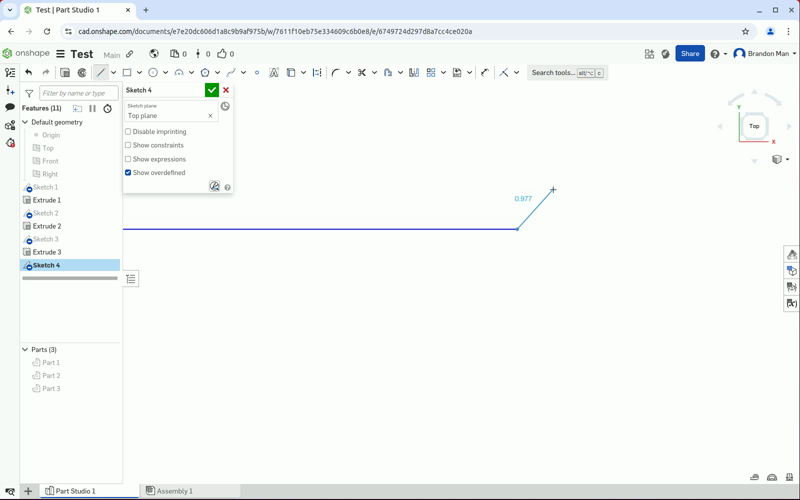
scroll(6)
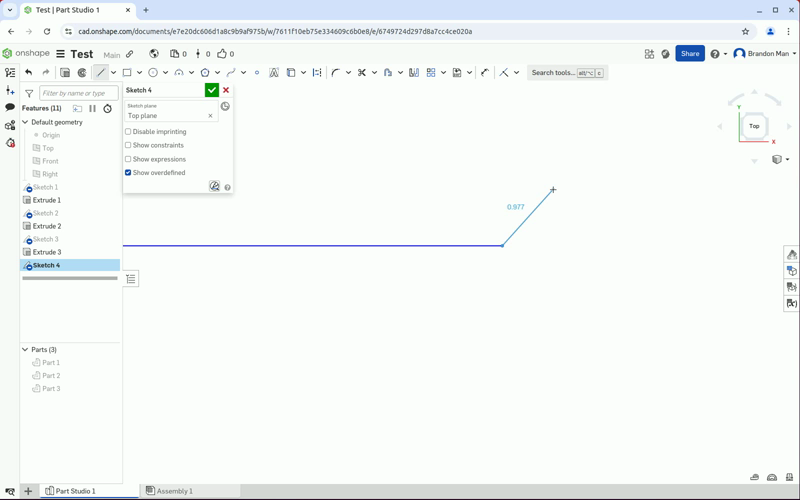
click(553, 189)
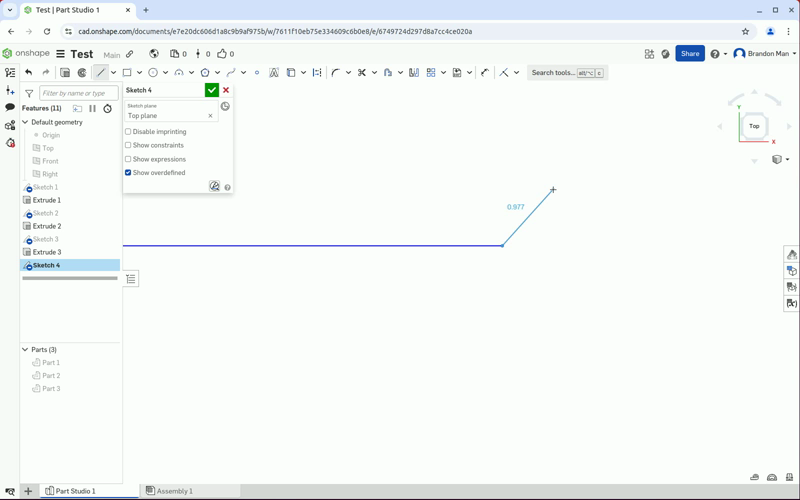
scroll(-6)
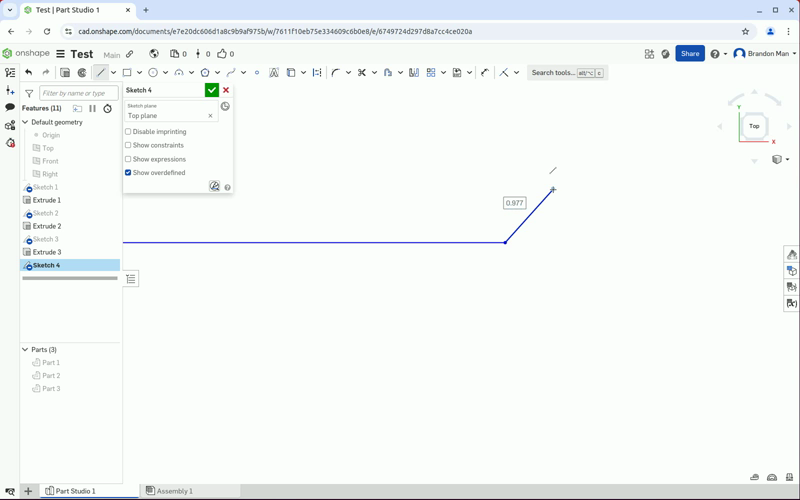
scroll(-6)
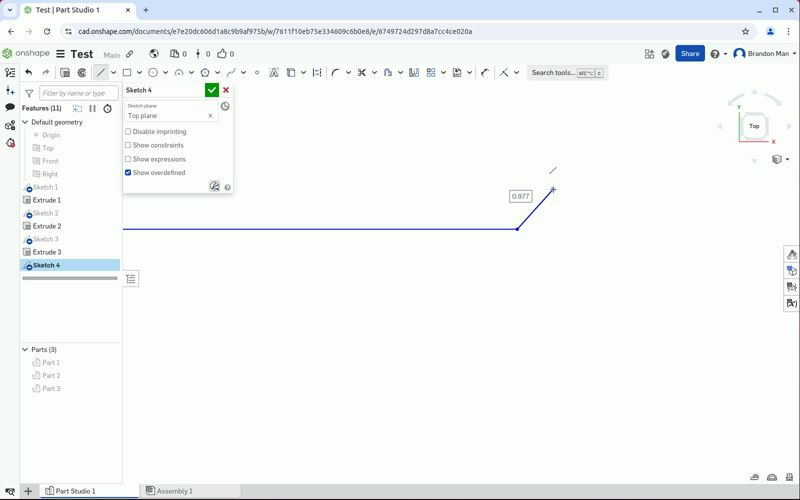
scroll(-6)
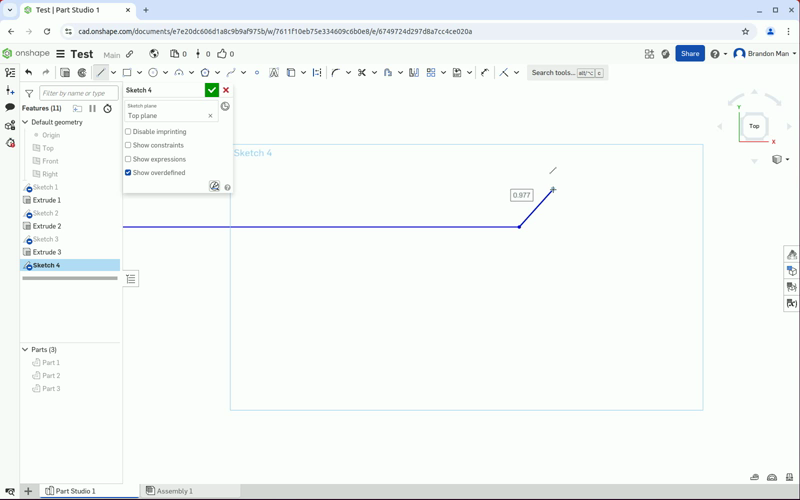
scroll(-6)
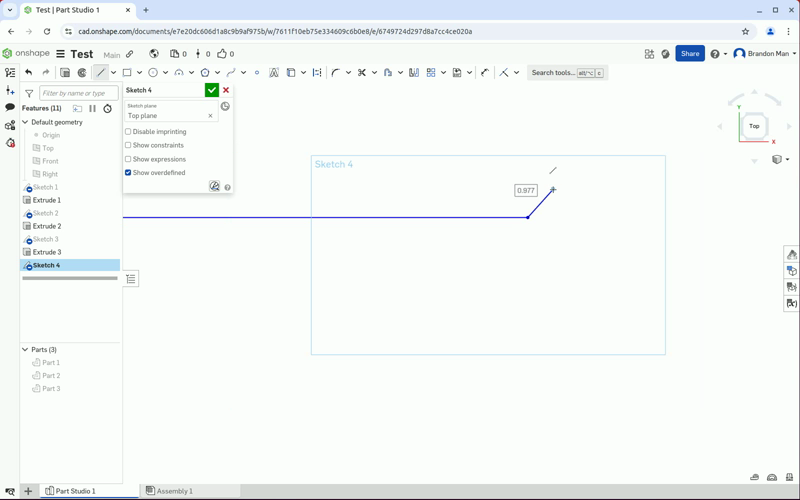
scroll(-6)
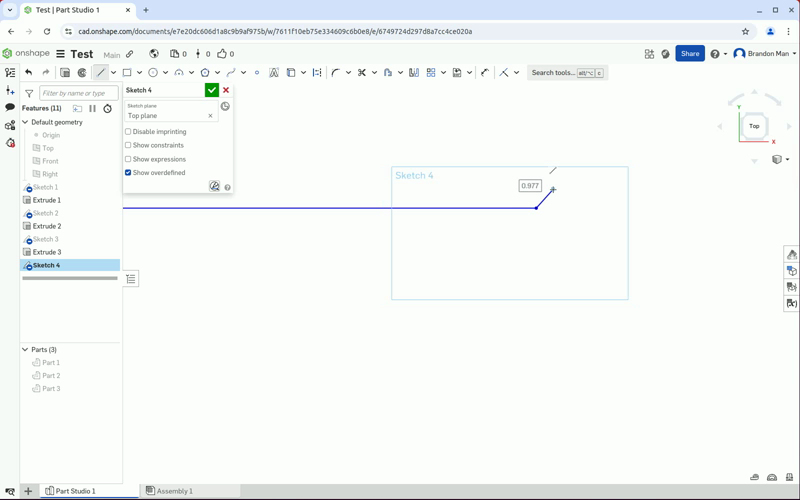
scroll(-6)
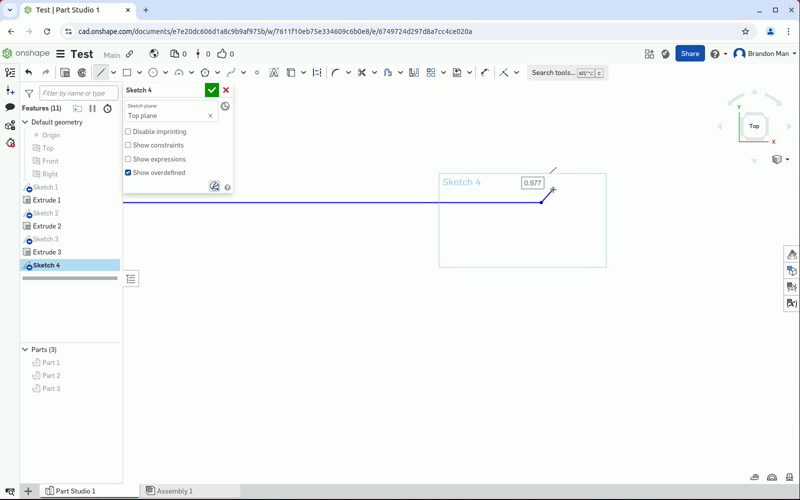
scroll(-6)
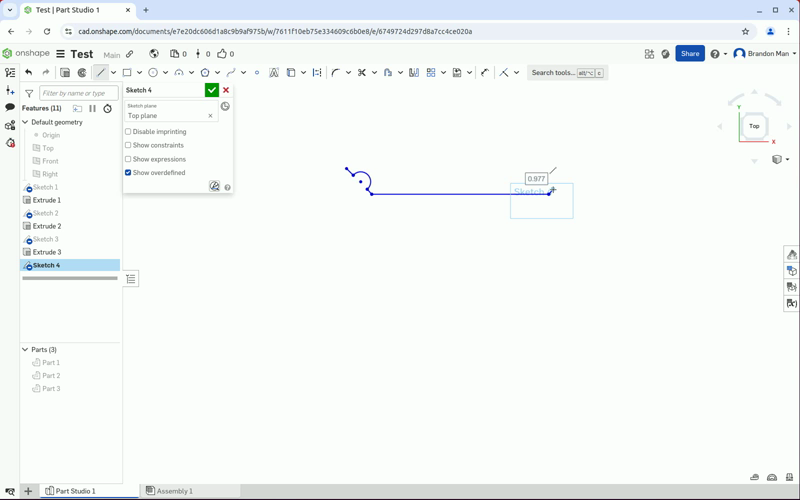
key_up(shift)
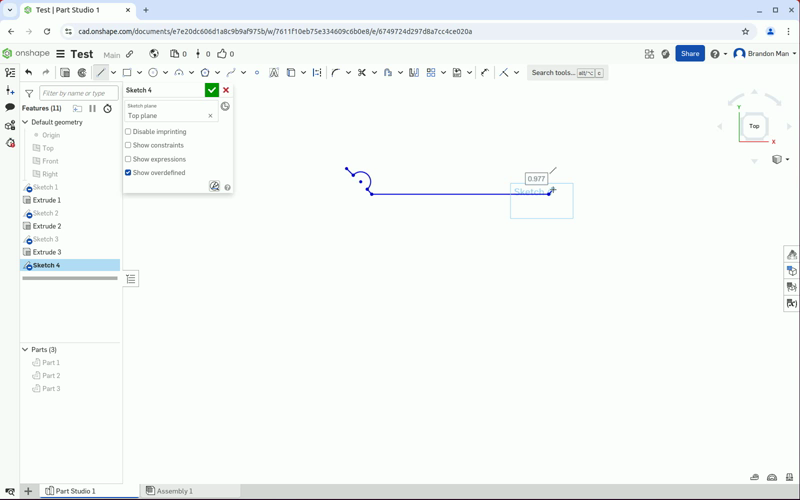
key(esc)
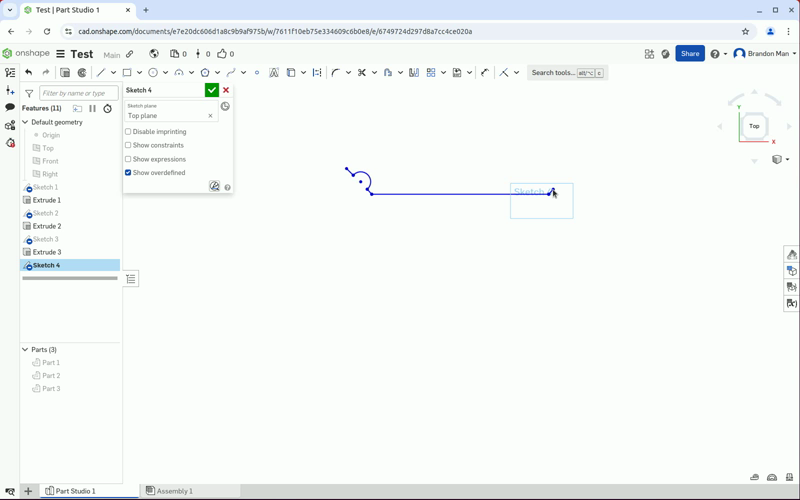
key(a)
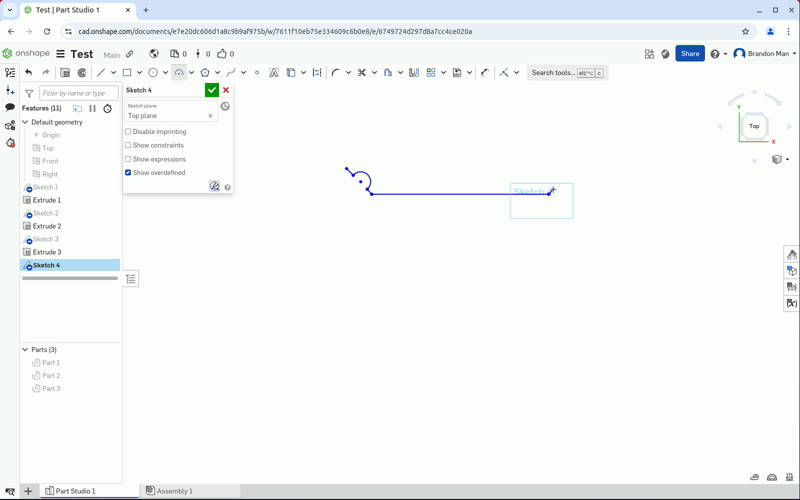
mouse_move(553, 189)
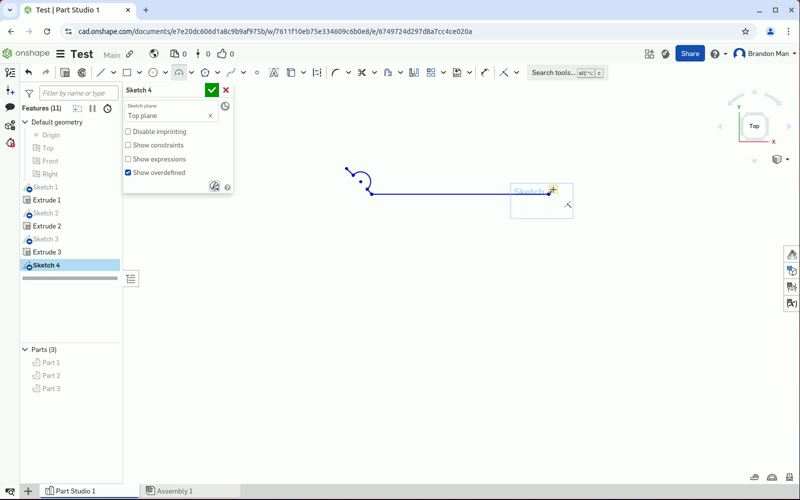
click(553, 189)
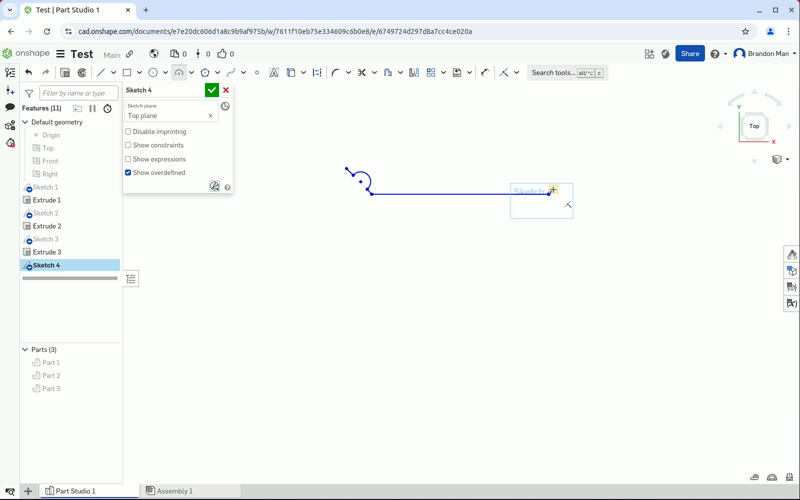
key_down(shift)
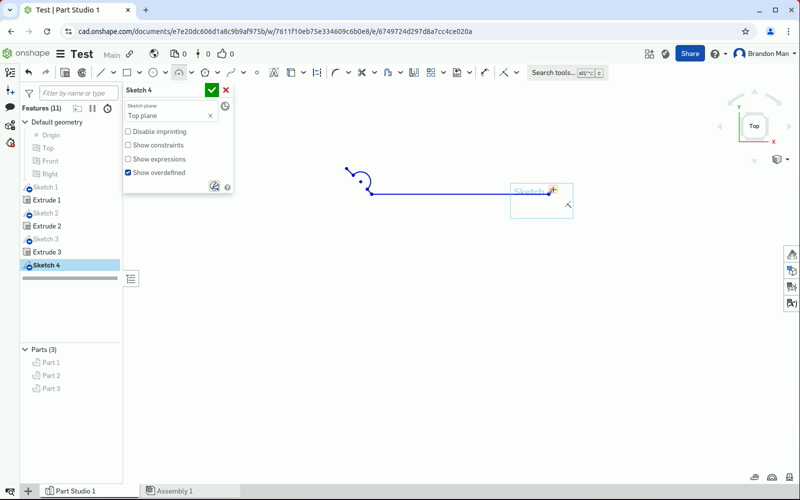
mouse_move(567, 175)
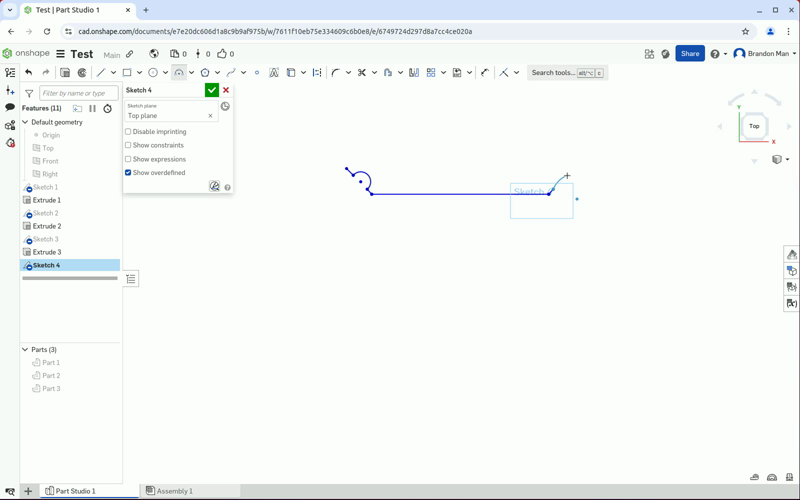
click(567, 175)
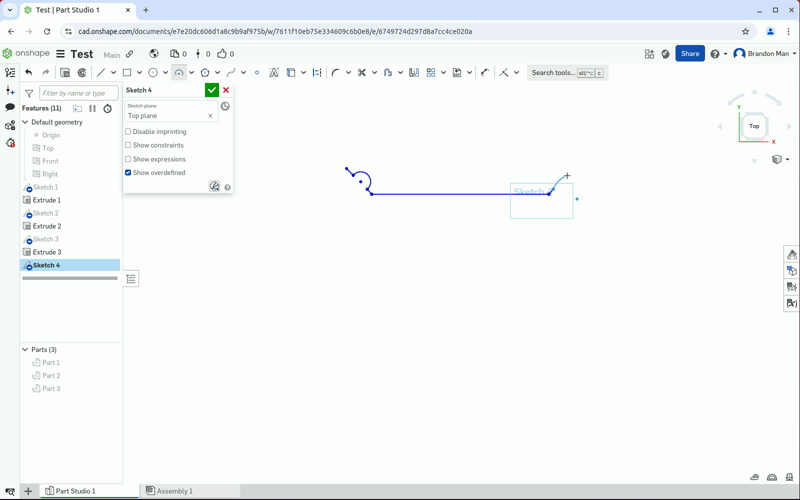
mouse_move(552, 174)
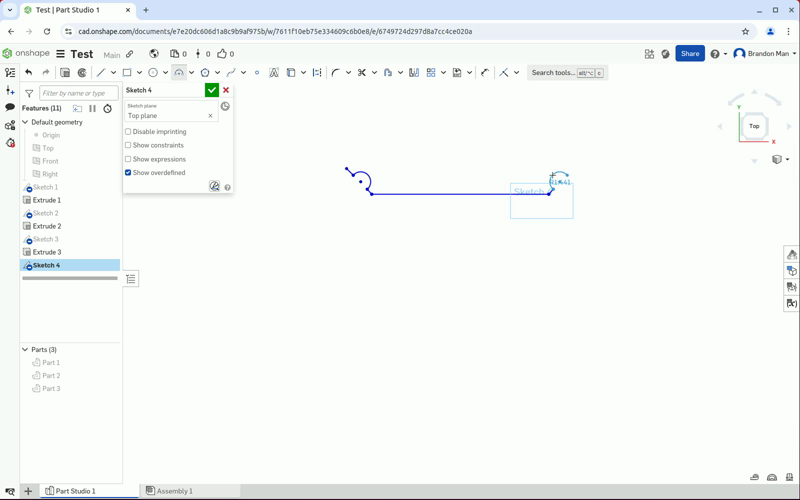
click(552, 174)
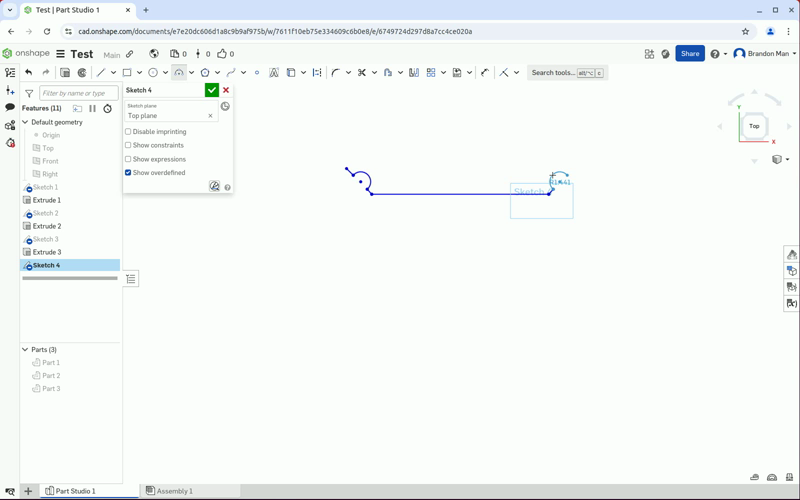
key_up(shift)
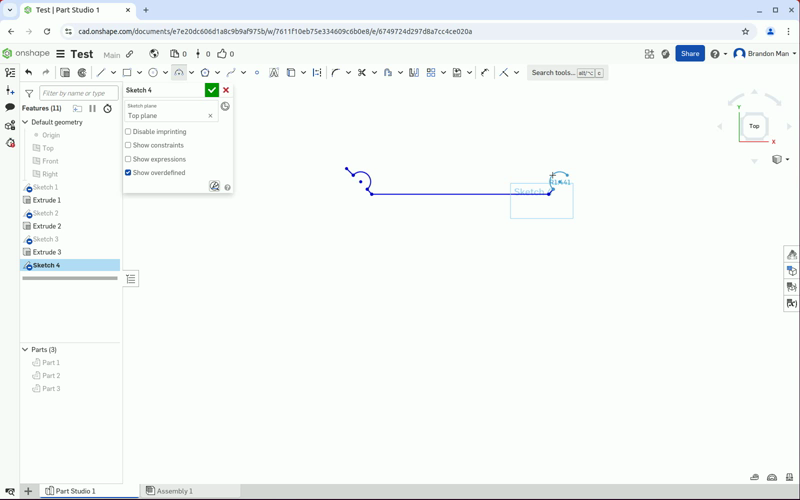
key(esc)
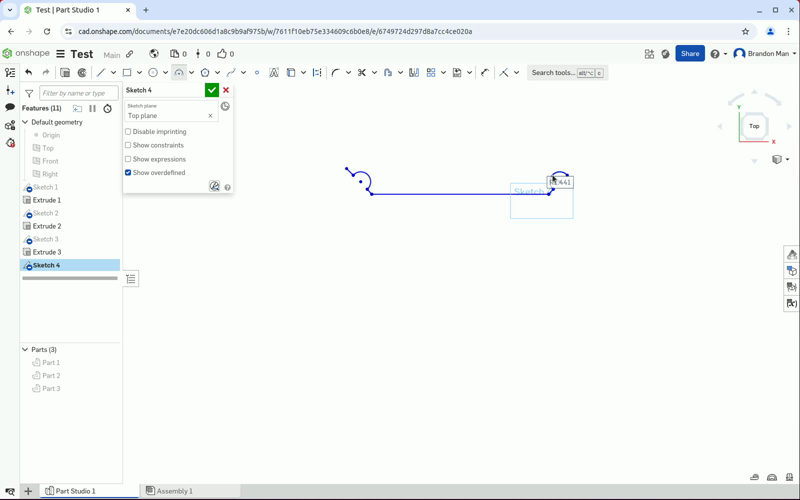
key(l)
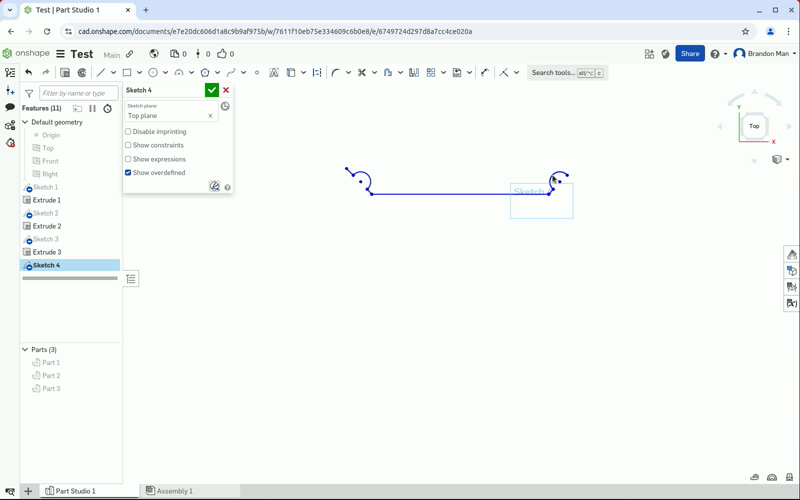
mouse_move(567, 175)
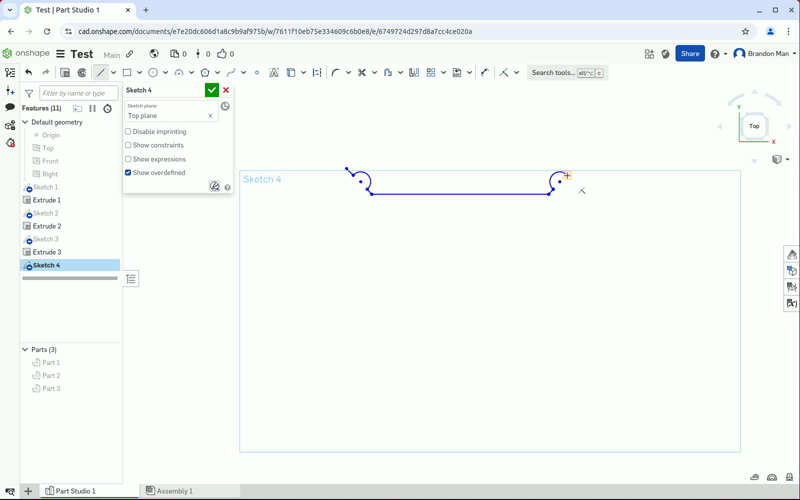
click(567, 175)
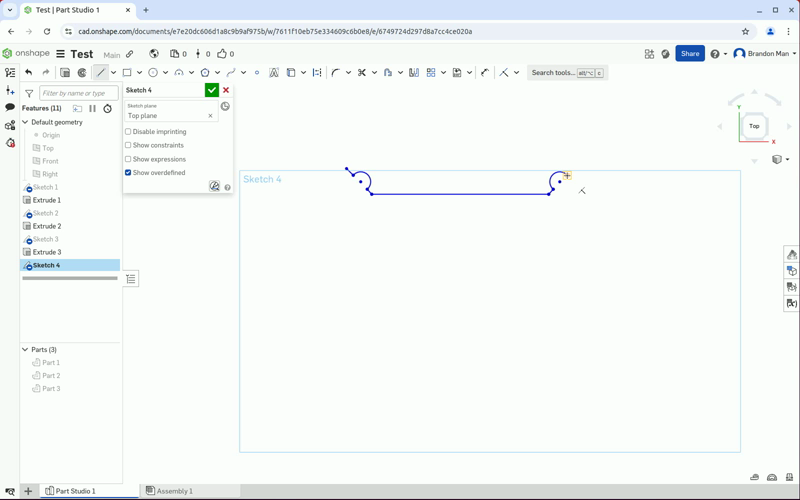
key_down(shift)
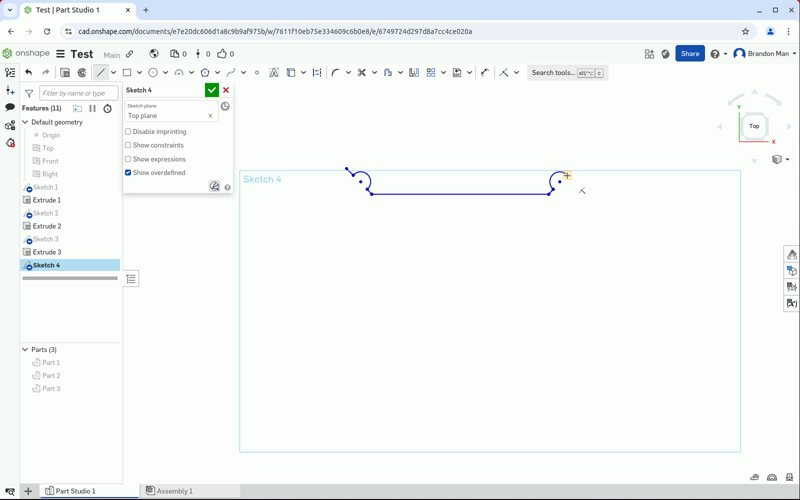
mouse_move(589, 175)
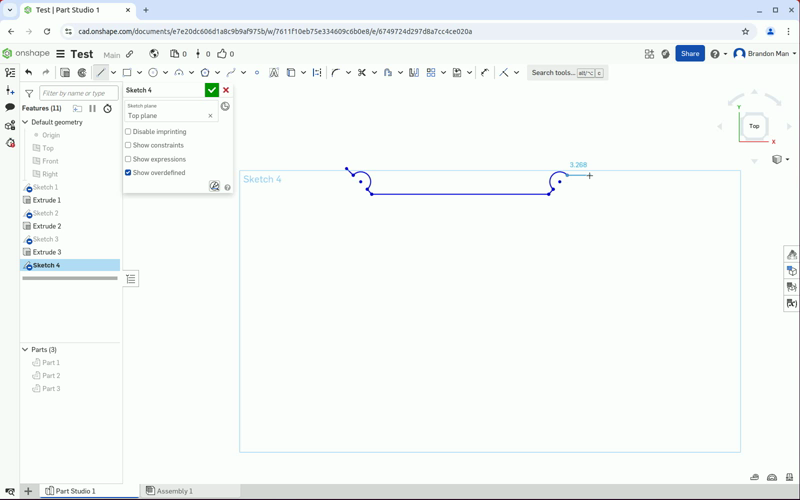
mouse_move(572, 170)
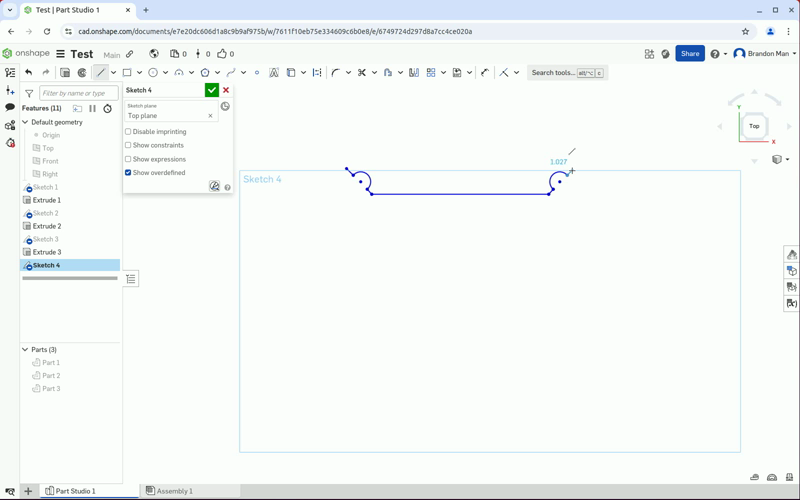
scroll(6)
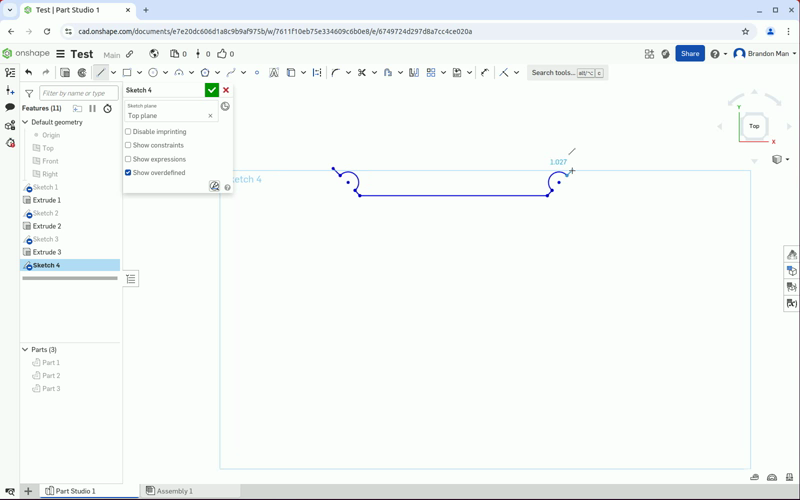
scroll(6)
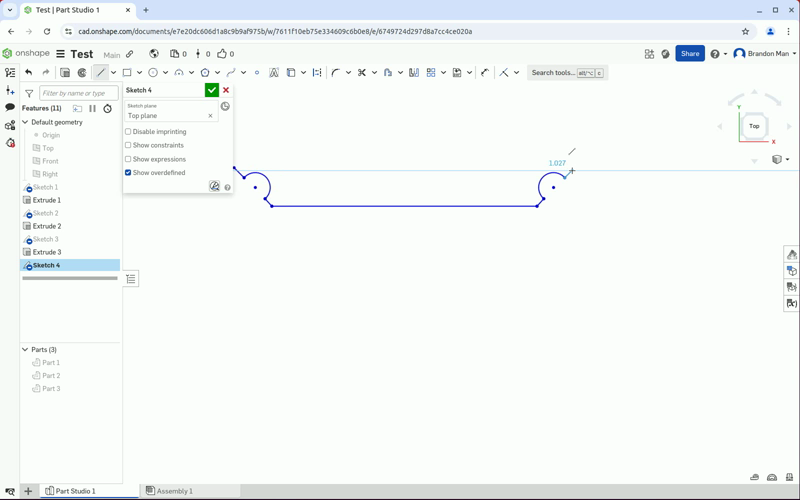
scroll(6)
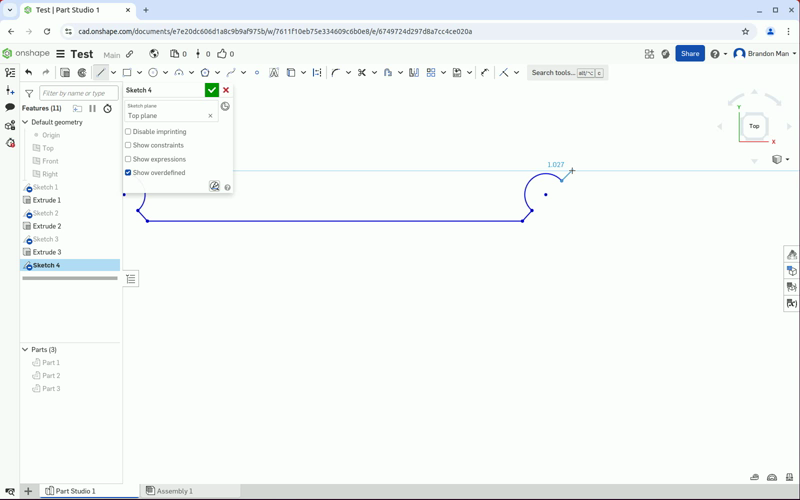
scroll(6)
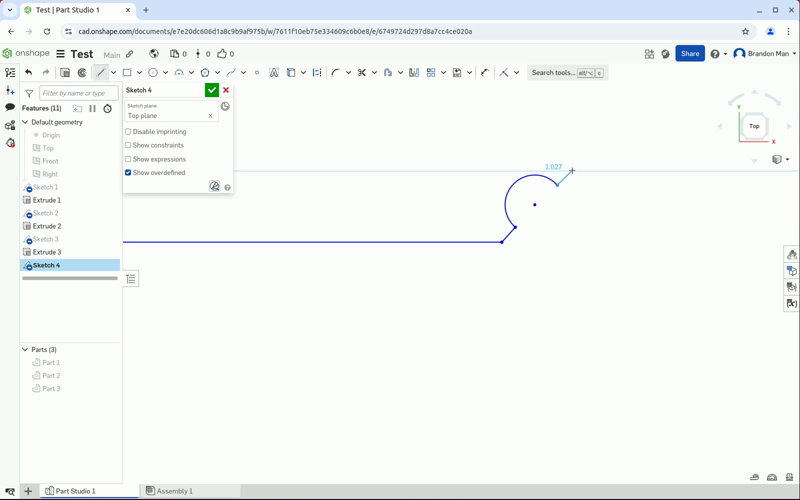
scroll(6)
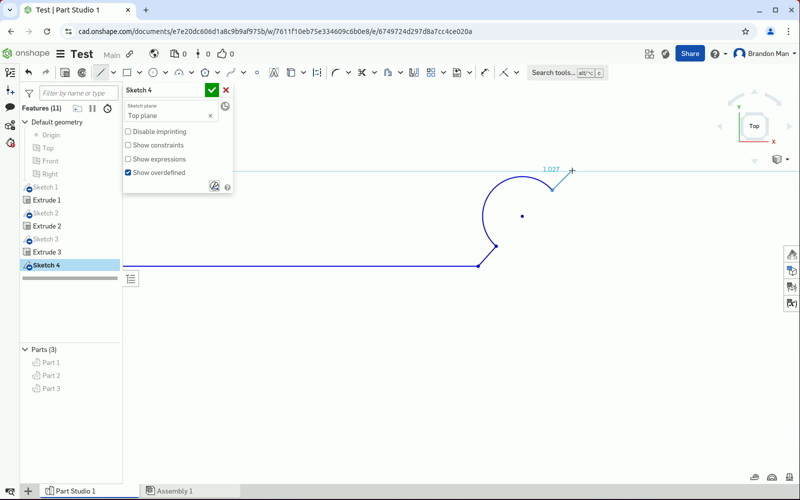
scroll(6)
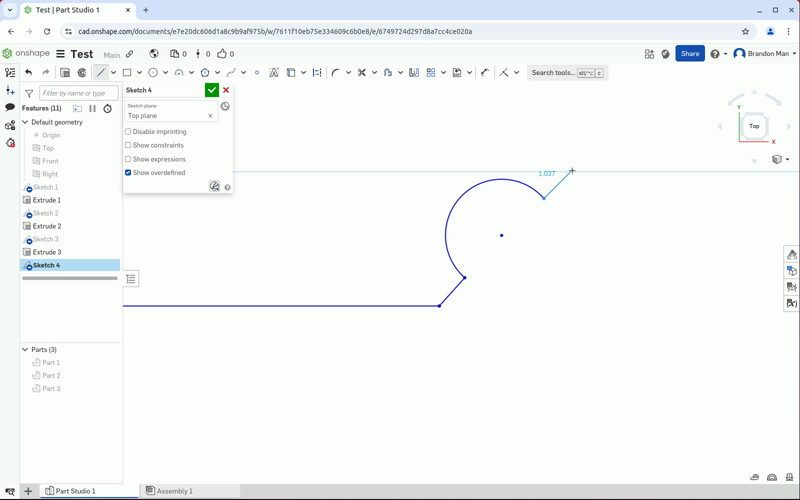
scroll(6)
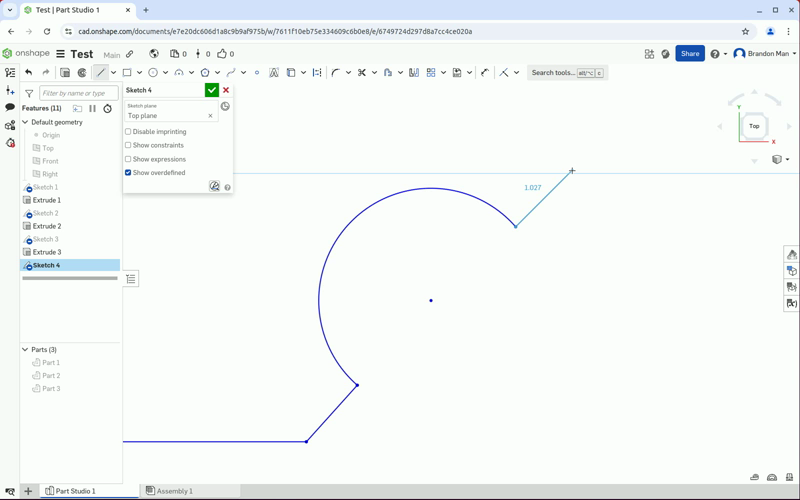
click(572, 170)
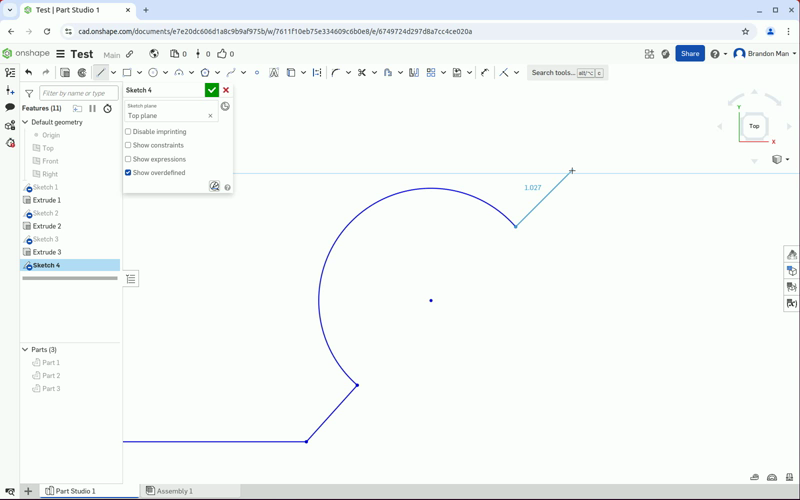
scroll(-6)
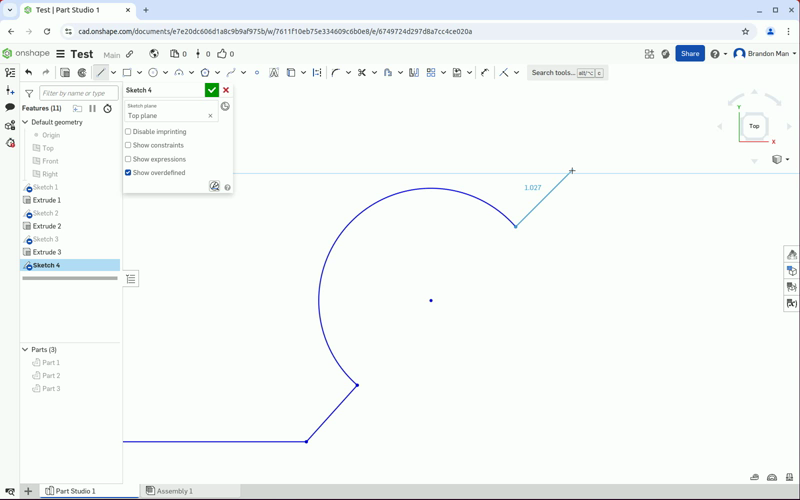
scroll(-6)
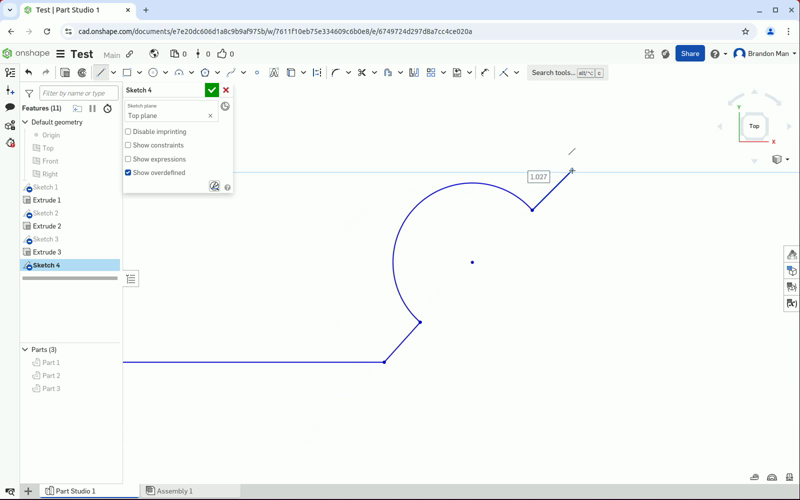
scroll(-6)
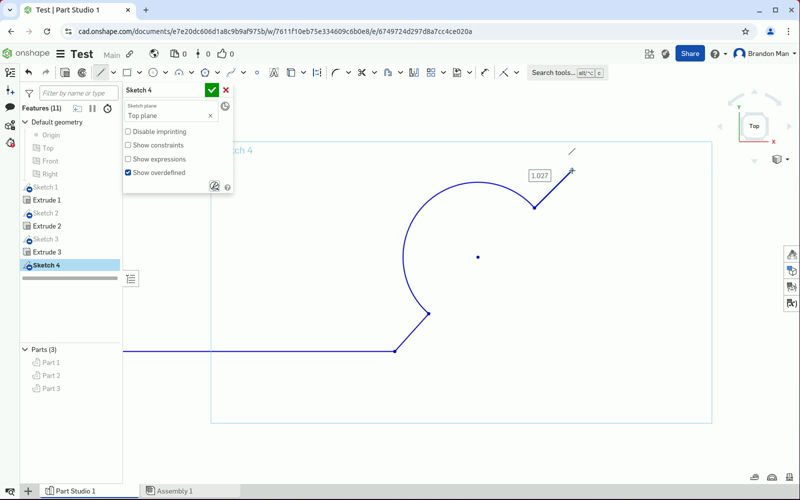
scroll(-6)
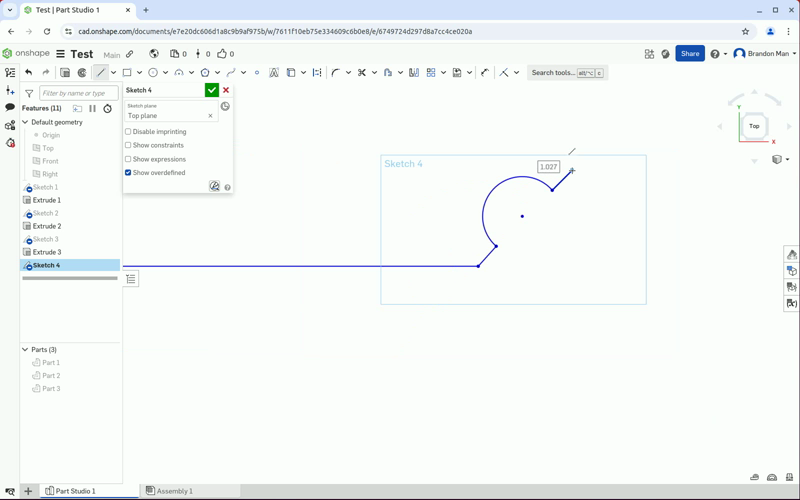
scroll(-6)
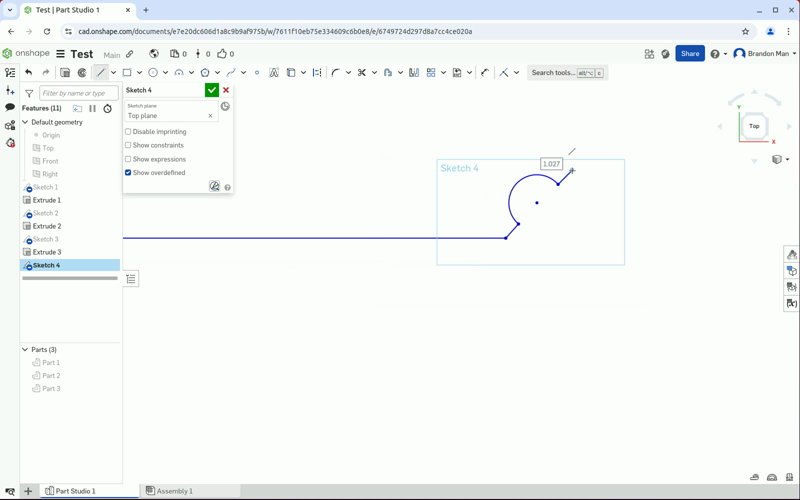
scroll(-6)
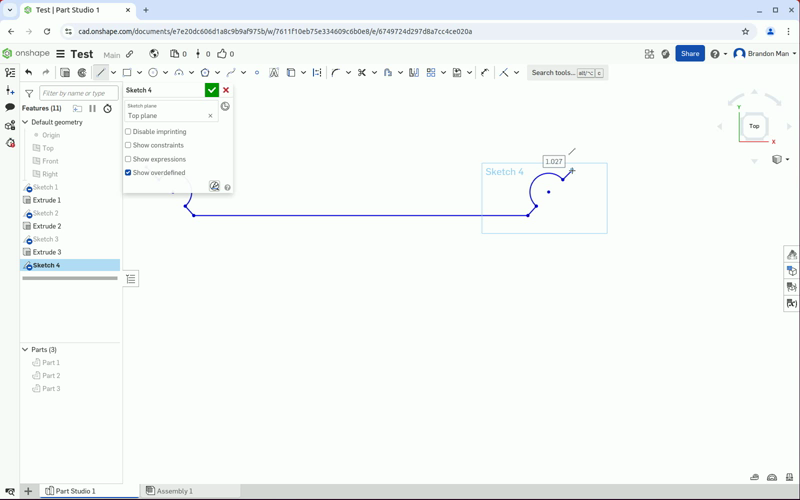
scroll(-6)
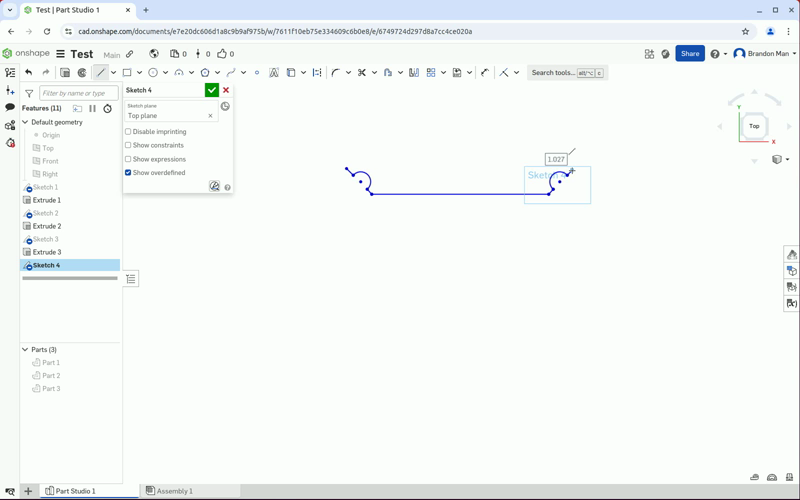
key_up(shift)
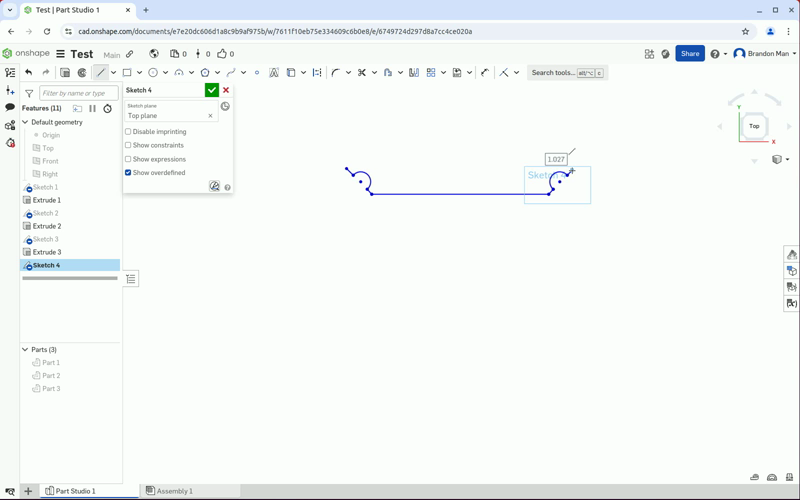
key_down(shift)
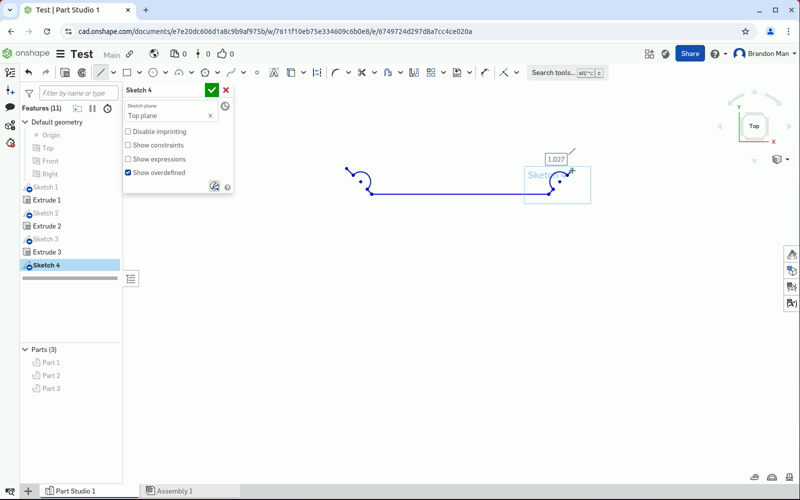
mouse_move(348, 170)
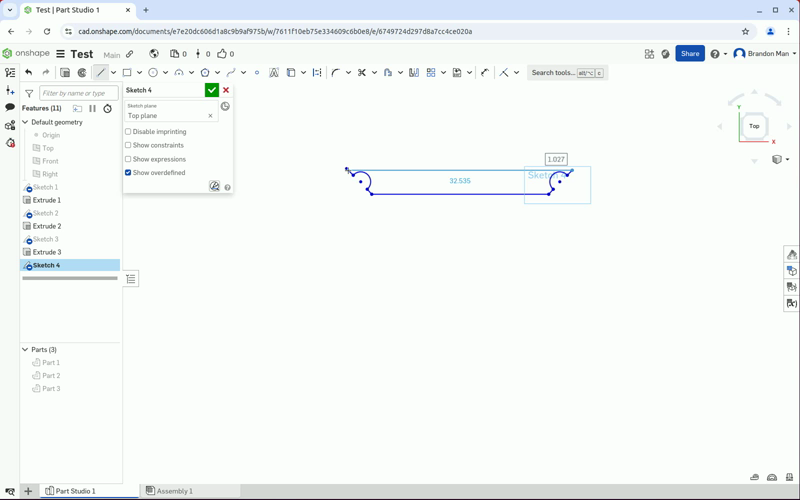
key_up(shift)
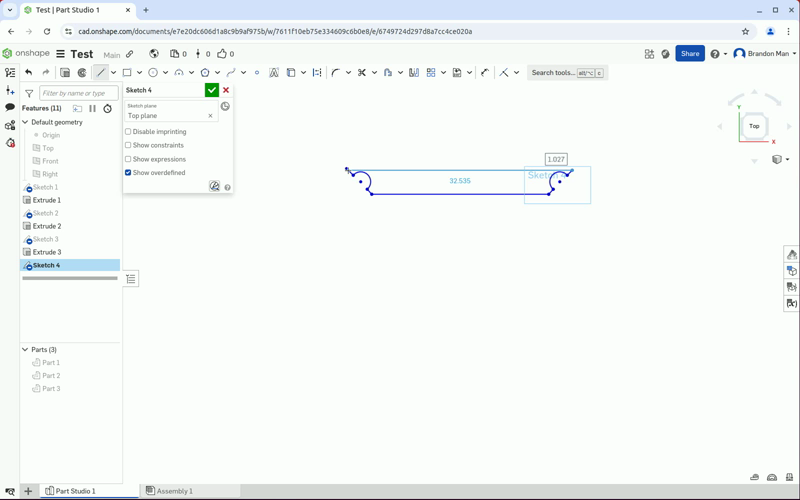
click(348, 170)
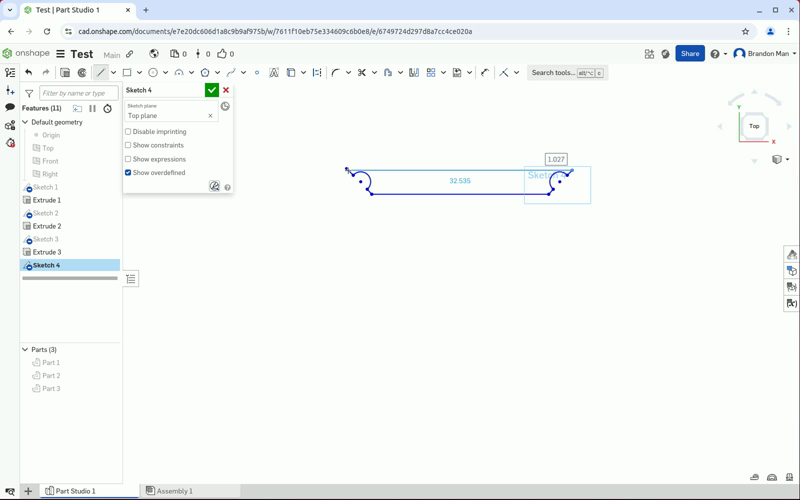
key(esc)
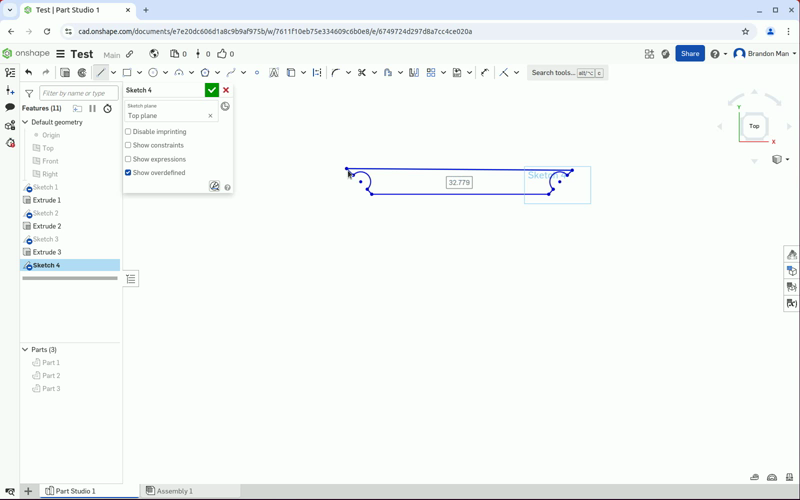
mouse_move(416, 178)
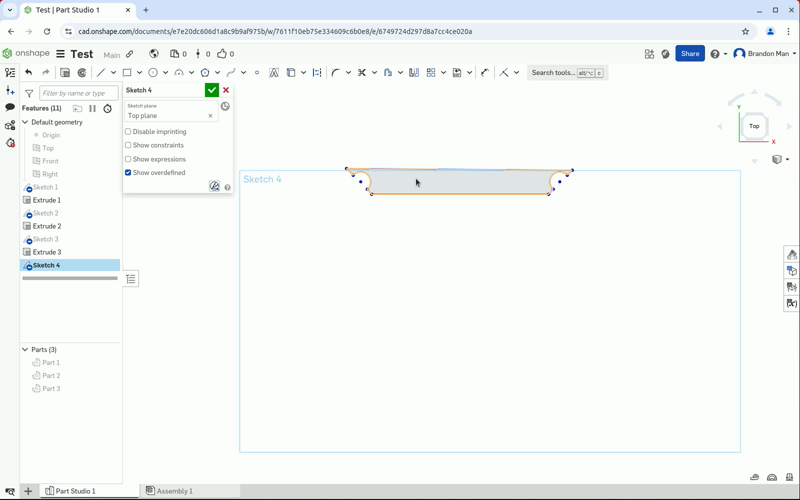
scroll(6)
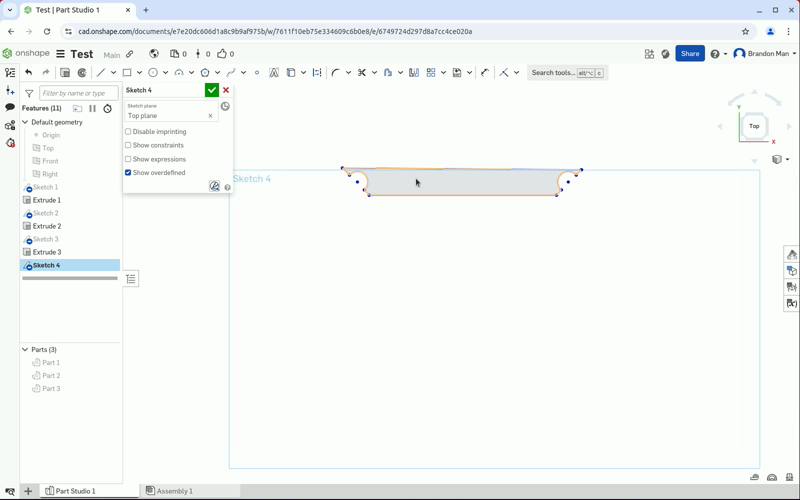
scroll(6)
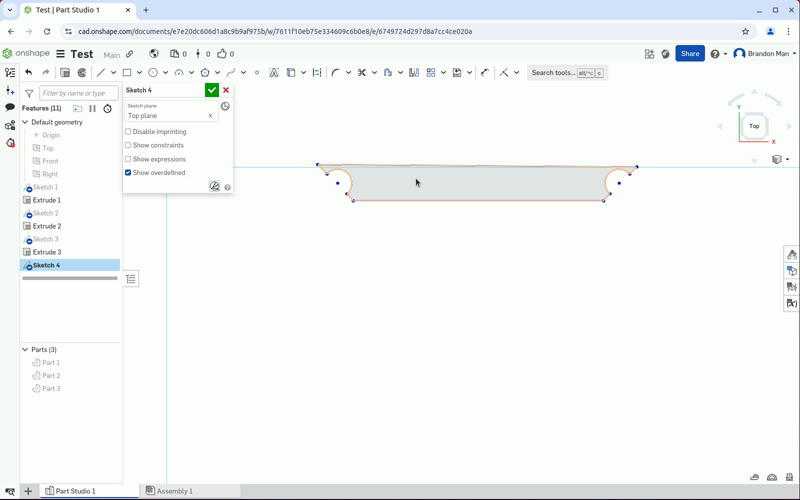
scroll(6)
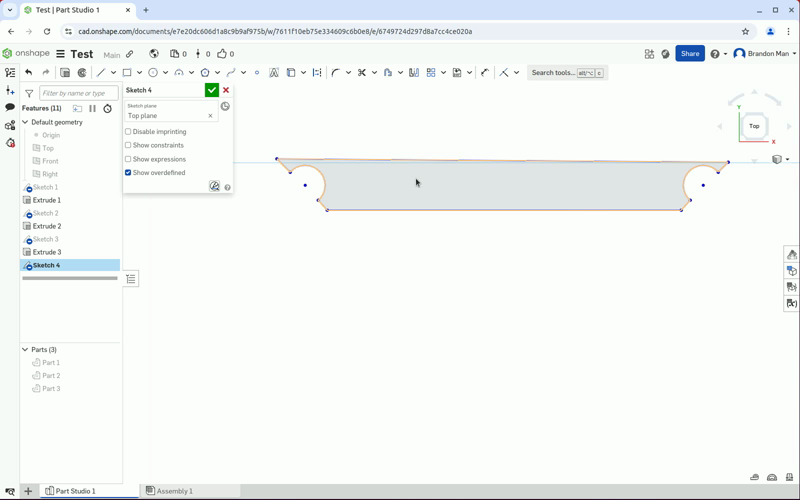
scroll(6)
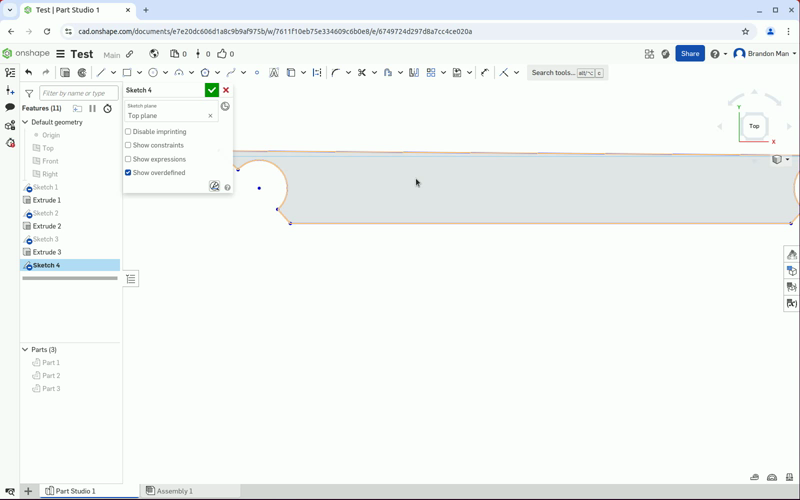
scroll(6)
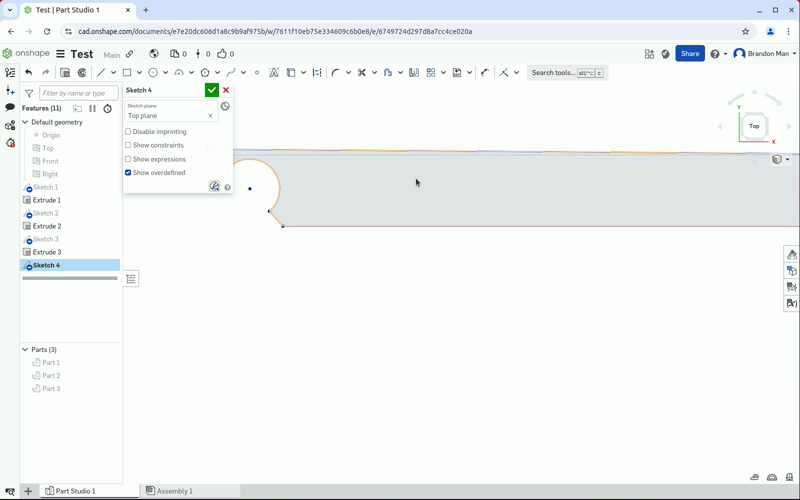
scroll(6)
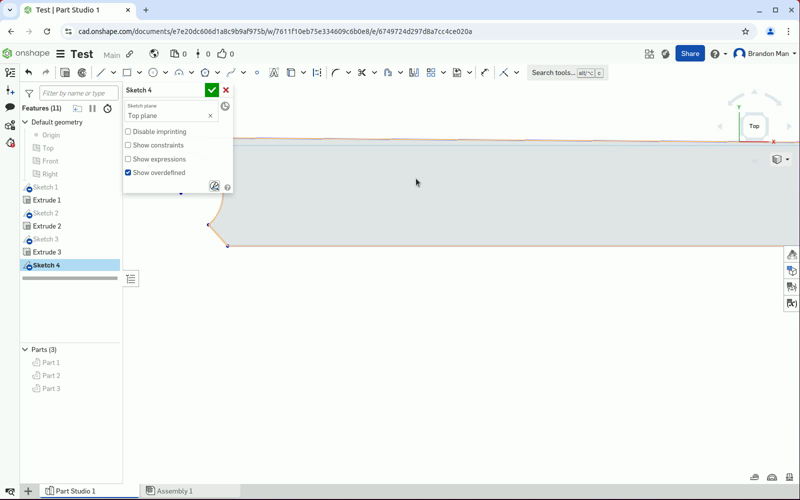
scroll(6)
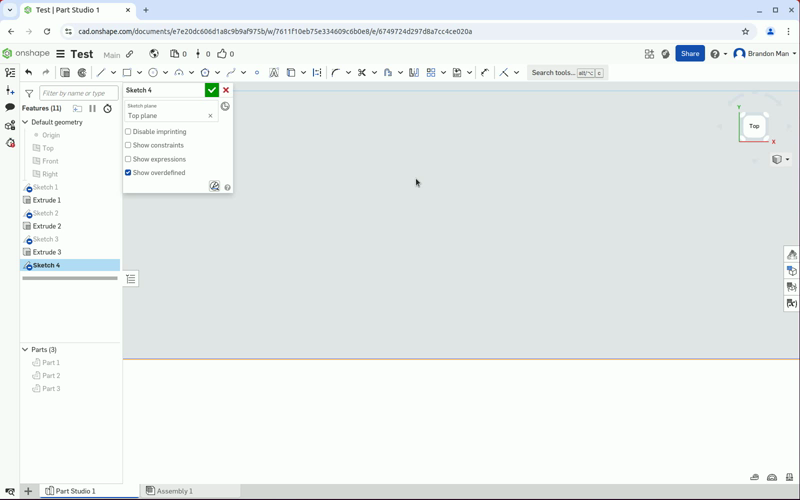
click(416, 178)
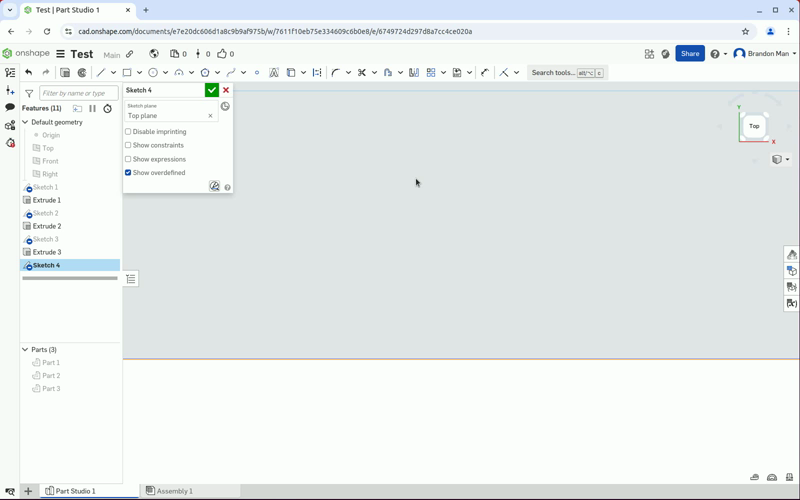
scroll(-6)
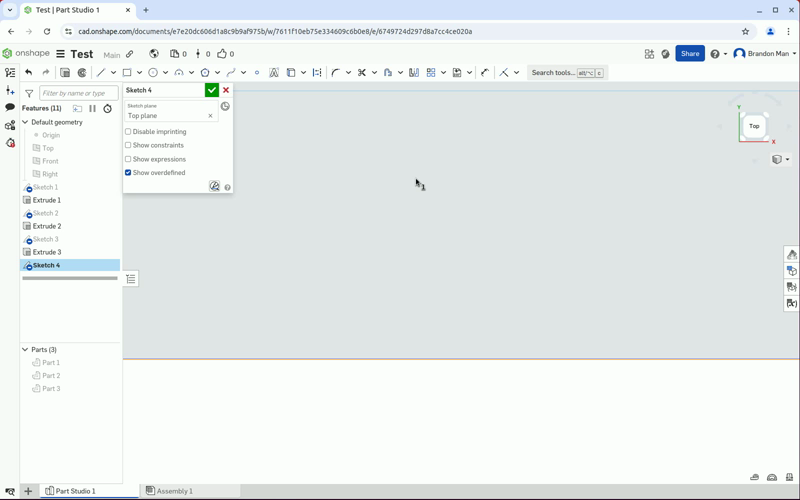
scroll(-6)
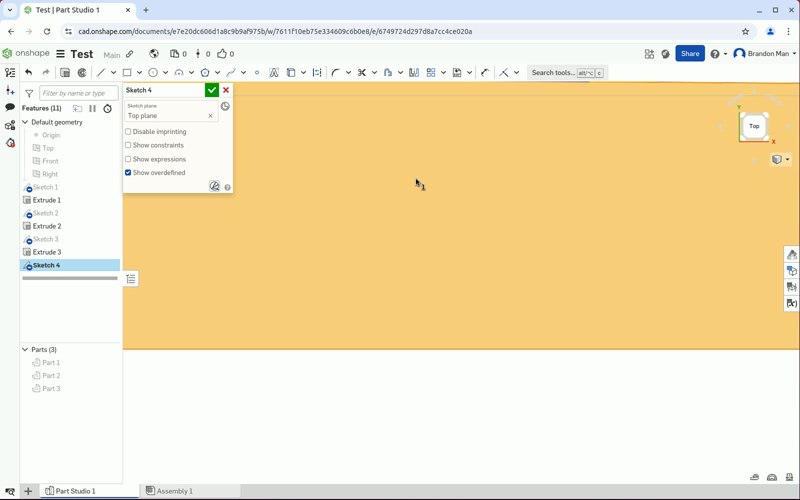
scroll(-6)
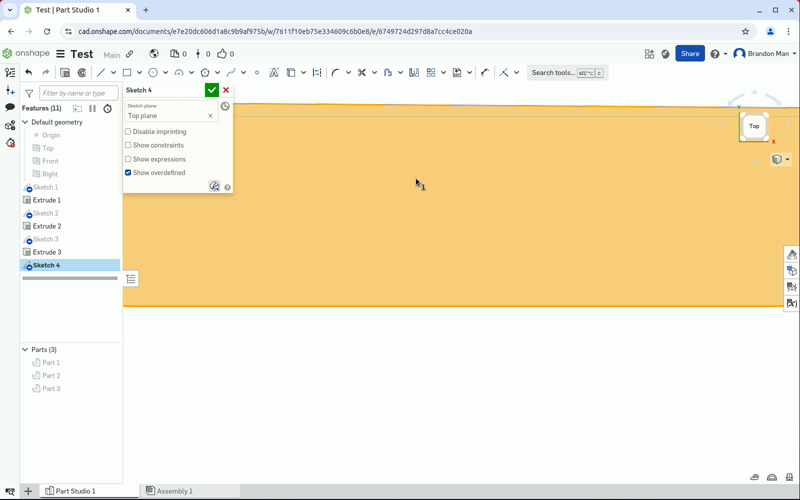
scroll(-6)
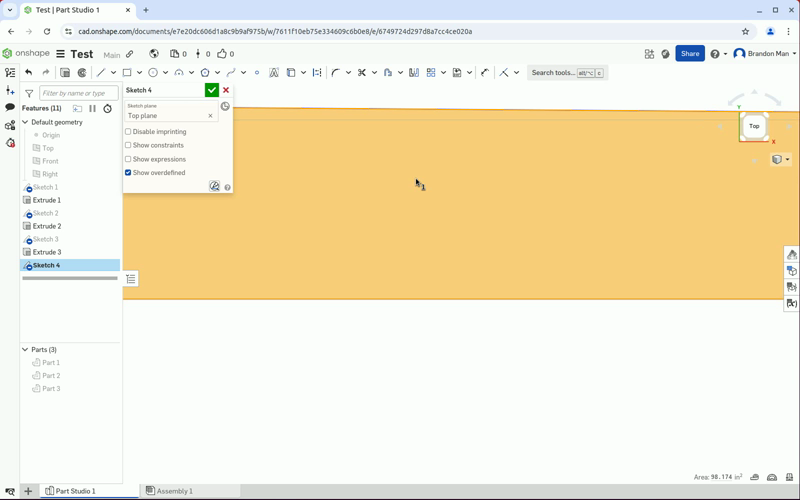
scroll(-6)
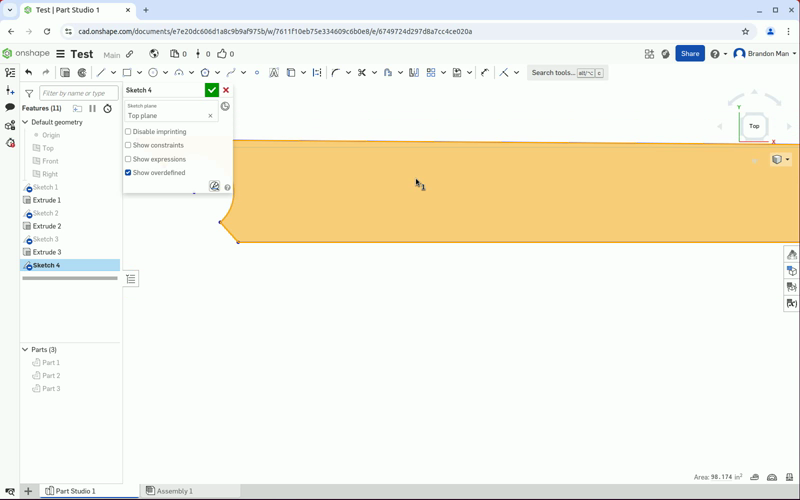
scroll(-6)
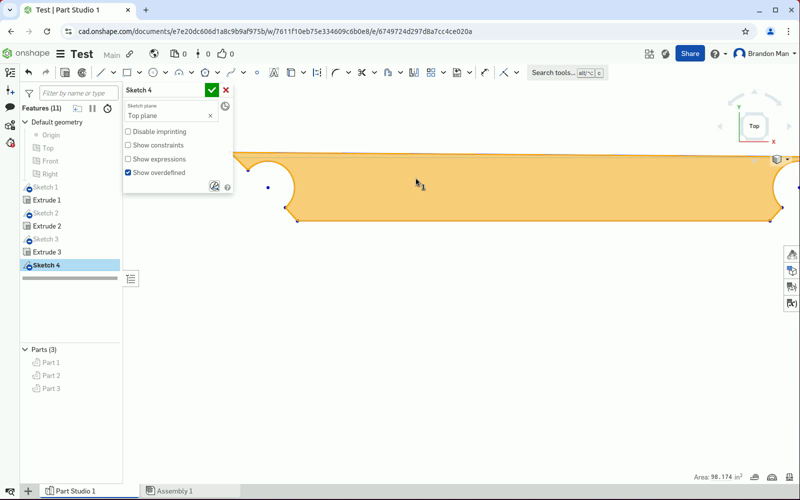
scroll(-6)
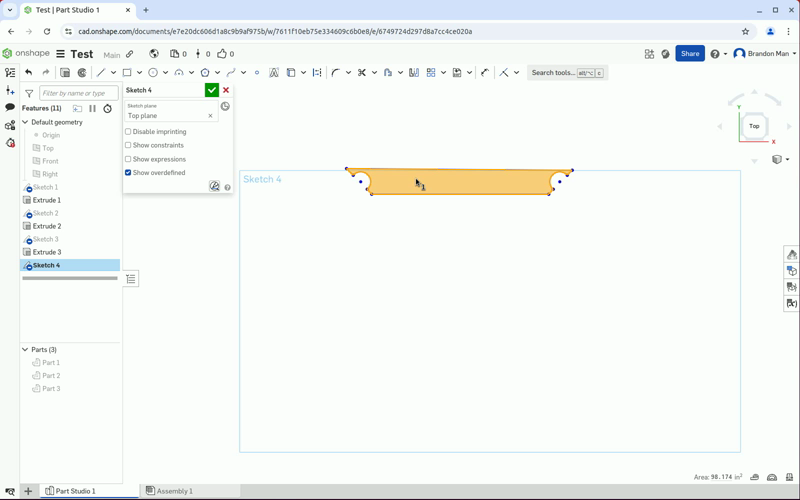
mouse_move(73, 352)
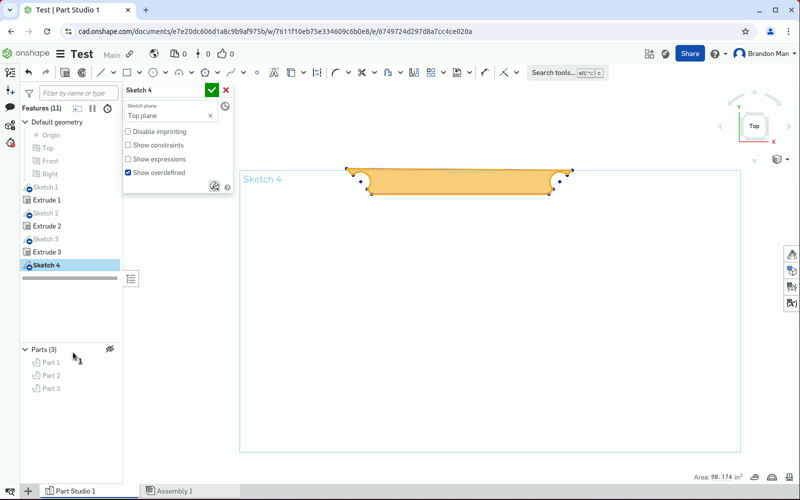
key(shift+y)
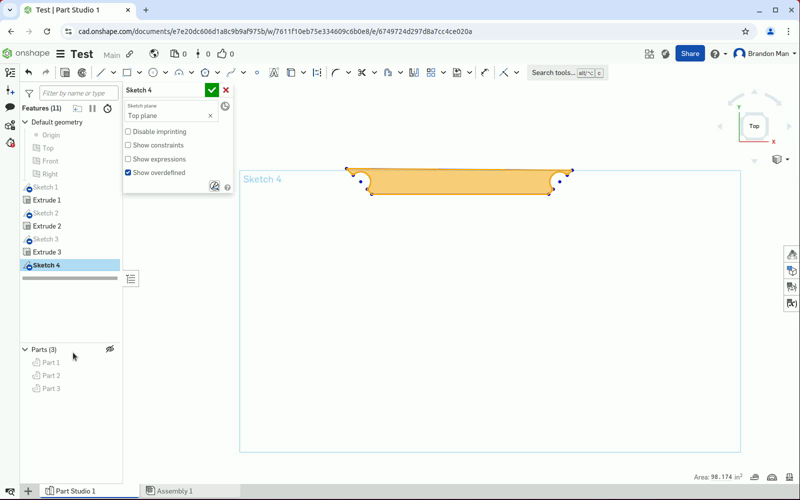
key(shift+e)
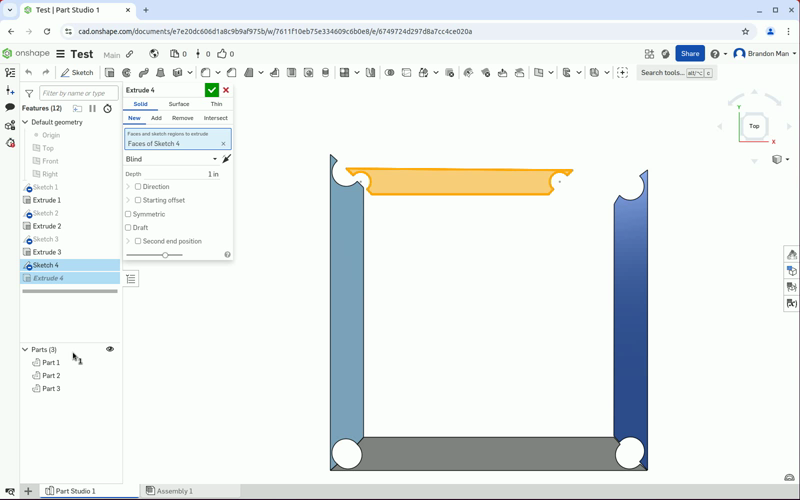
mouse_move(143, 106)
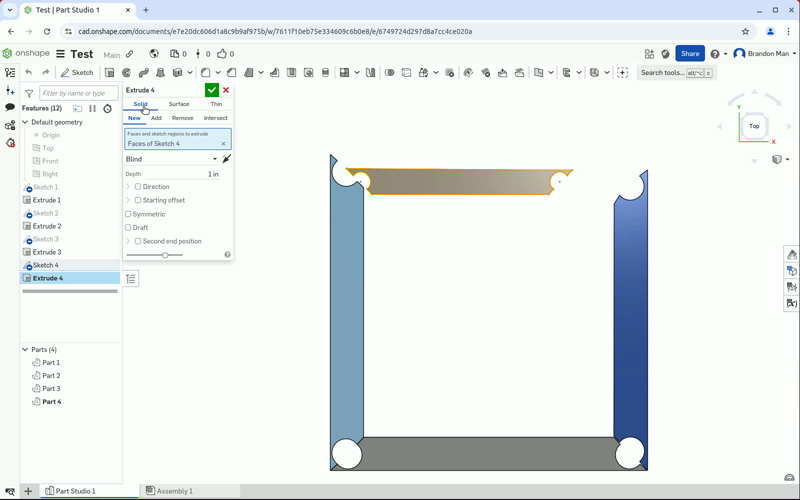
click(143, 106)
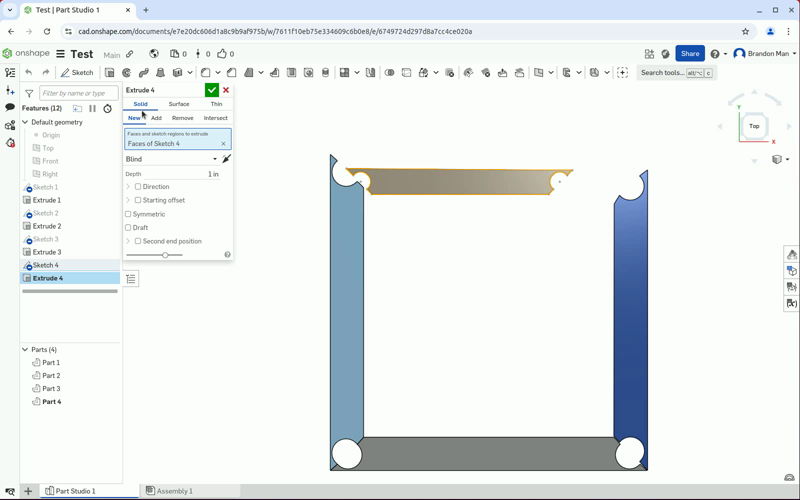
mouse_move(137, 120)
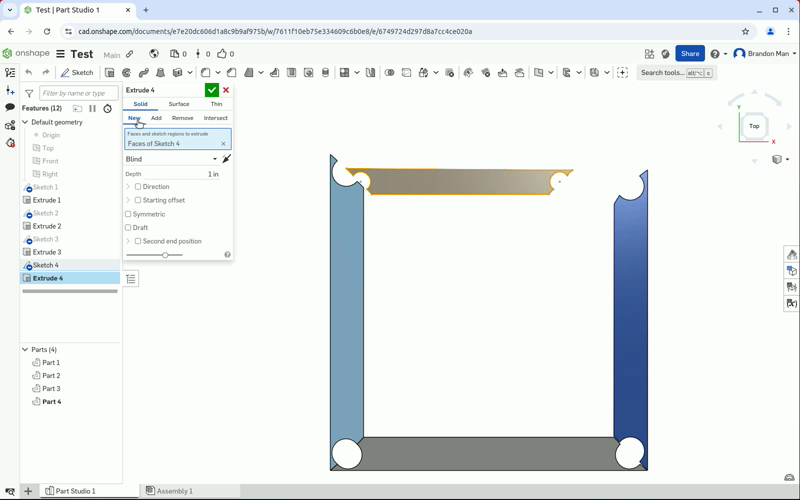
click(137, 120)
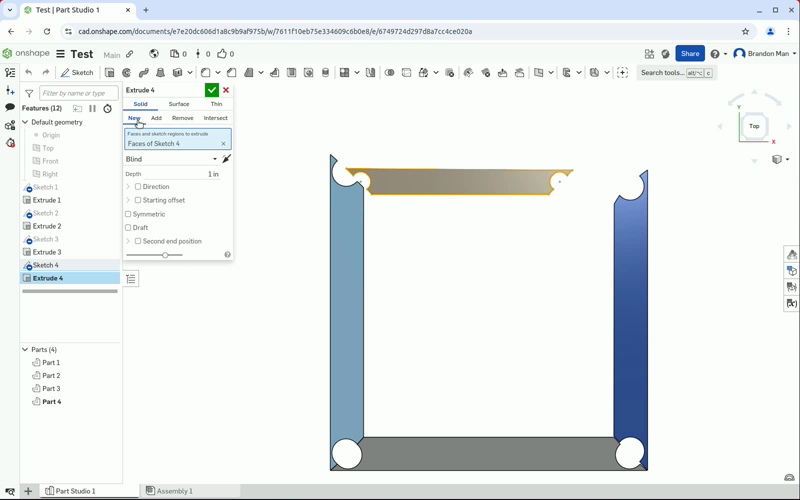
key(tab, 4)
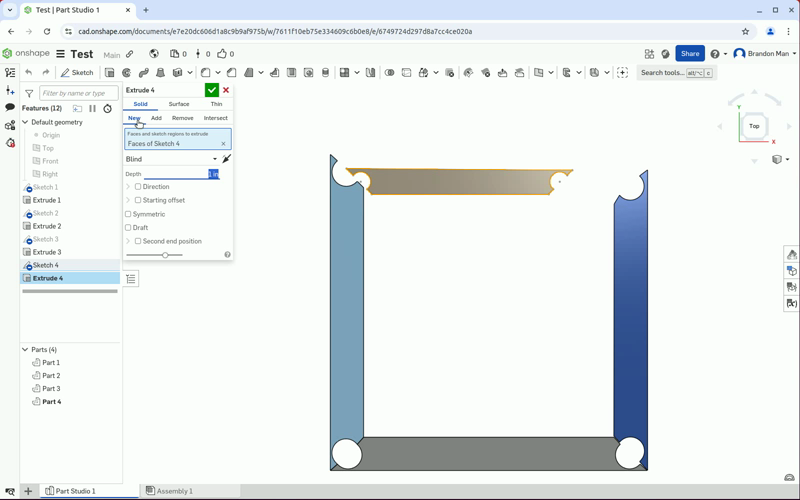
text(2.407)
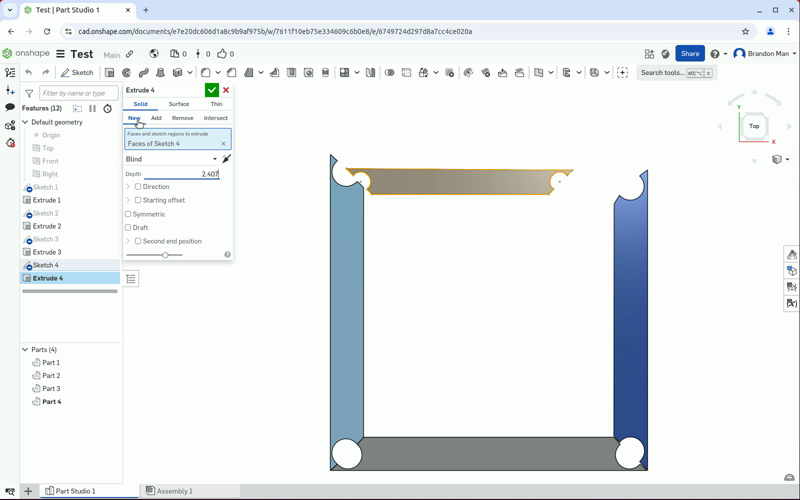
key(enter)
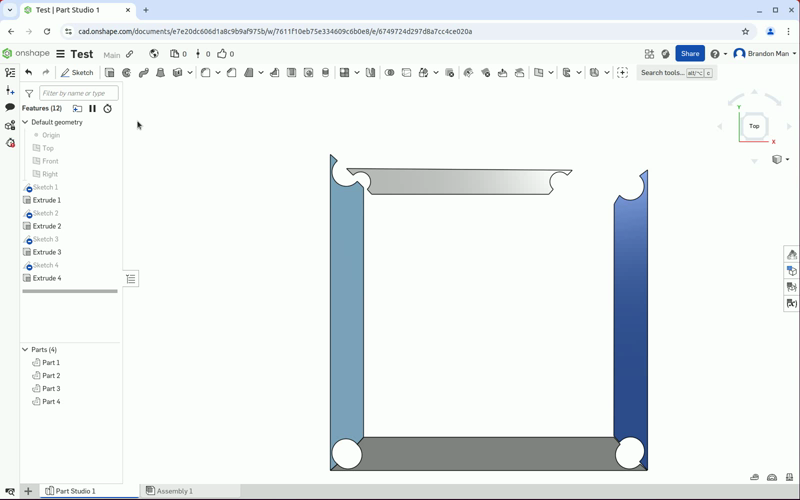
key(shift+h)
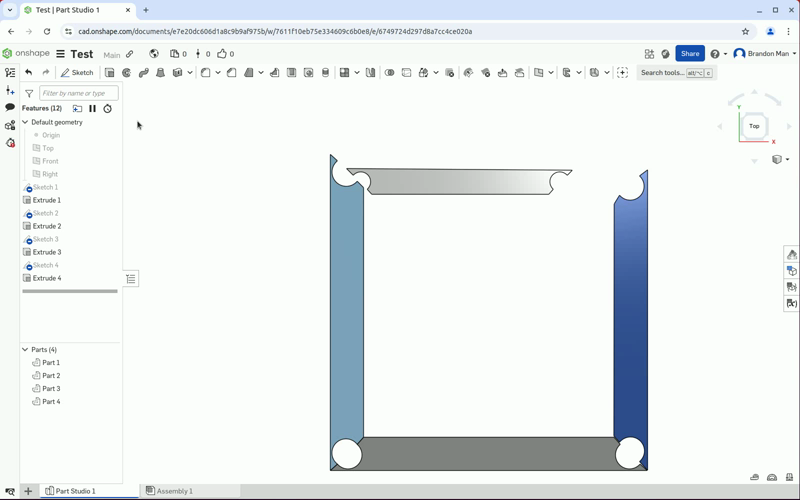
key(shift+h)
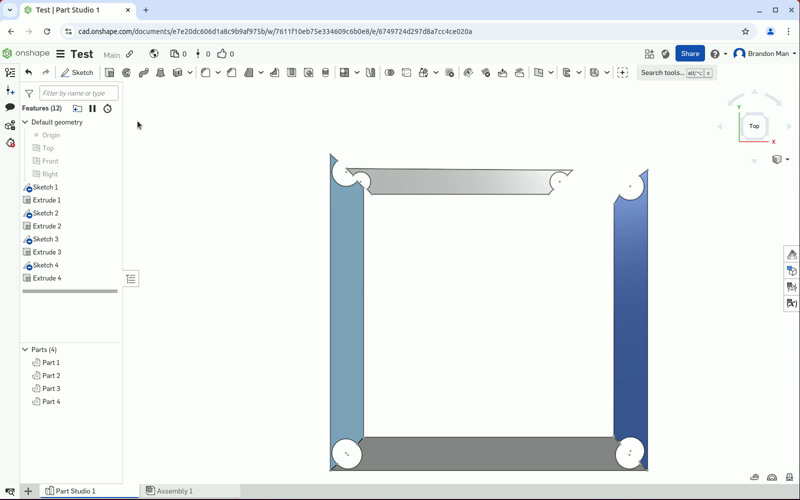
key(shift+7)
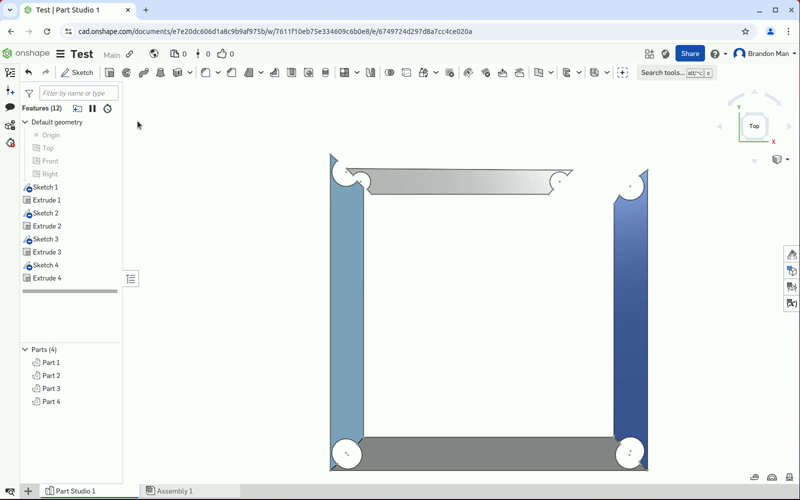
key(up, 3)
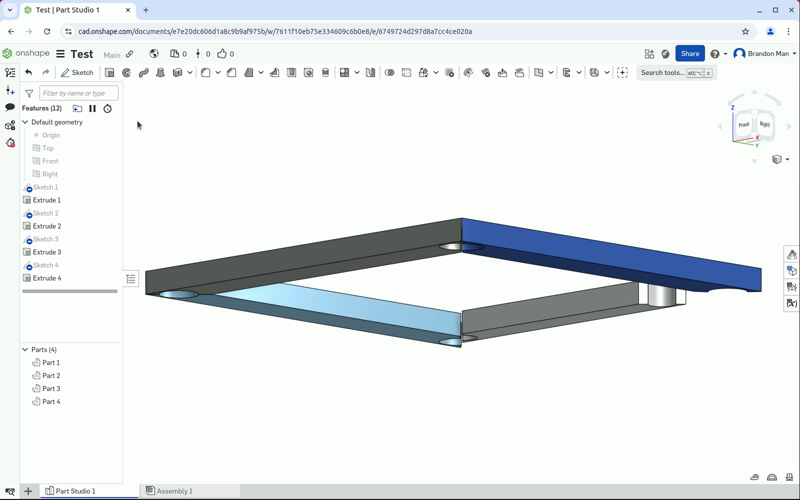
key(left, 3)
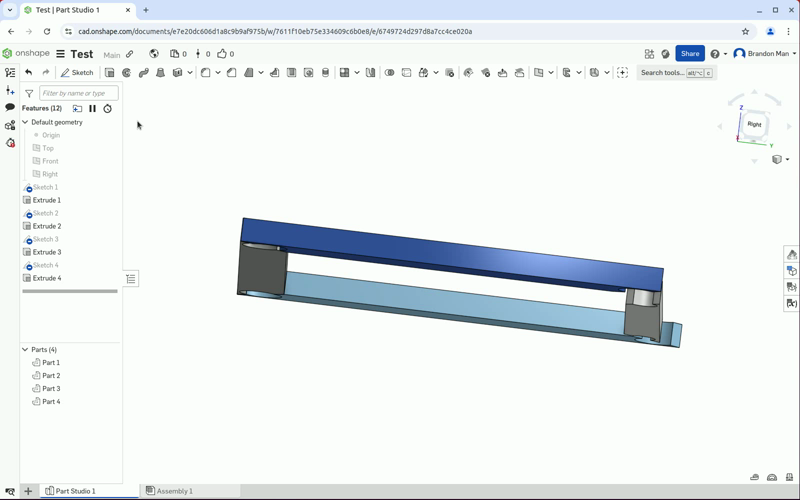
key(right, 3)
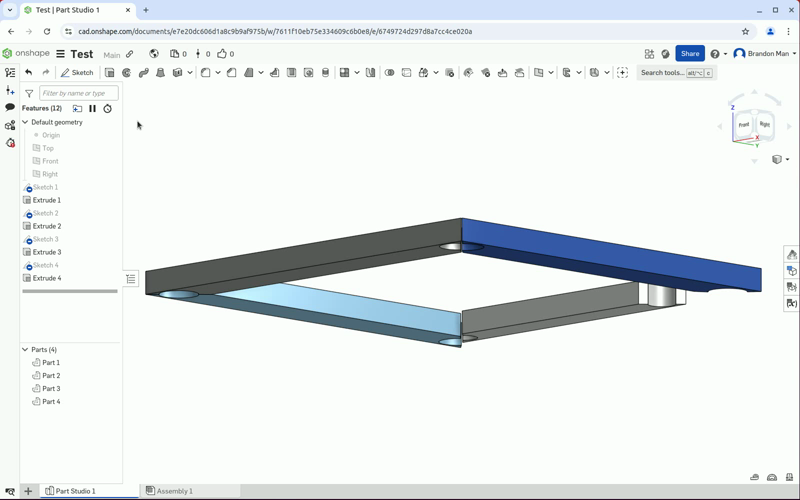
key(down, 3)
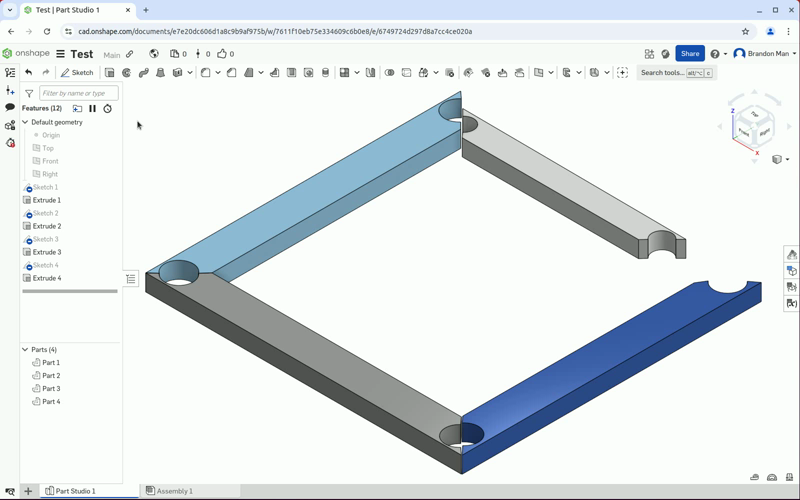
mouse_move(73, 189)
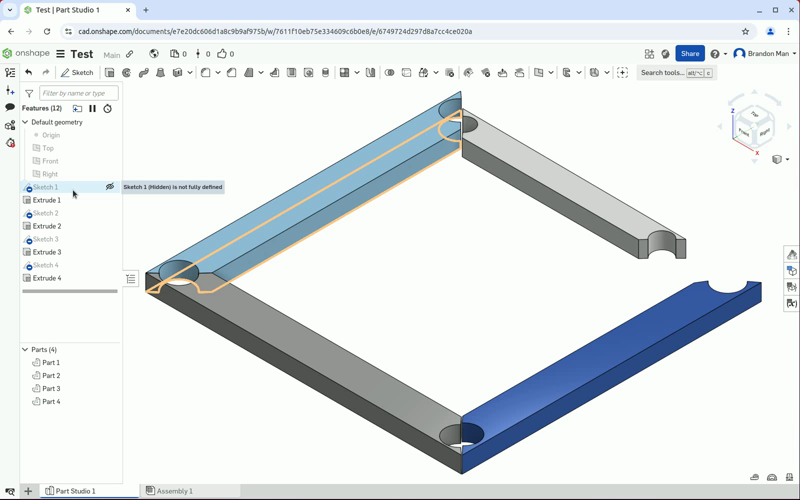
click(73, 189)